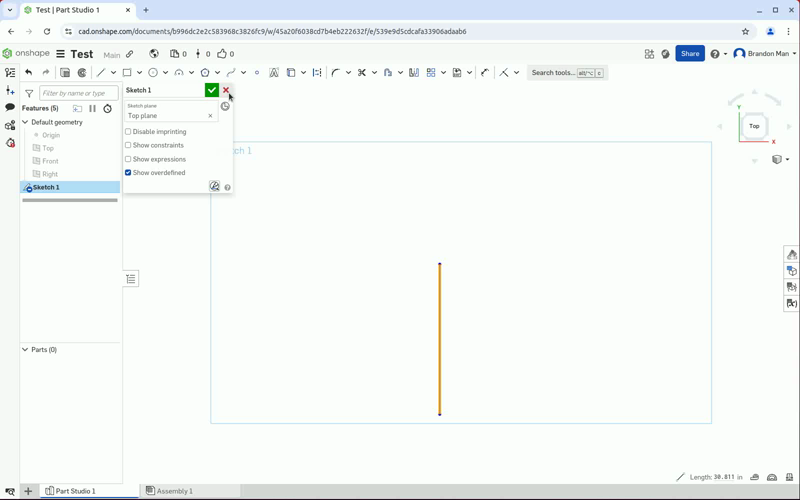
key(shift+h)
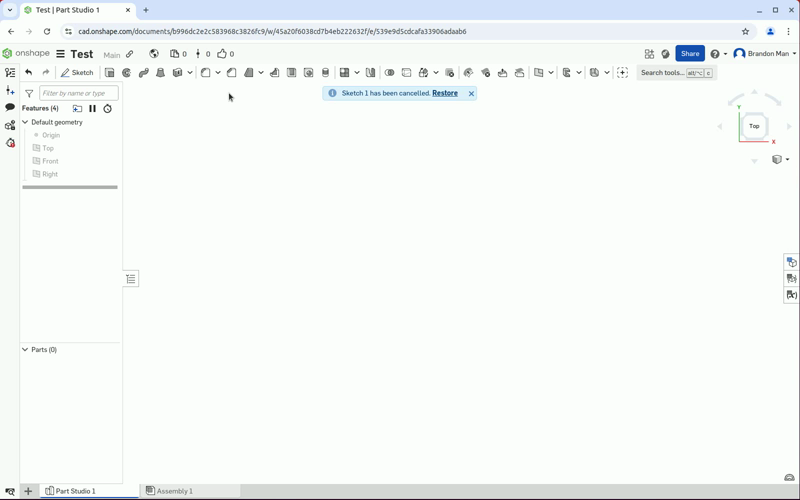
mouse_move(73, 352)
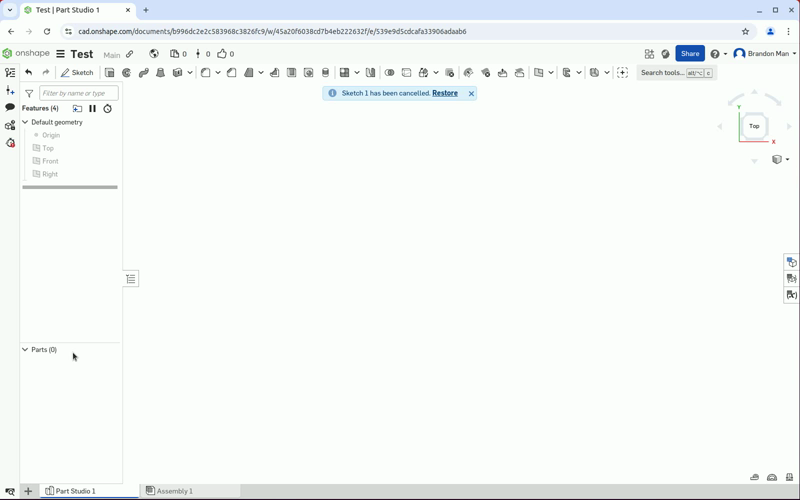
key(y)
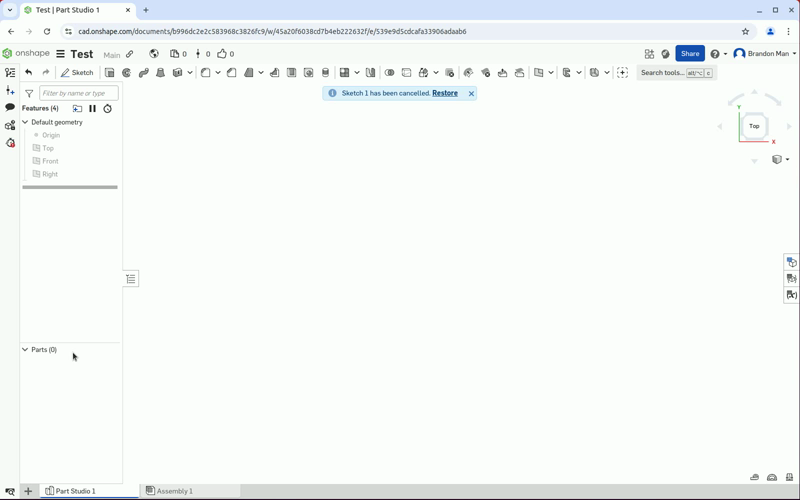
key(shift+p)
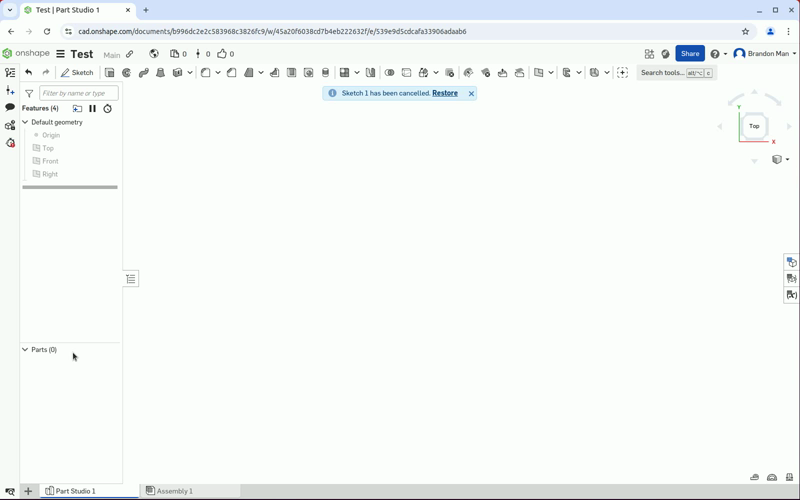
key(space)
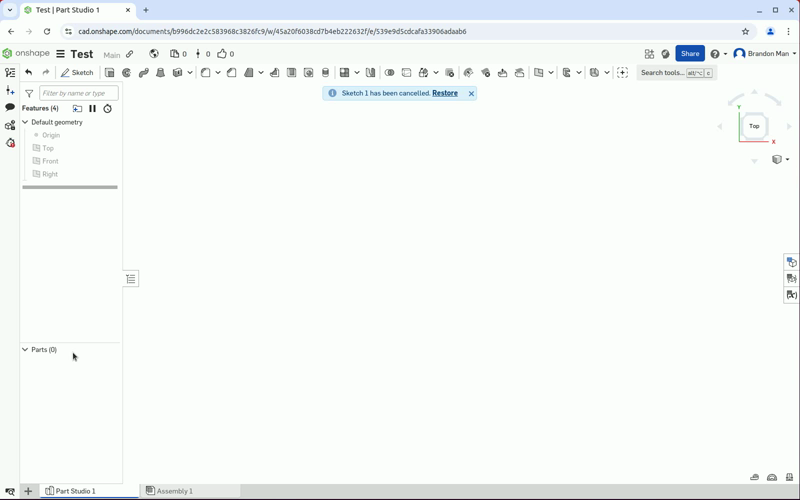
key_down(shift)
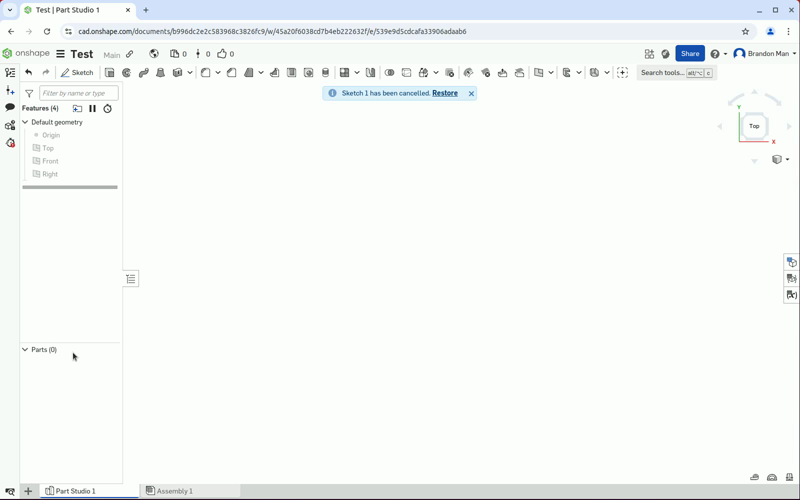
key(up)
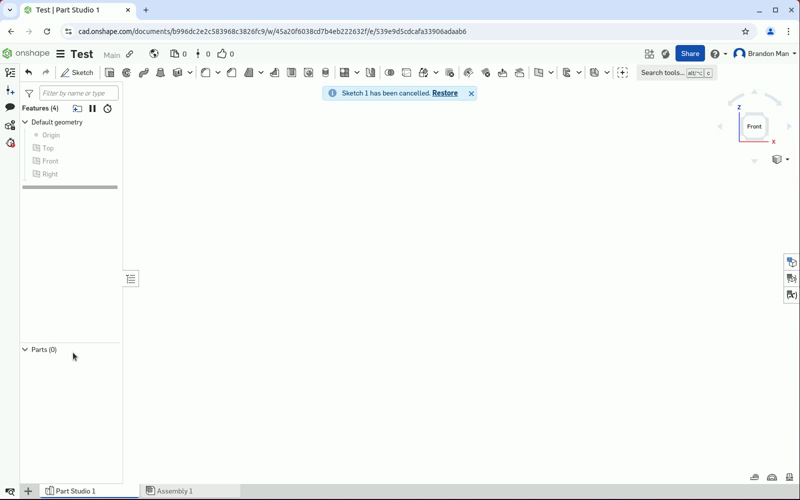
key_up(shift)
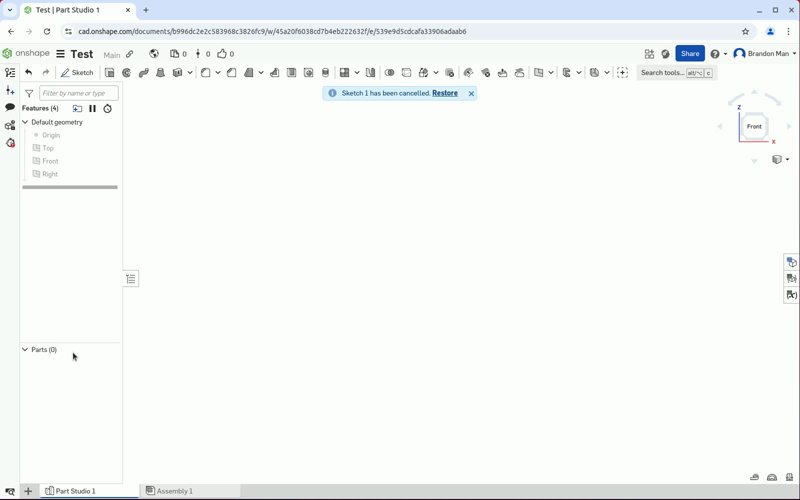
key(space)
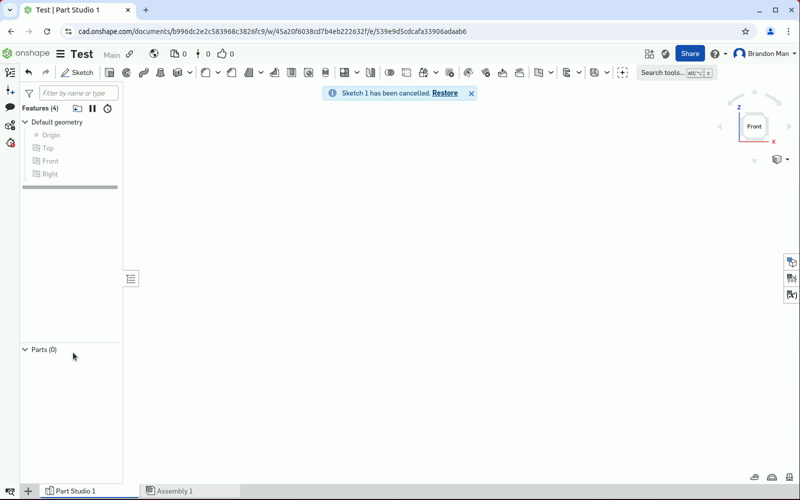
key_down(shift)
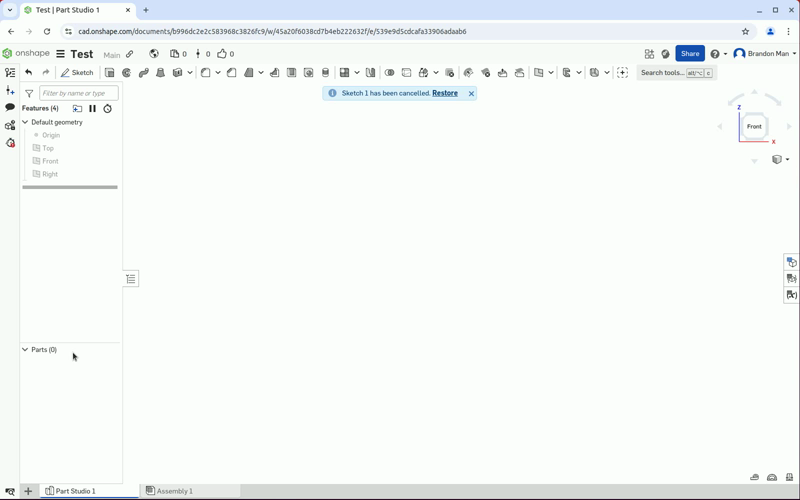
key(left)
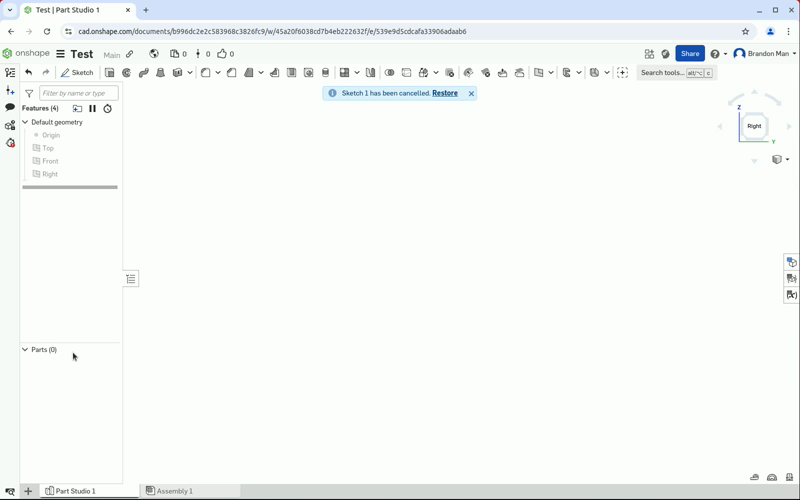
key_up(shift)
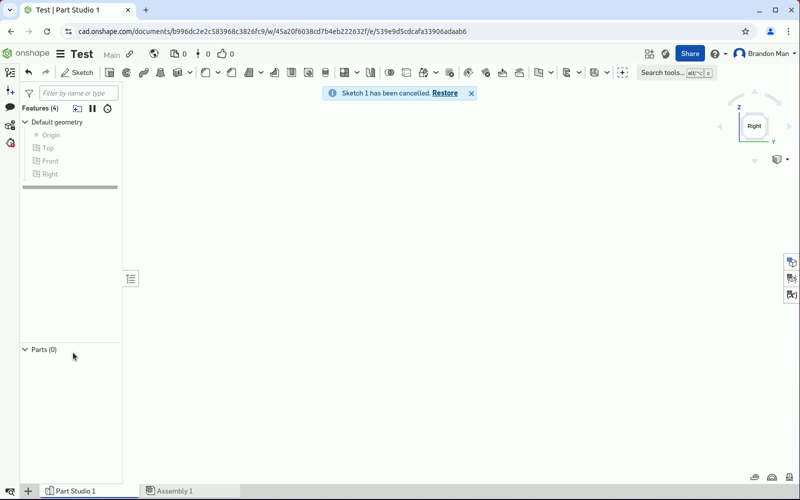
mouse_move(73, 352)
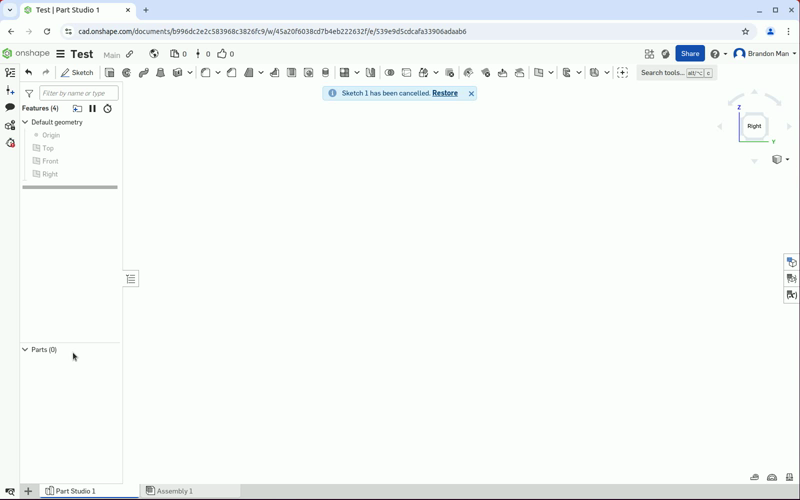
key(shift+y)
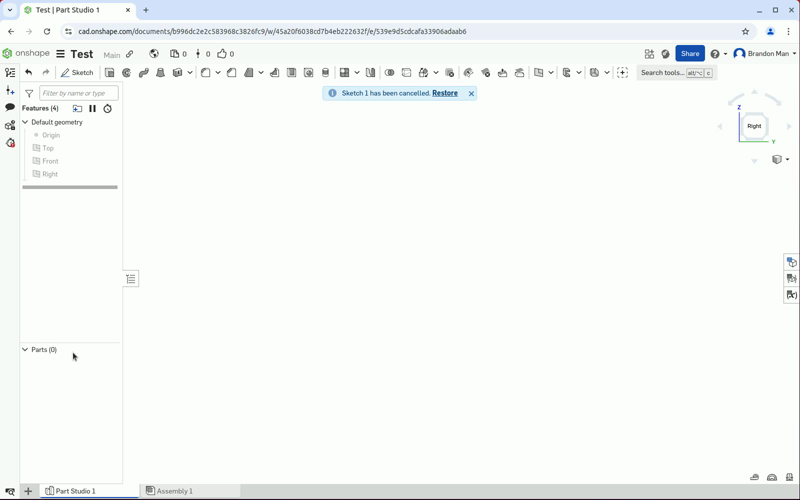
key(shift+s)
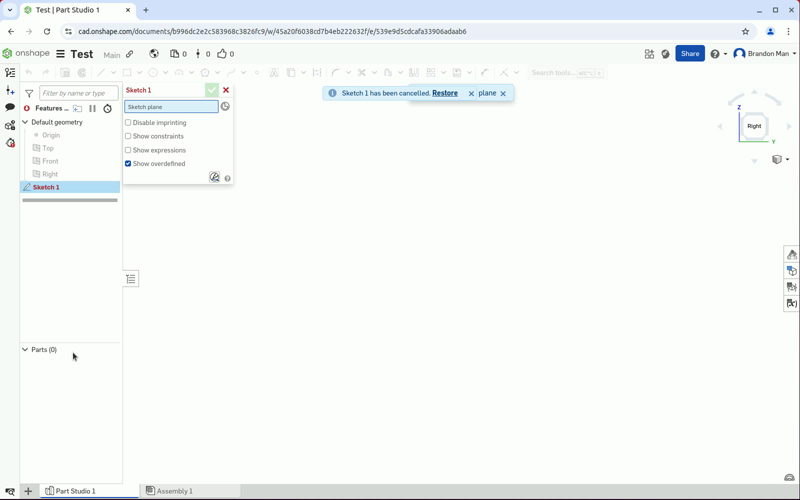
mouse_move(73, 176)
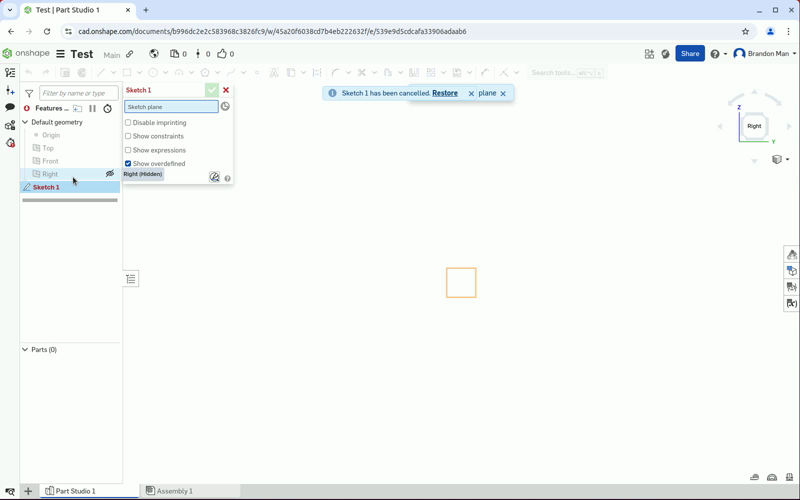
click(73, 176)
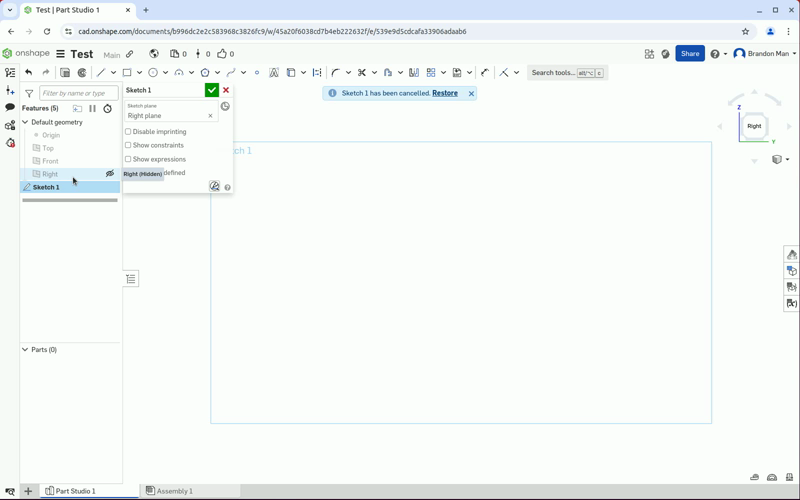
mouse_move(73, 352)
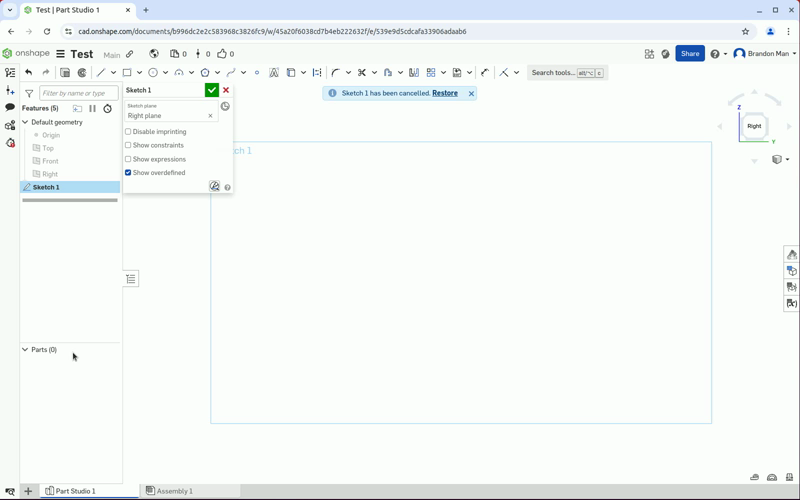
key(y)
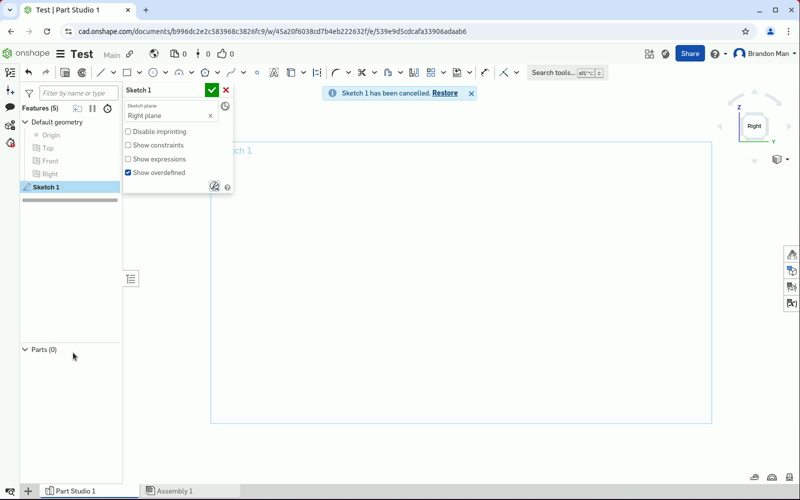
key(l)
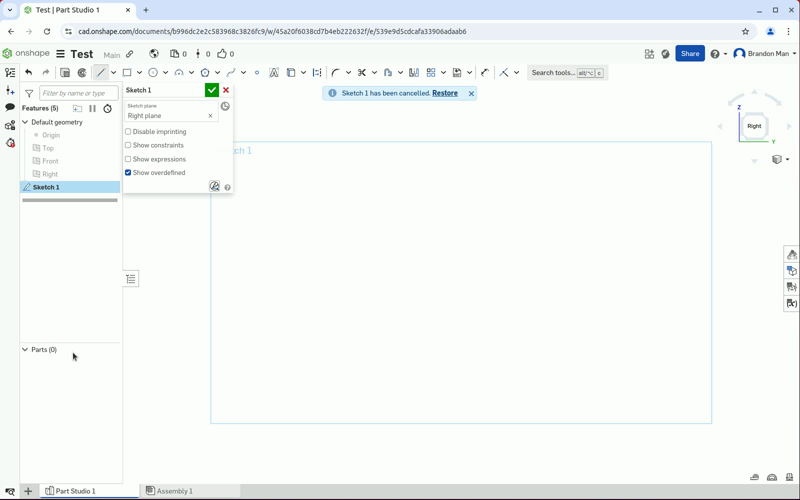
key_down(shift)
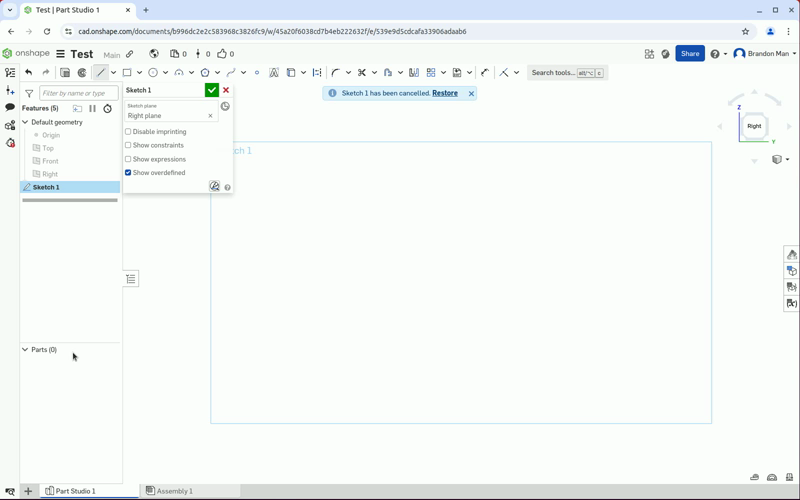
mouse_move(348, 282)
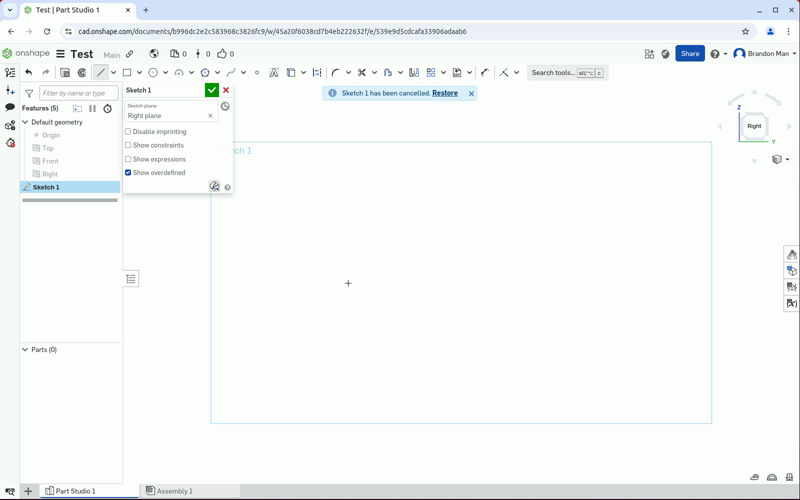
click(348, 282)
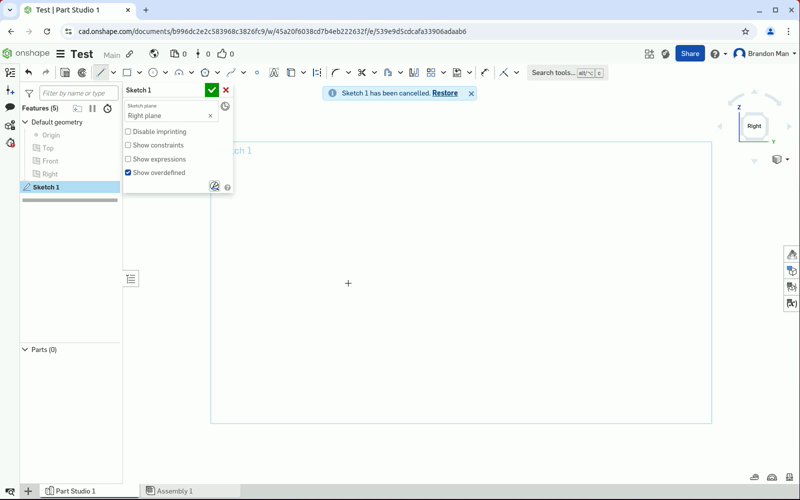
key_up(shift)
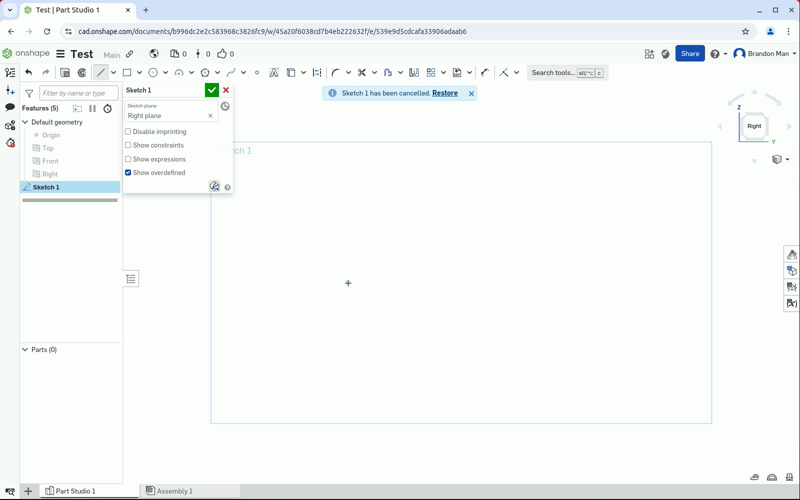
key_down(shift)
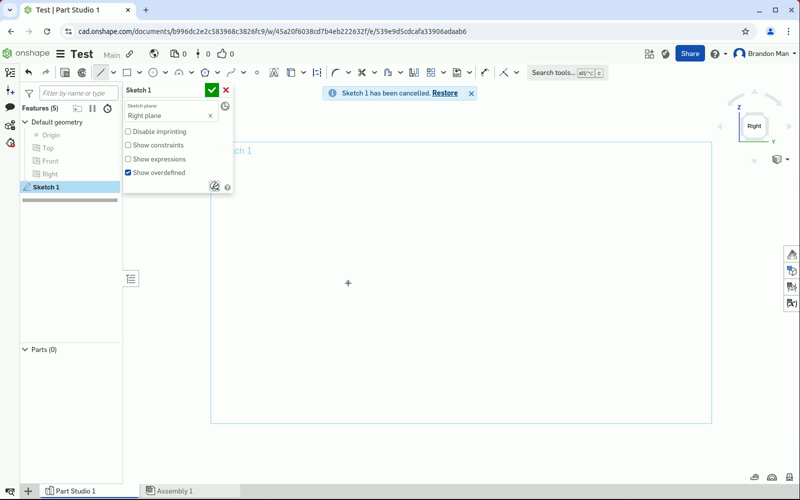
mouse_move(421, 282)
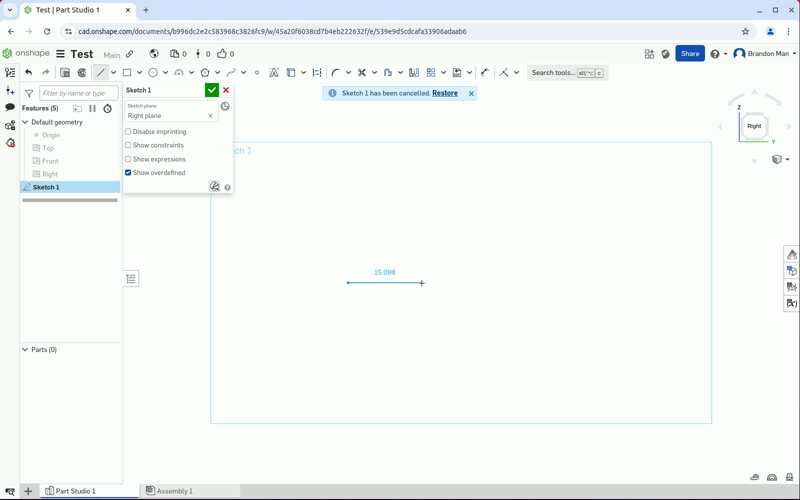
click(421, 282)
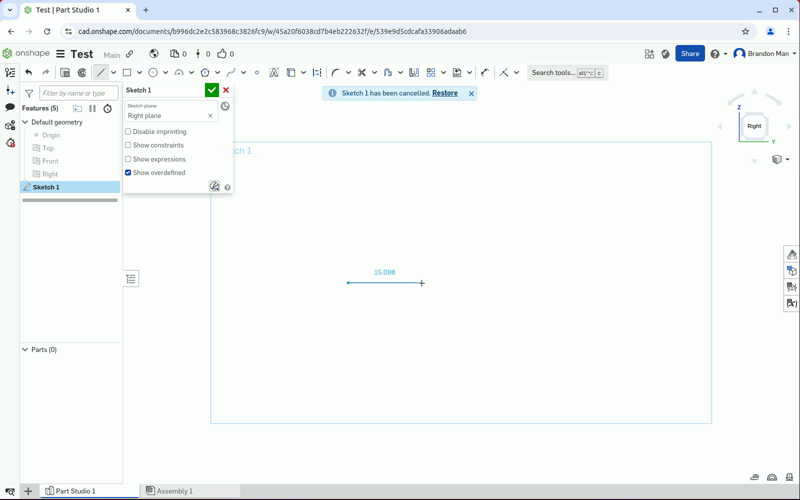
key_up(shift)
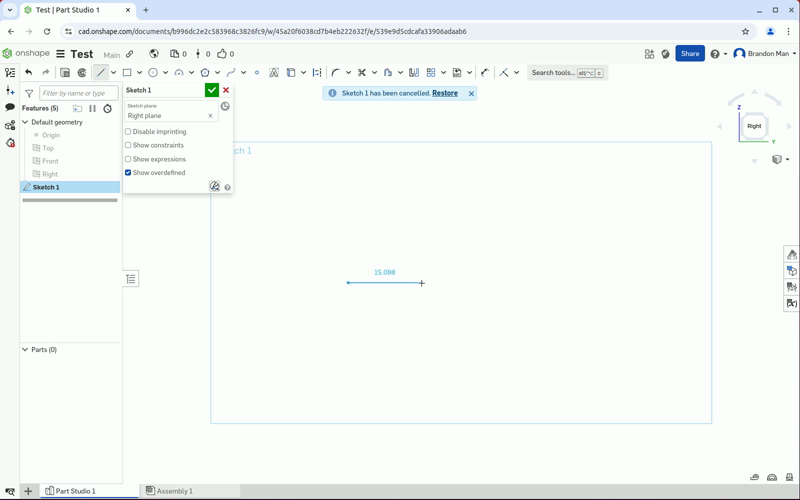
key_down(shift)
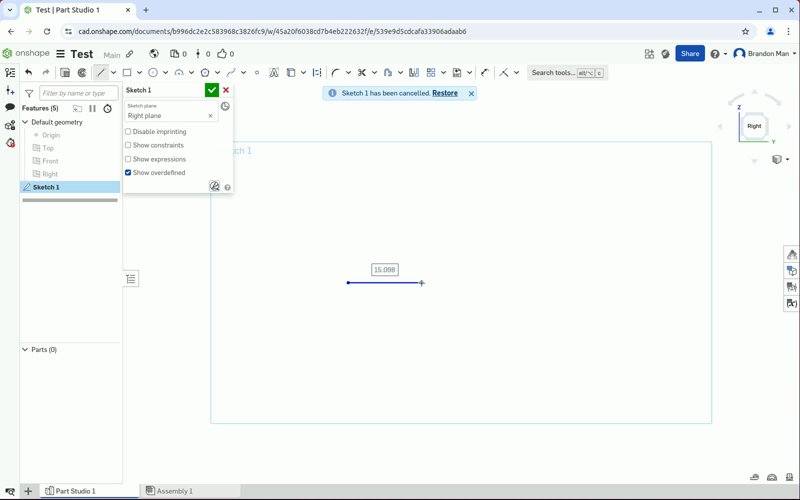
mouse_move(421, 220)
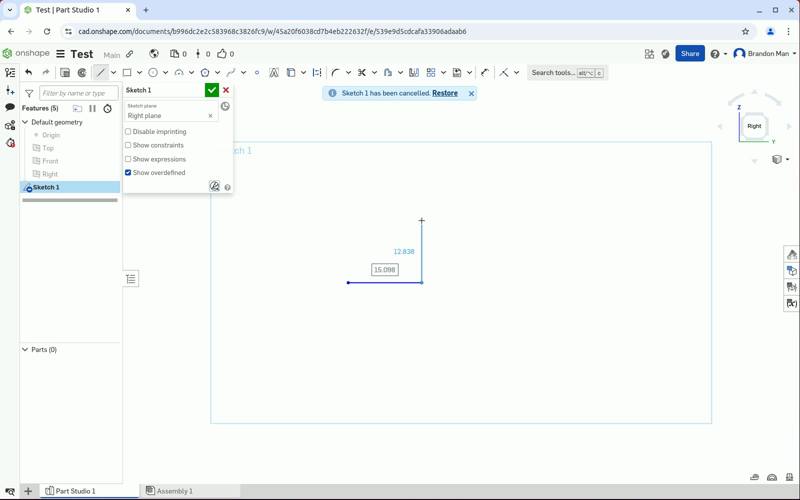
click(421, 220)
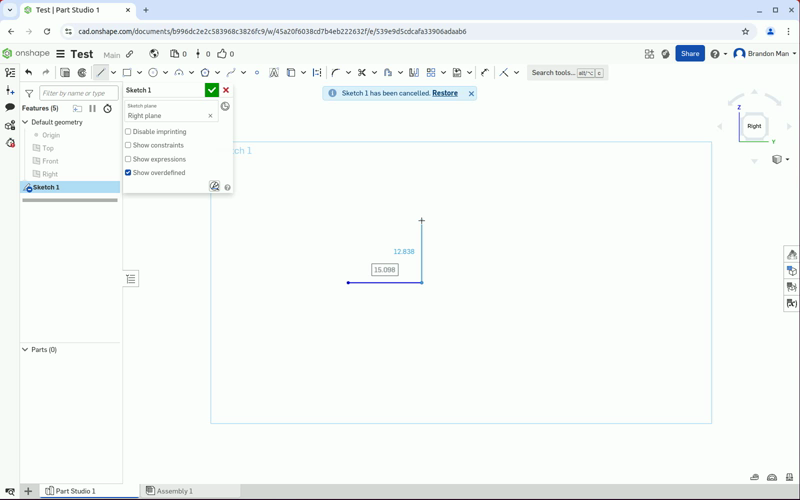
key_up(shift)
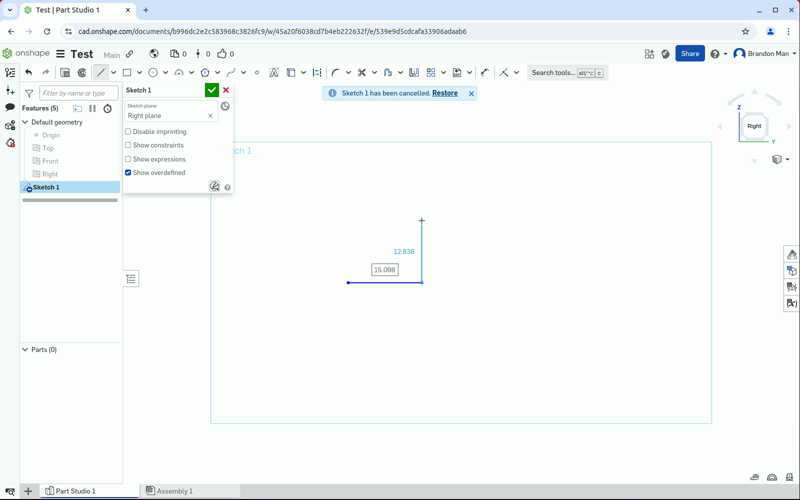
key_down(shift)
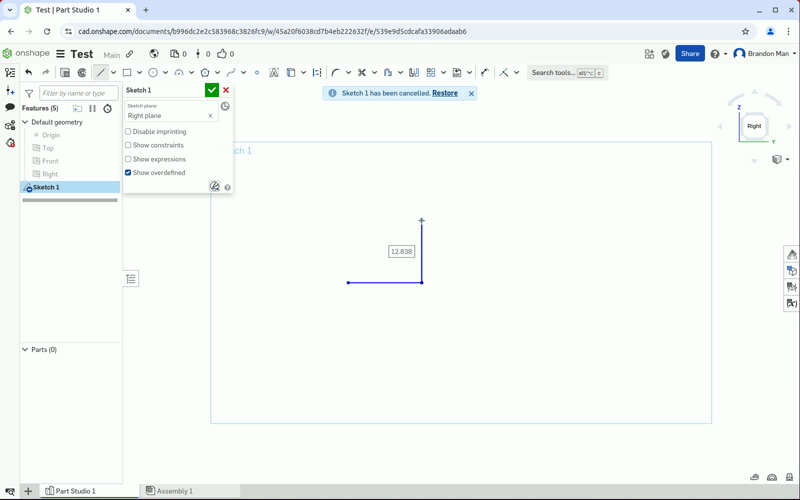
mouse_move(451, 220)
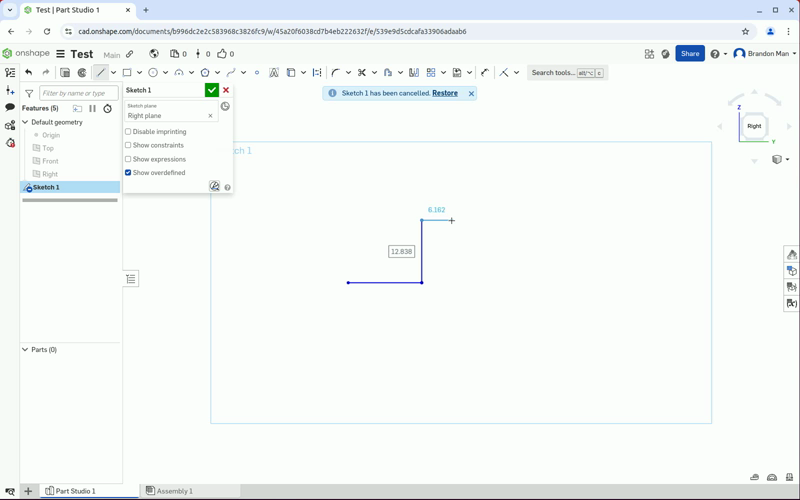
mouse_move(460, 220)
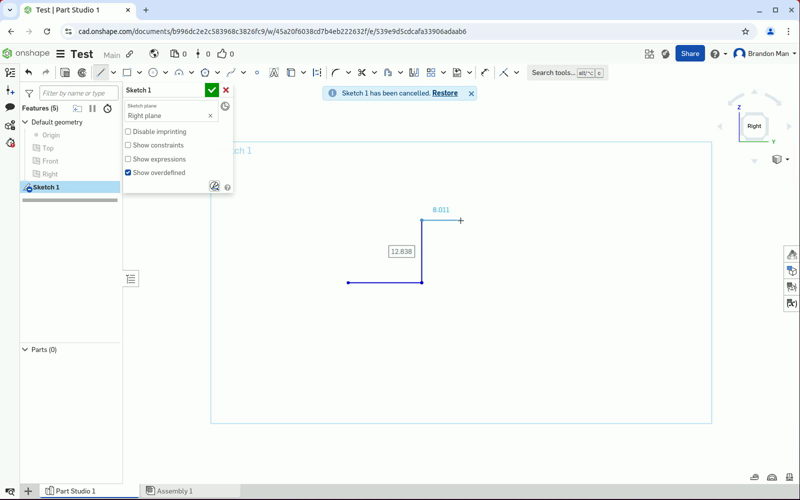
click(460, 220)
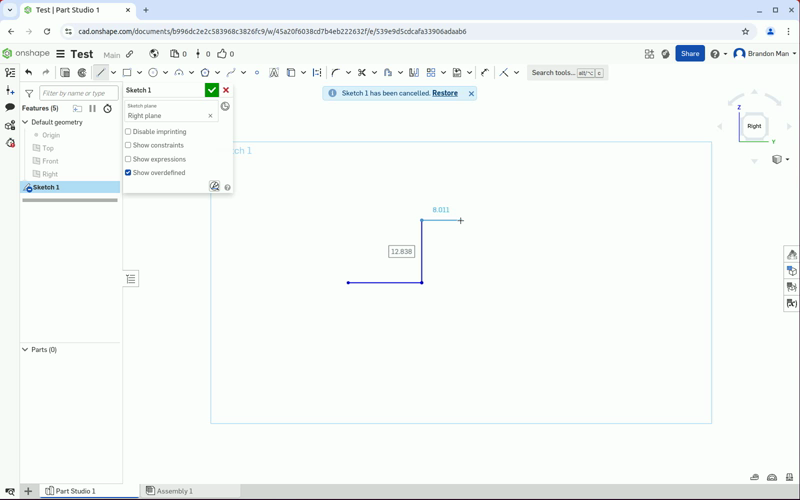
key_up(shift)
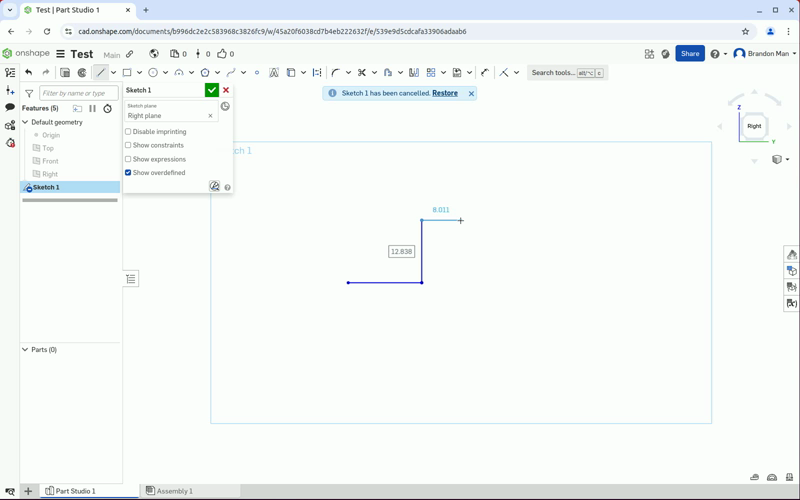
key_down(shift)
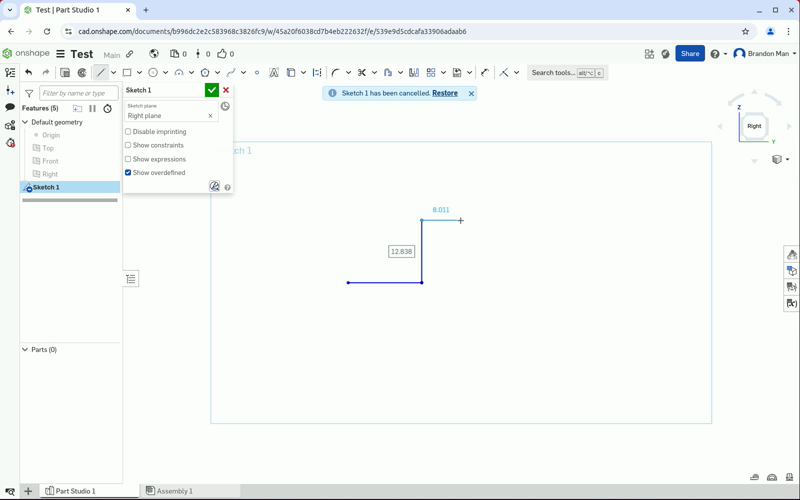
mouse_move(490, 220)
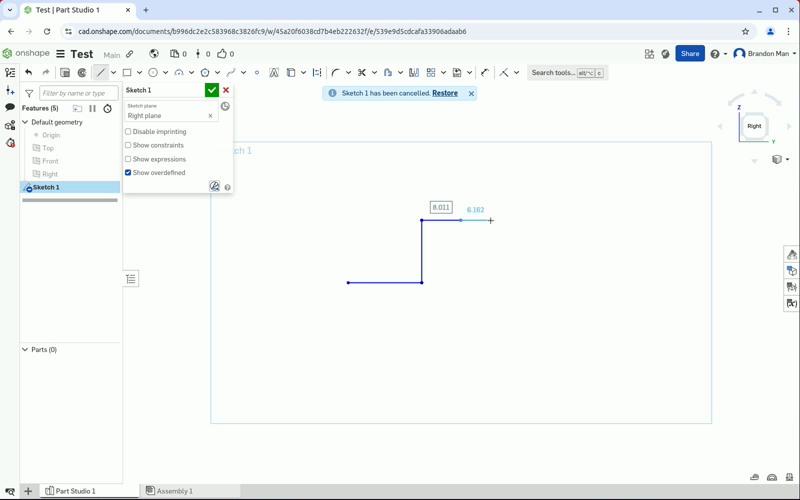
mouse_move(460, 203)
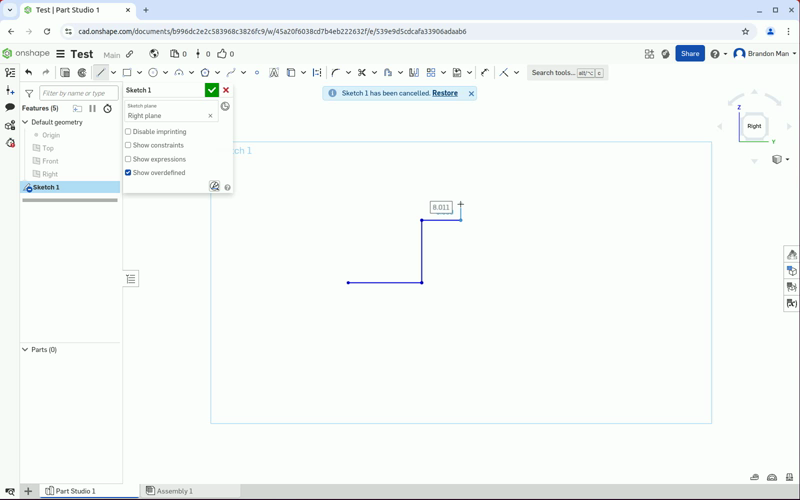
click(460, 203)
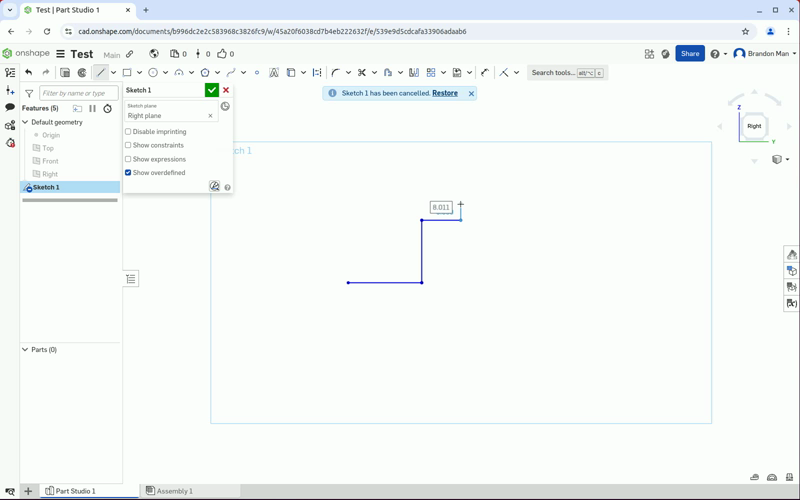
key_up(shift)
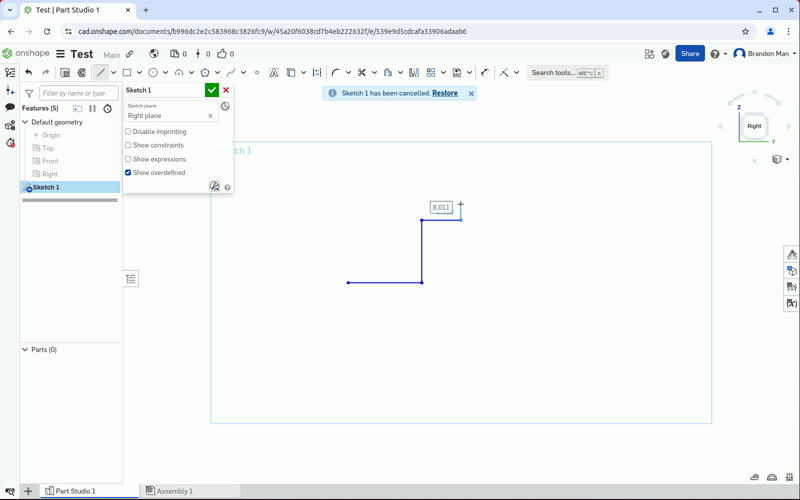
key_down(shift)
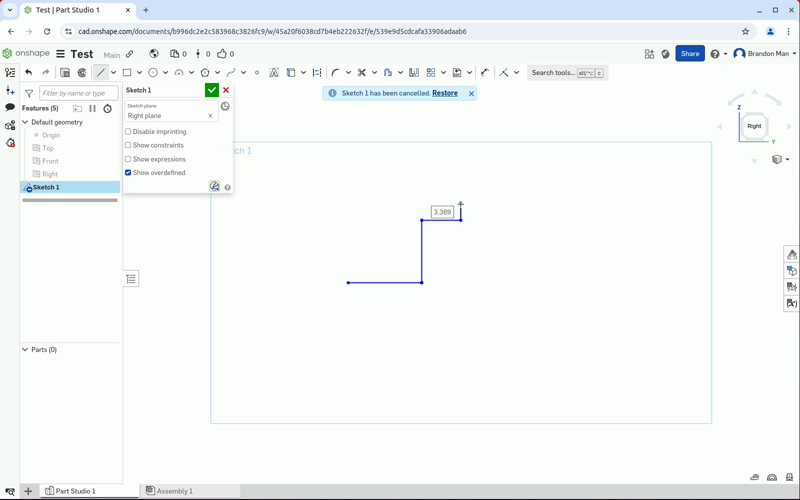
mouse_move(490, 203)
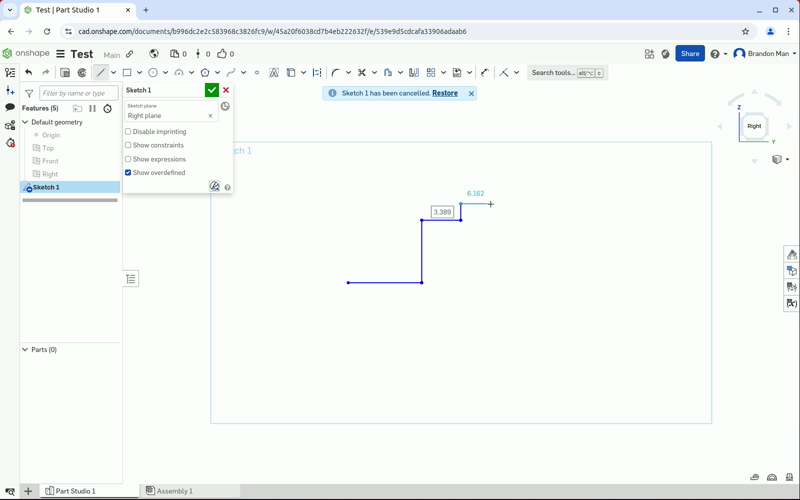
mouse_move(415, 203)
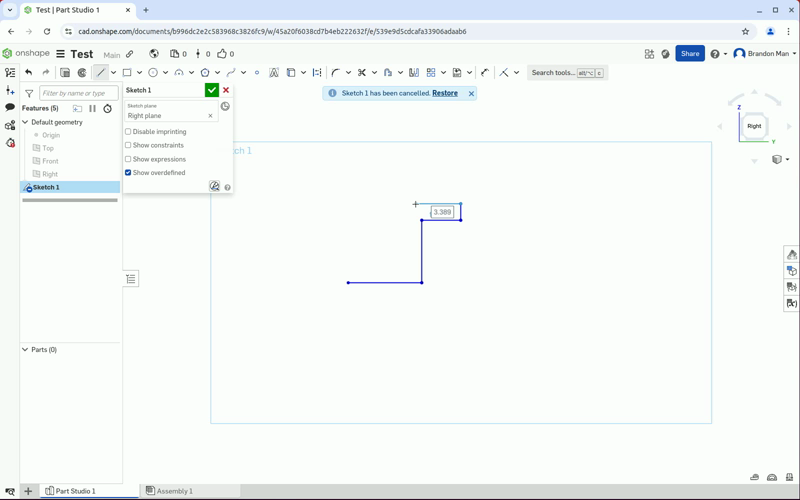
click(415, 203)
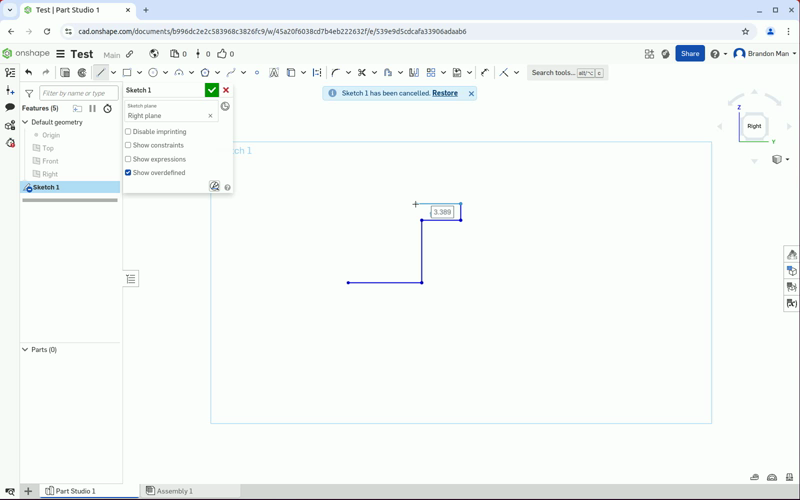
key_up(shift)
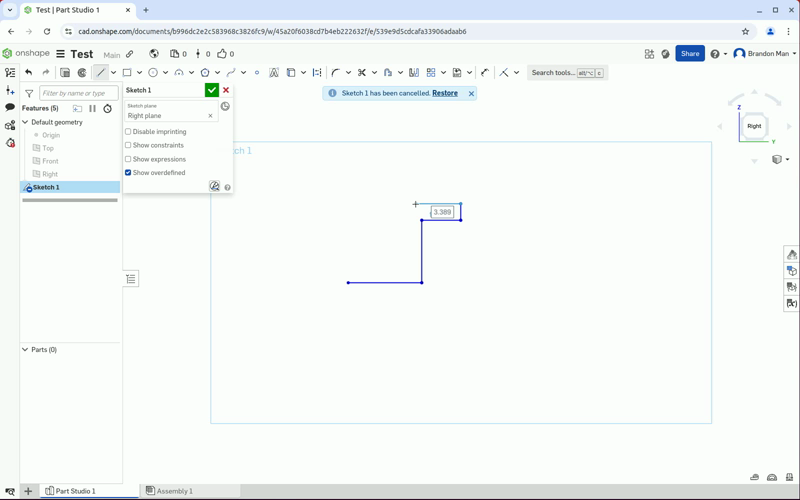
key(esc)
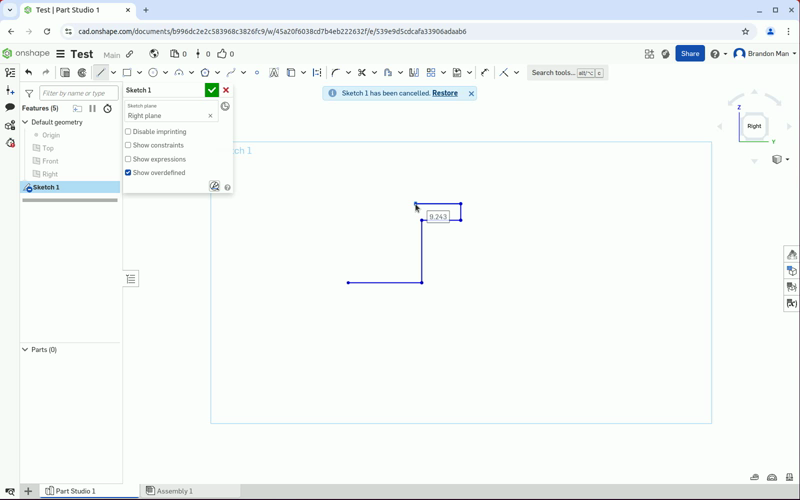
key(a)
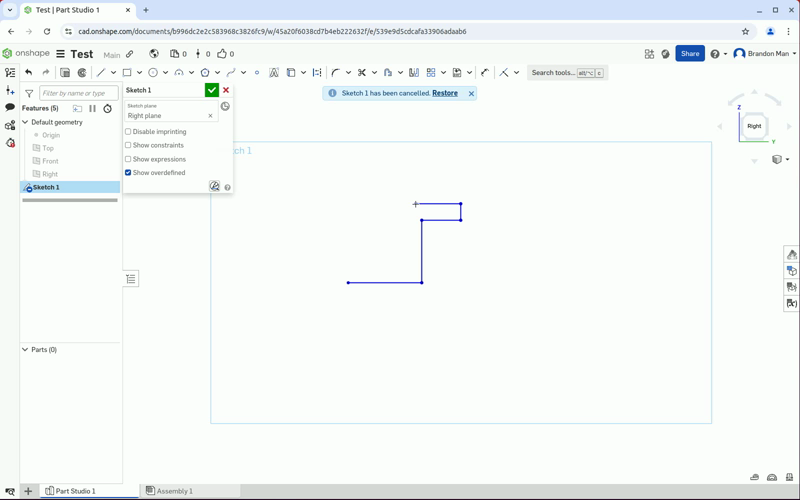
mouse_move(415, 203)
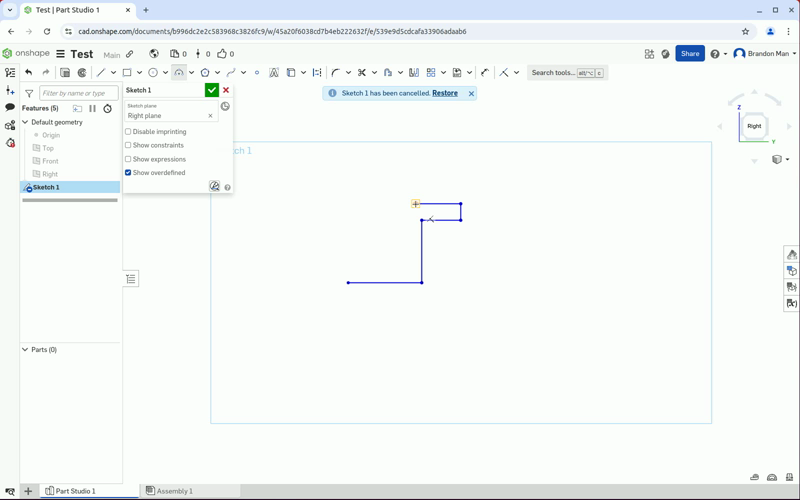
click(415, 203)
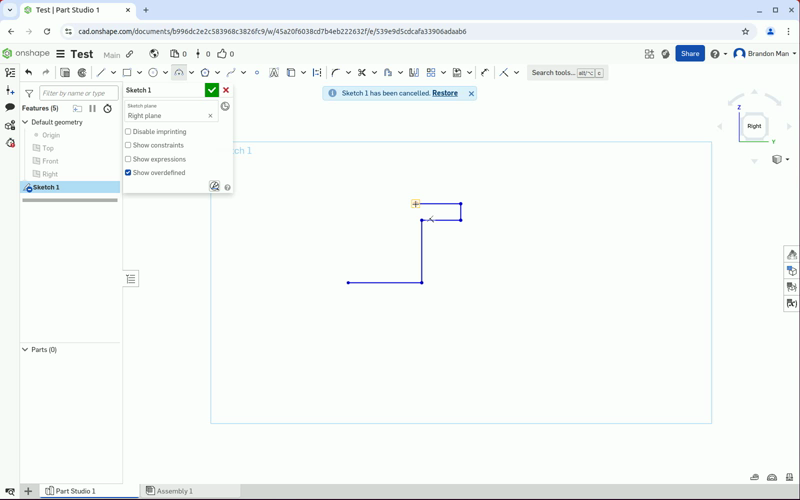
key_down(shift)
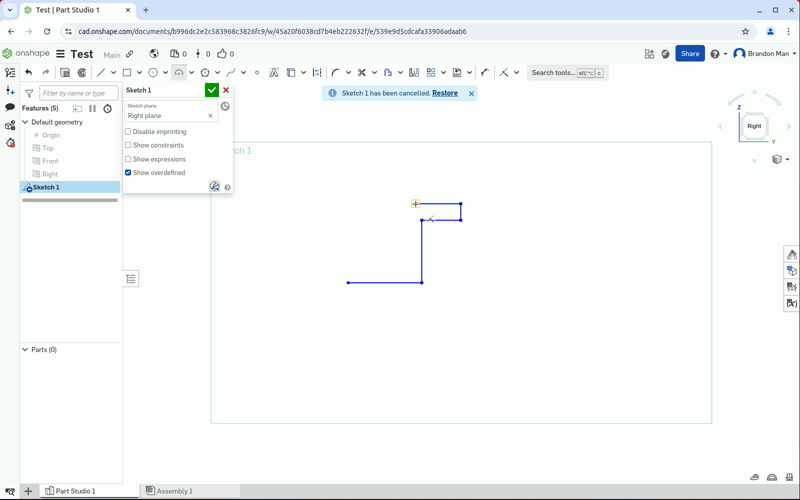
mouse_move(406, 214)
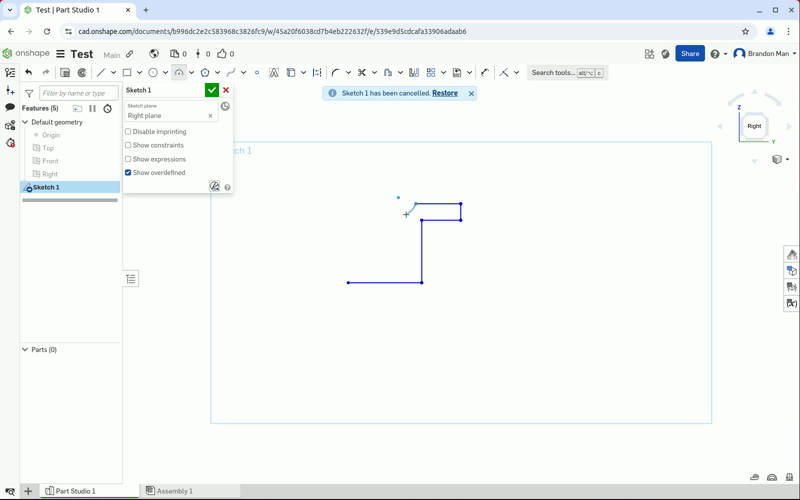
click(406, 214)
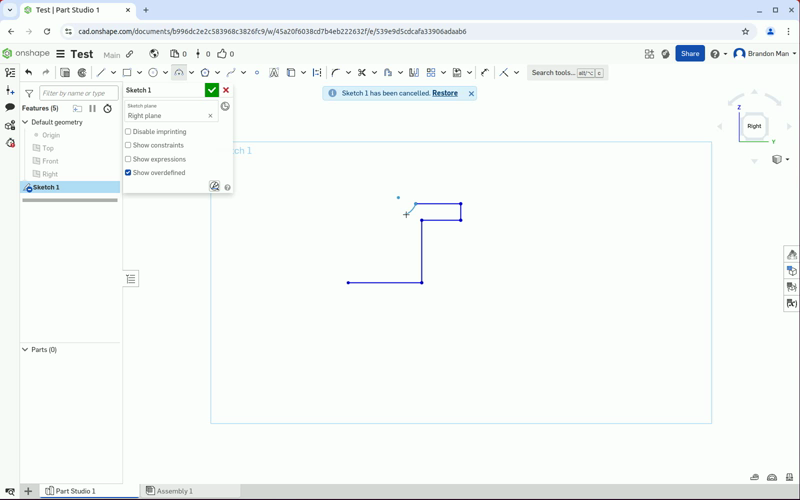
mouse_move(408, 207)
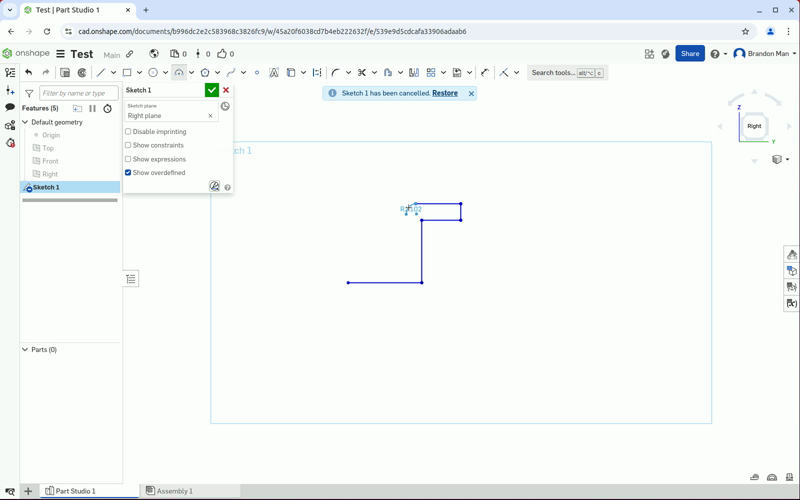
click(408, 207)
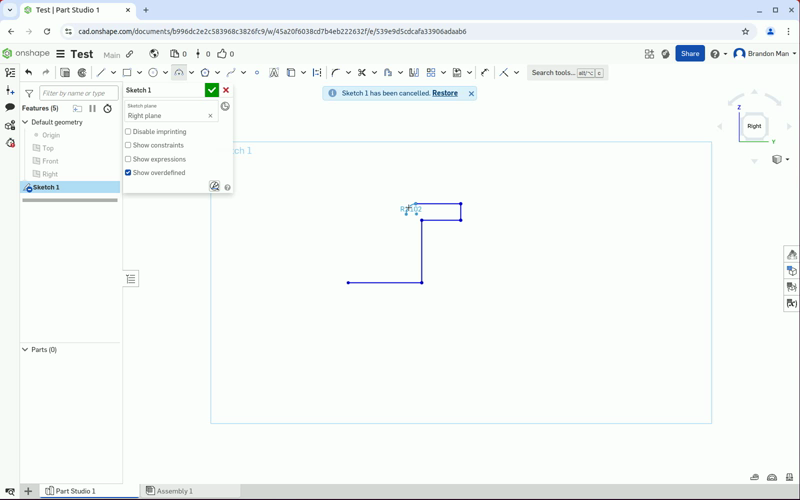
key_up(shift)
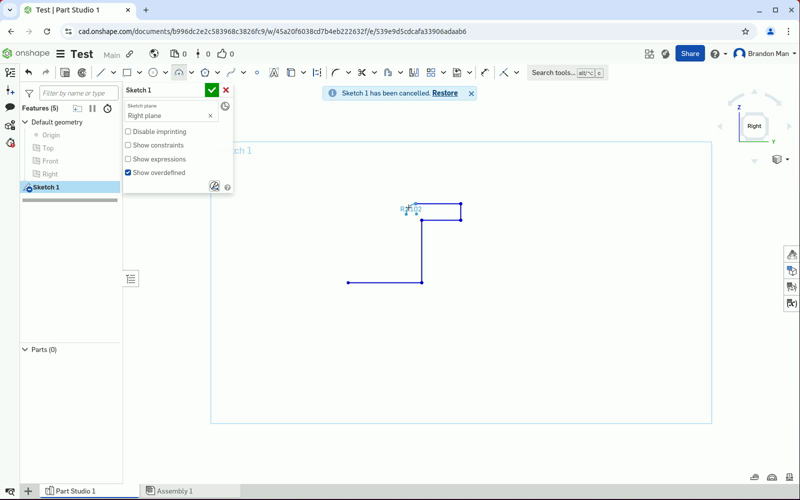
key(esc)
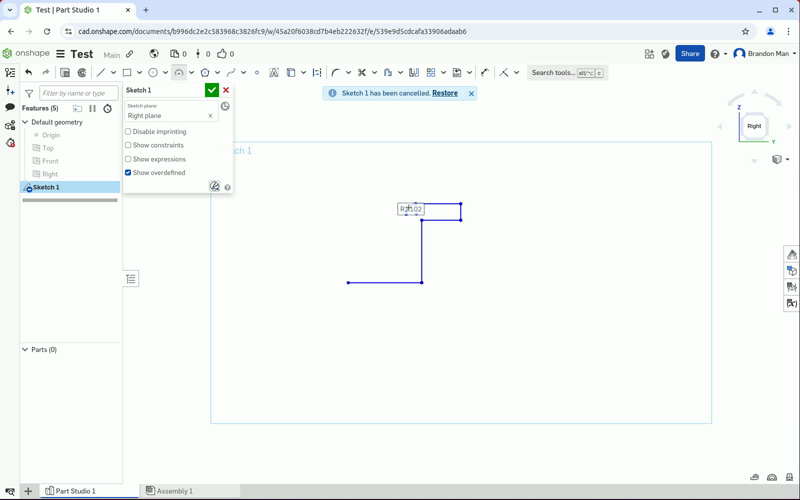
key(l)
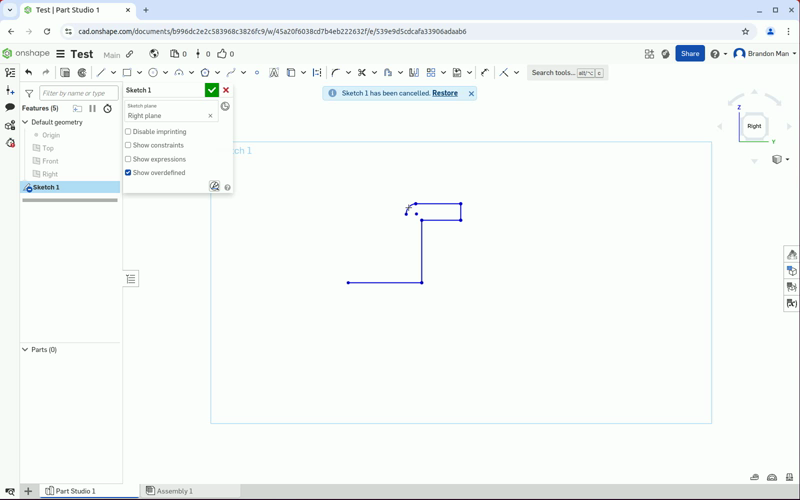
mouse_move(406, 214)
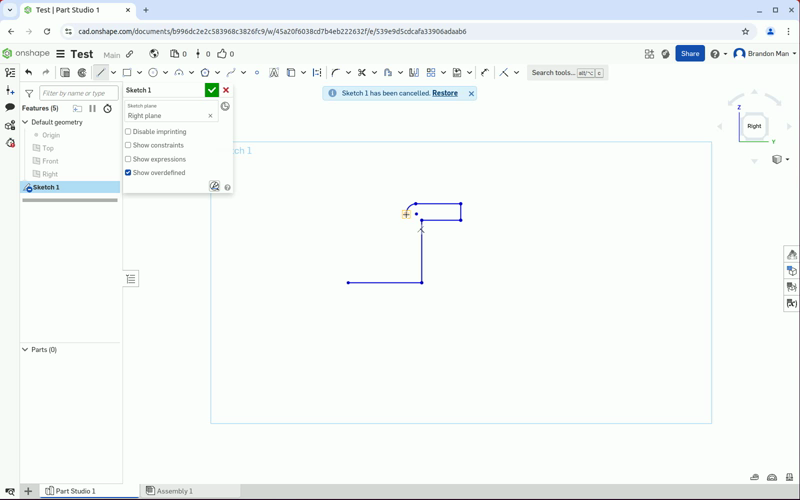
click(406, 214)
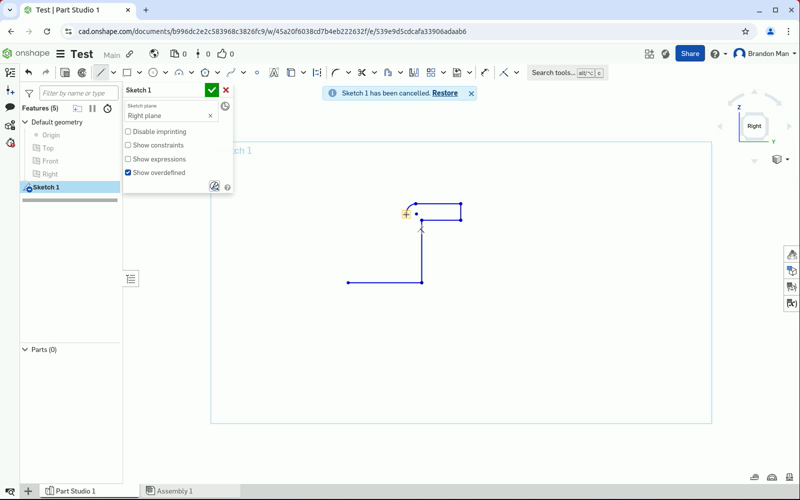
key_down(shift)
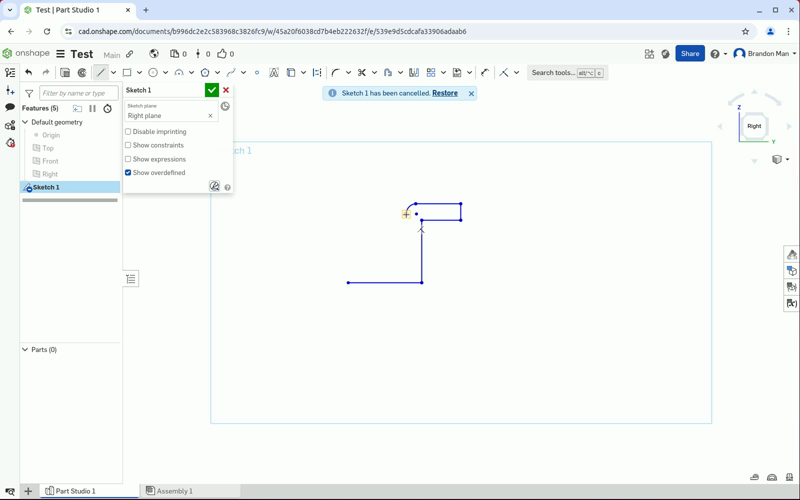
mouse_move(436, 214)
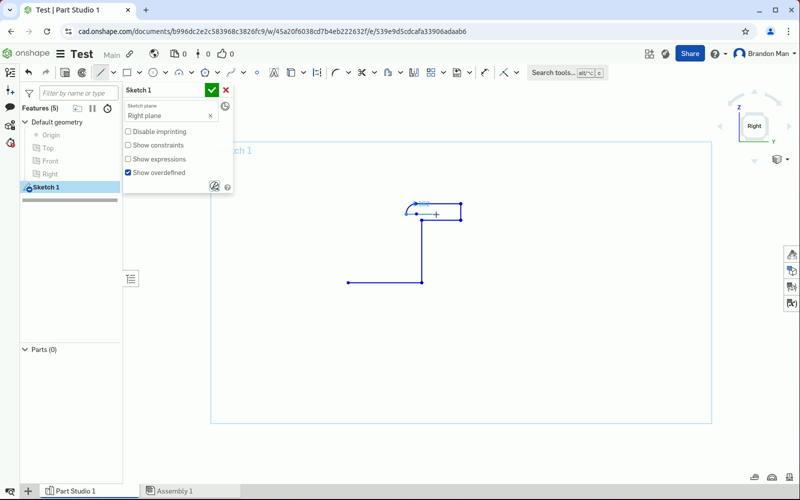
mouse_move(406, 258)
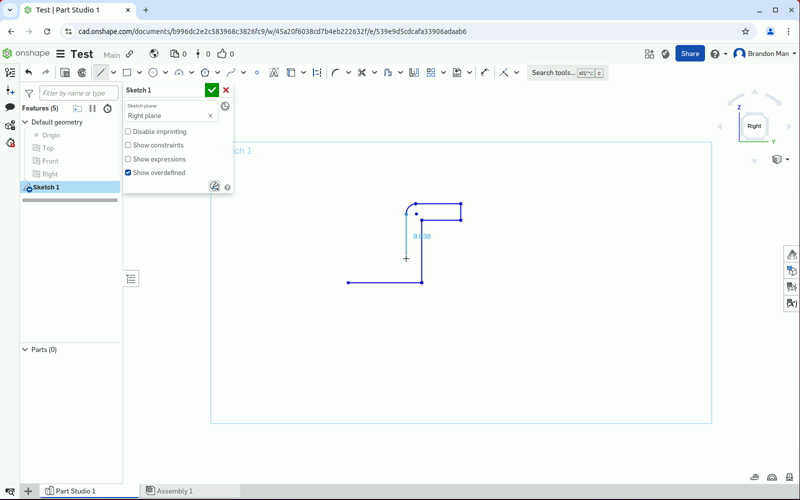
click(406, 258)
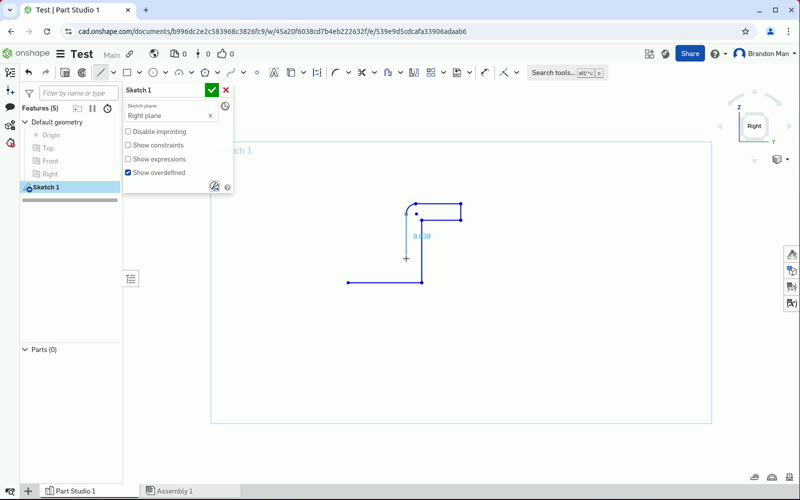
key_up(shift)
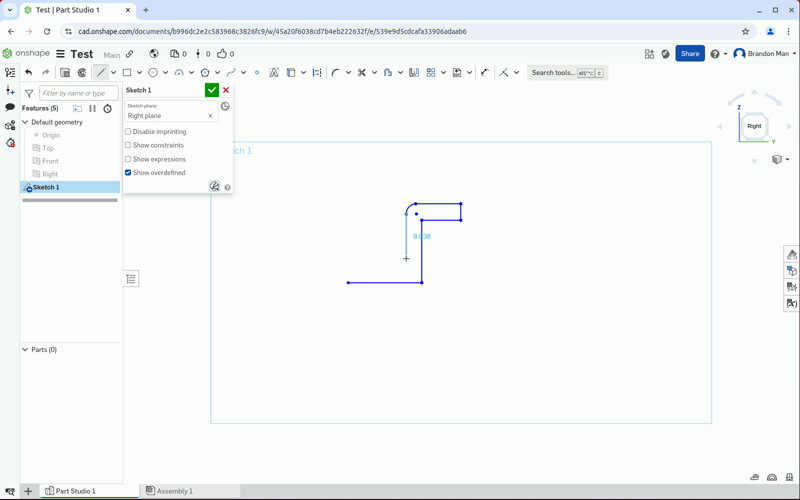
key_down(shift)
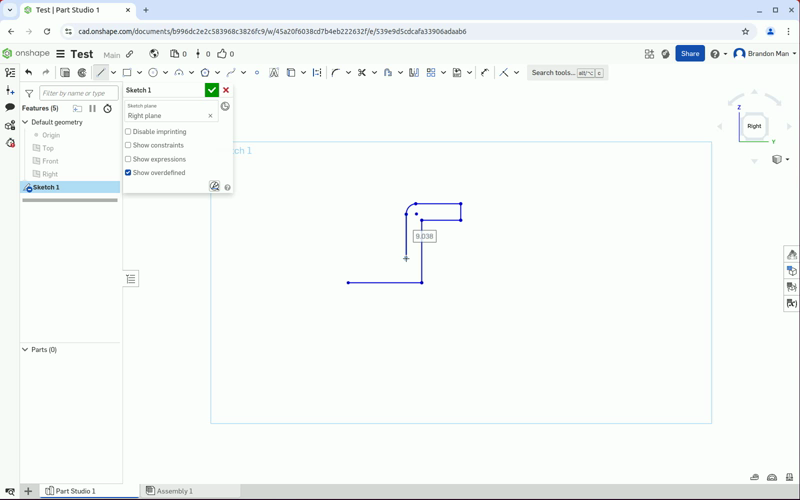
mouse_move(436, 258)
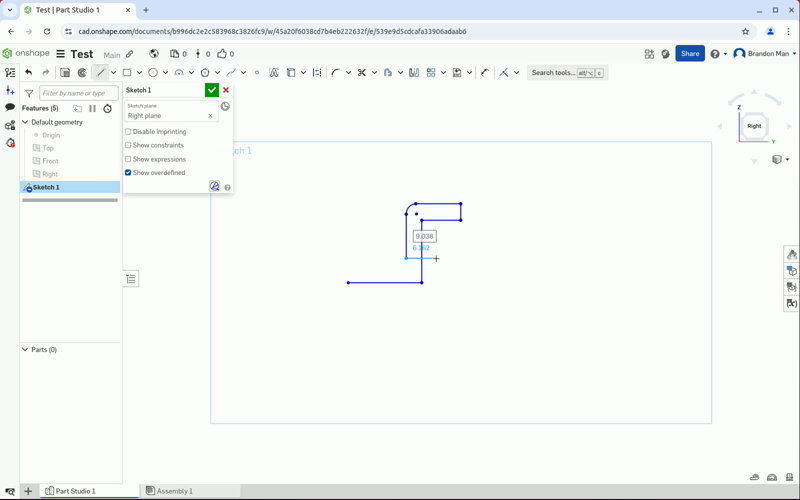
mouse_move(348, 258)
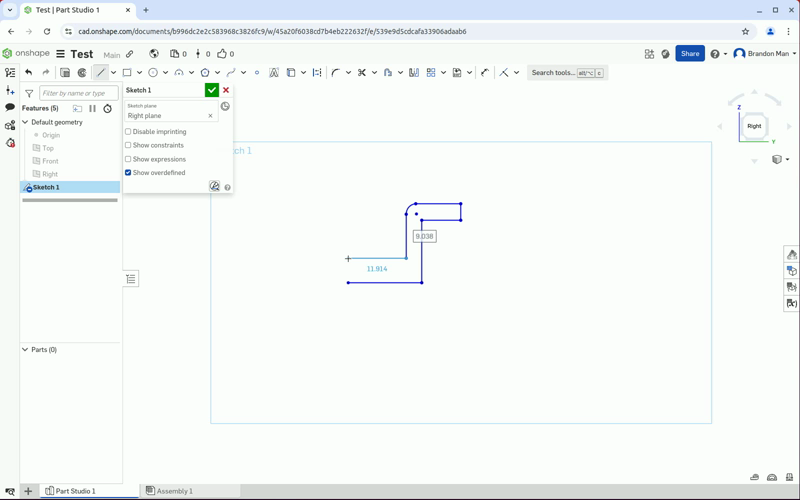
click(348, 258)
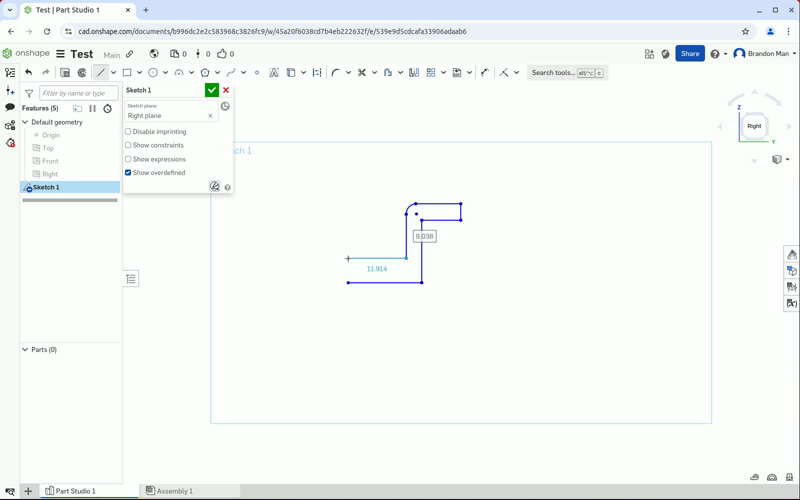
key_up(shift)
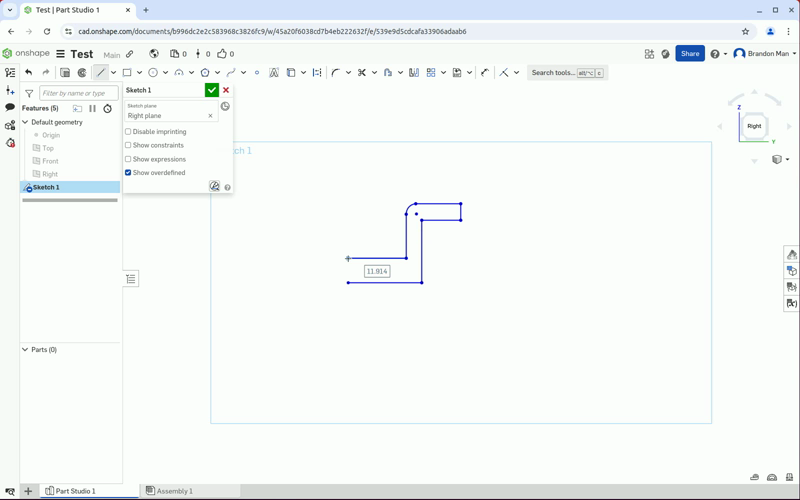
mouse_move(378, 258)
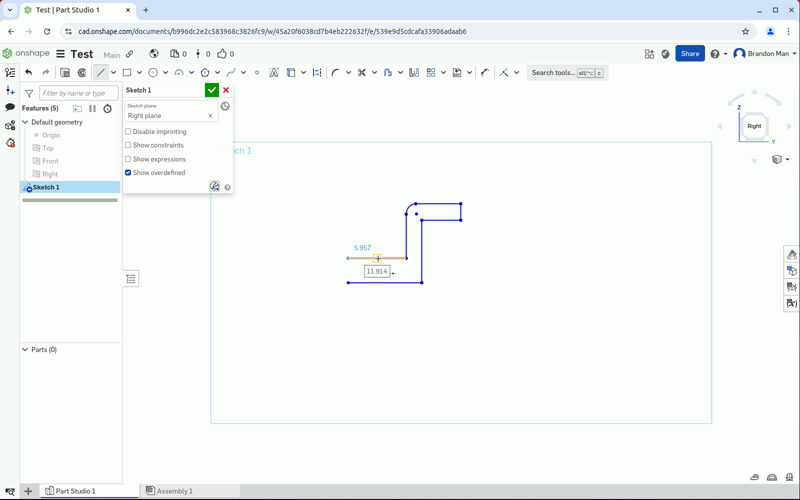
key_down(shift)
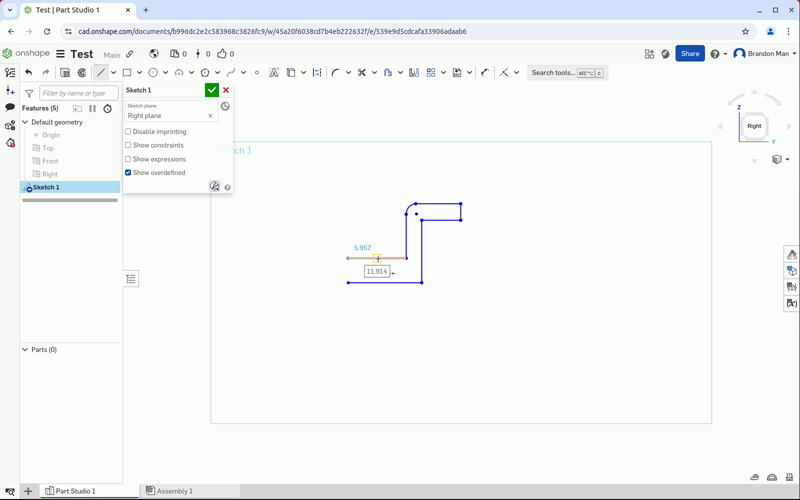
mouse_move(348, 282)
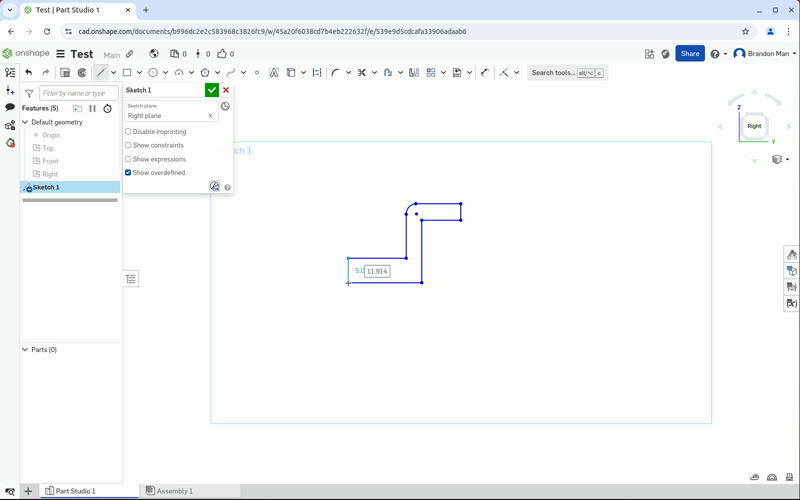
key_up(shift)
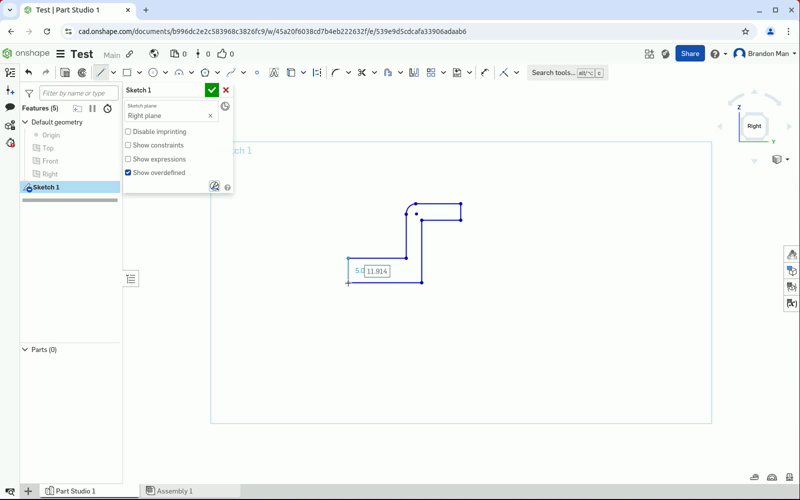
click(348, 282)
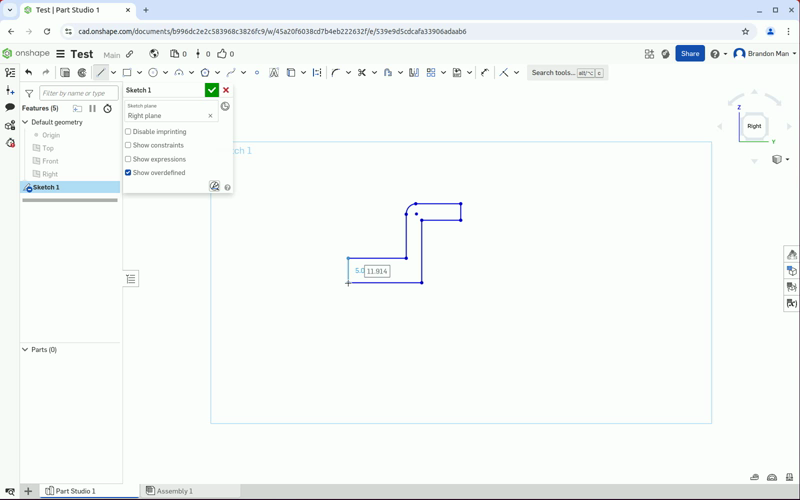
key(esc)
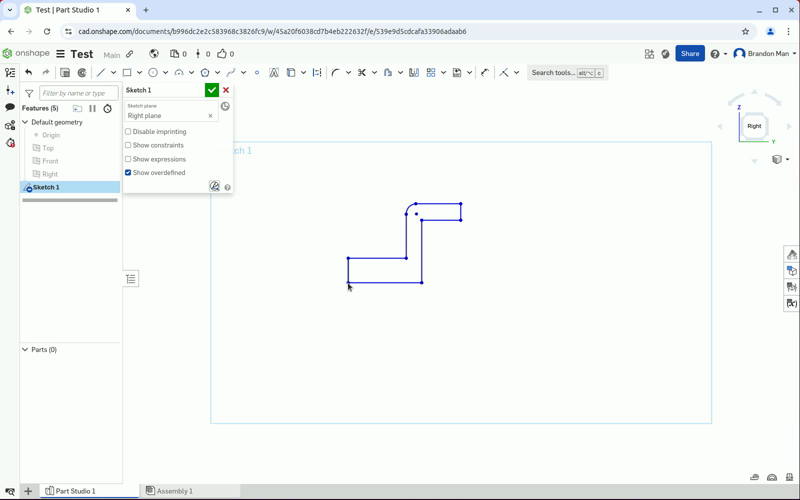
mouse_move(417, 257)
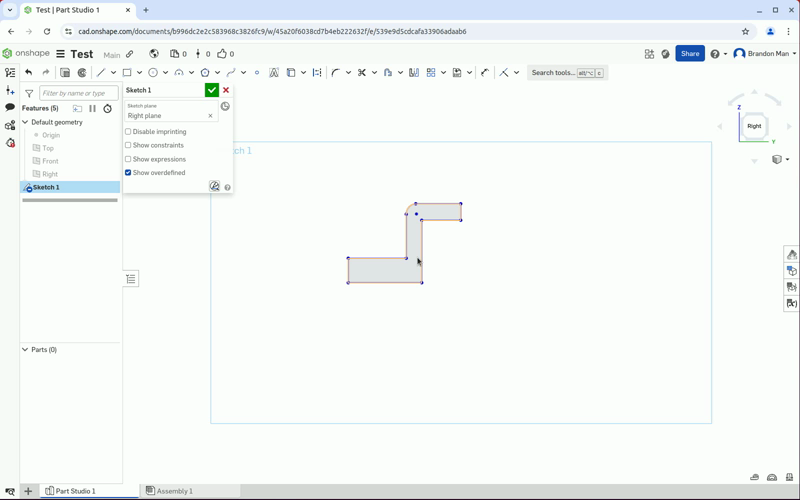
click(417, 257)
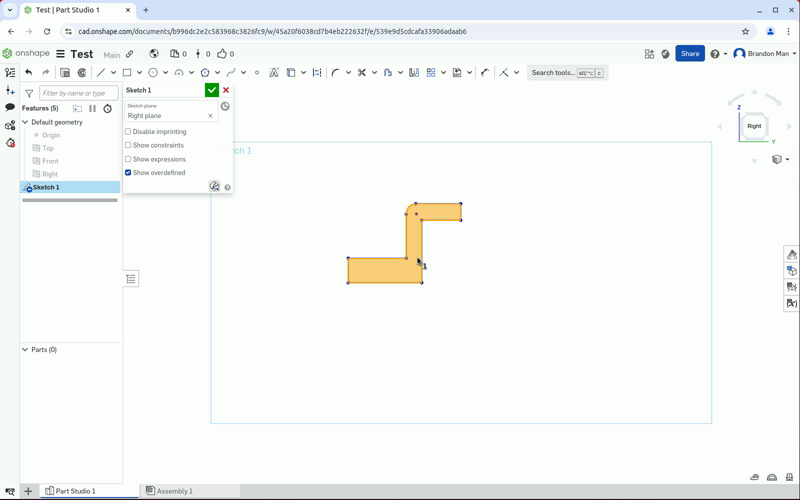
mouse_move(73, 352)
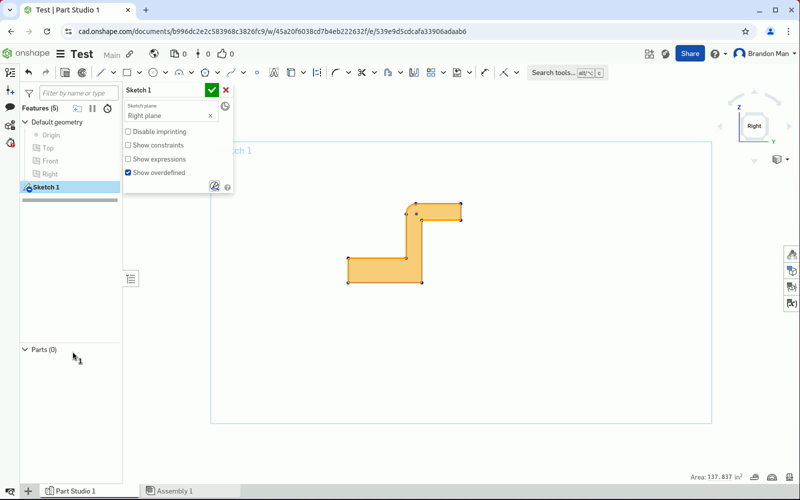
key(shift+y)
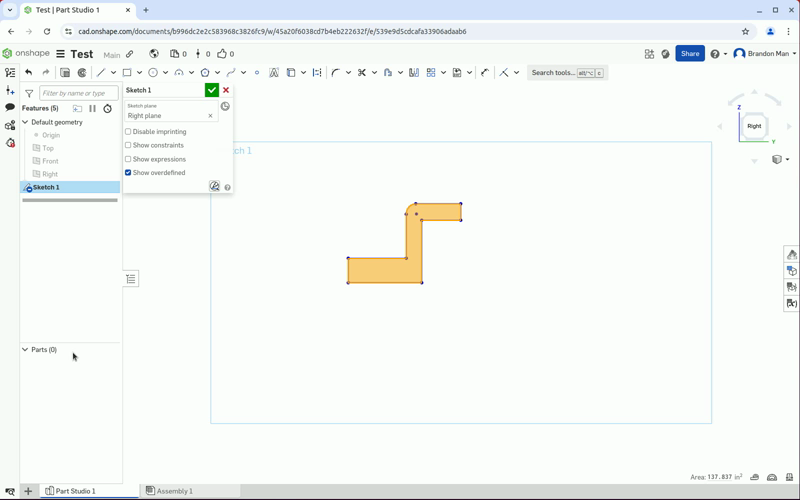
key(shift+e)
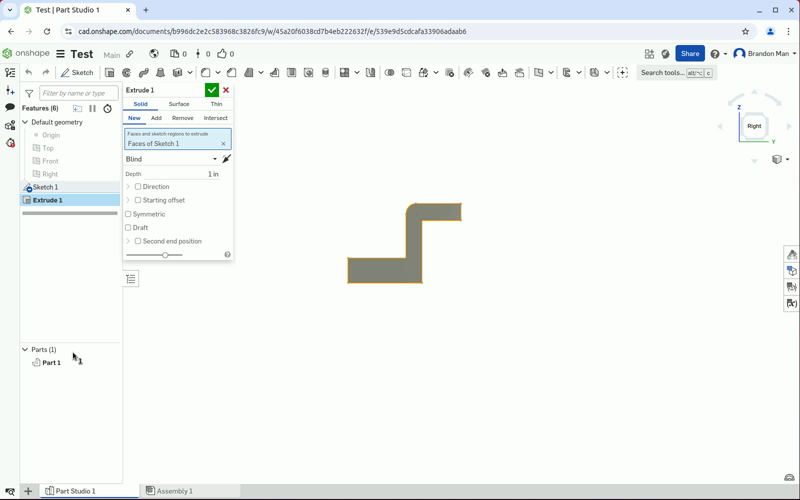
mouse_move(143, 106)
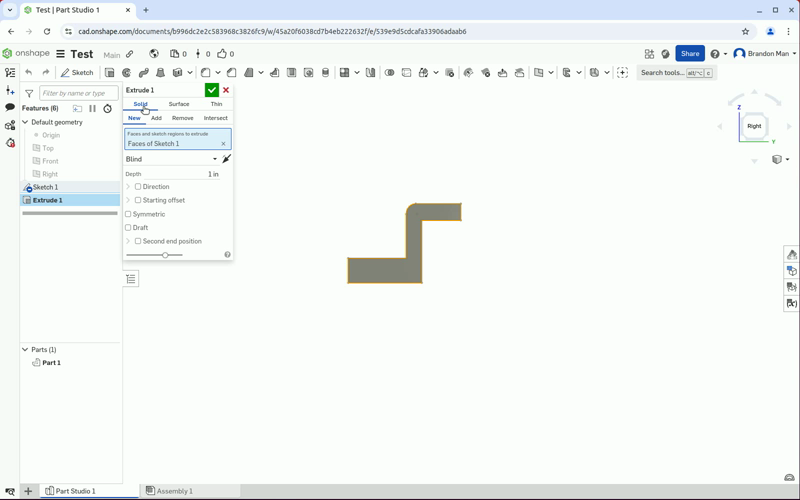
click(143, 106)
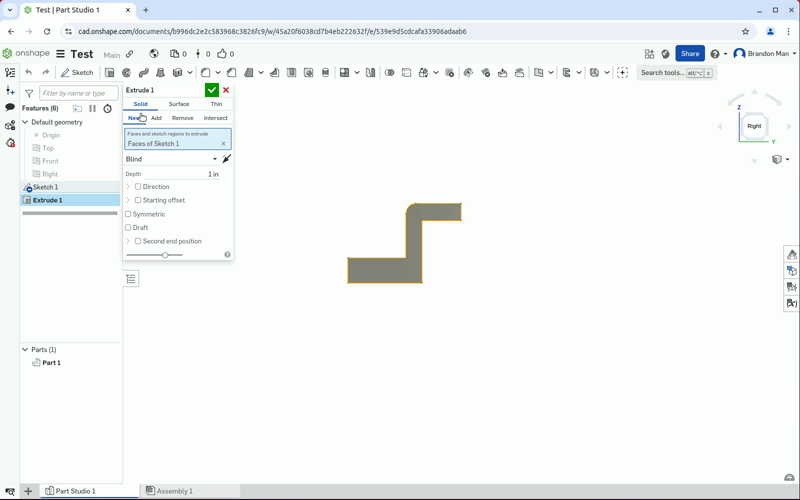
mouse_move(137, 120)
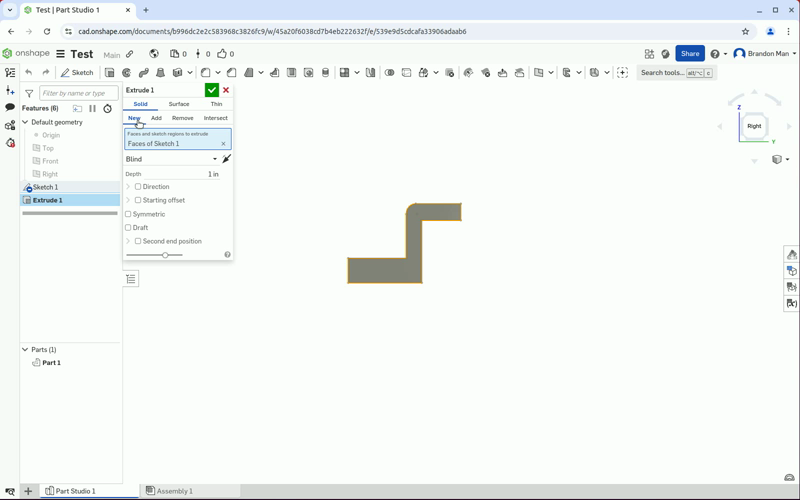
click(137, 120)
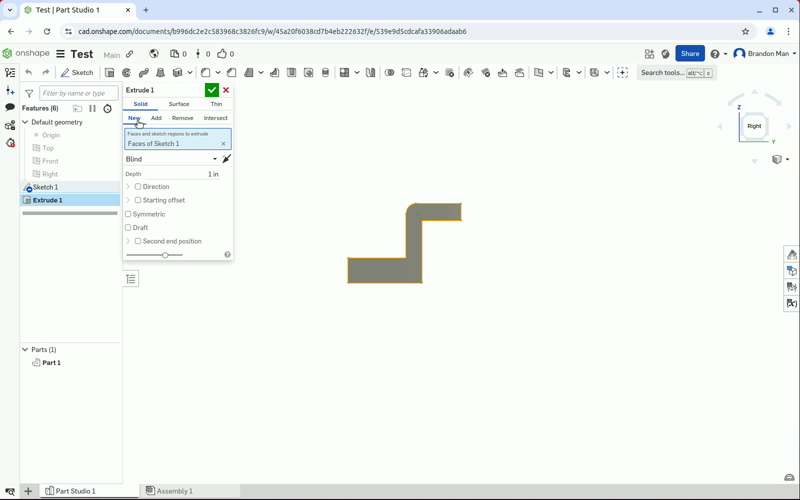
key(tab, 4)
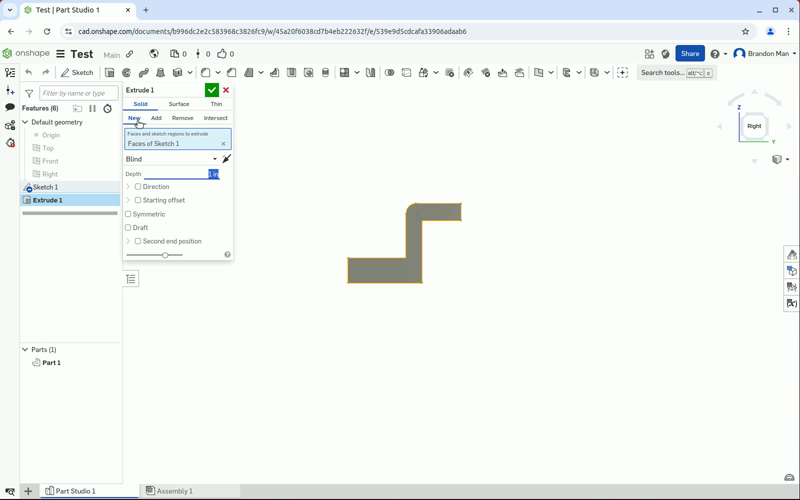
text(22.868)
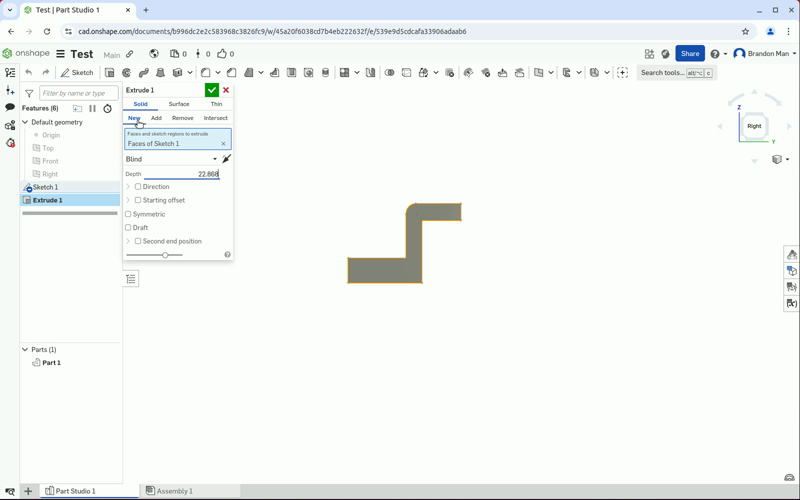
key(enter)
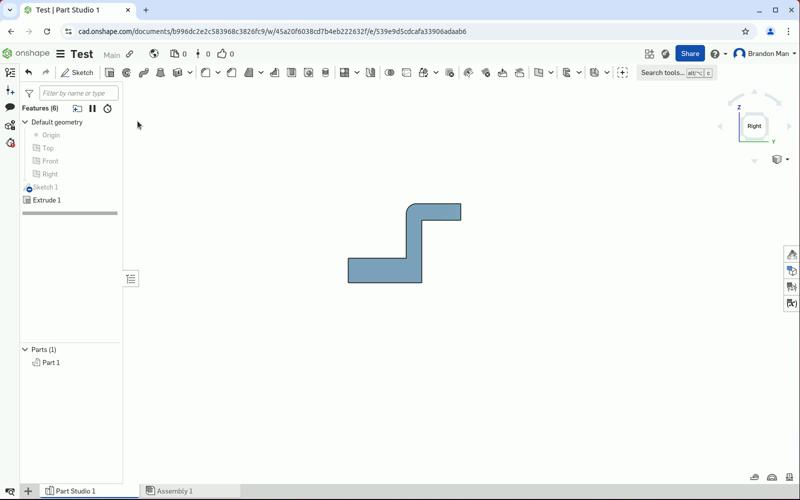
key(shift+h)
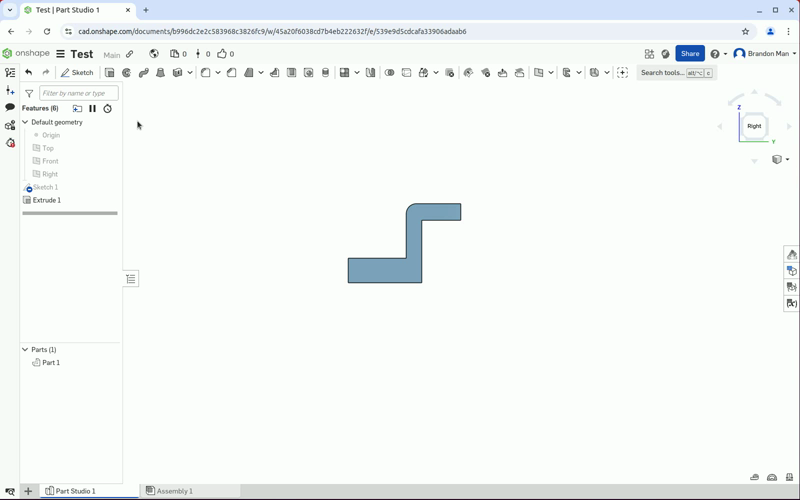
key(shift+h)
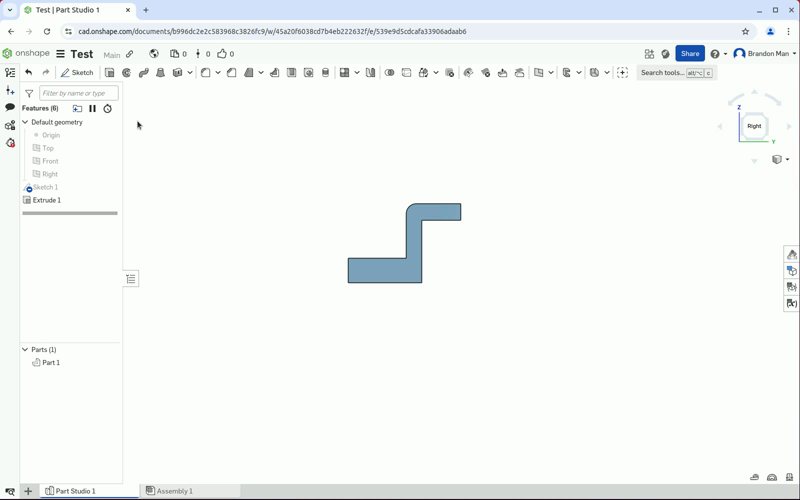
mouse_move(73, 189)
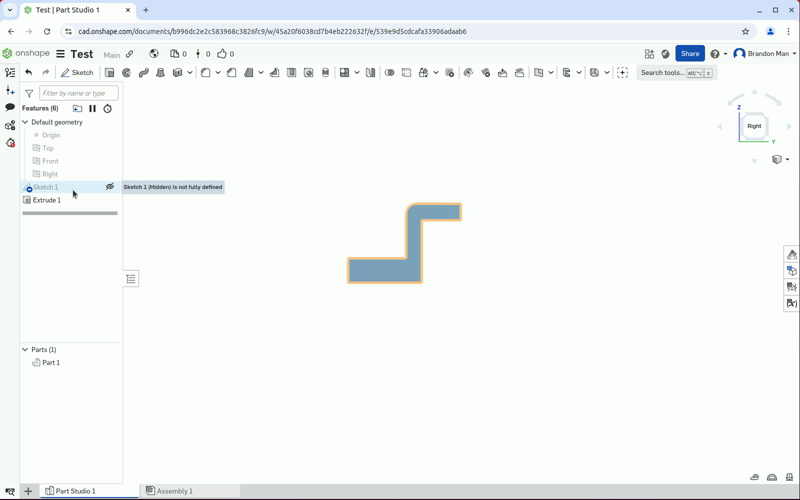
click(73, 189)
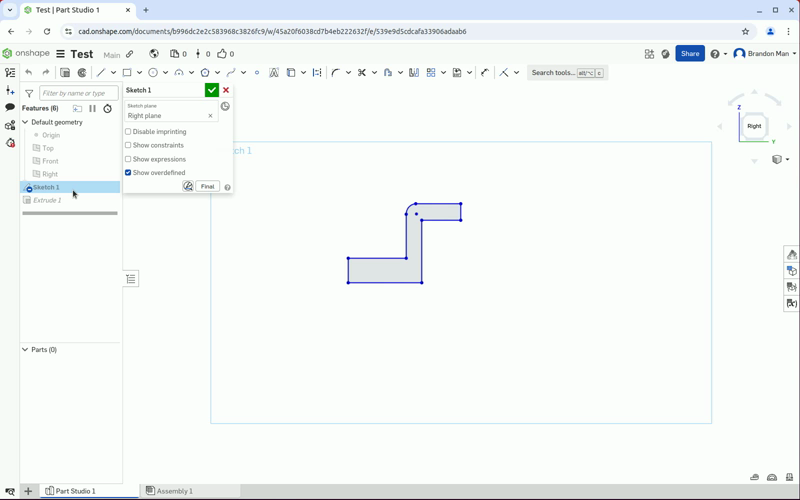
mouse_move(229, 92)
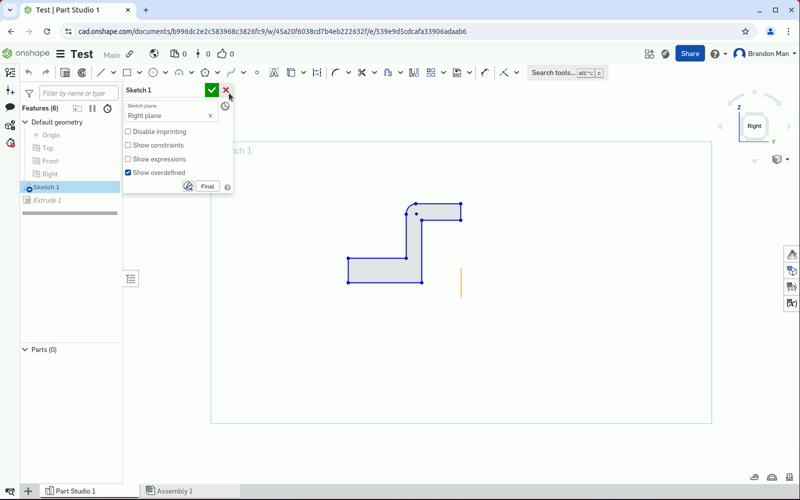
click(229, 92)
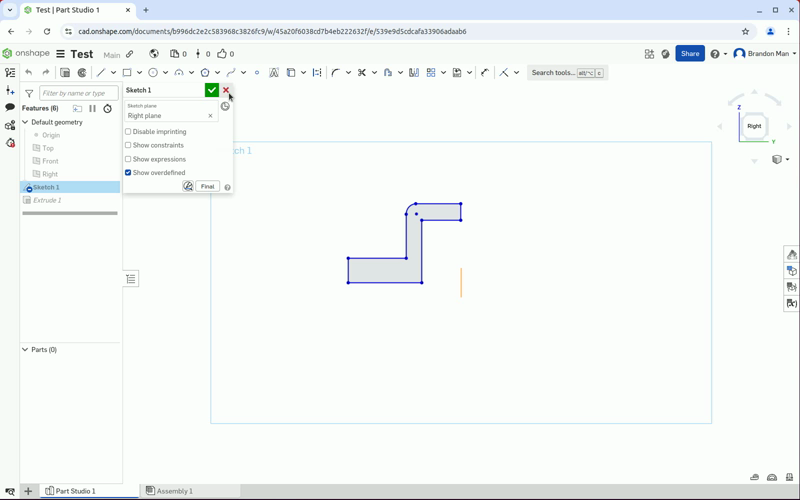
key(shift+s)
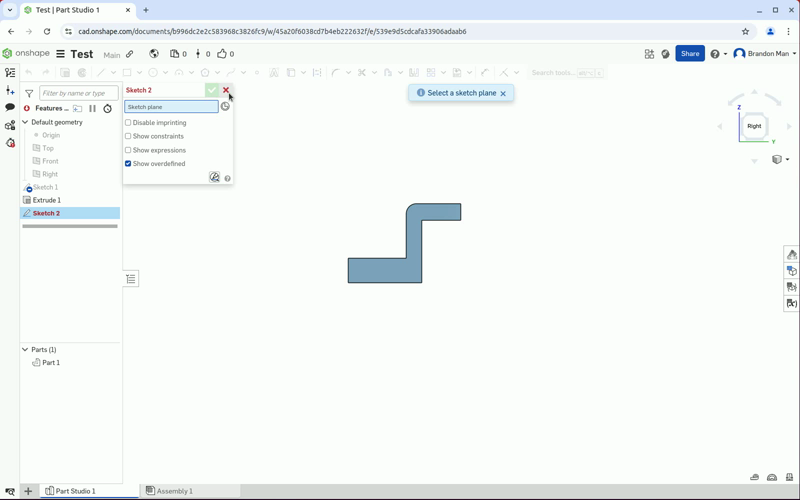
mouse_move(73, 176)
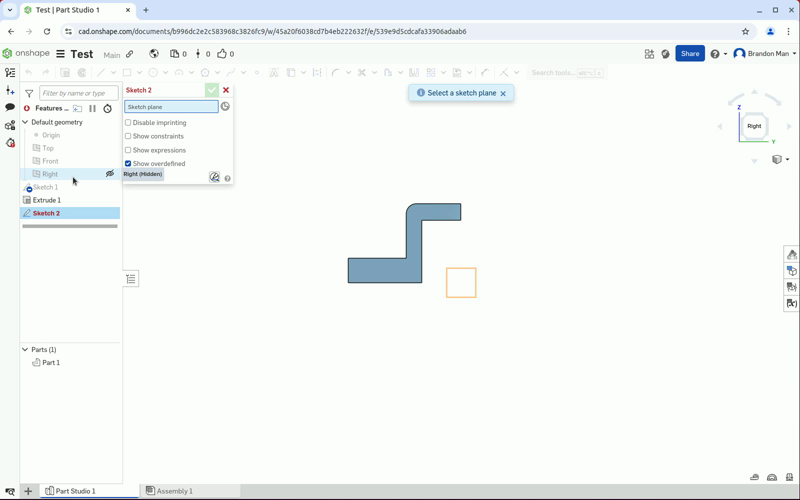
click(73, 176)
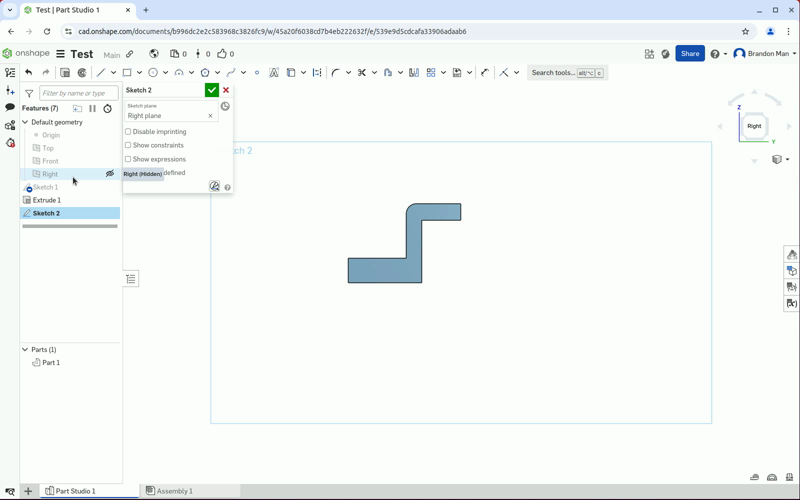
mouse_move(73, 352)
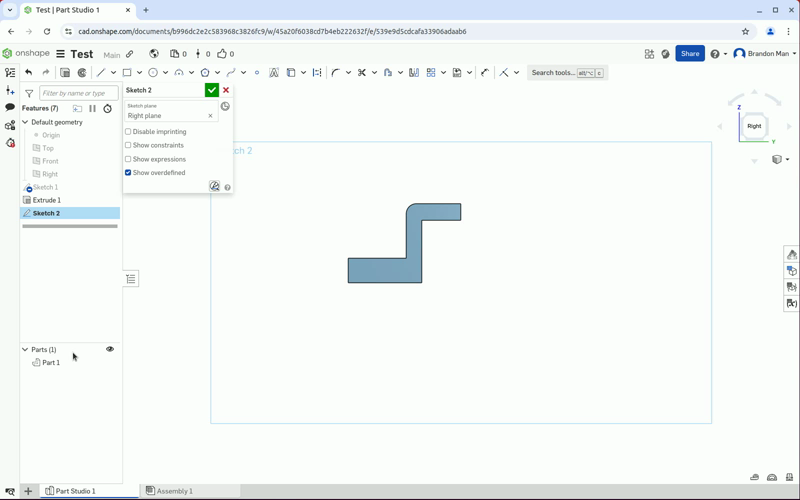
key(y)
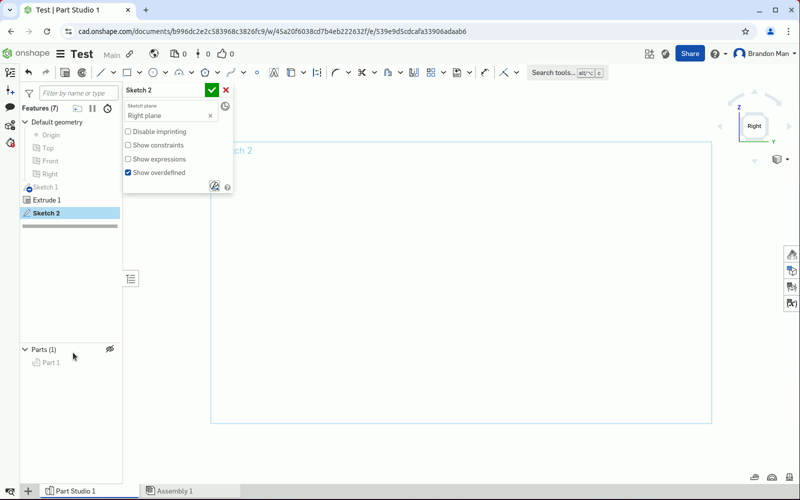
key(l)
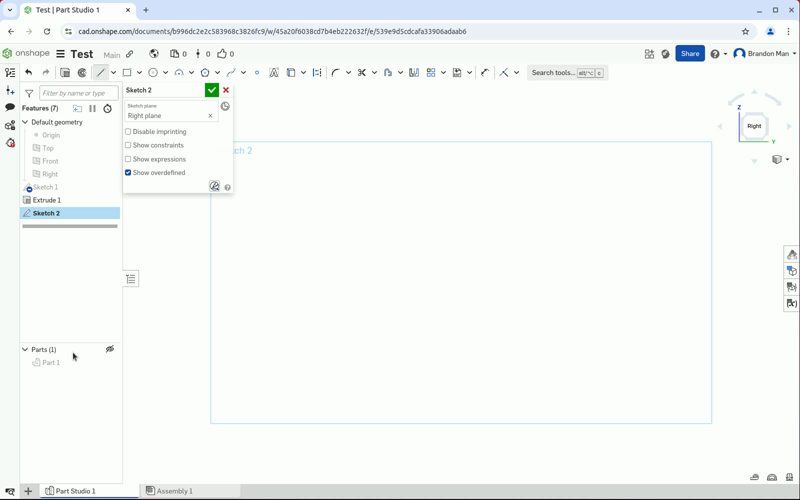
key_down(shift)
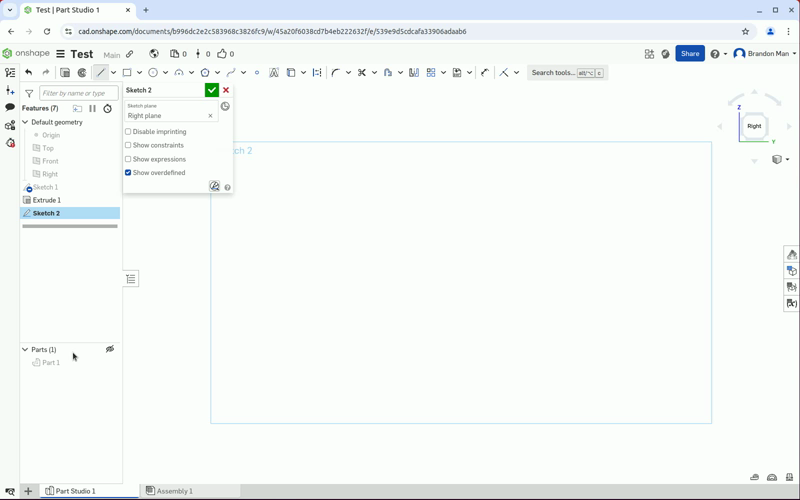
mouse_move(460, 220)
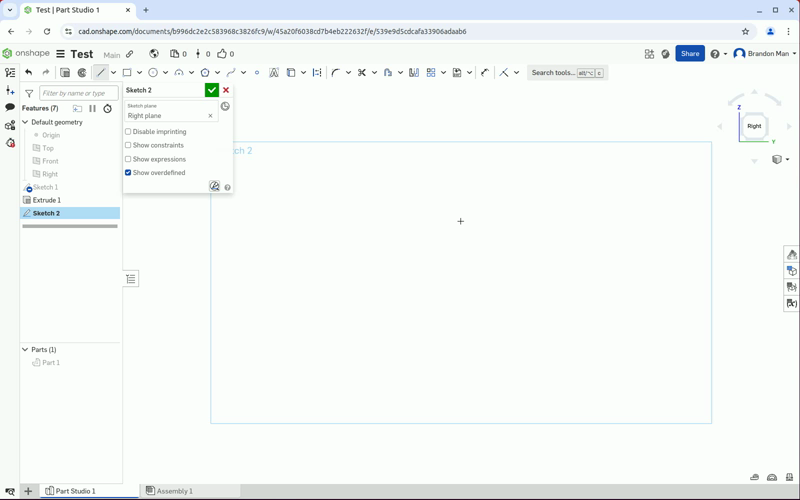
click(460, 220)
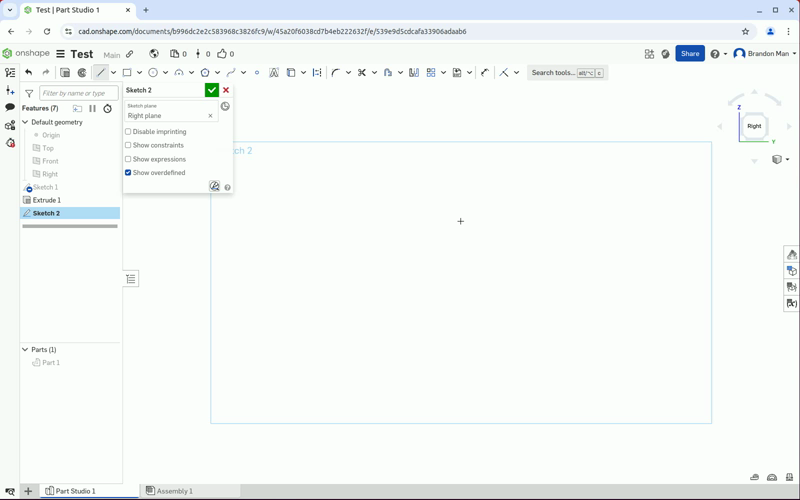
key_up(shift)
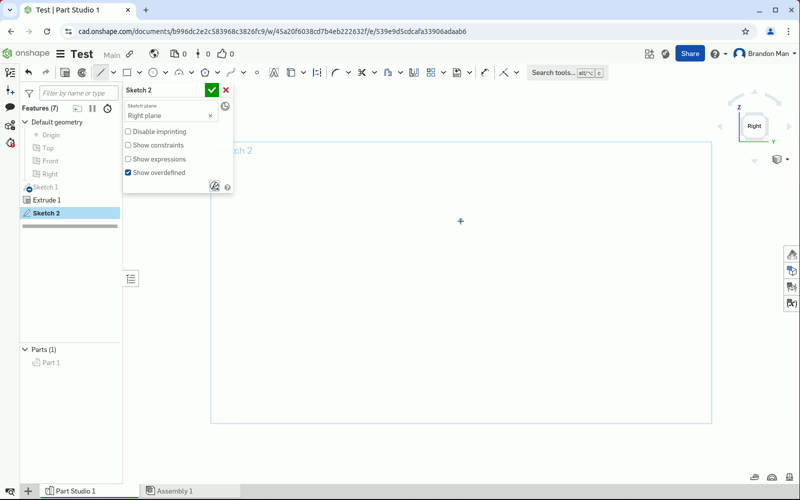
key_down(shift)
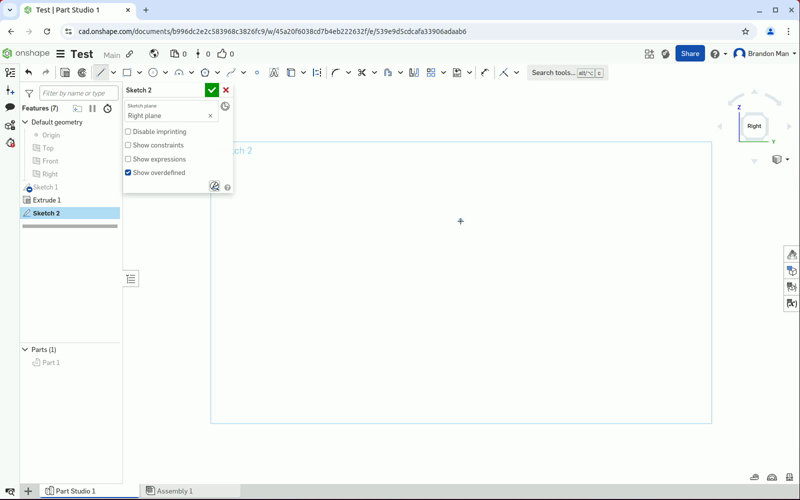
mouse_move(490, 220)
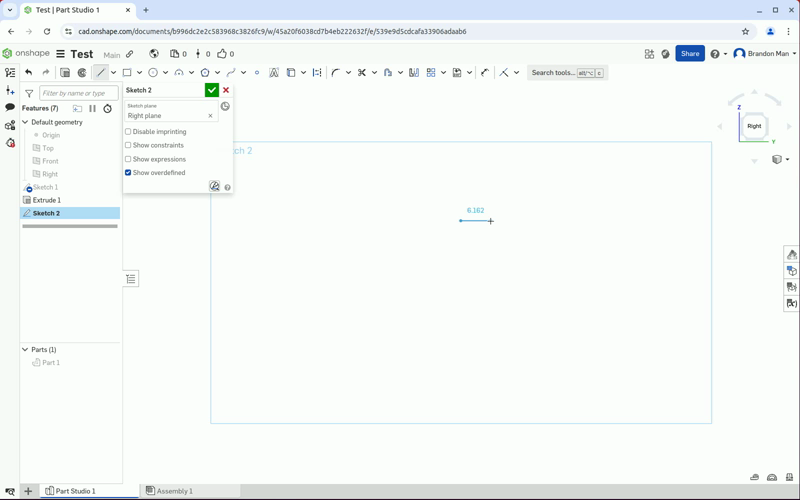
mouse_move(499, 220)
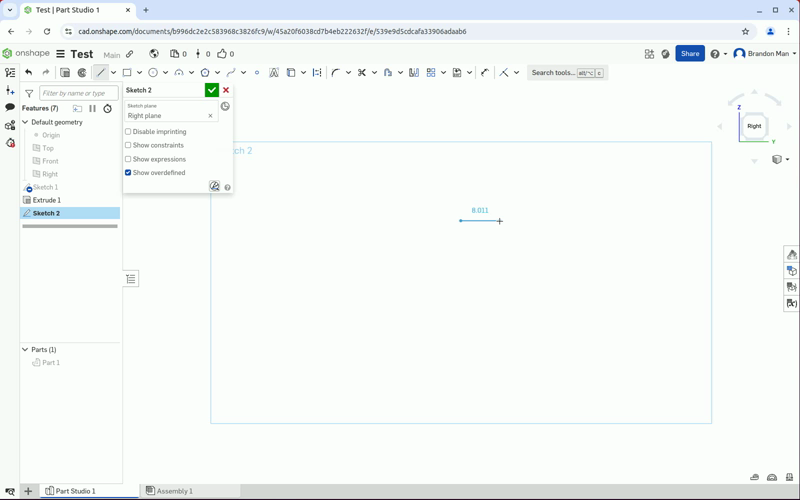
click(499, 220)
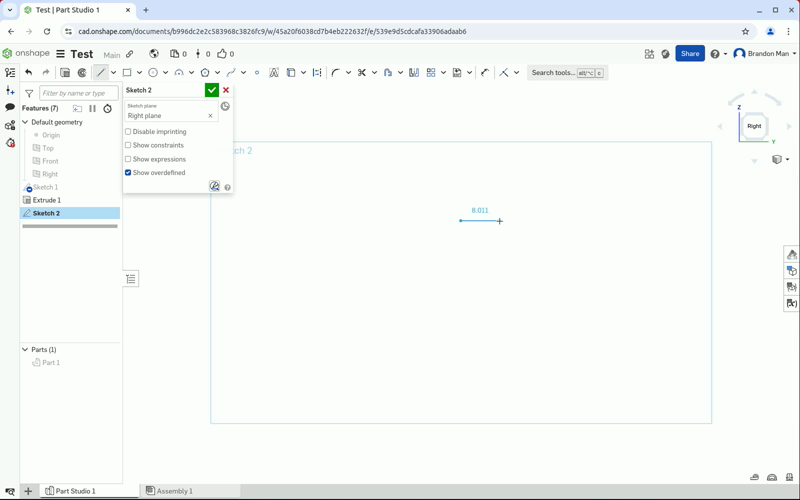
key_up(shift)
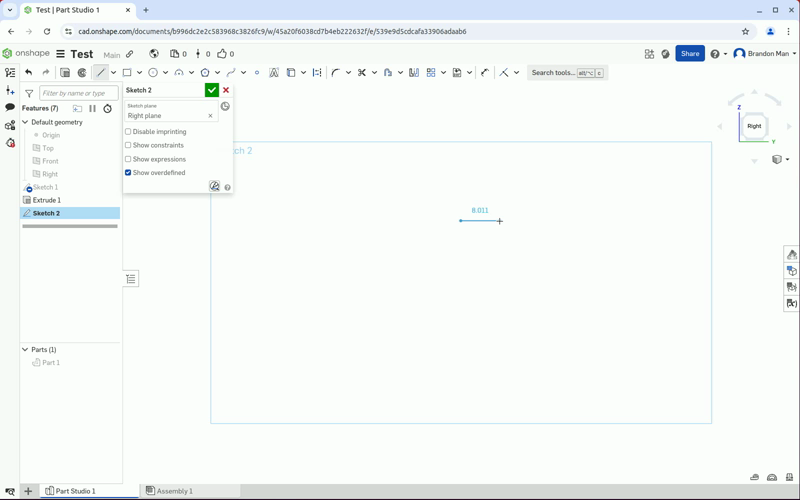
key_down(shift)
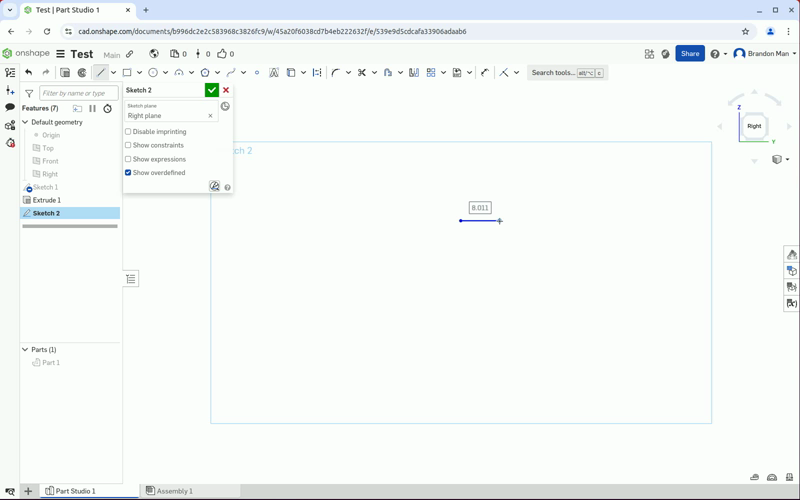
mouse_move(499, 283)
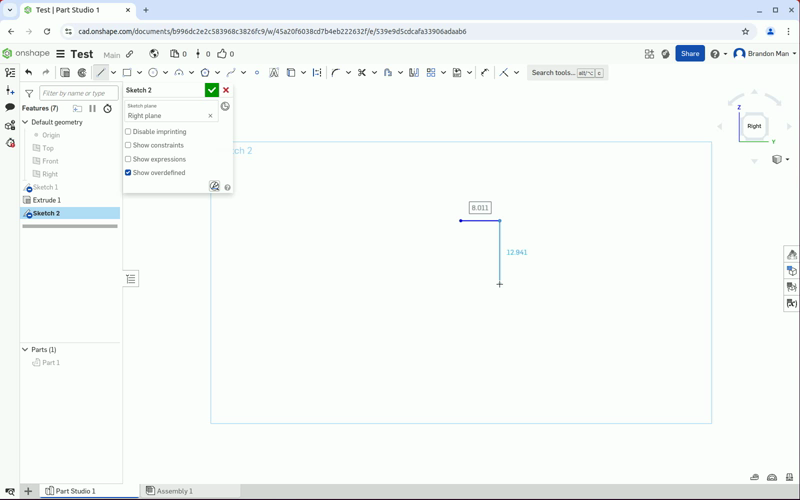
click(499, 283)
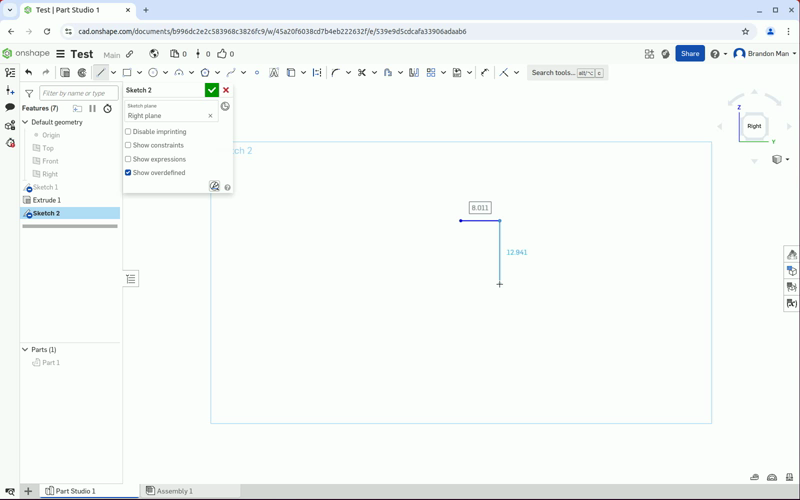
key_up(shift)
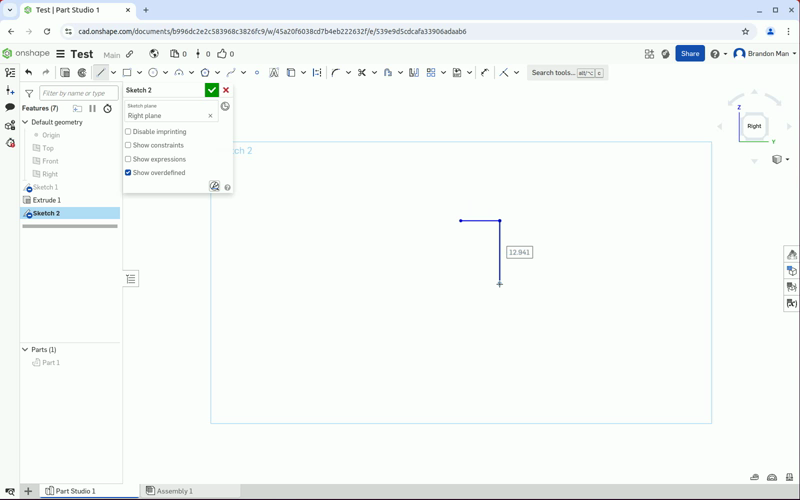
key_down(shift)
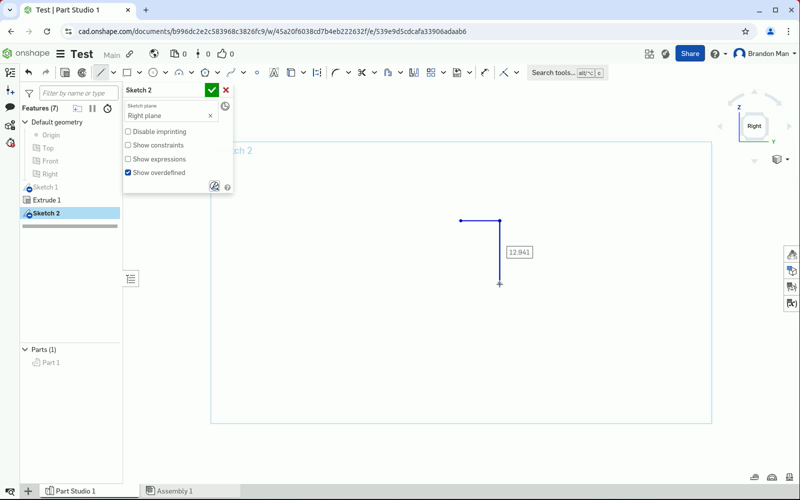
mouse_move(573, 283)
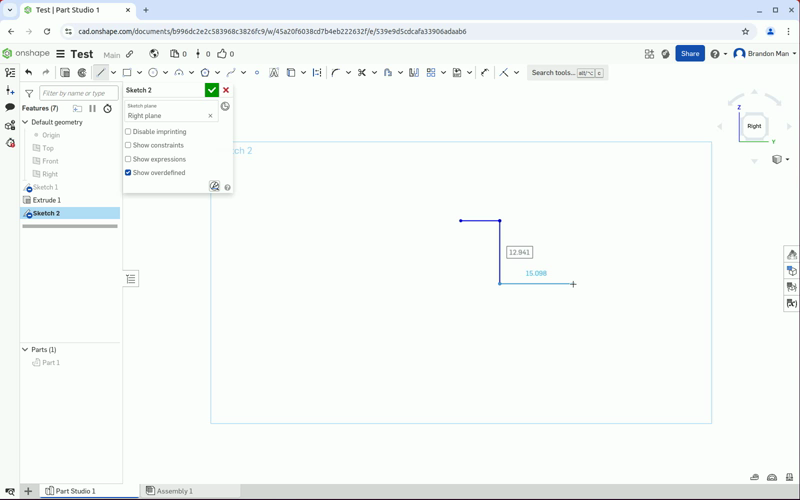
click(573, 283)
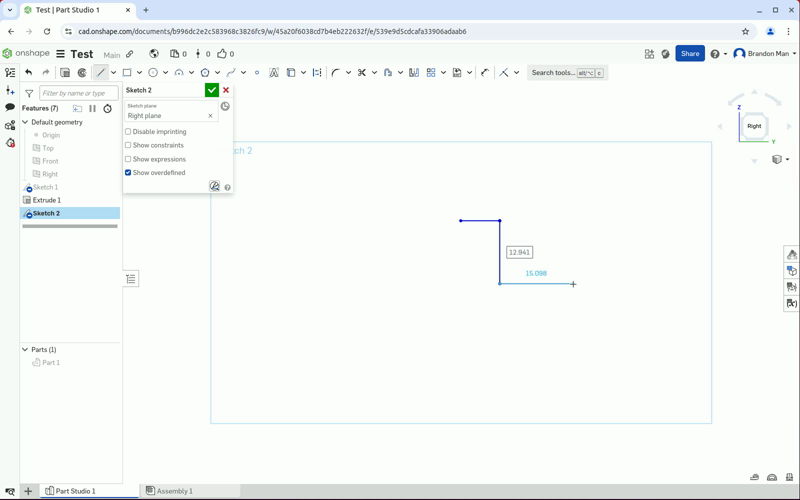
key_up(shift)
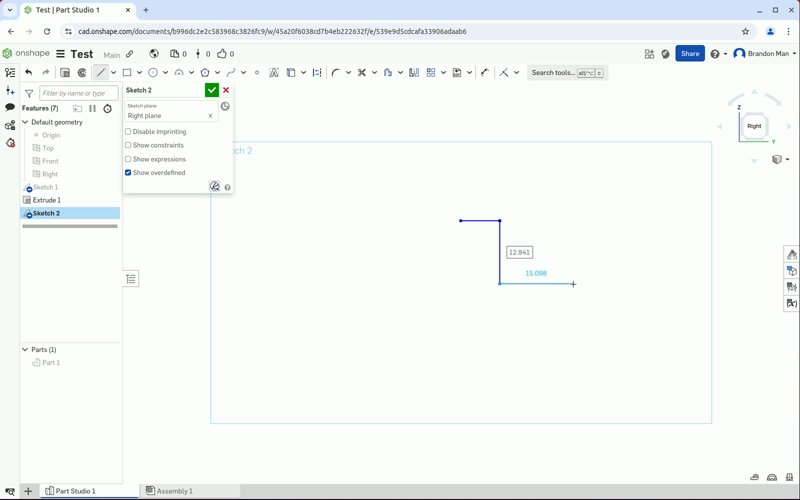
key_down(shift)
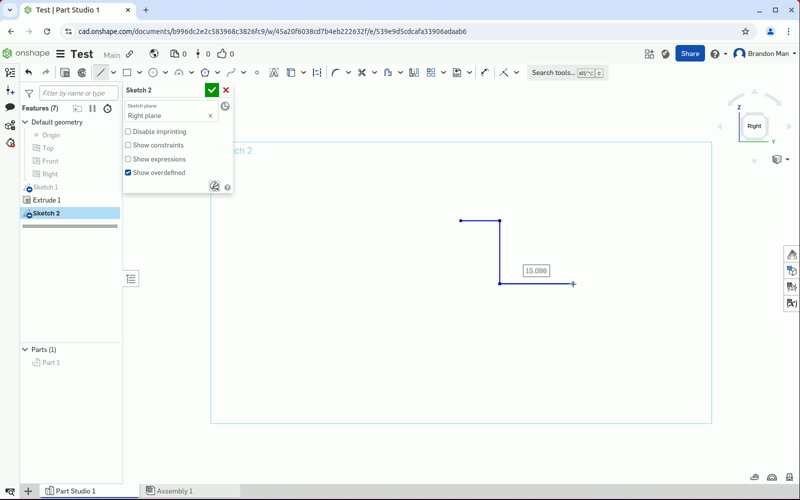
mouse_move(589, 283)
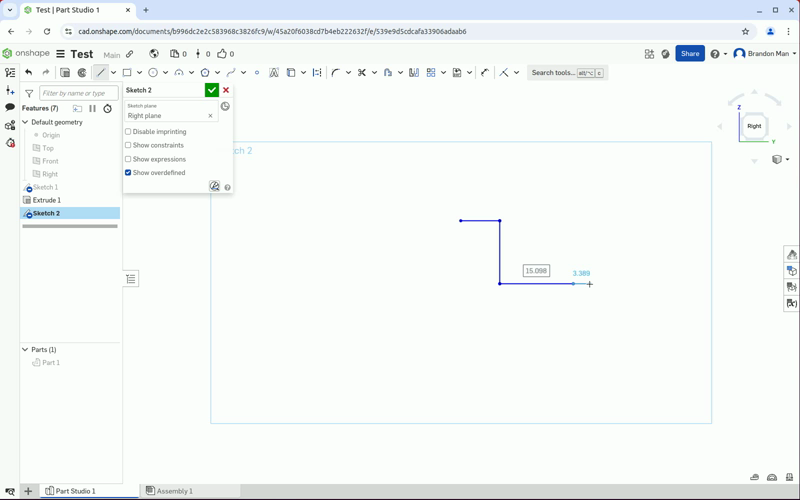
mouse_move(573, 258)
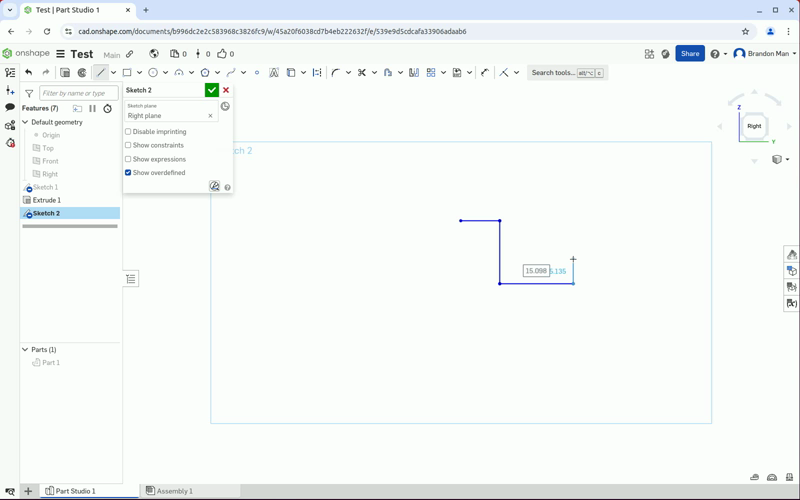
click(573, 258)
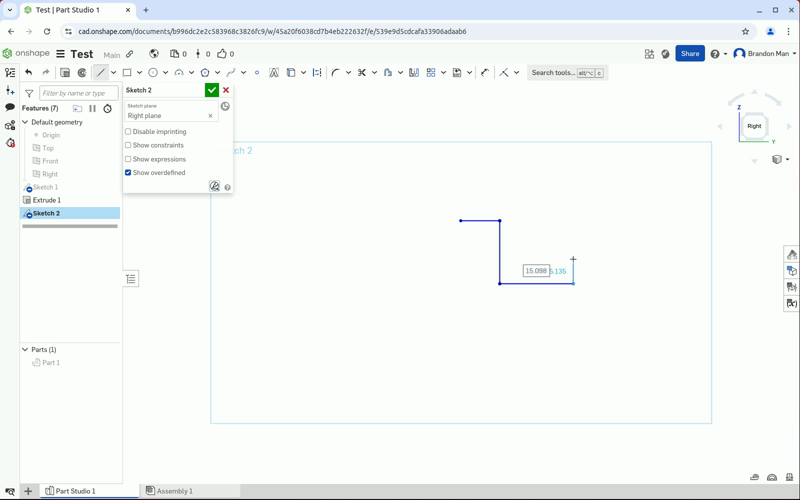
key_up(shift)
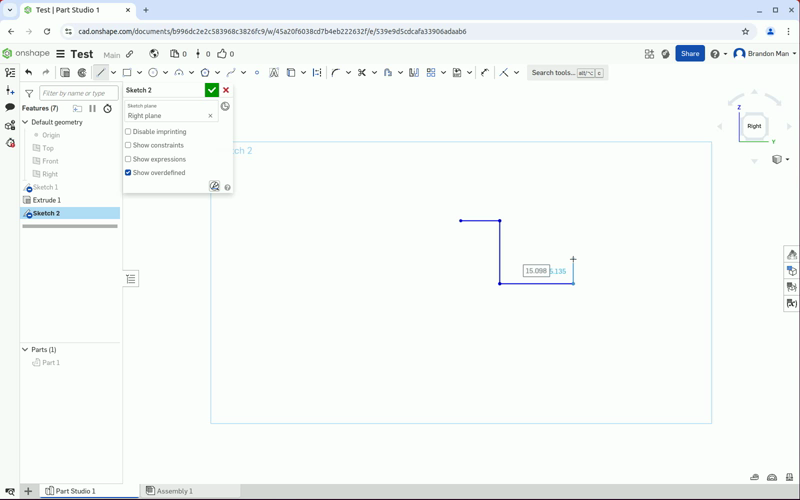
key_down(shift)
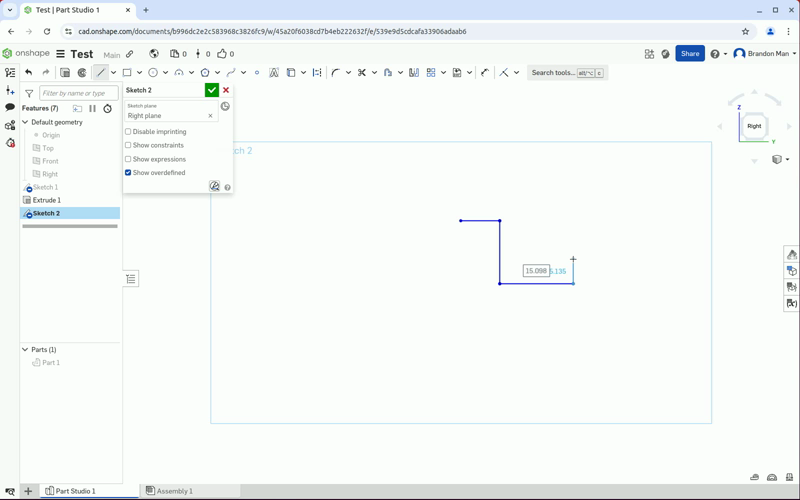
mouse_move(589, 258)
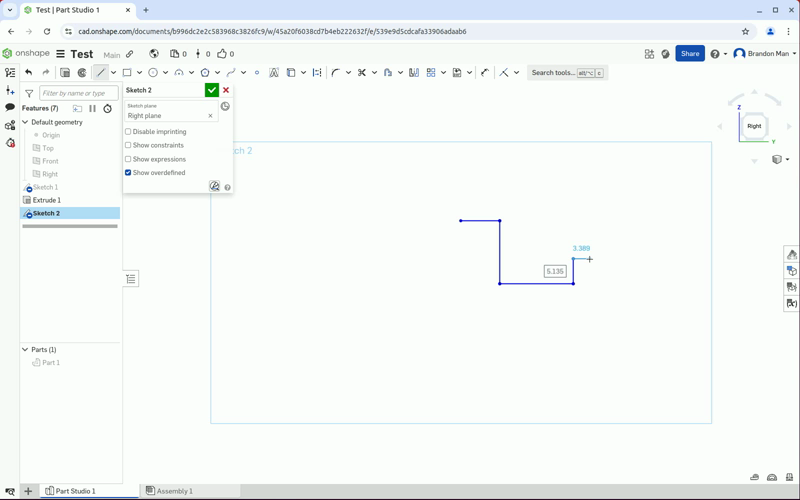
mouse_move(515, 258)
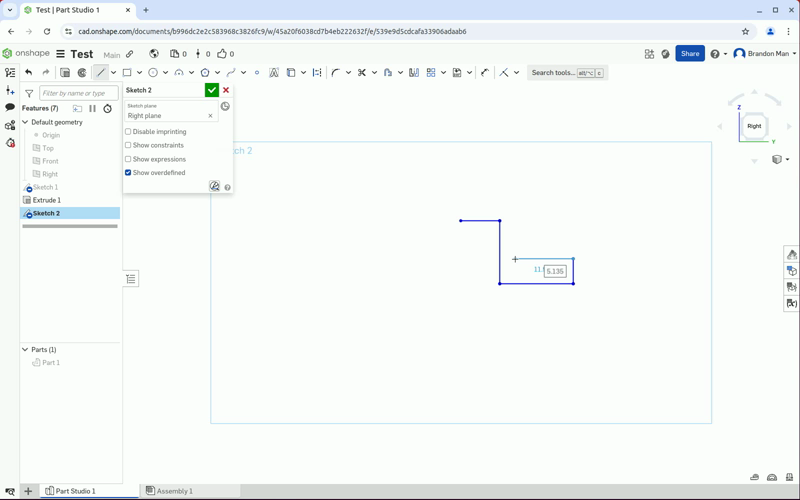
click(515, 258)
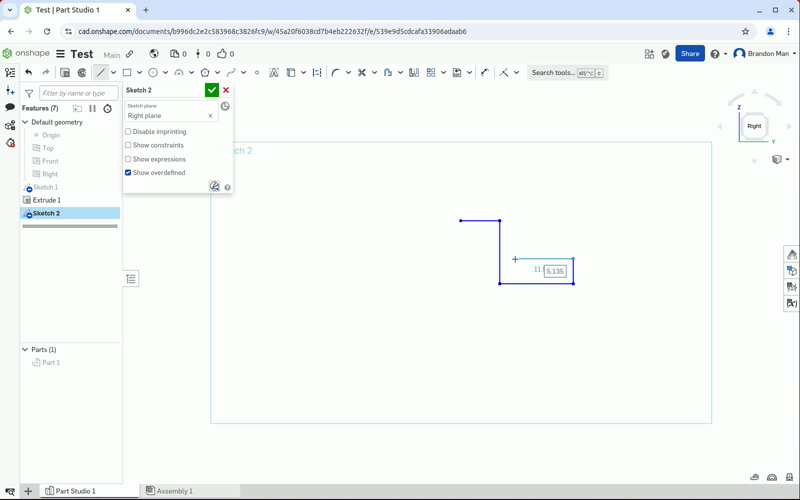
key_up(shift)
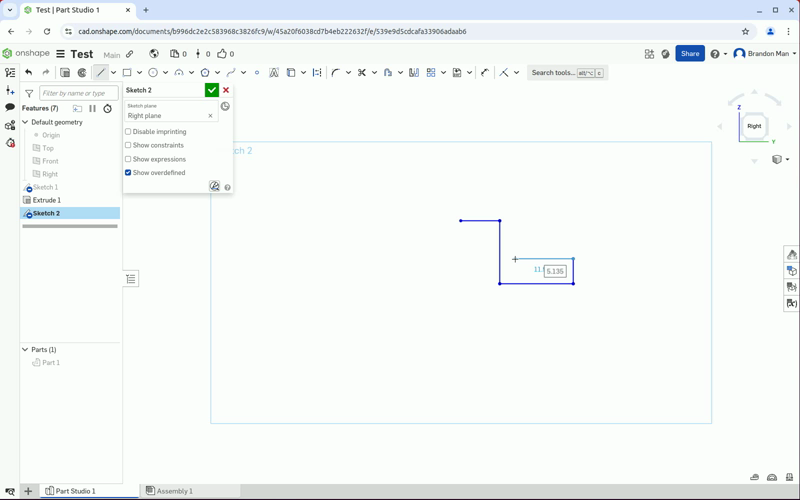
key_down(shift)
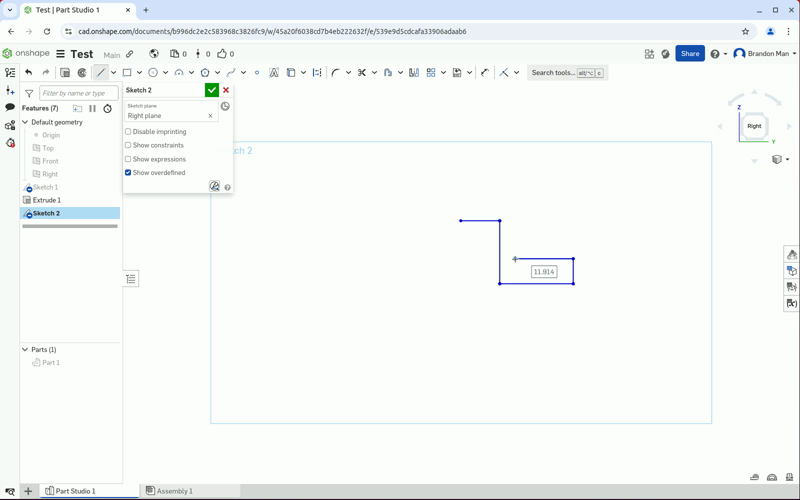
mouse_move(545, 258)
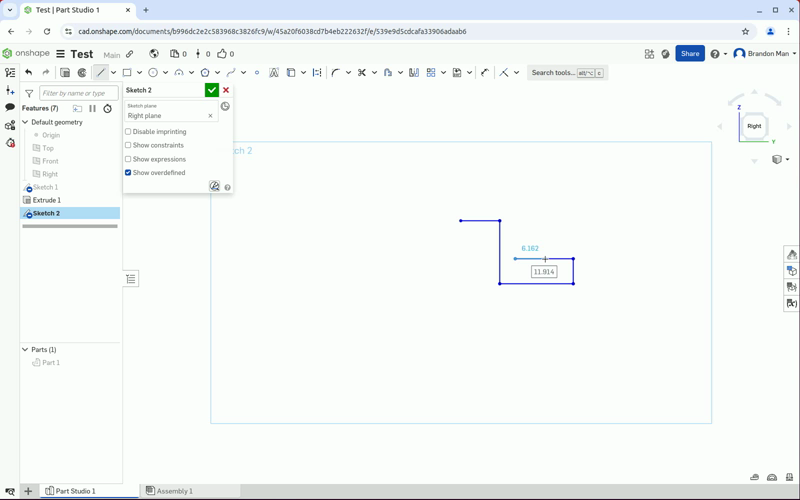
mouse_move(515, 214)
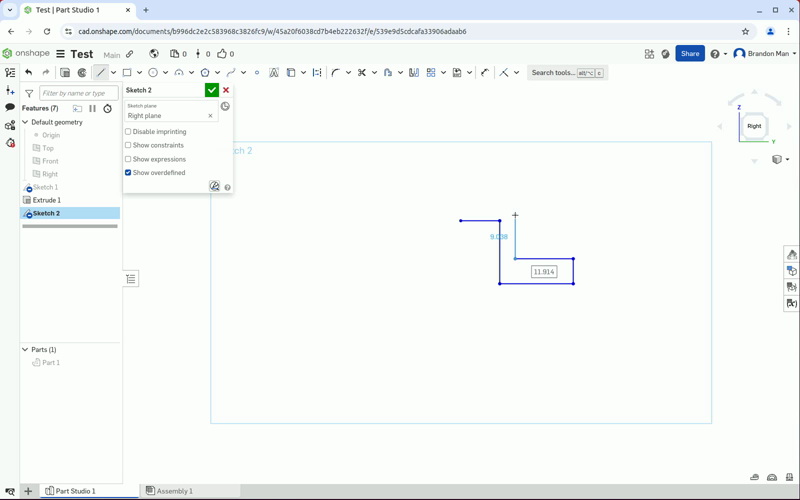
click(515, 214)
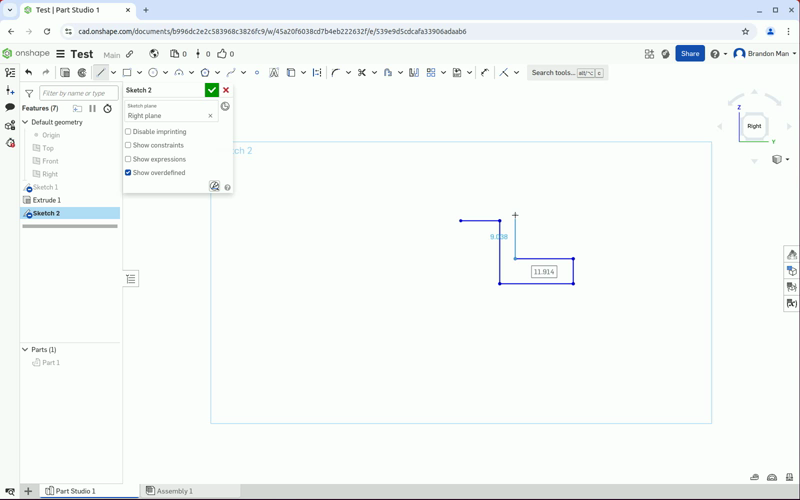
key_up(shift)
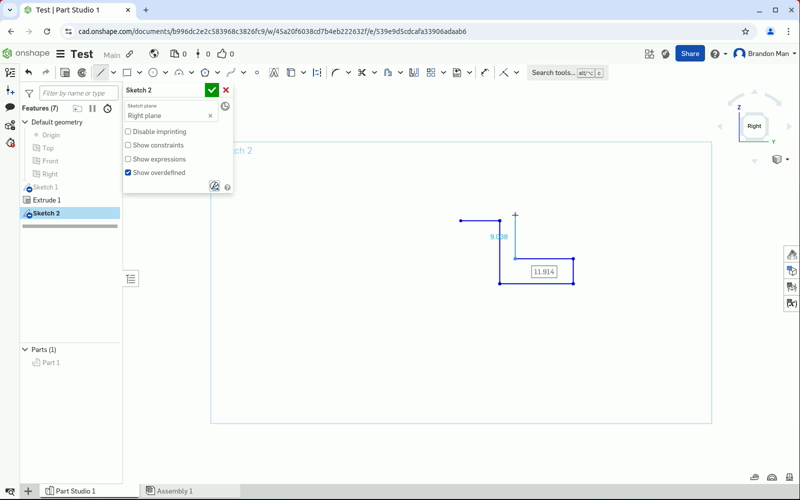
key(esc)
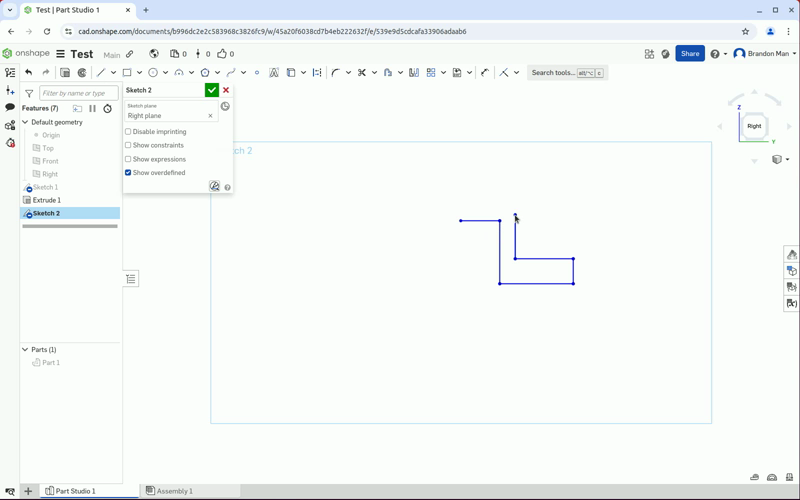
key(a)
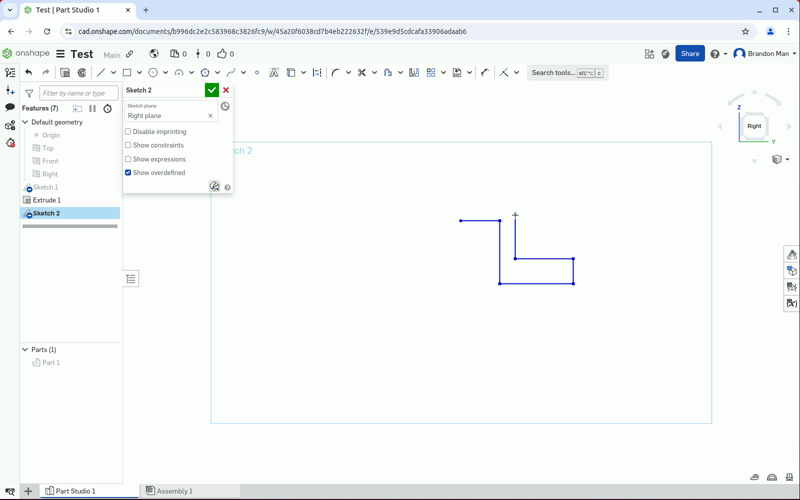
mouse_move(515, 214)
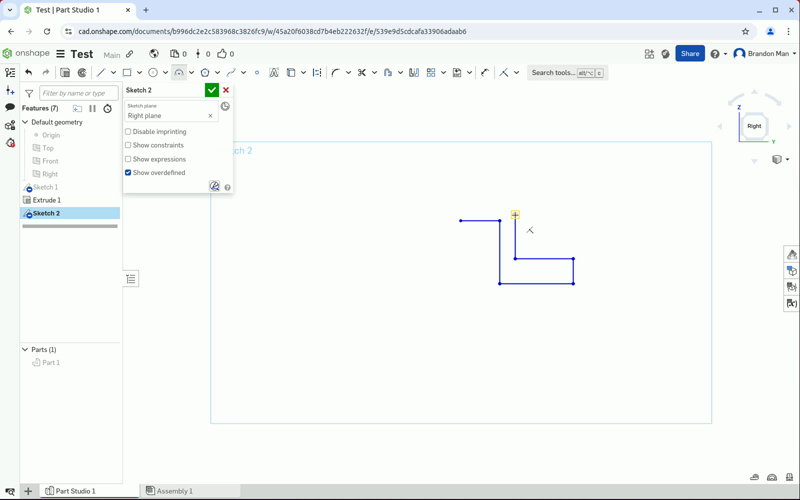
click(515, 214)
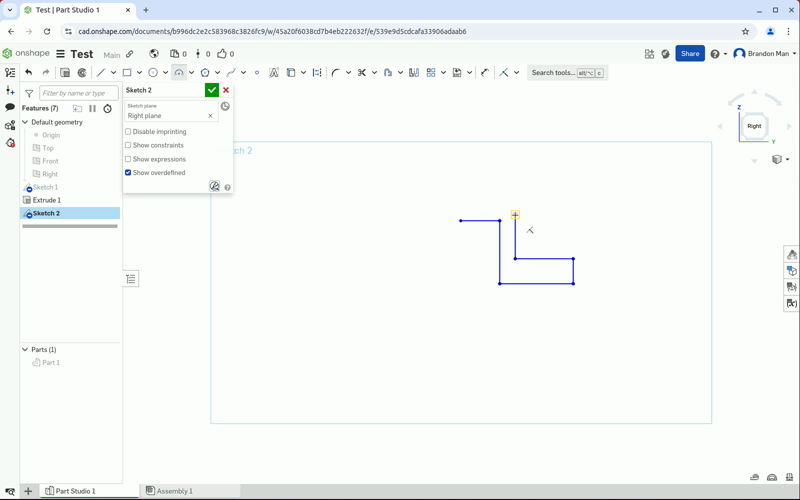
key_down(shift)
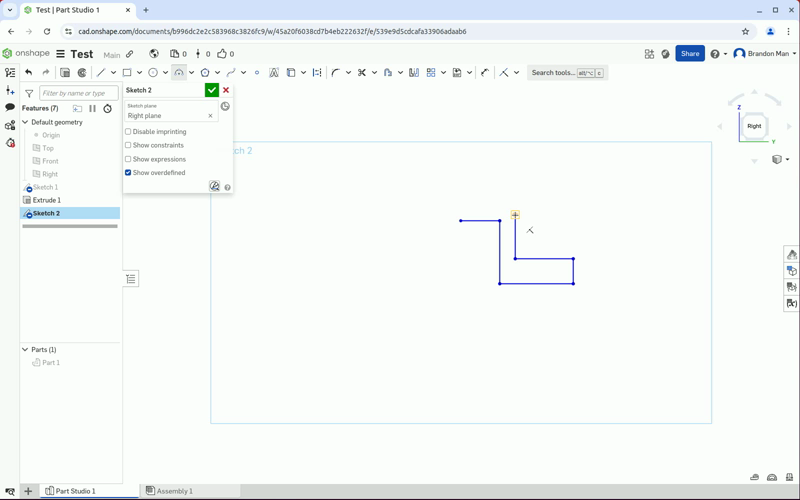
mouse_move(505, 204)
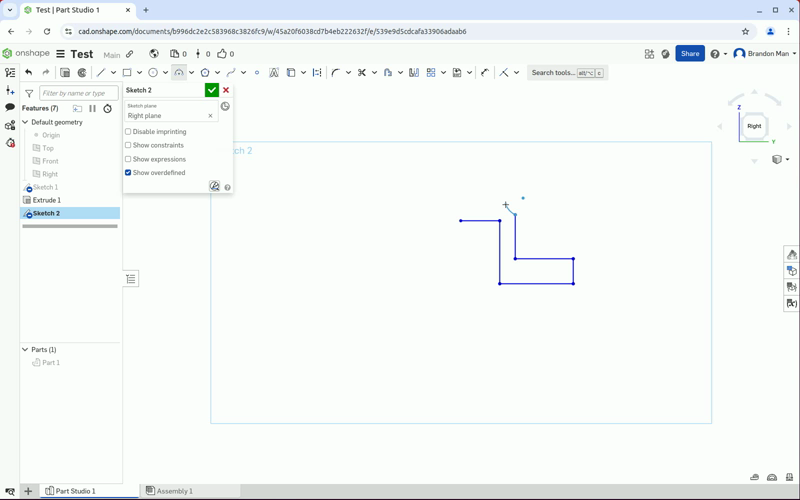
click(505, 204)
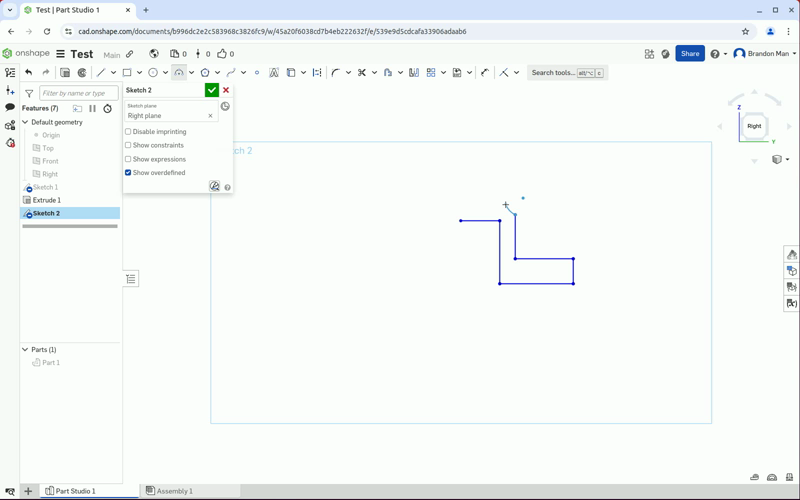
mouse_move(512, 207)
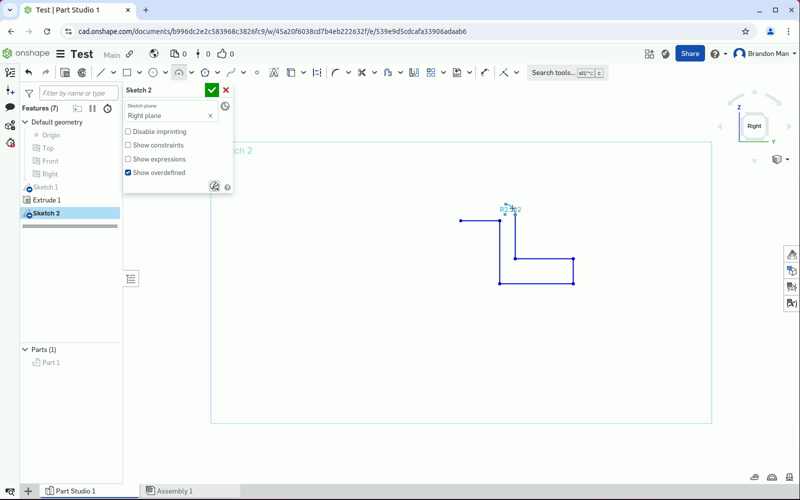
click(512, 207)
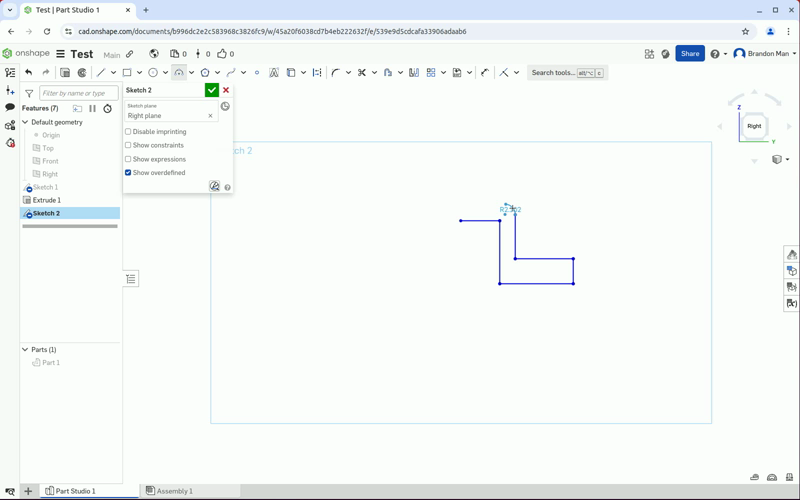
key_up(shift)
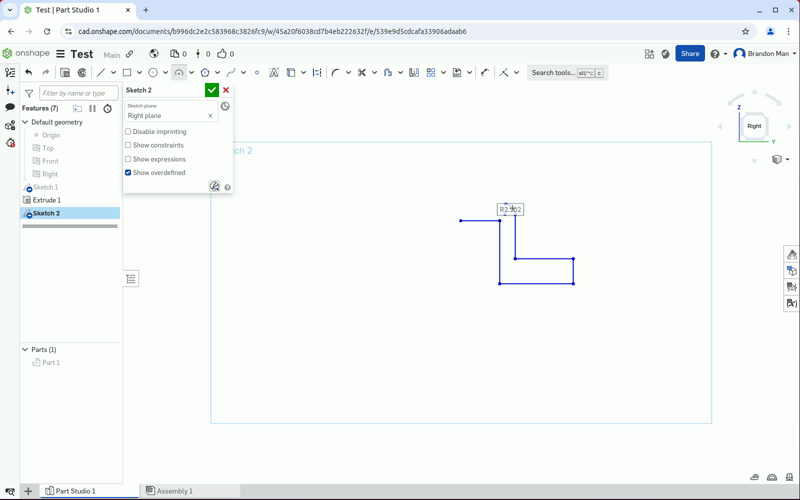
key(esc)
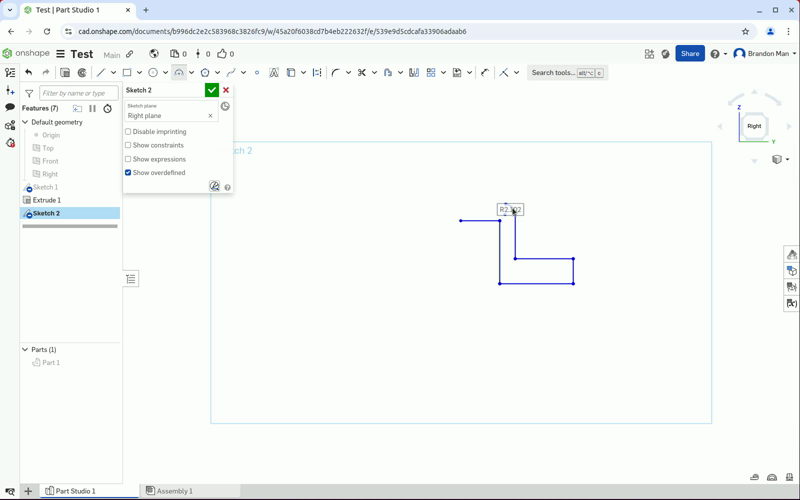
key(l)
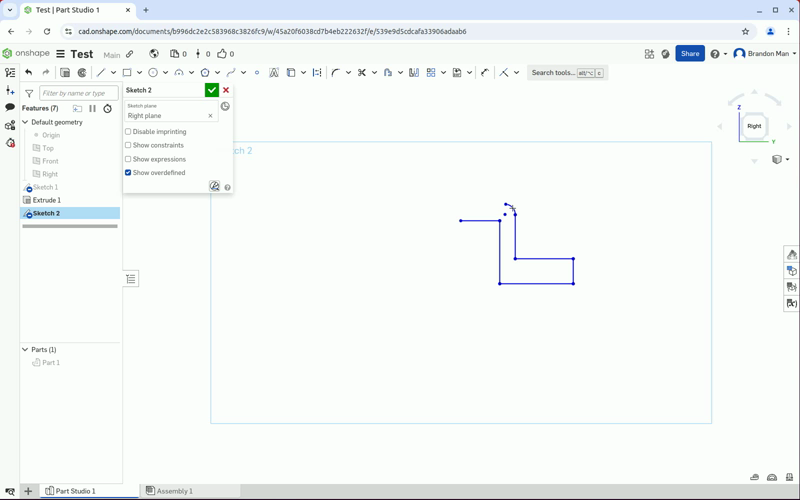
mouse_move(505, 204)
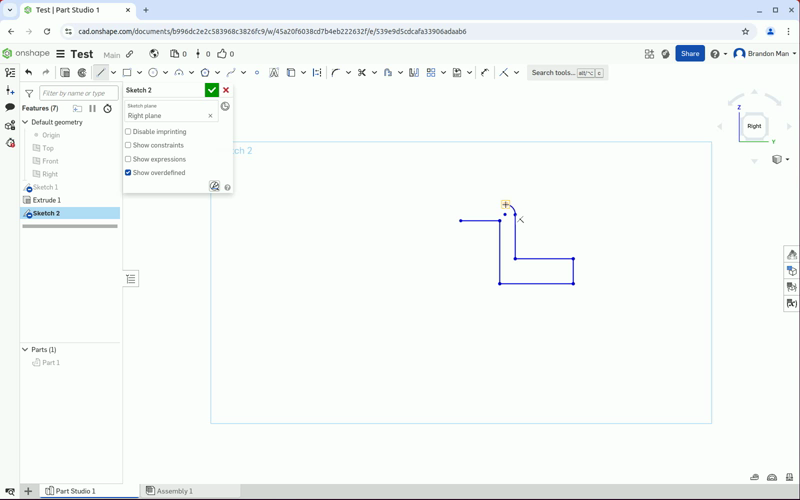
click(505, 204)
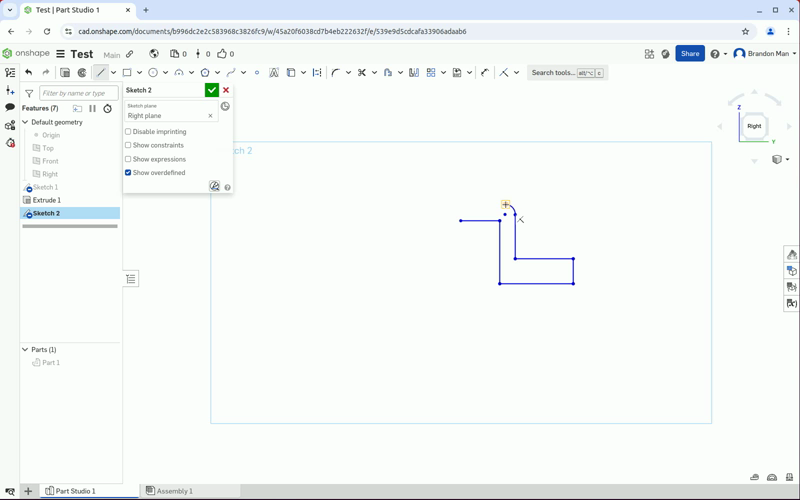
key_down(shift)
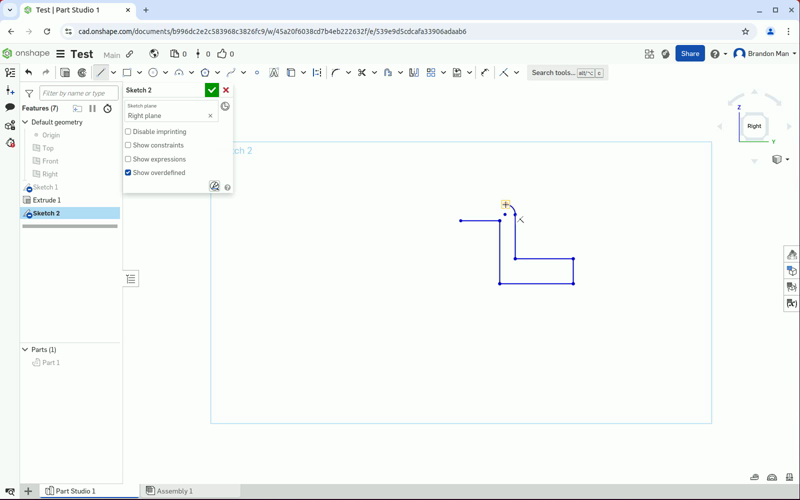
mouse_move(535, 204)
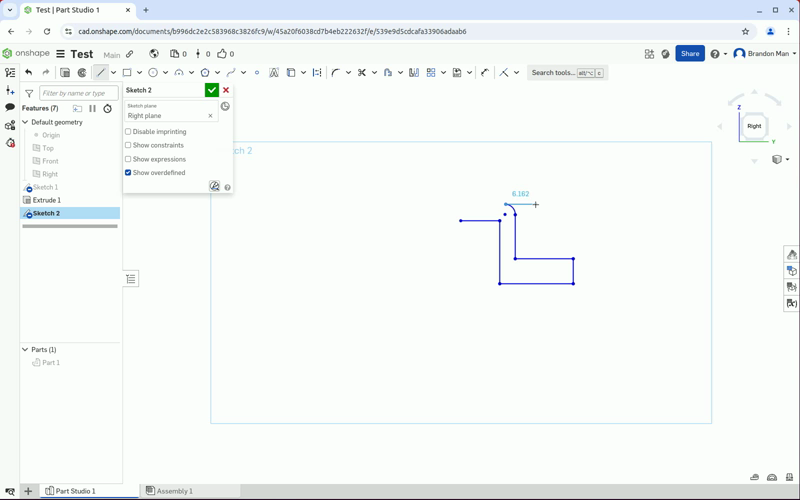
mouse_move(460, 204)
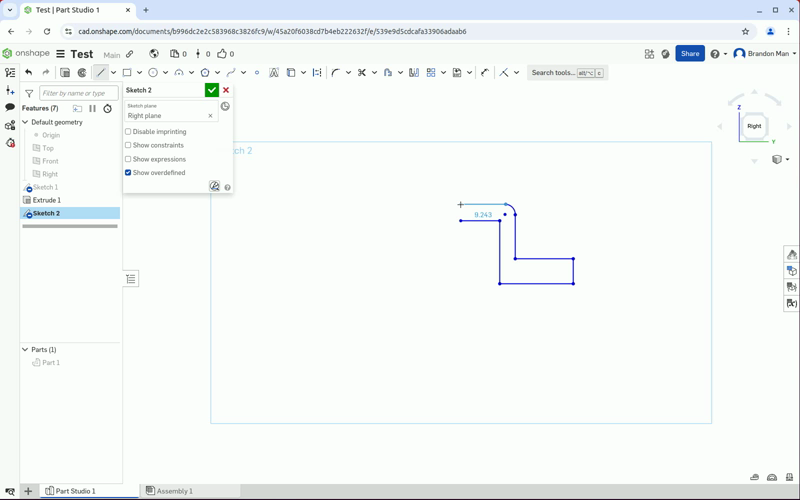
click(460, 204)
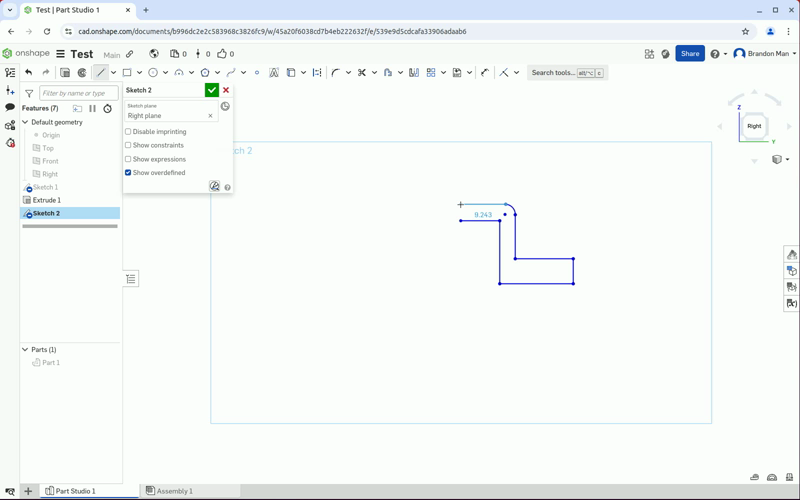
key_up(shift)
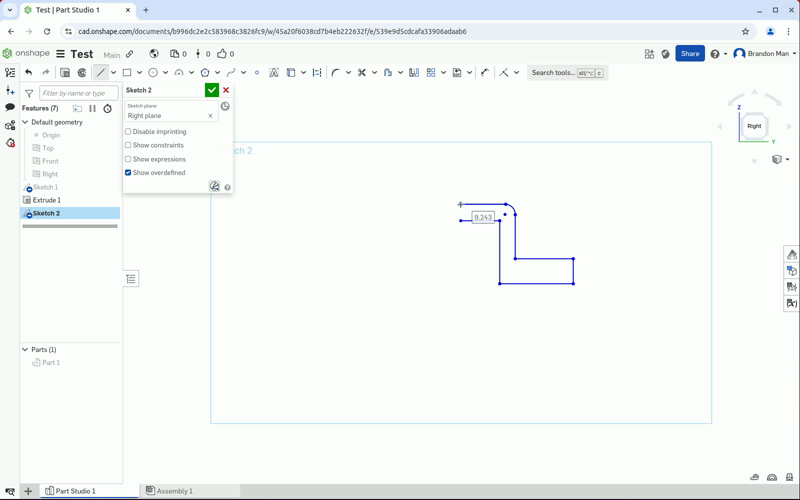
mouse_move(490, 204)
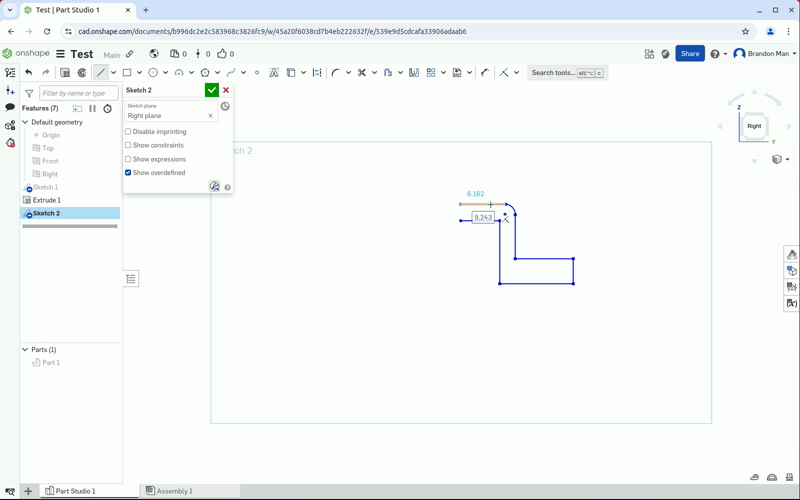
key_down(shift)
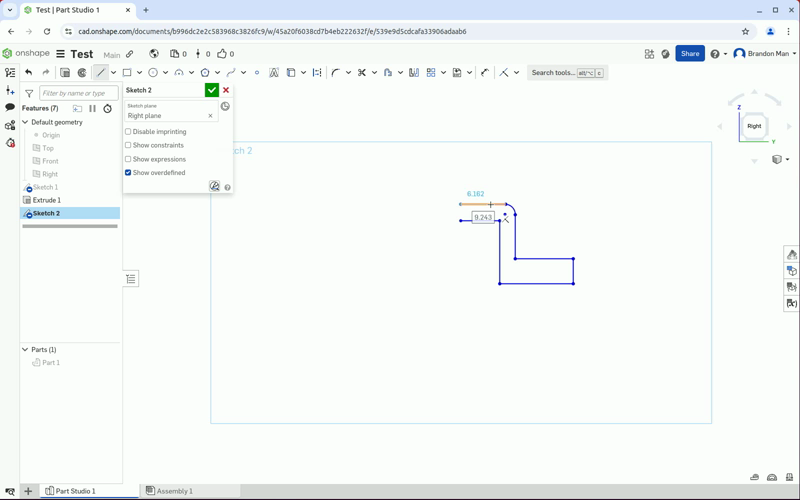
mouse_move(460, 220)
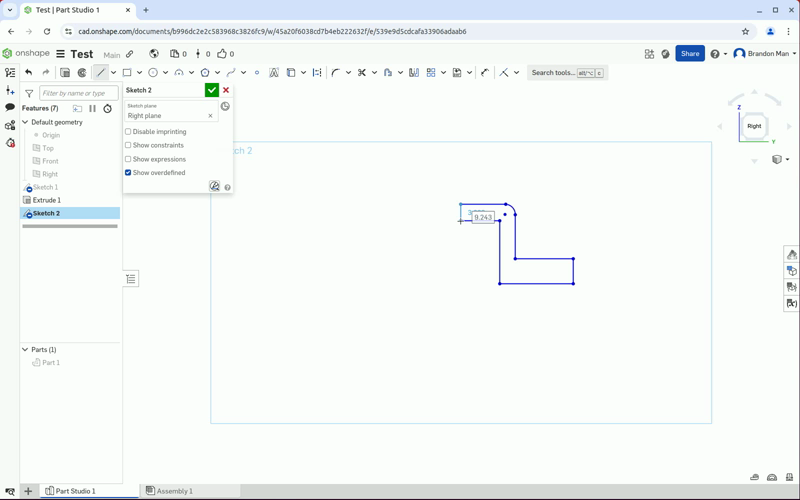
key_up(shift)
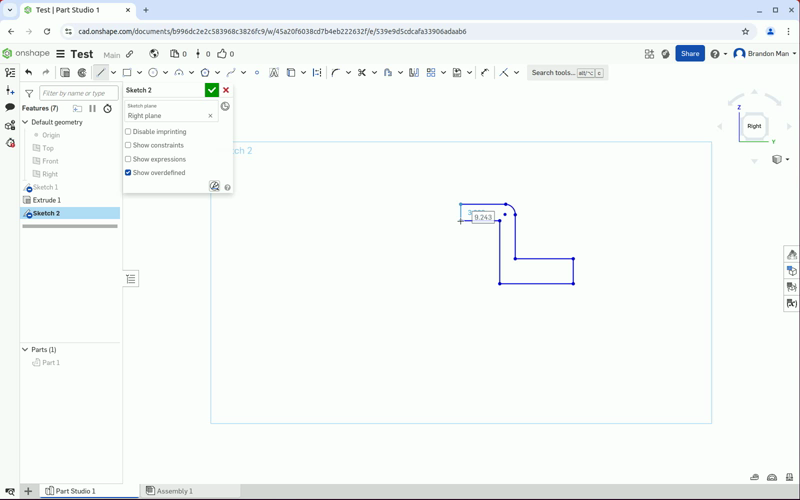
click(460, 220)
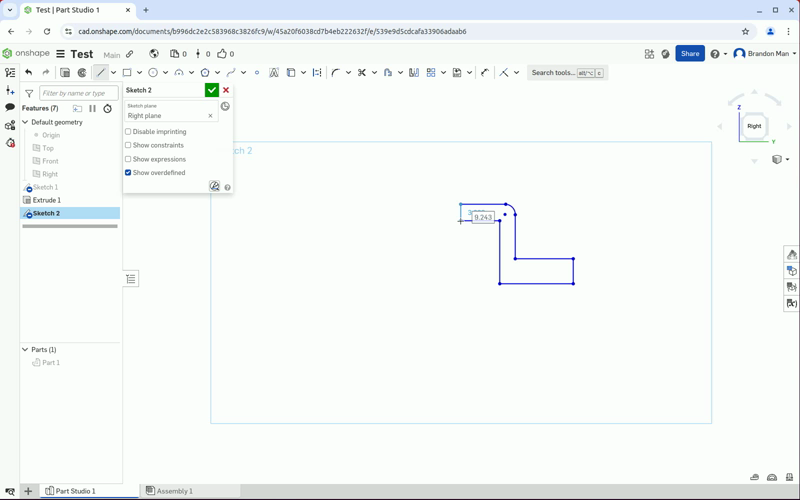
key(esc)
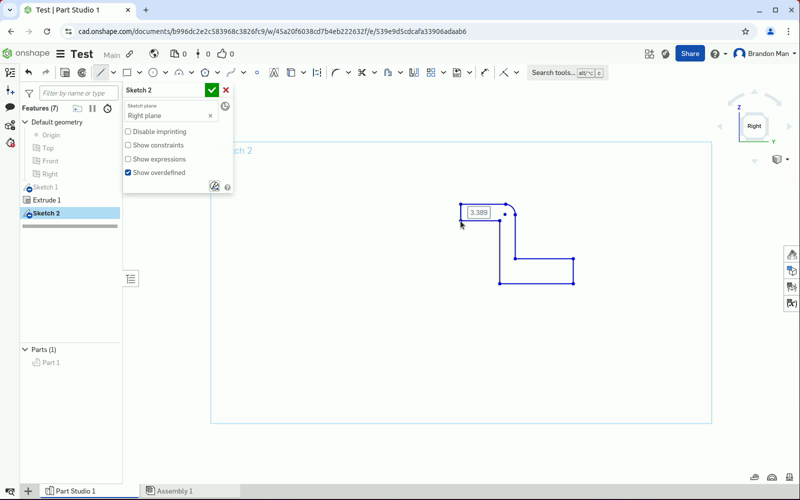
mouse_move(508, 226)
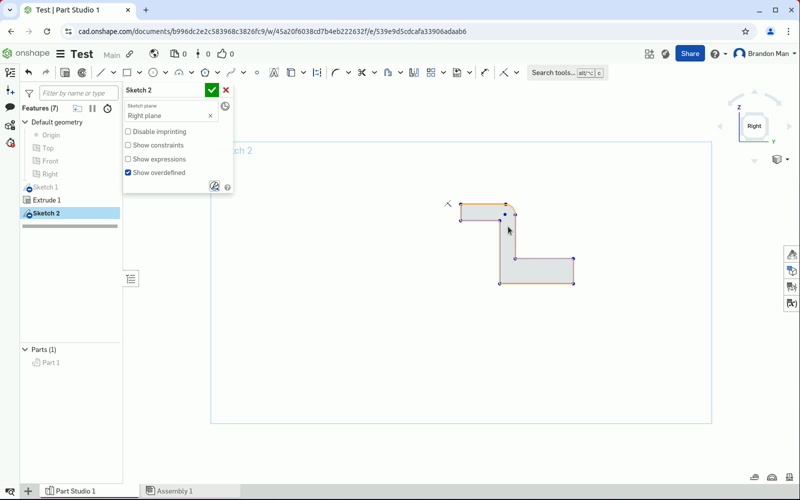
click(508, 226)
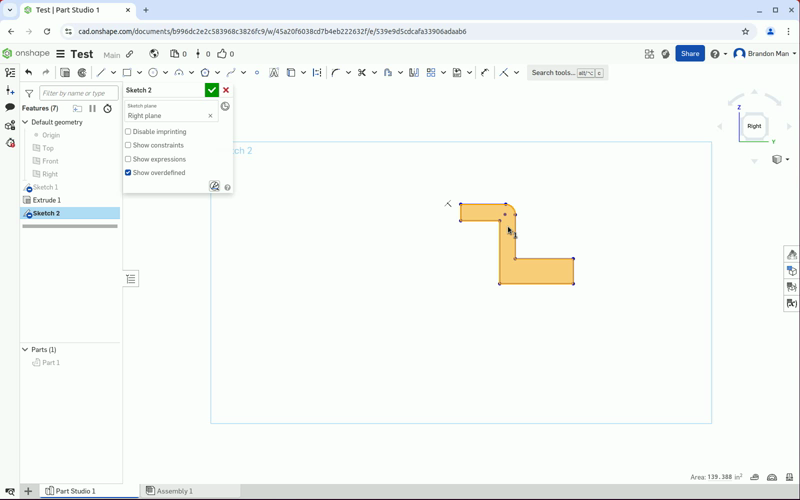
mouse_move(73, 352)
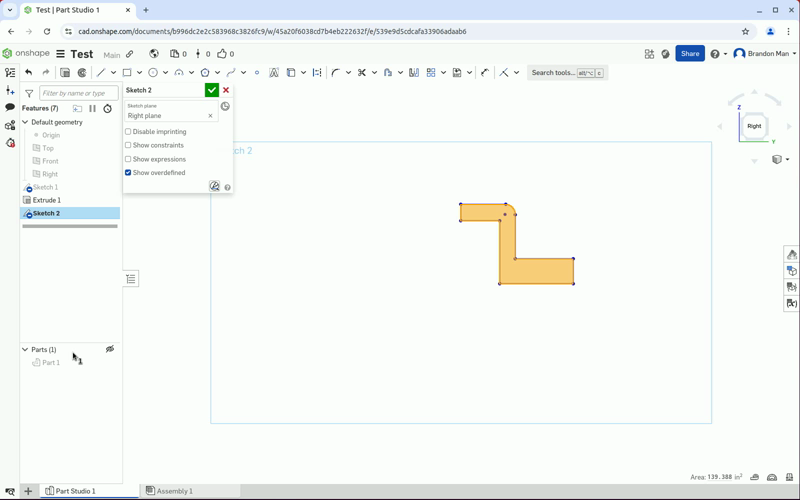
key(shift+y)
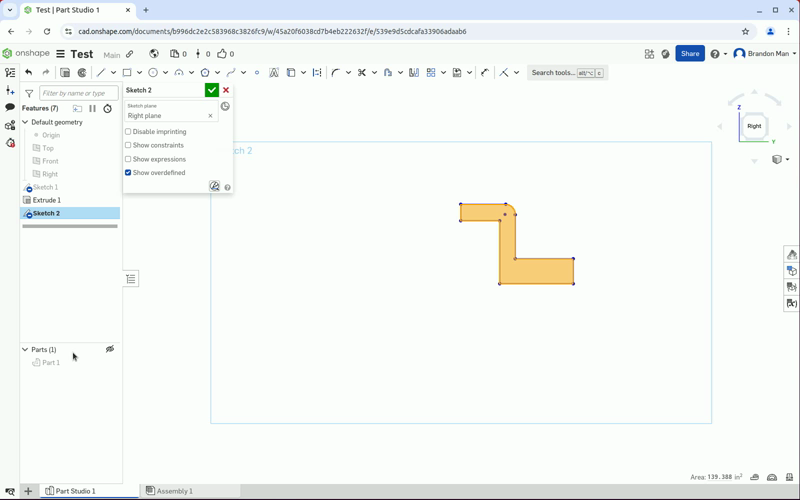
key(shift+e)
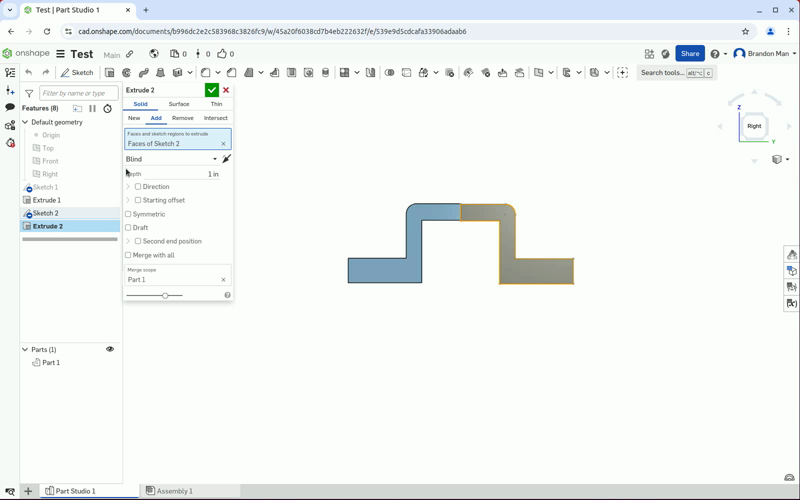
mouse_move(143, 106)
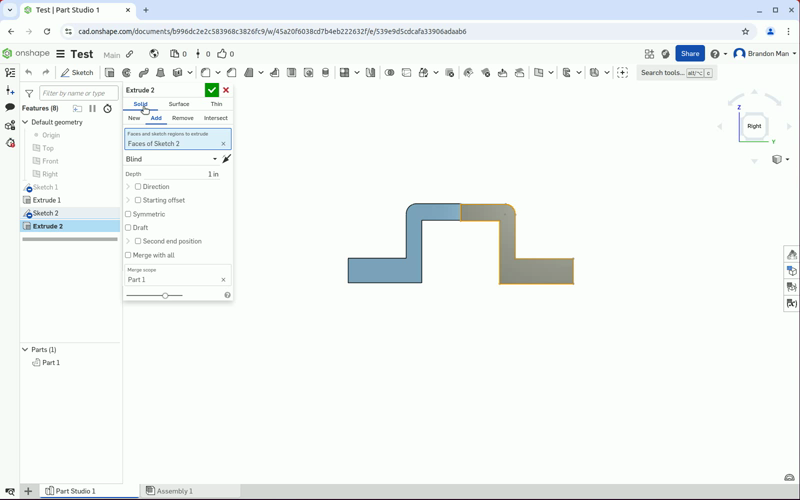
click(143, 106)
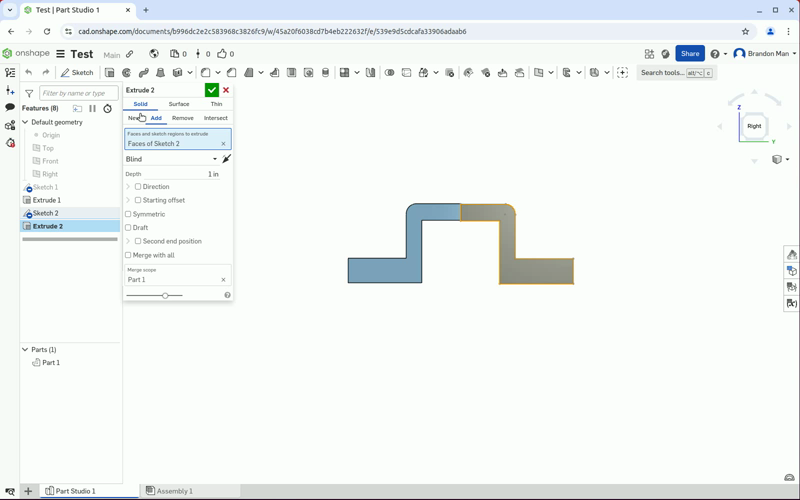
mouse_move(137, 120)
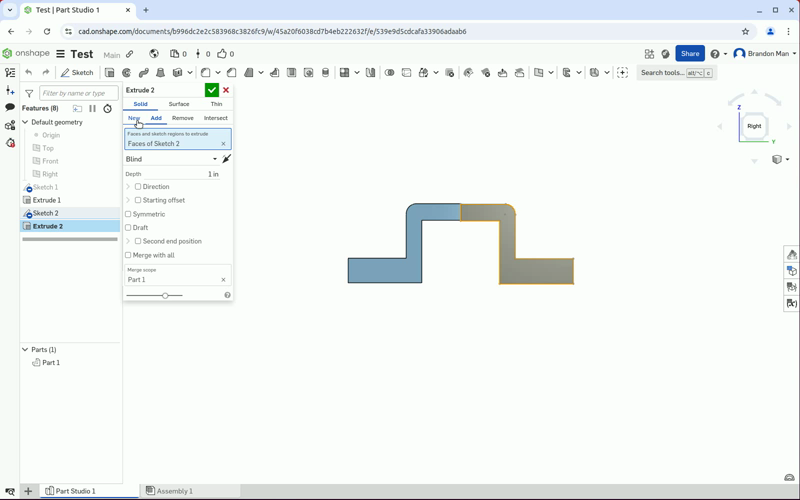
click(137, 120)
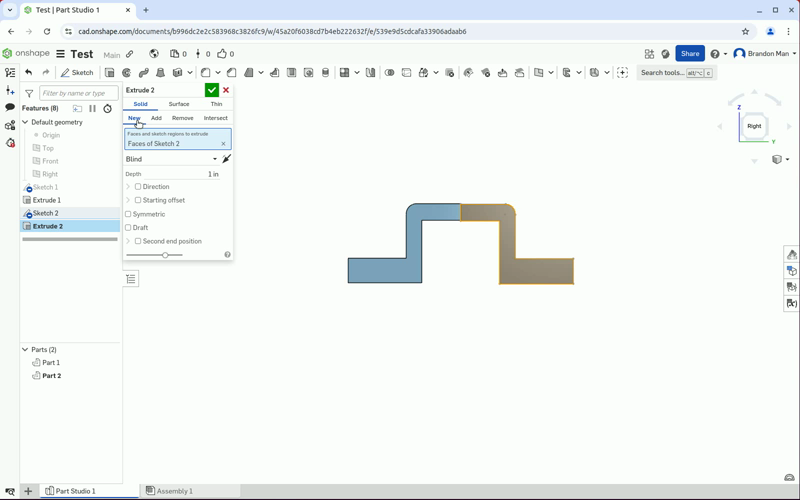
key(tab, 4)
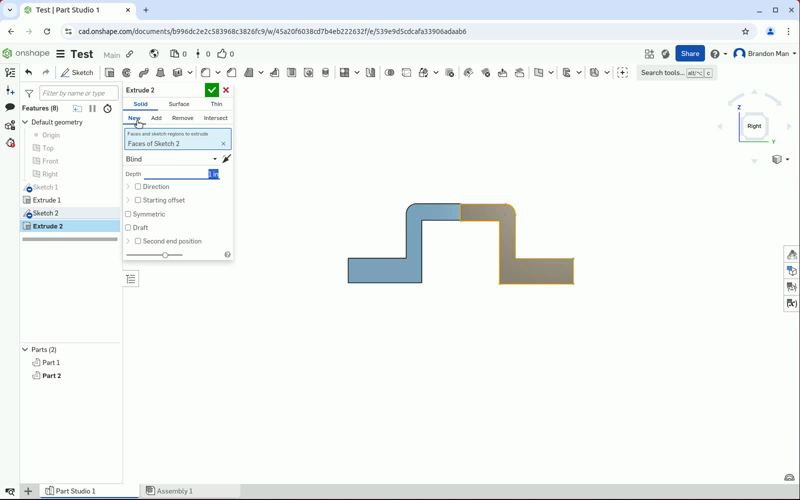
text(22.868)
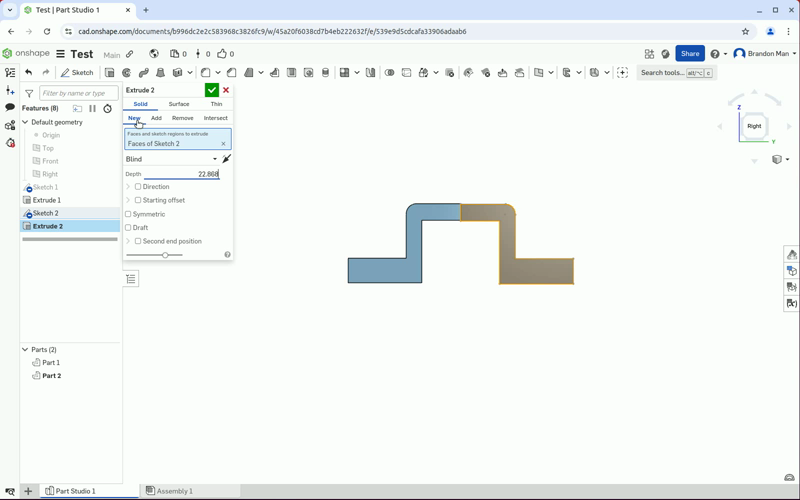
key(enter)
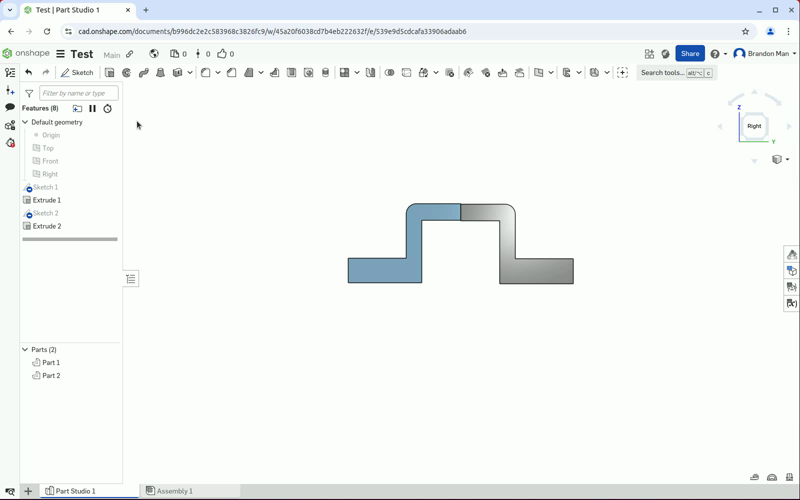
key(shift+h)
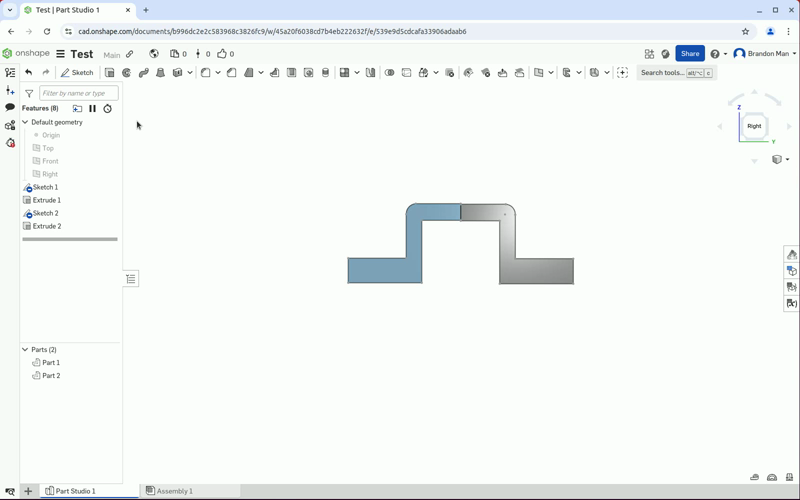
key(shift+h)
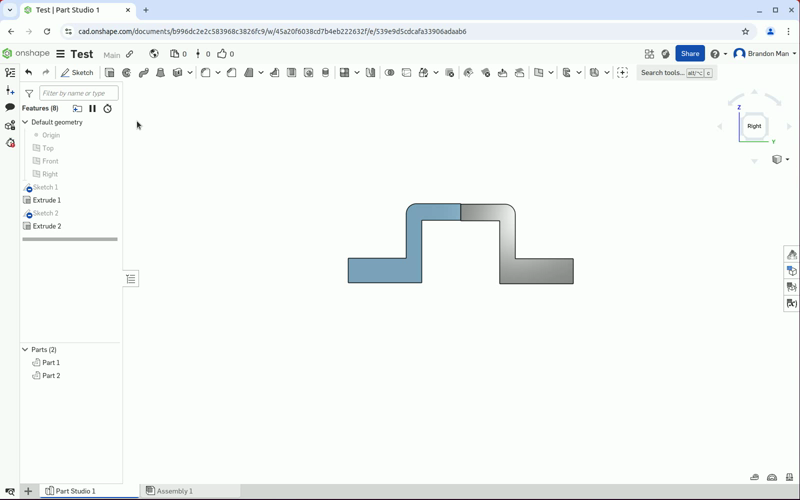
mouse_move(73, 189)
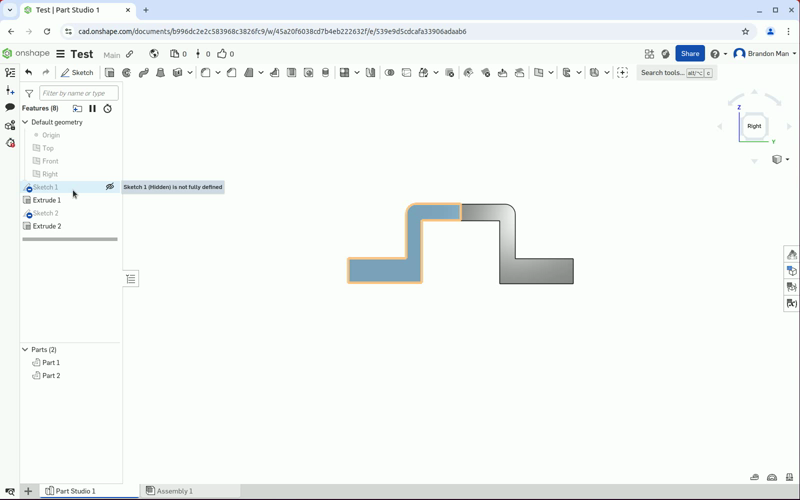
click(73, 189)
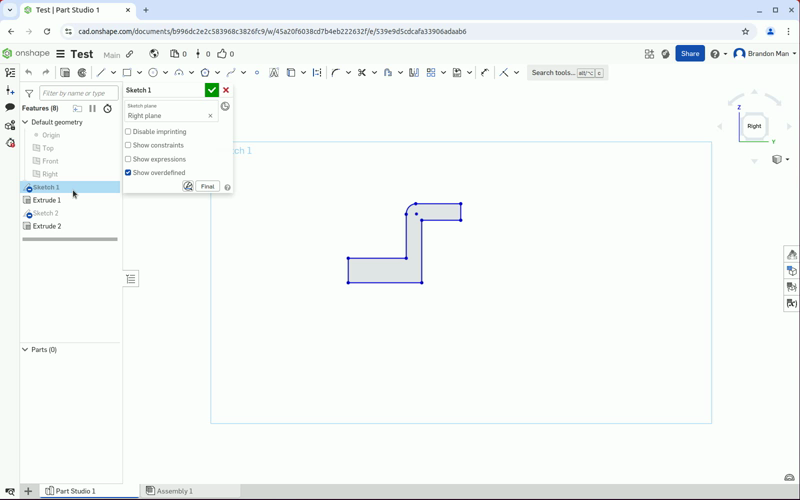
mouse_move(229, 92)
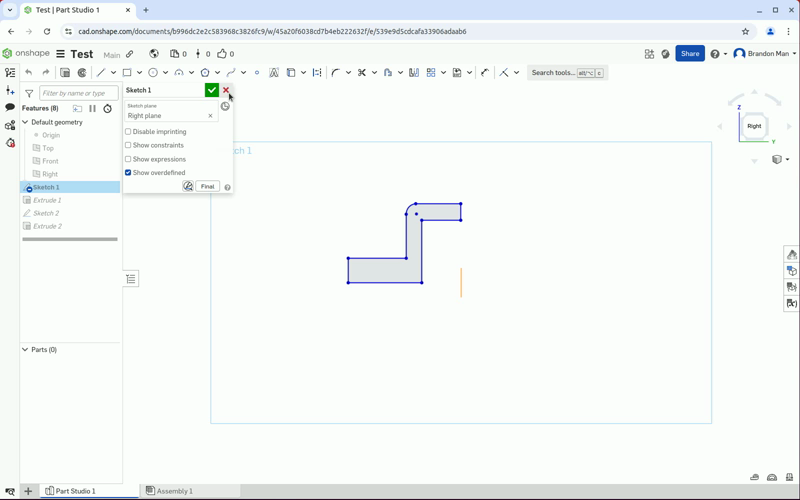
click(229, 92)
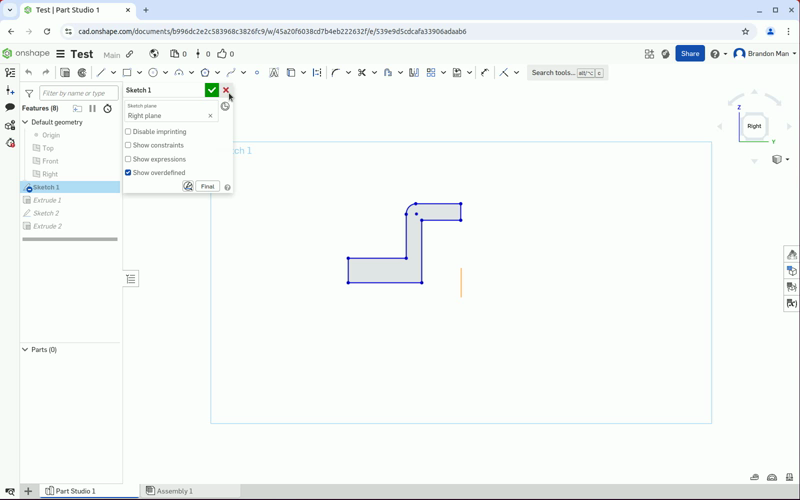
key(shift+s)
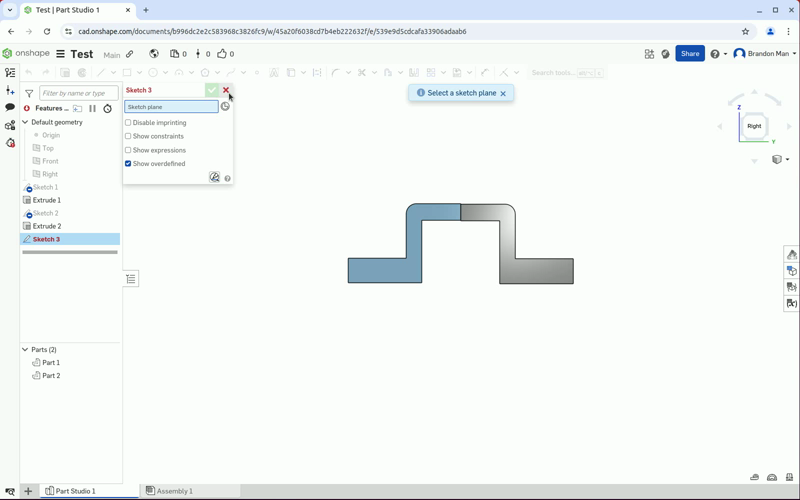
mouse_move(73, 176)
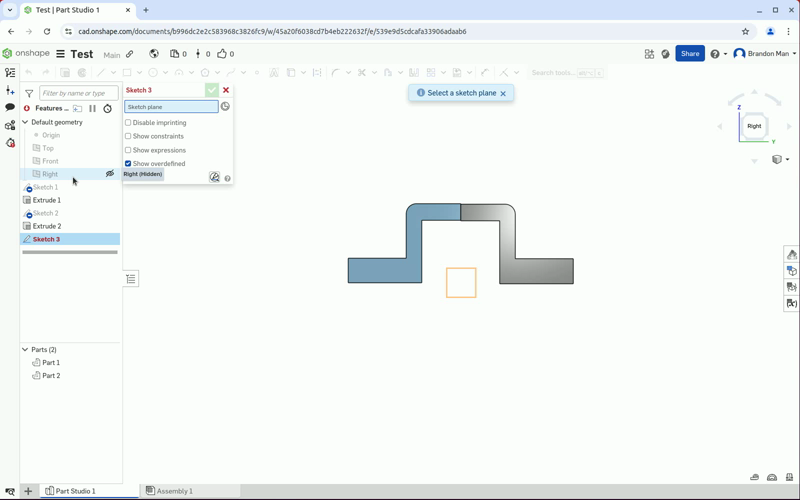
click(73, 176)
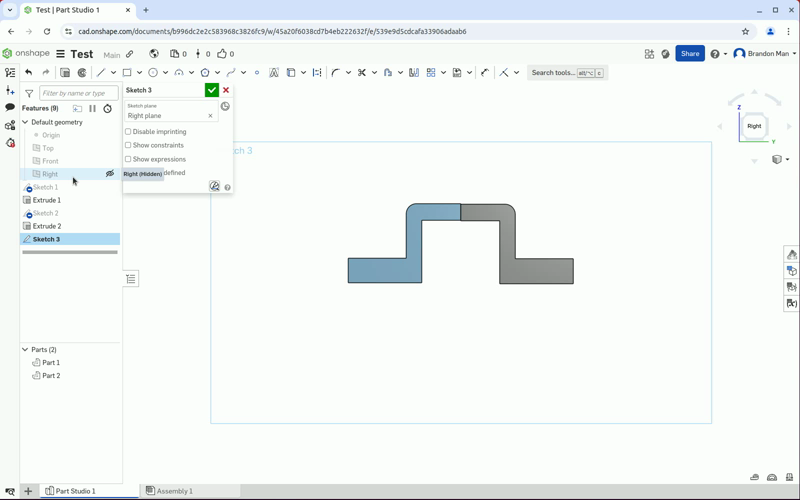
mouse_move(73, 352)
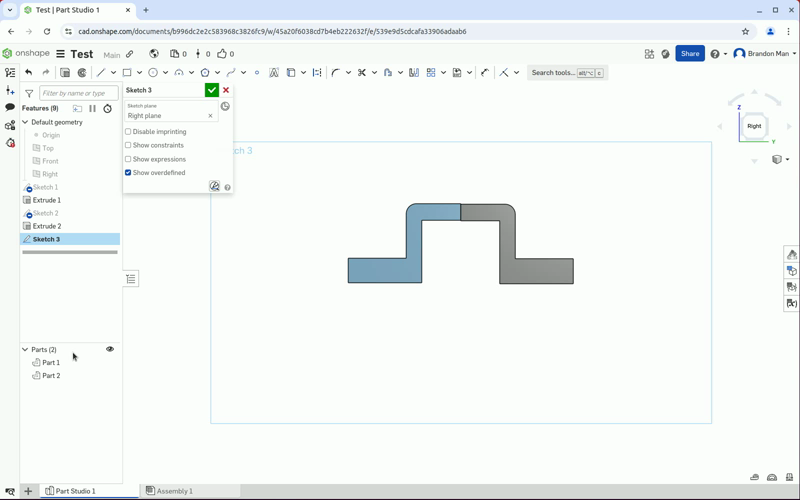
key(y)
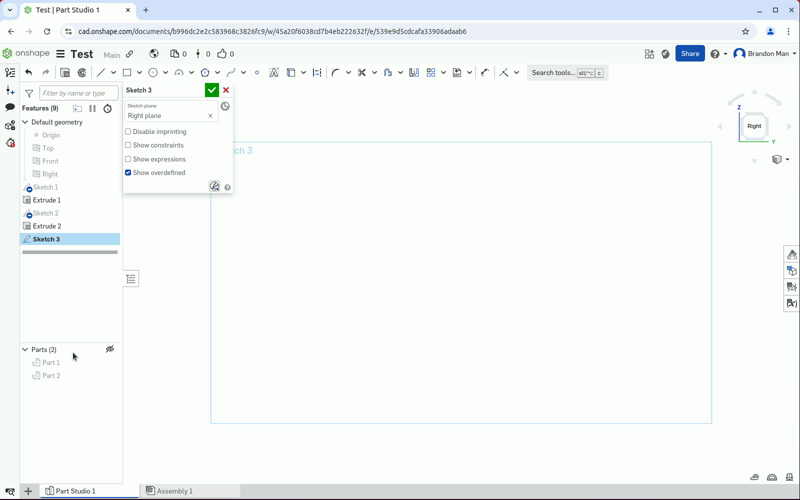
key(l)
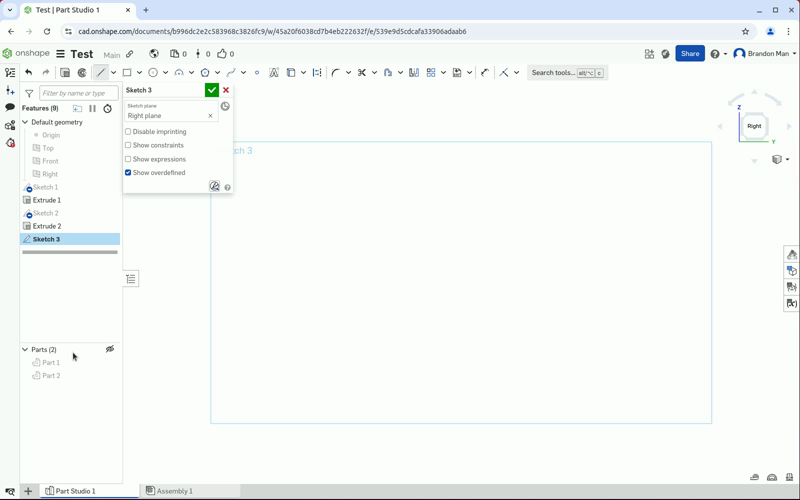
key_down(shift)
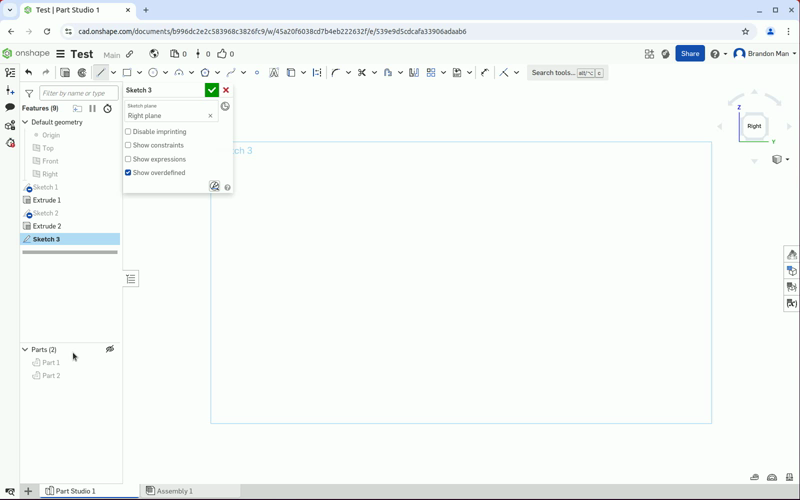
mouse_move(348, 282)
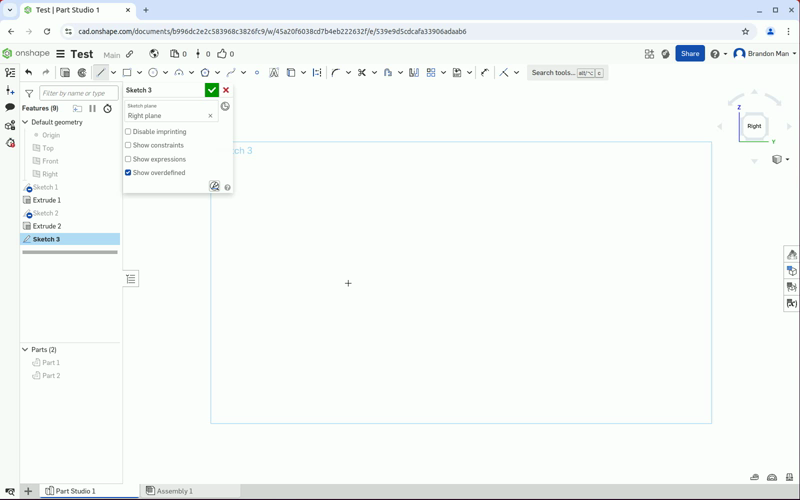
click(348, 282)
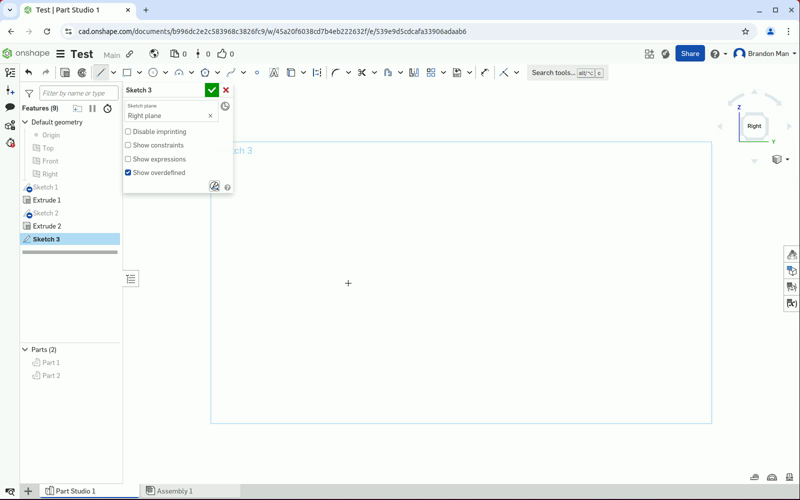
key_up(shift)
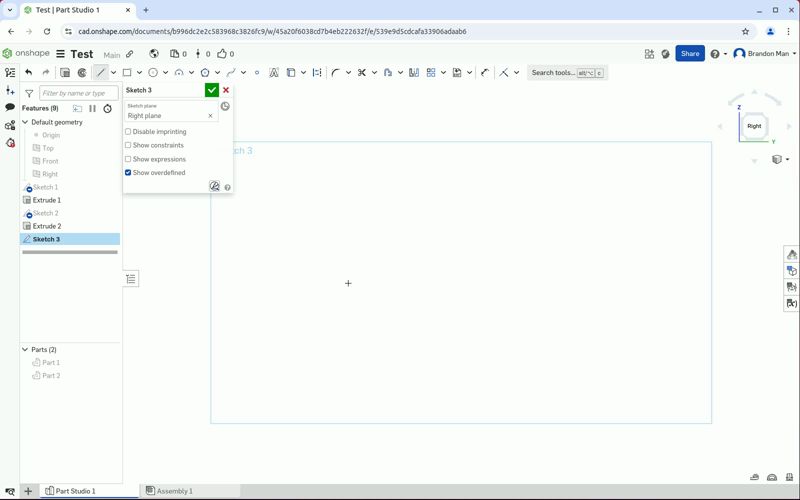
key_down(shift)
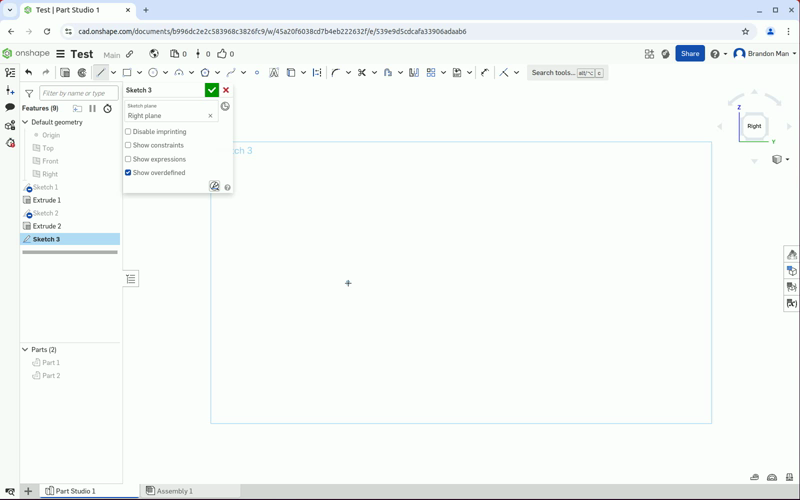
mouse_move(421, 282)
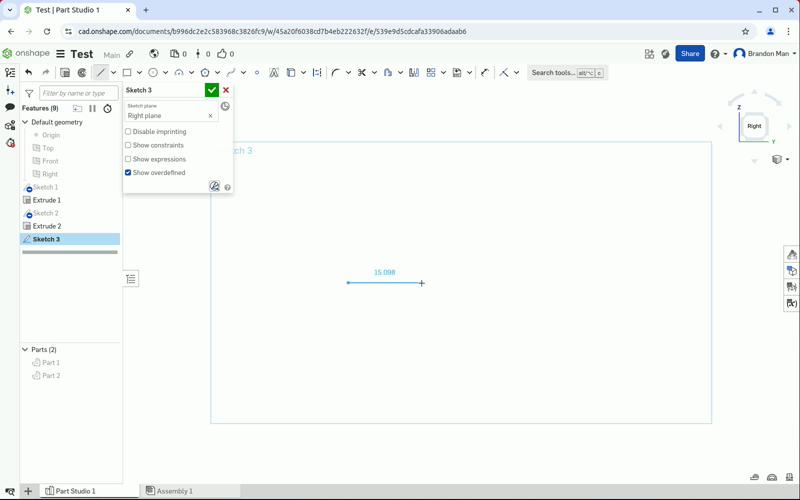
click(421, 282)
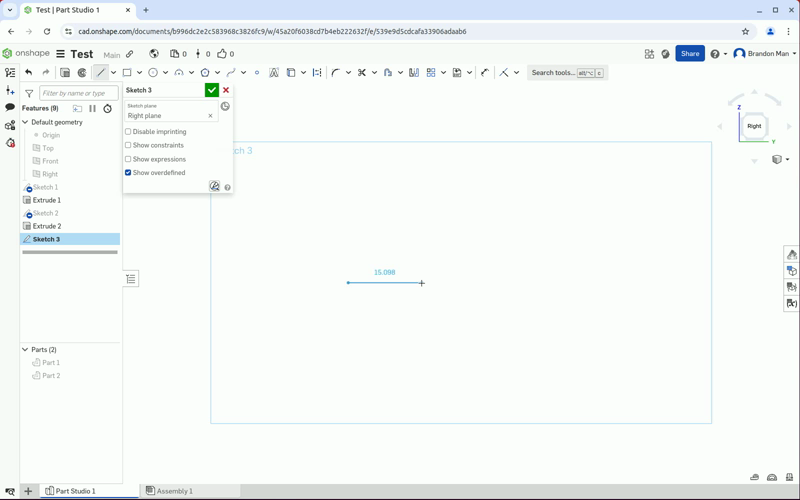
key_up(shift)
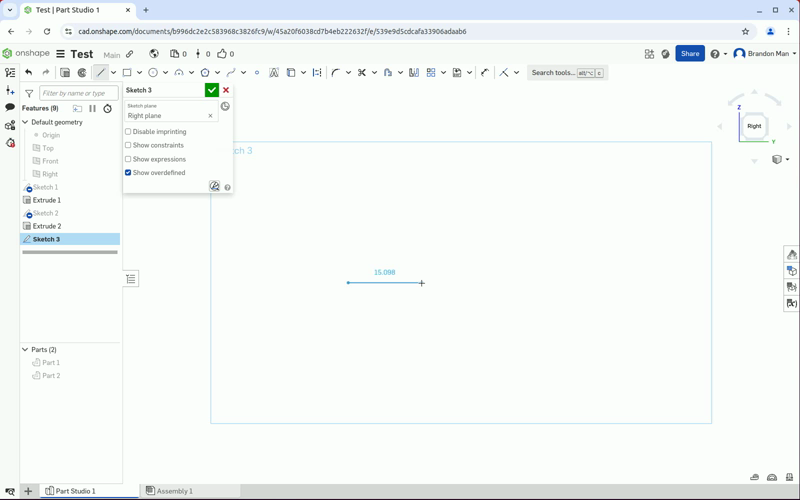
key_down(shift)
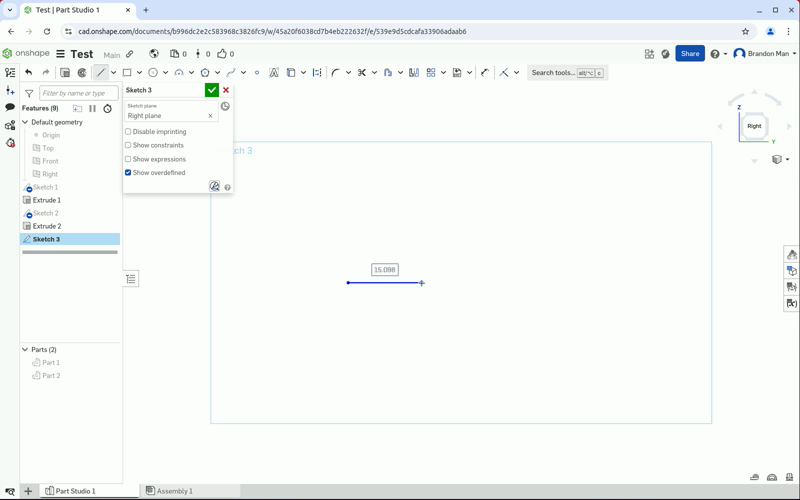
mouse_move(421, 220)
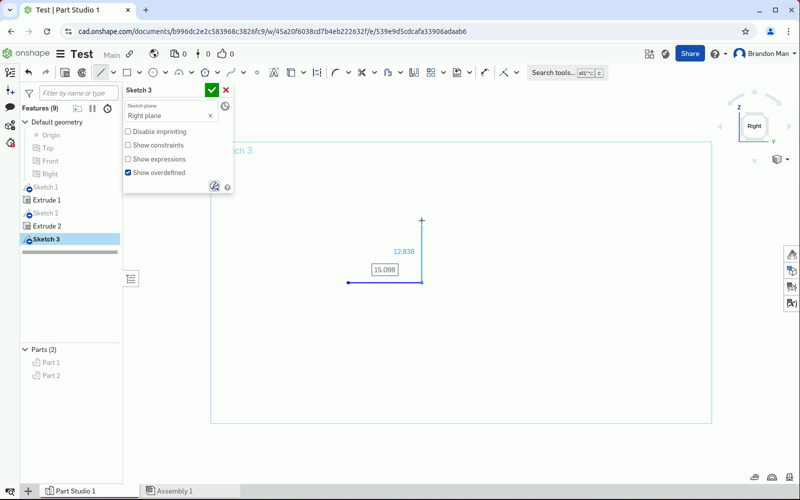
click(421, 220)
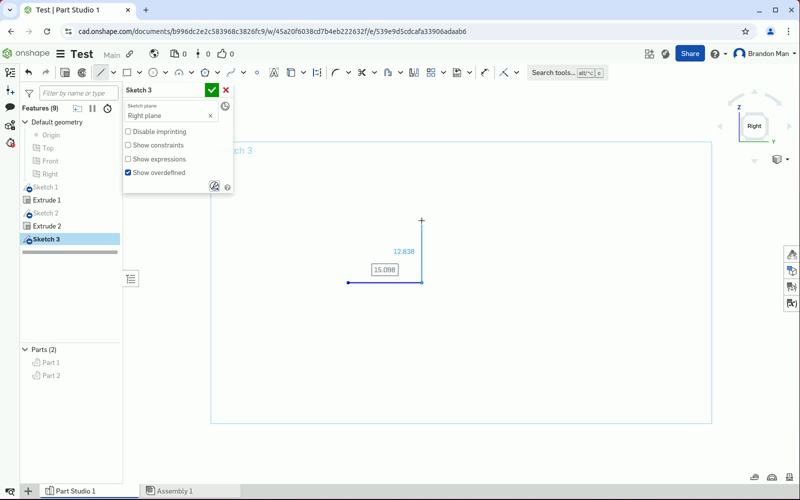
key_up(shift)
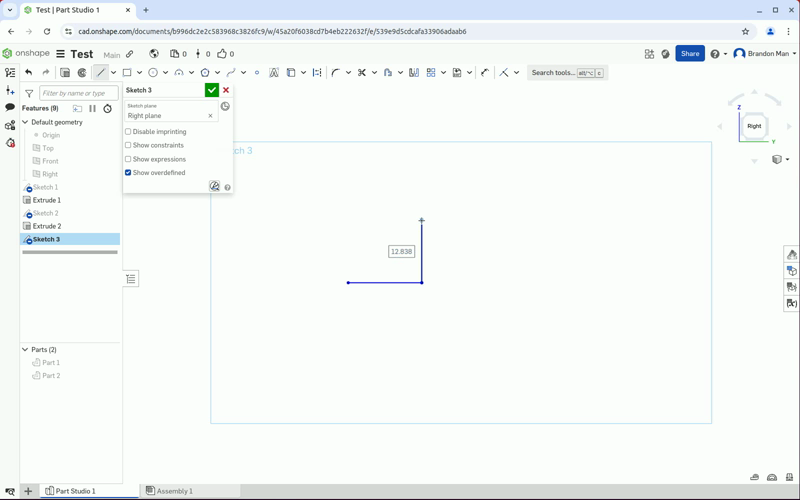
key_down(shift)
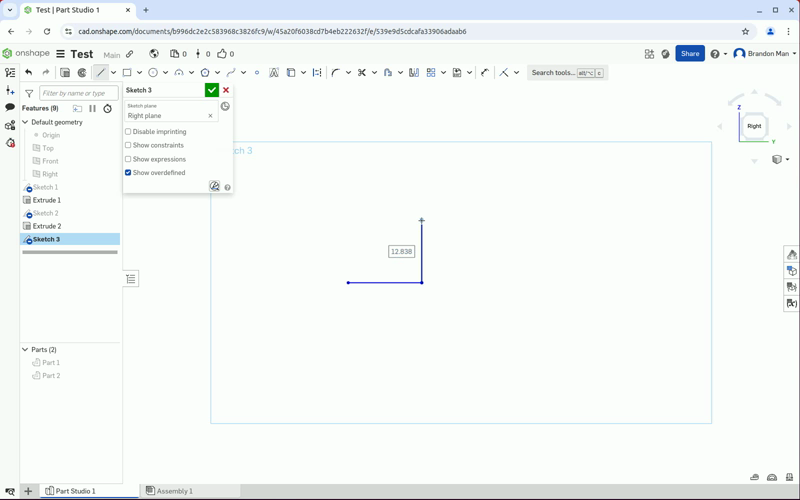
mouse_move(451, 220)
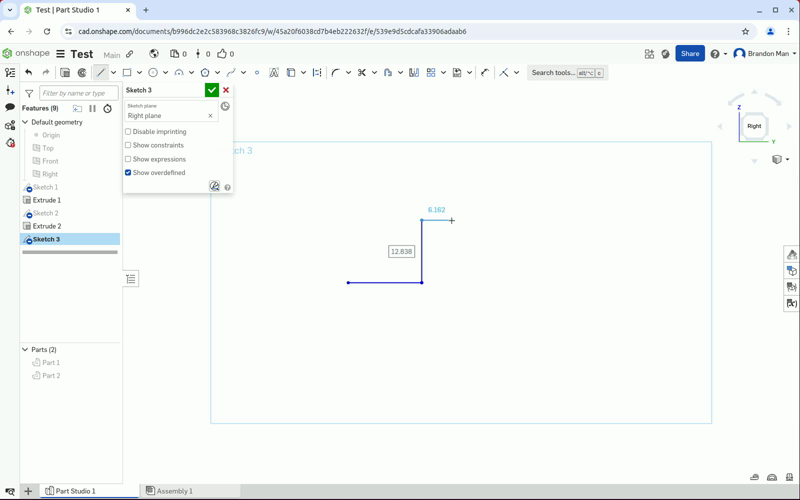
mouse_move(460, 220)
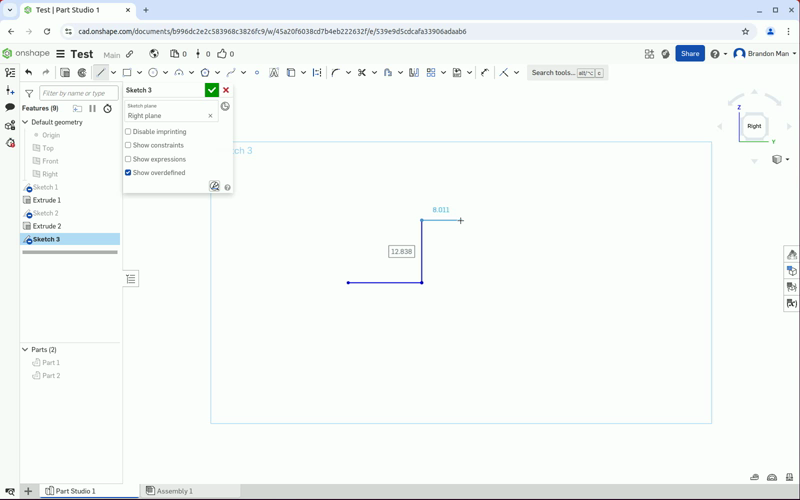
click(460, 220)
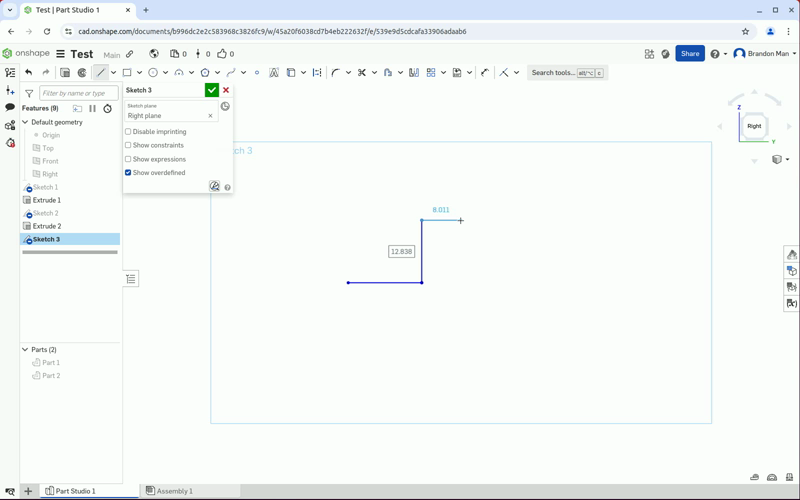
key_up(shift)
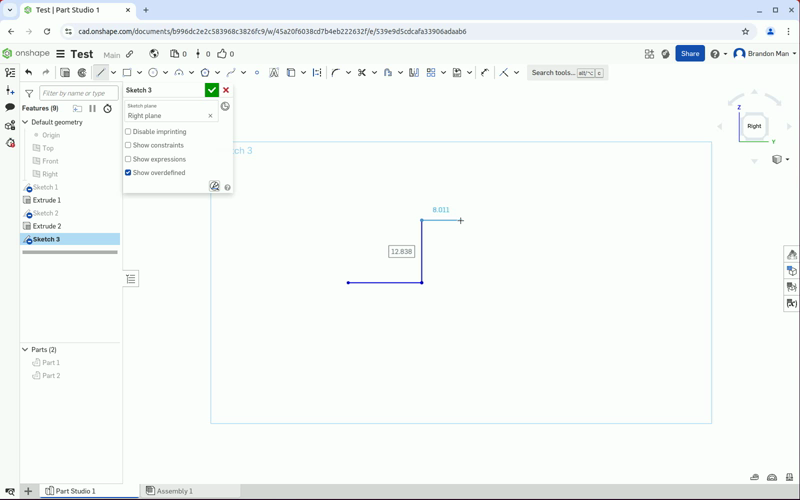
key_down(shift)
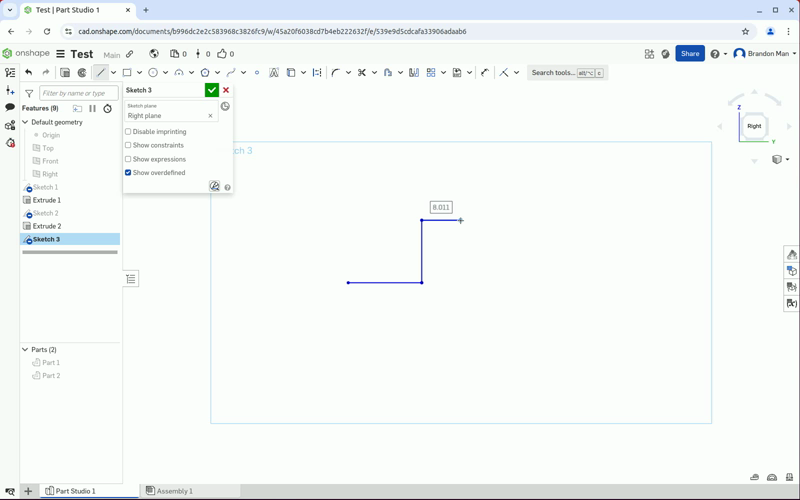
mouse_move(490, 220)
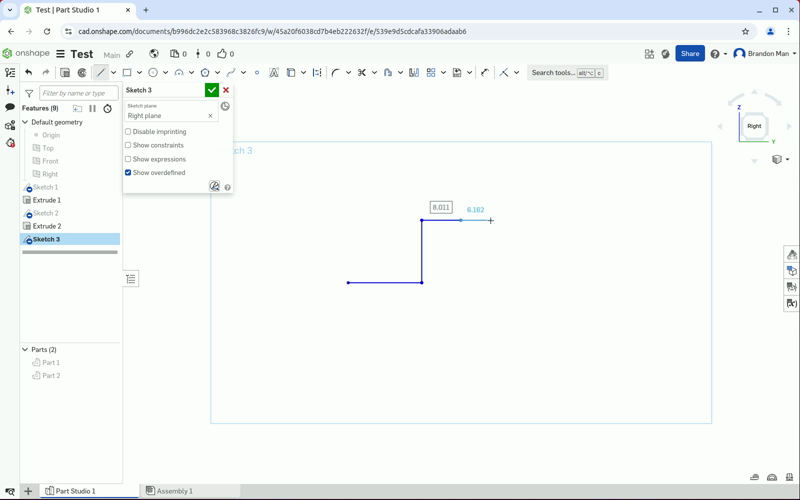
mouse_move(460, 203)
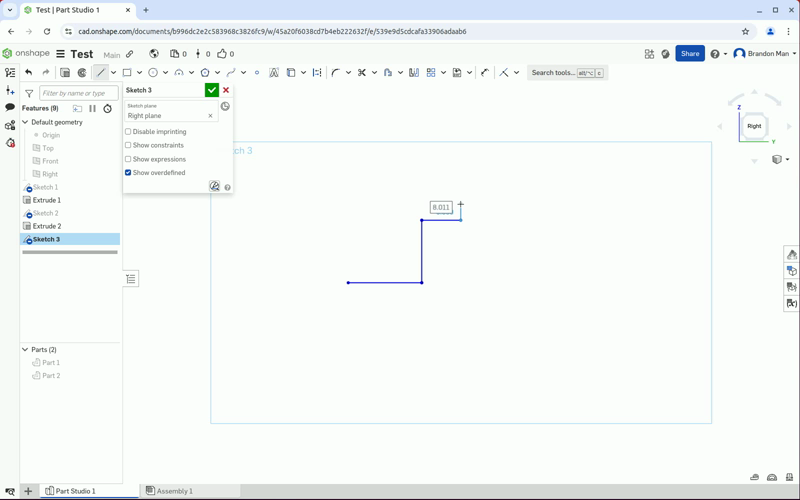
click(460, 203)
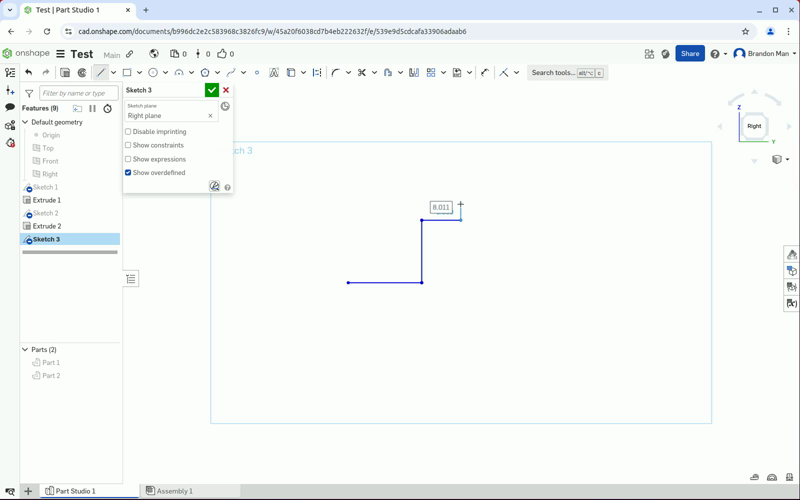
key_up(shift)
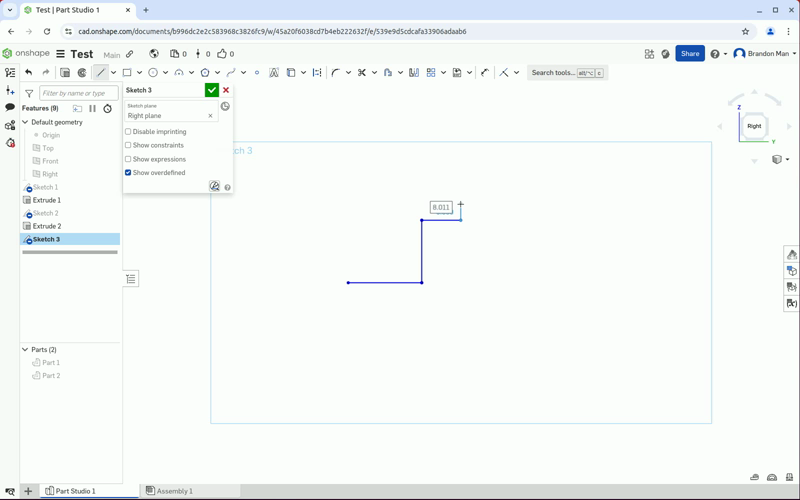
key_down(shift)
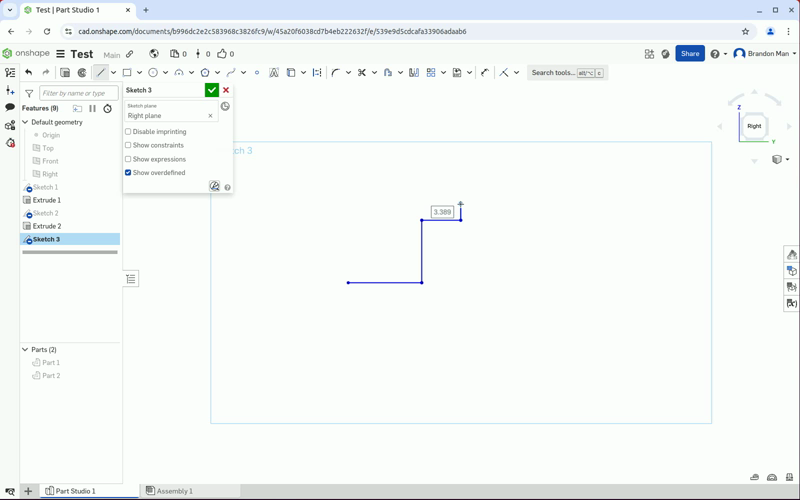
mouse_move(490, 203)
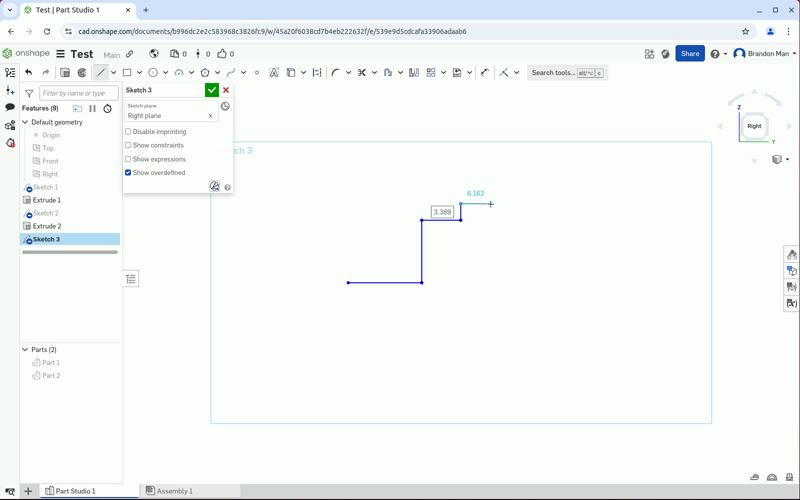
mouse_move(415, 203)
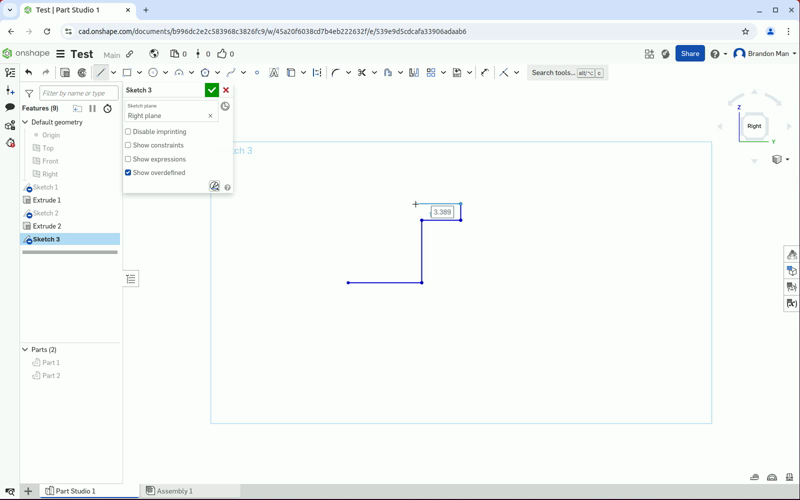
click(415, 203)
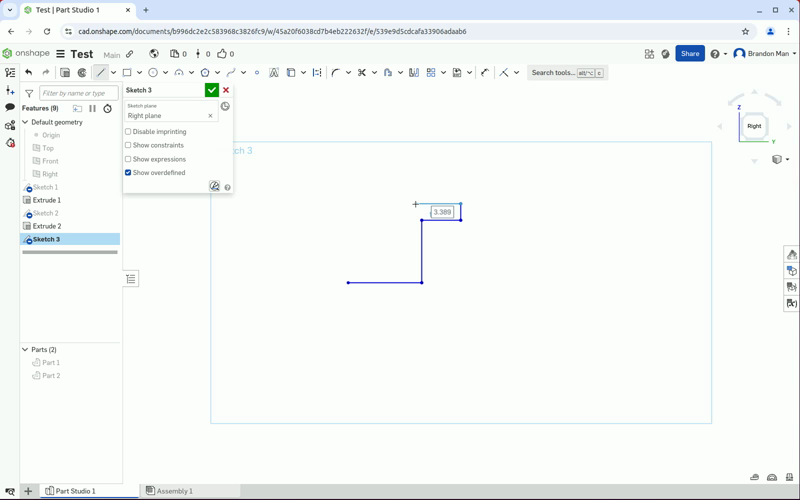
key_up(shift)
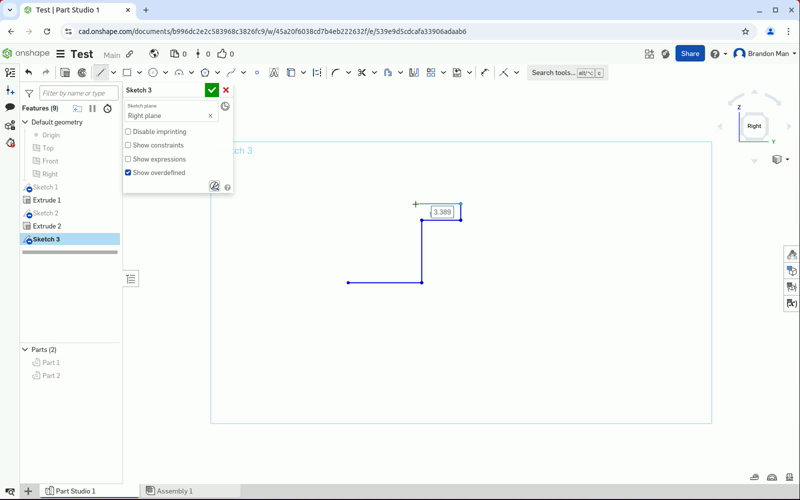
key(esc)
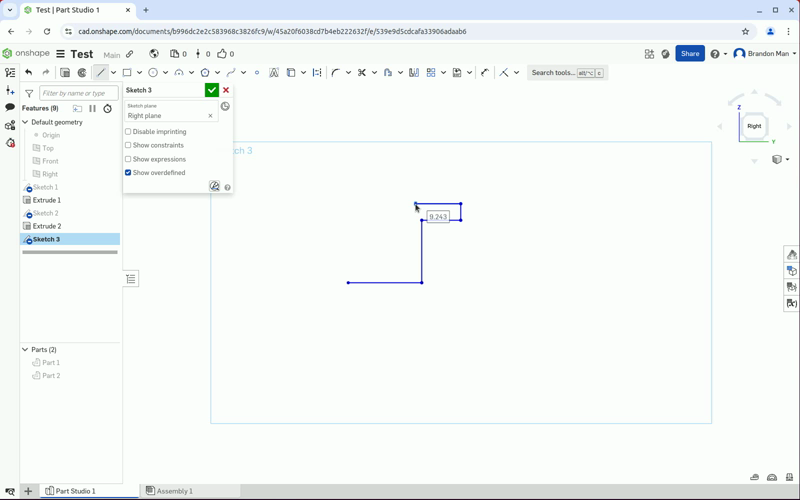
key(a)
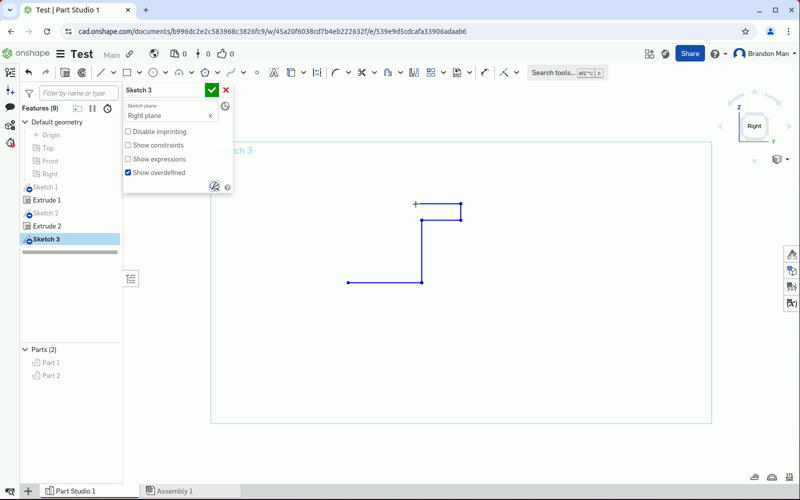
mouse_move(415, 203)
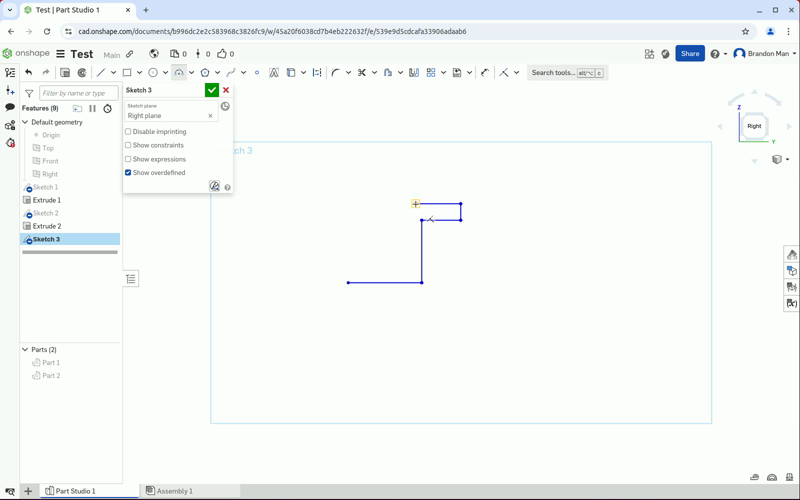
click(415, 203)
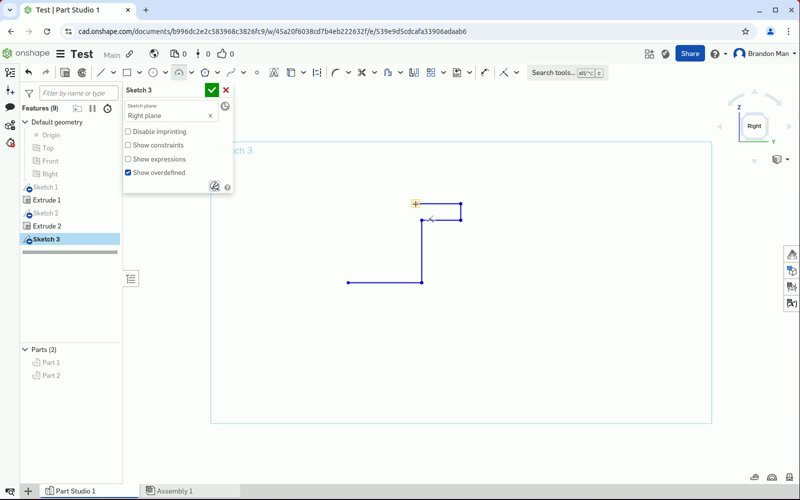
key_down(shift)
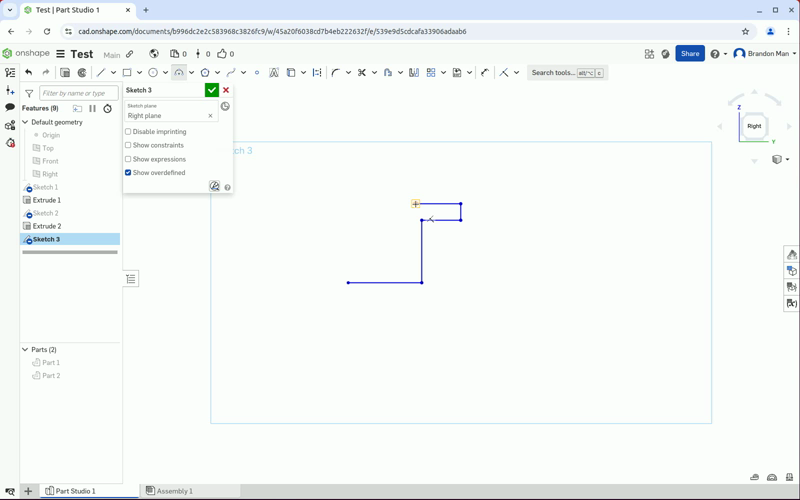
mouse_move(406, 214)
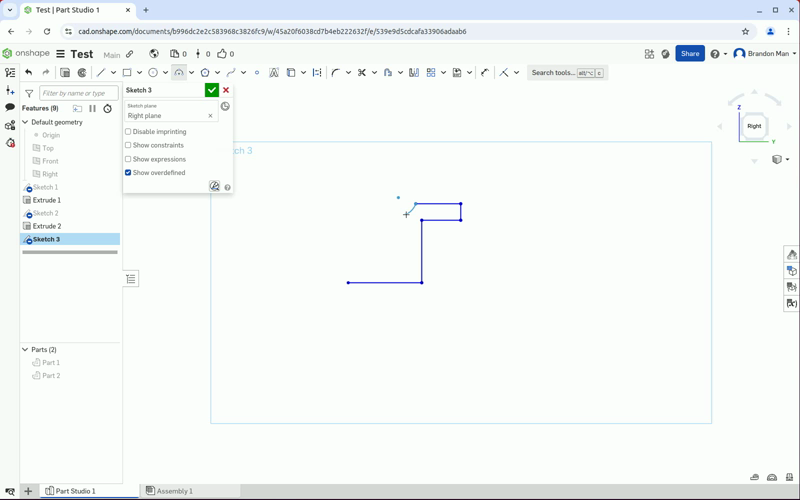
click(406, 214)
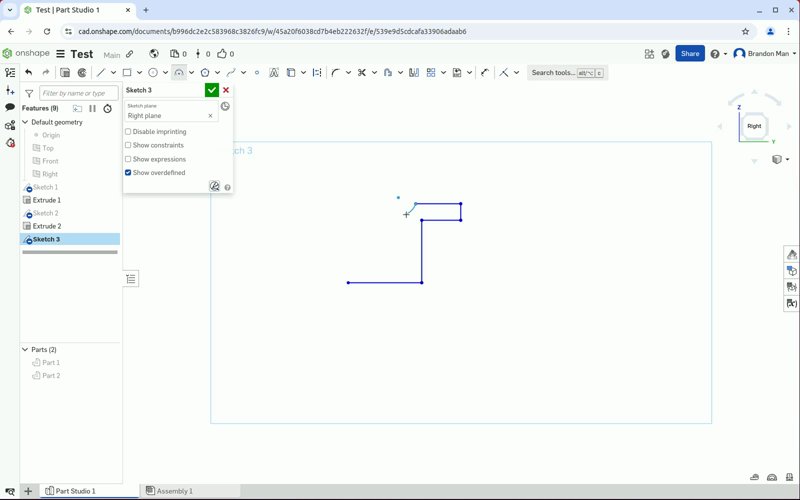
mouse_move(408, 207)
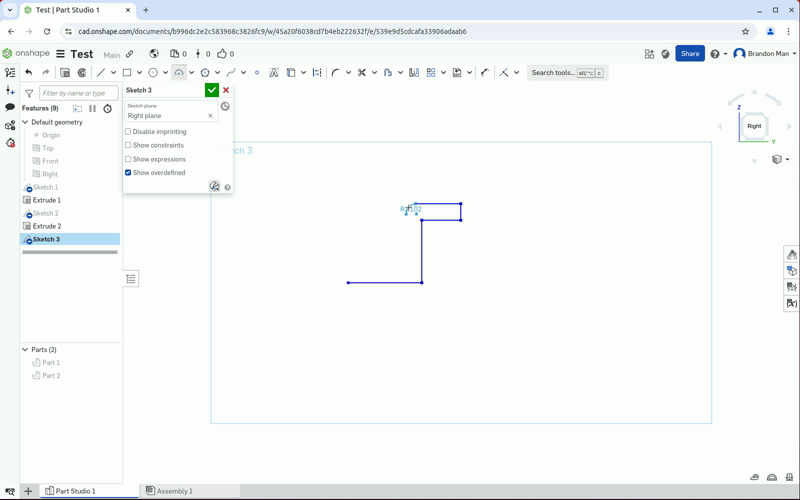
click(408, 207)
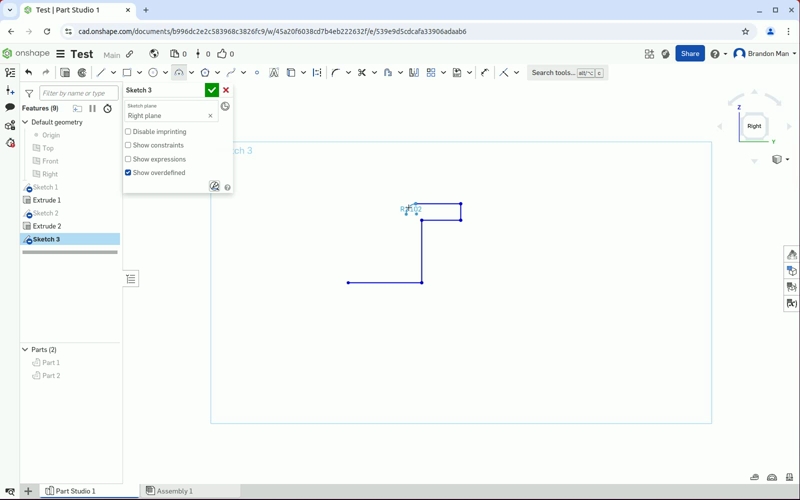
key_up(shift)
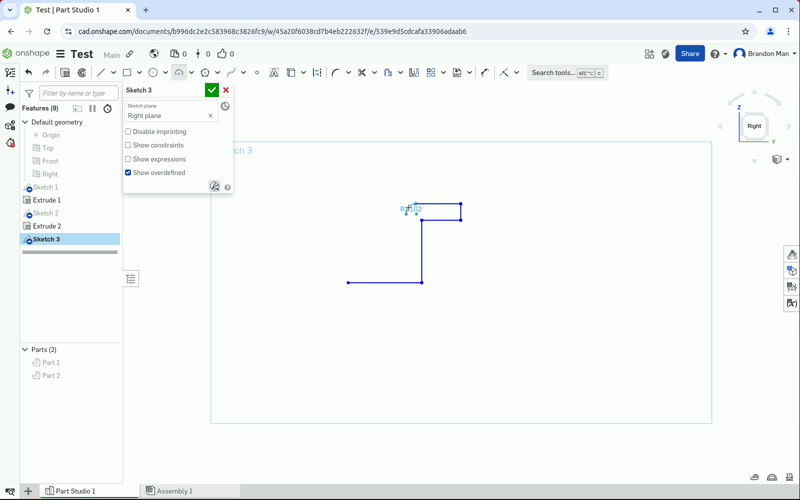
key(esc)
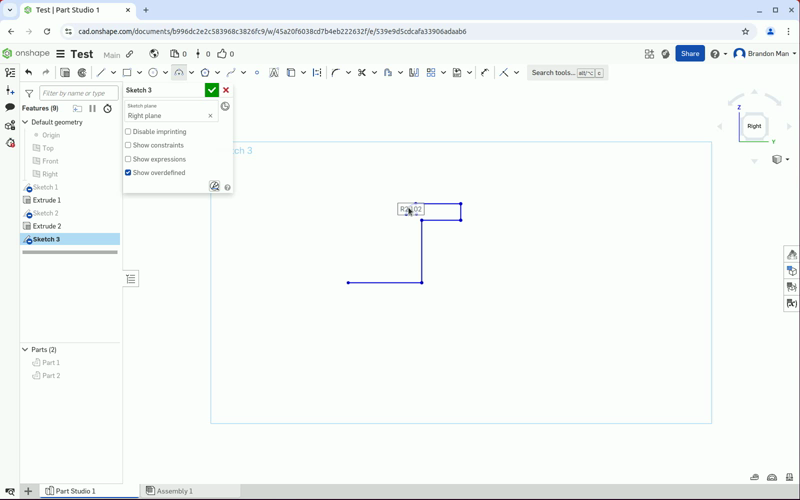
key(l)
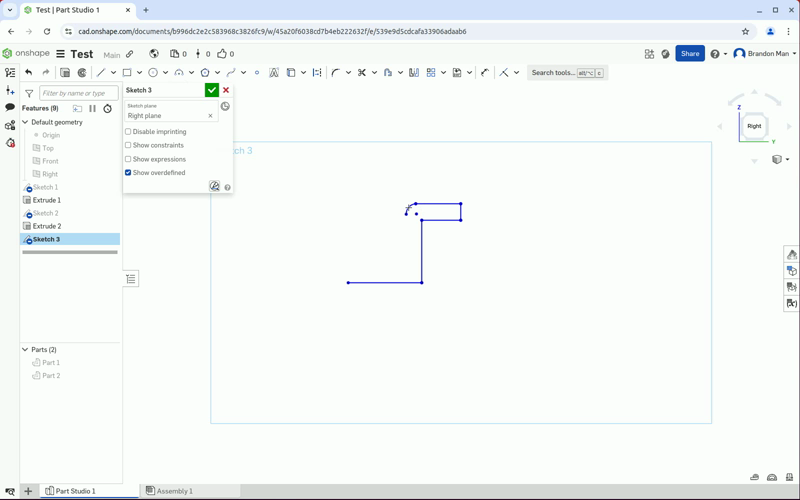
mouse_move(406, 214)
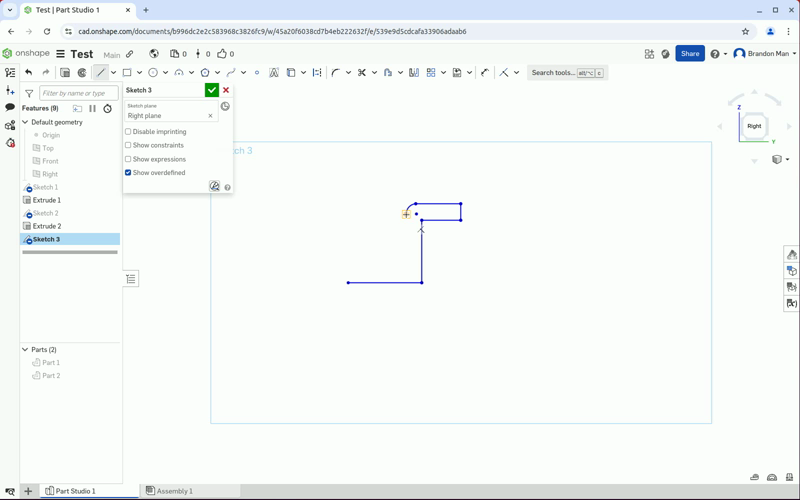
click(406, 214)
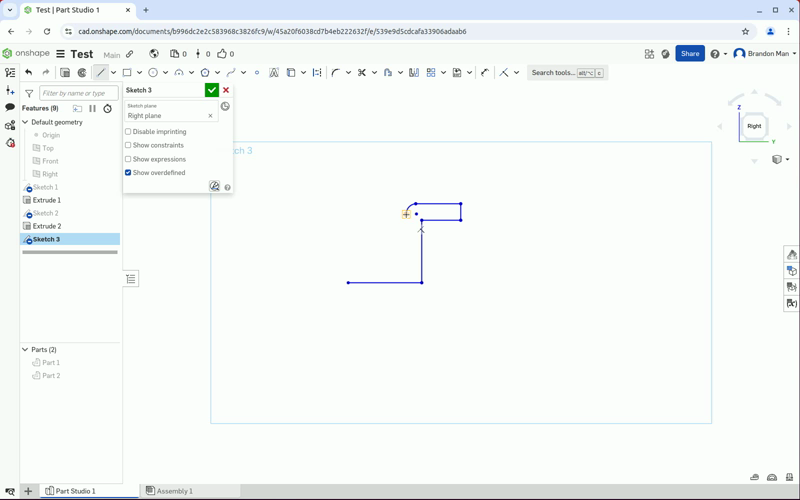
key_down(shift)
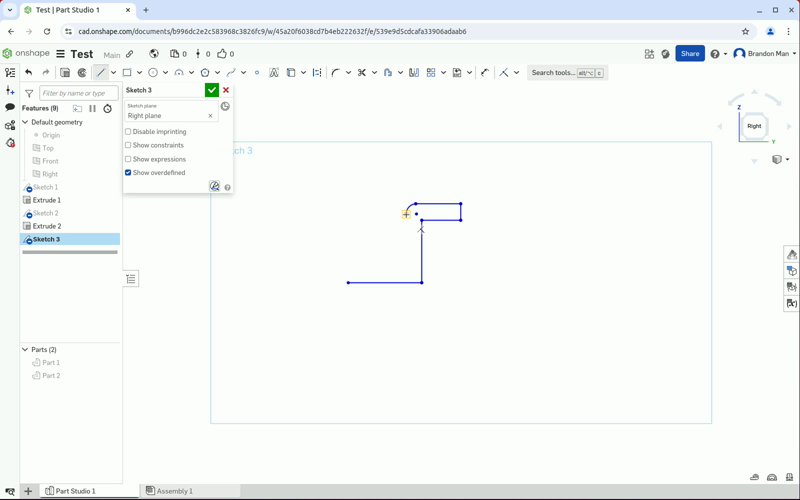
mouse_move(436, 214)
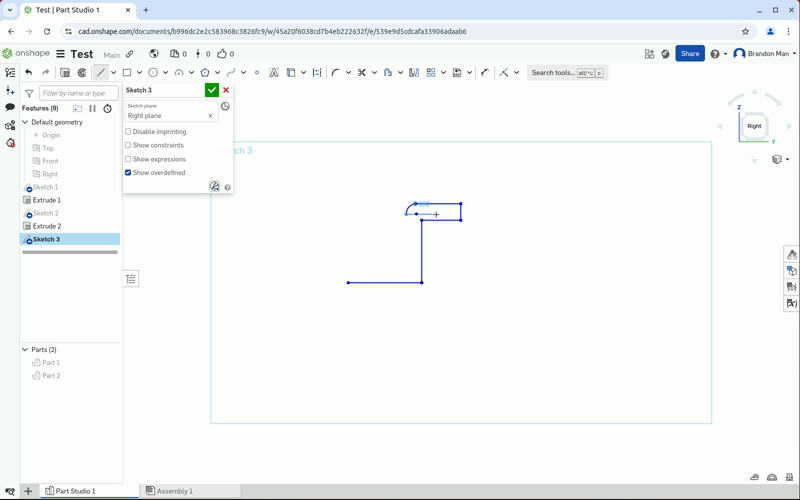
mouse_move(406, 258)
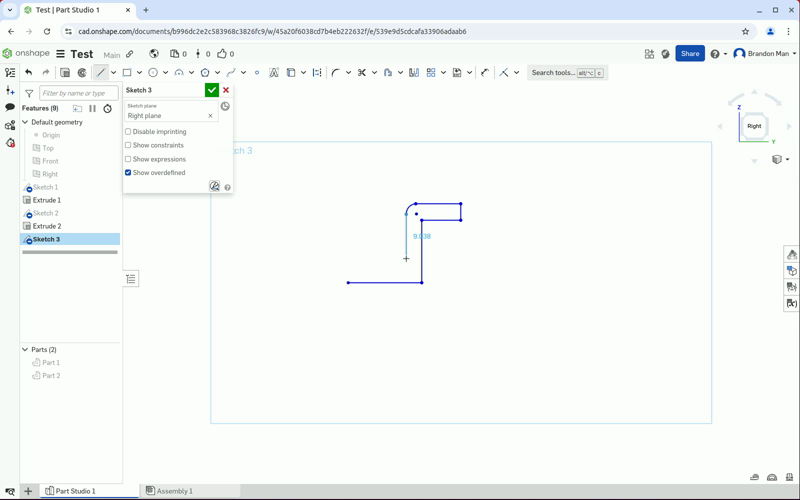
click(406, 258)
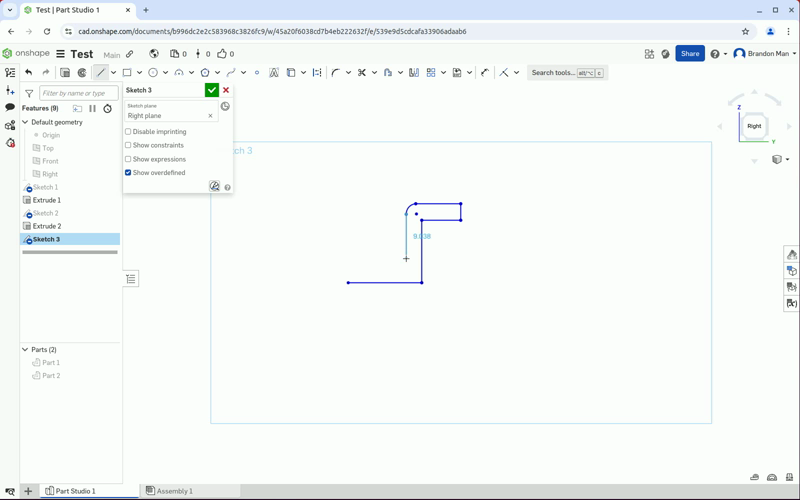
key_up(shift)
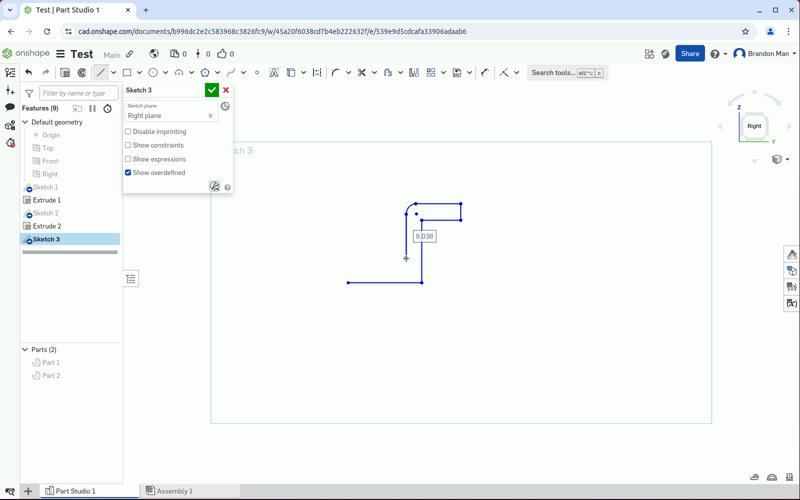
key_down(shift)
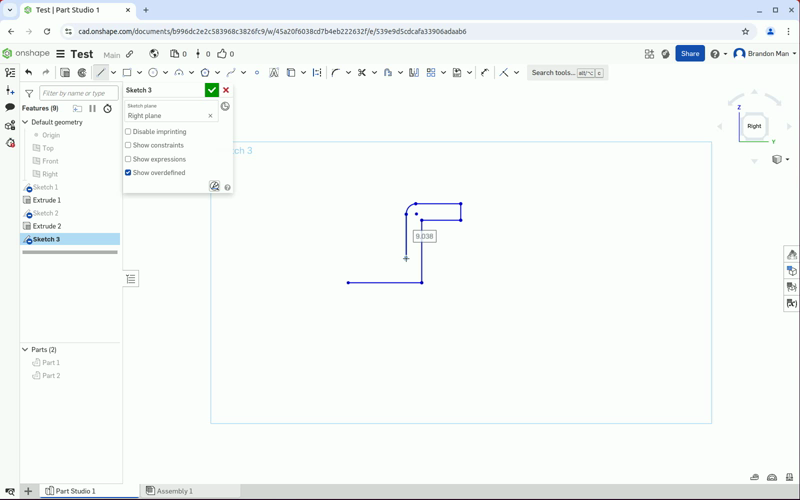
mouse_move(436, 258)
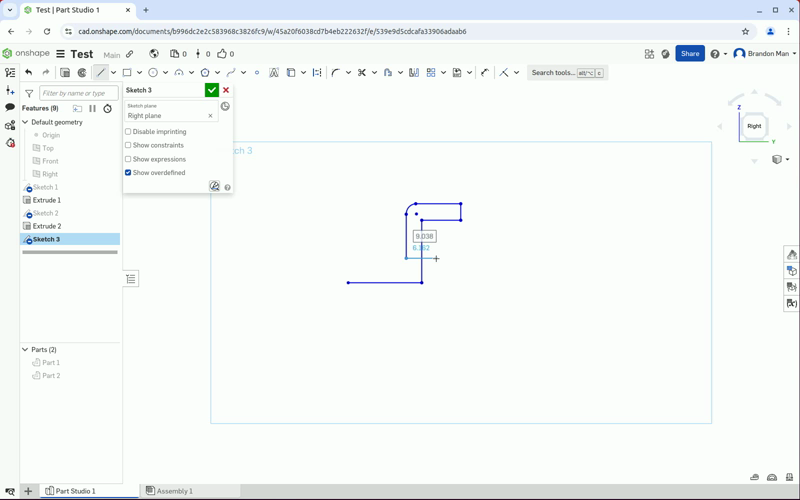
mouse_move(348, 258)
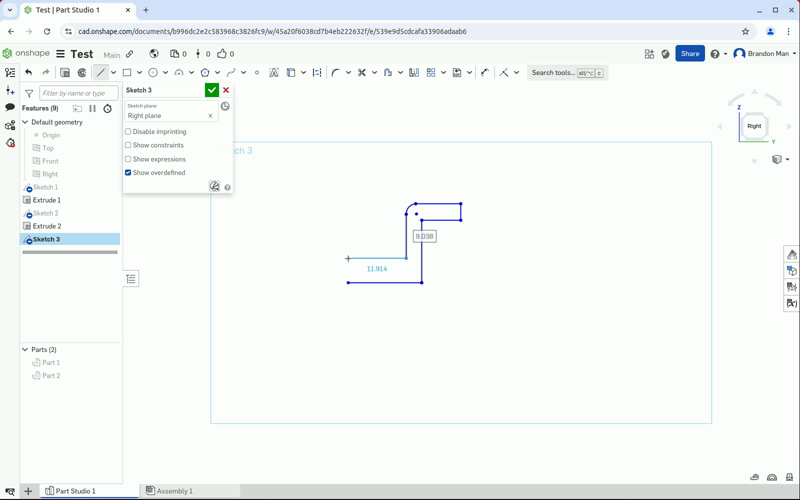
click(348, 258)
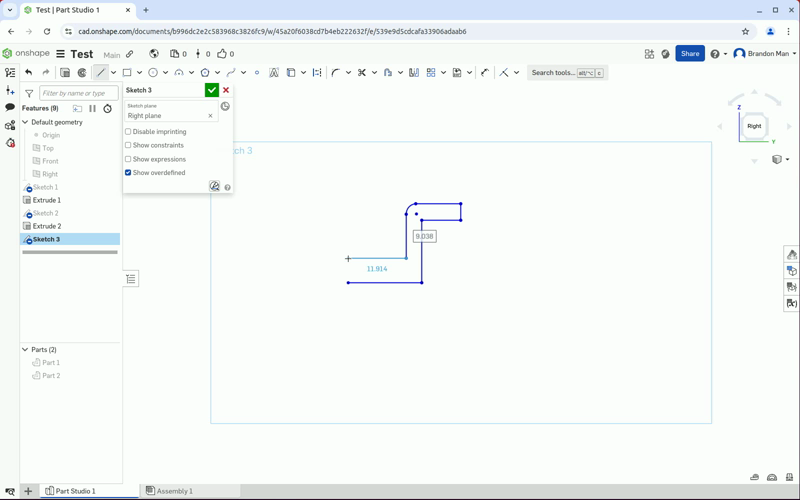
key_up(shift)
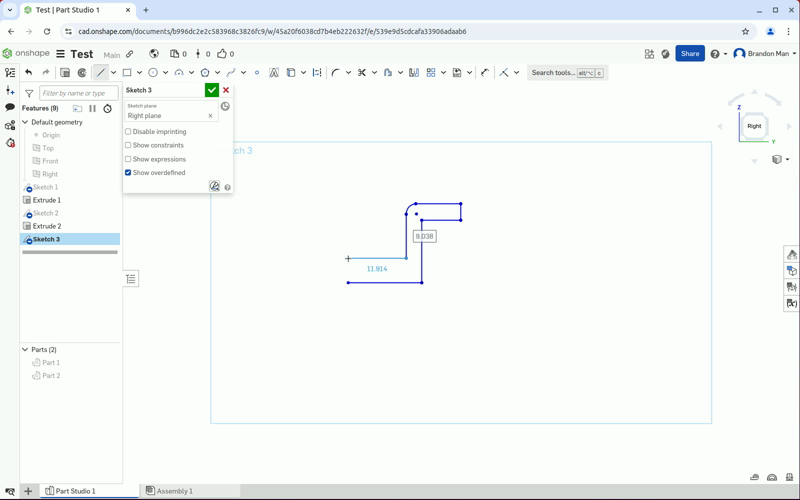
mouse_move(378, 258)
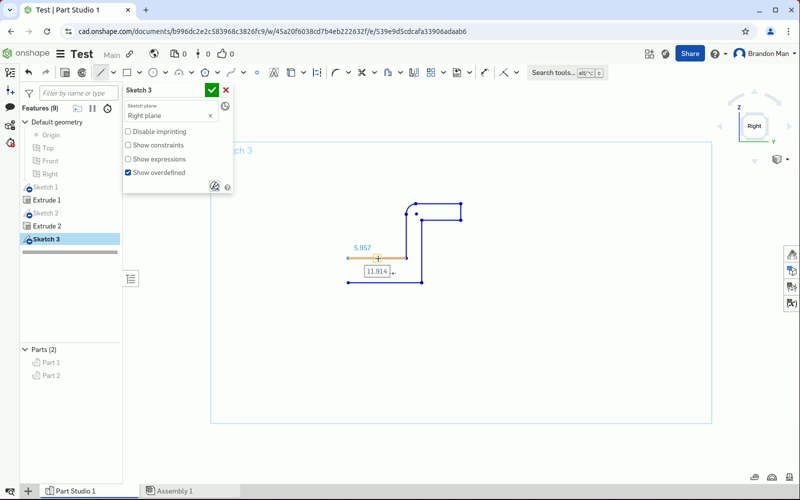
key_down(shift)
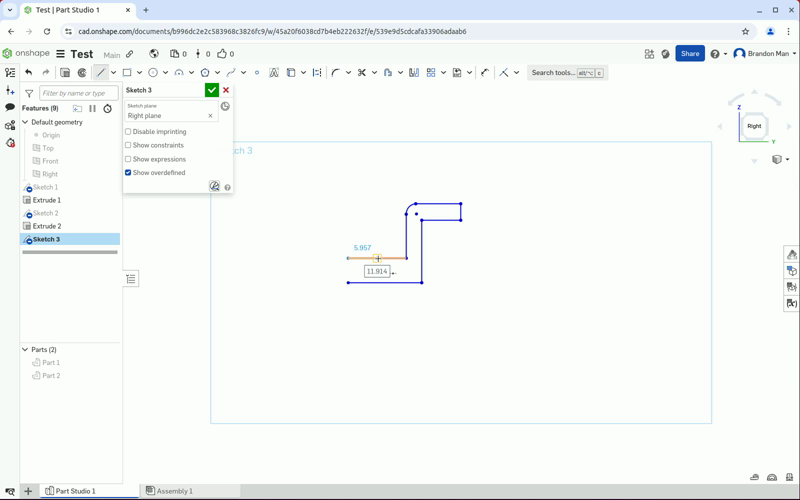
mouse_move(348, 282)
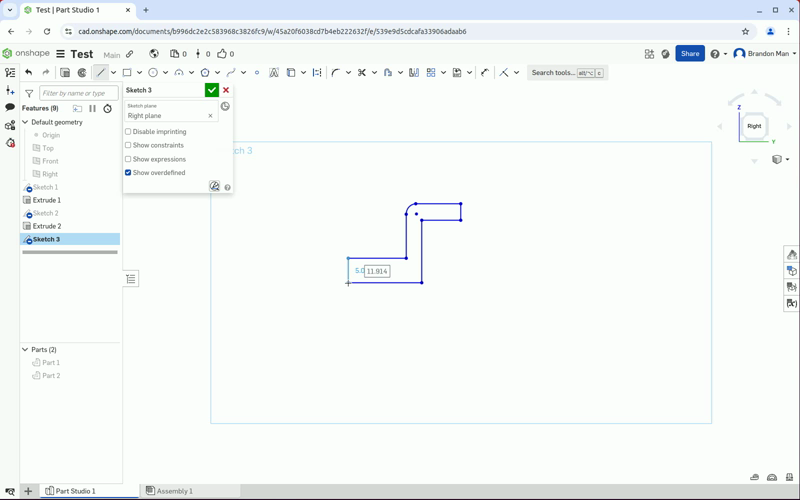
key_up(shift)
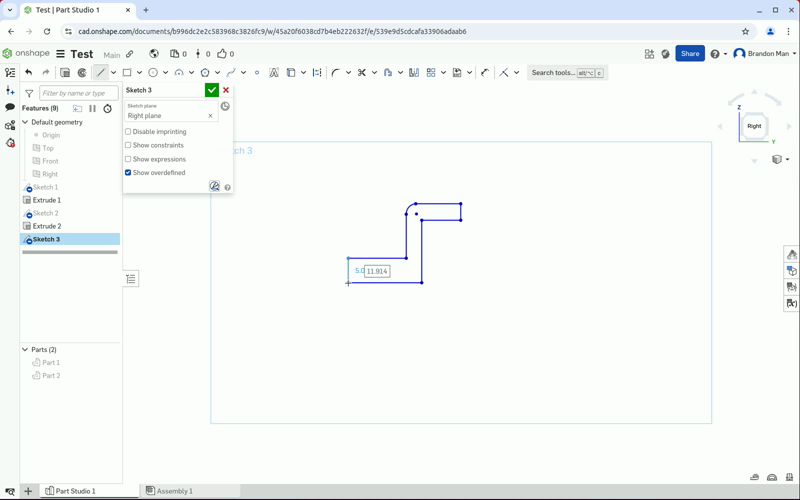
click(348, 282)
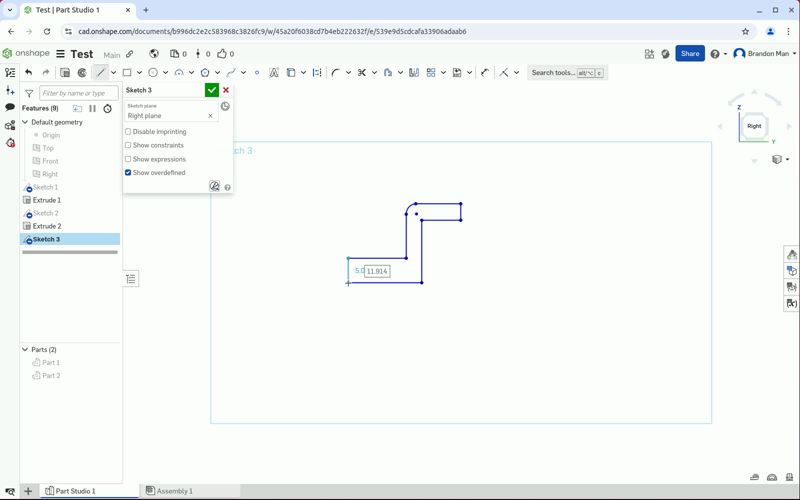
key(esc)
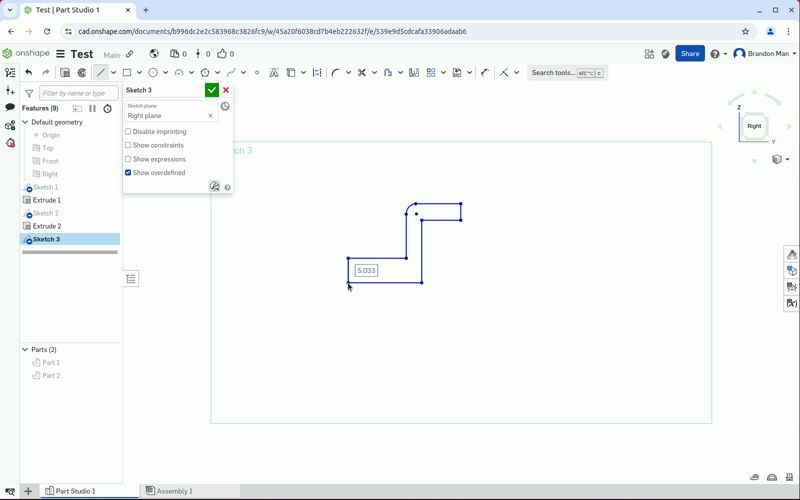
mouse_move(411, 256)
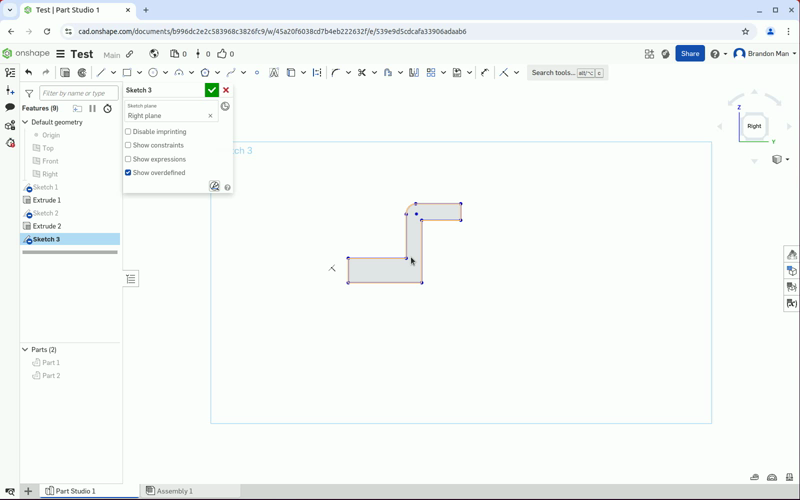
click(411, 256)
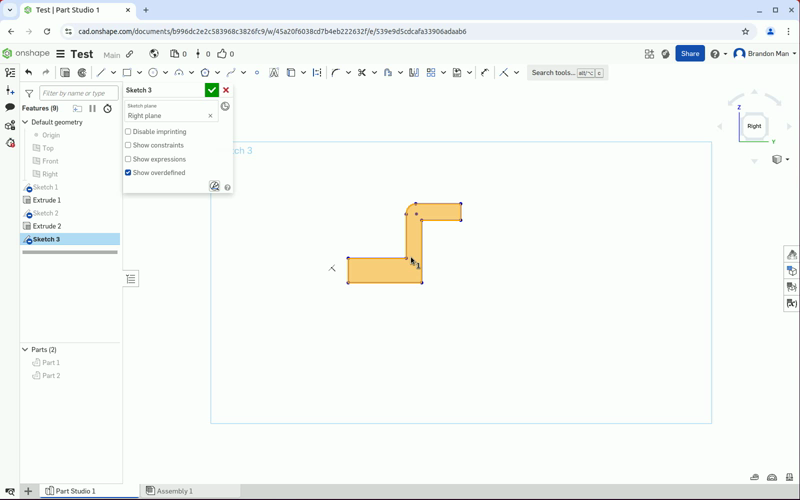
mouse_move(73, 352)
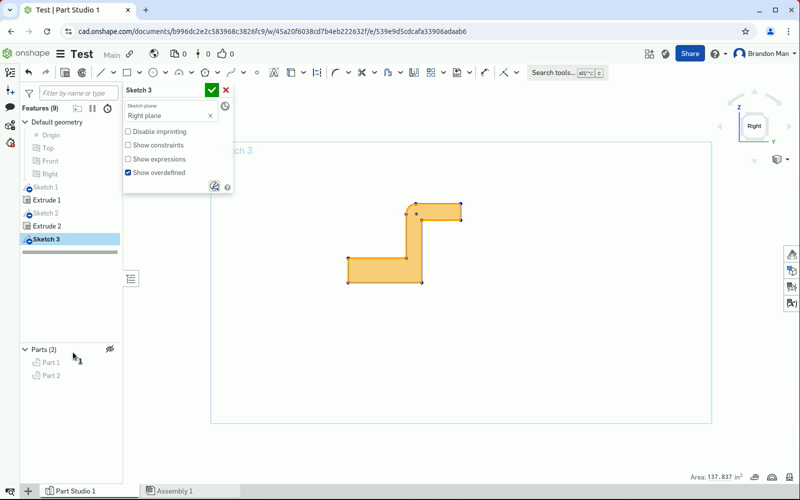
key(shift+y)
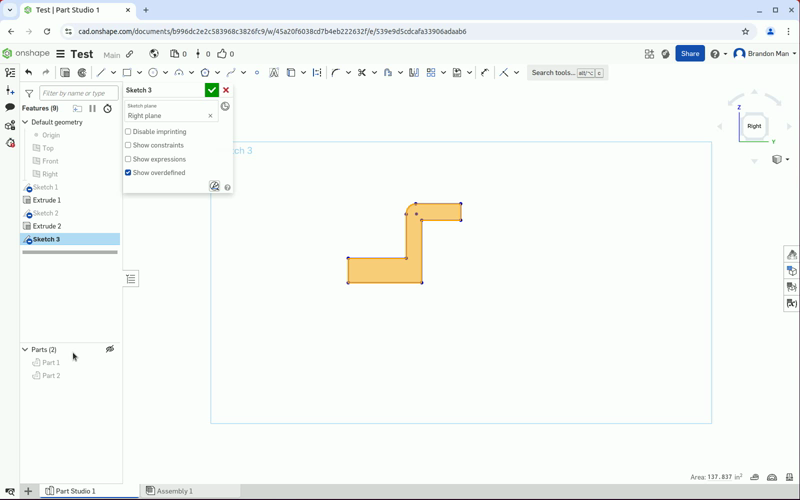
key(shift+e)
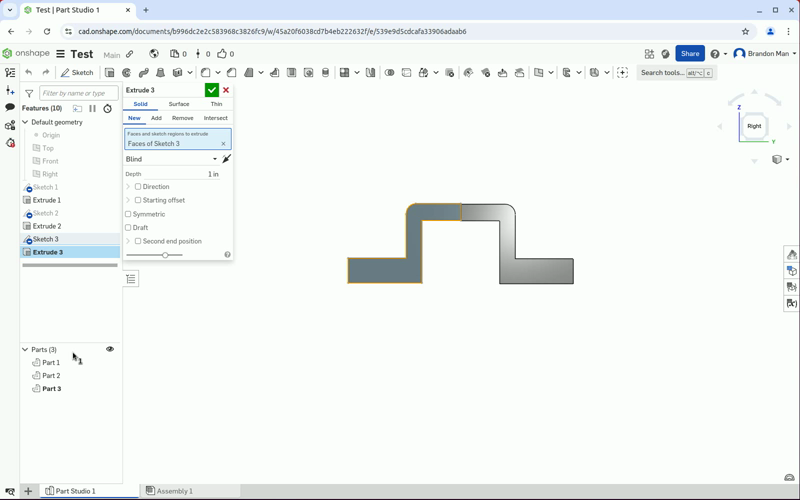
mouse_move(143, 106)
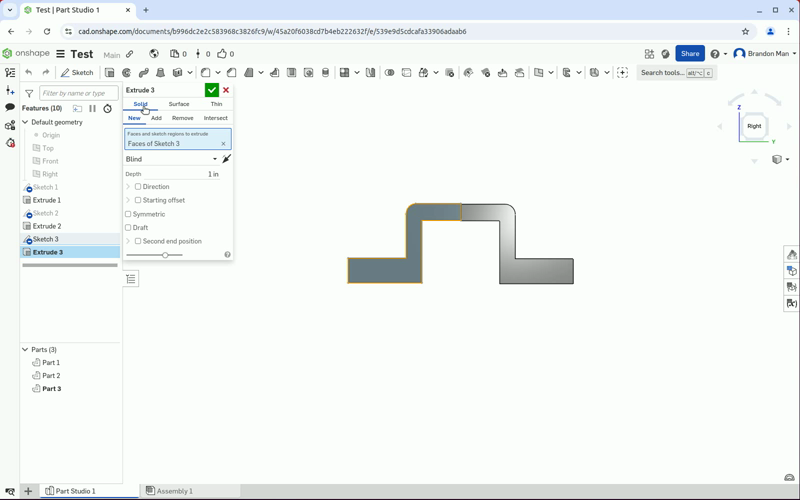
click(143, 106)
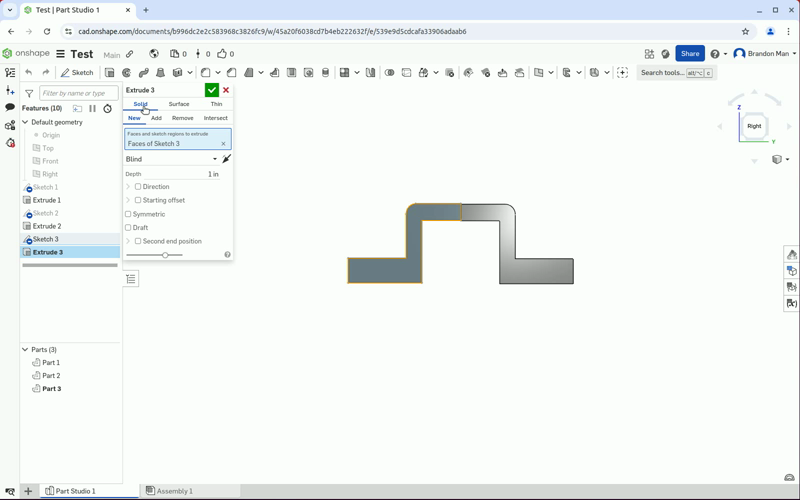
mouse_move(137, 120)
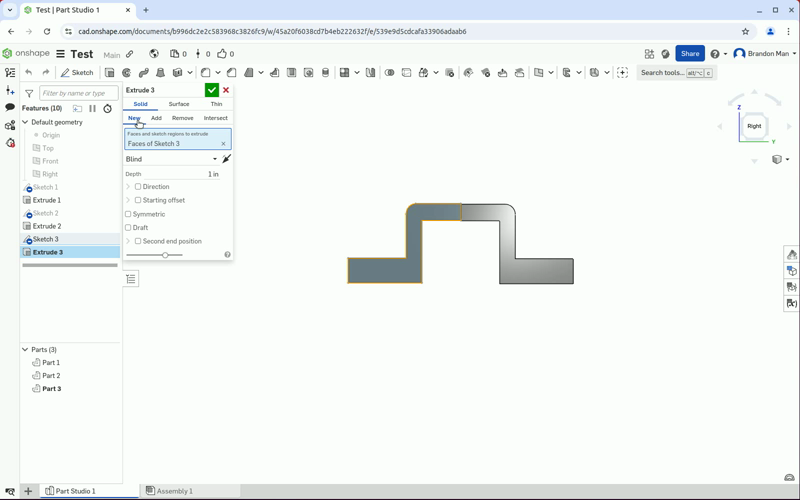
click(137, 120)
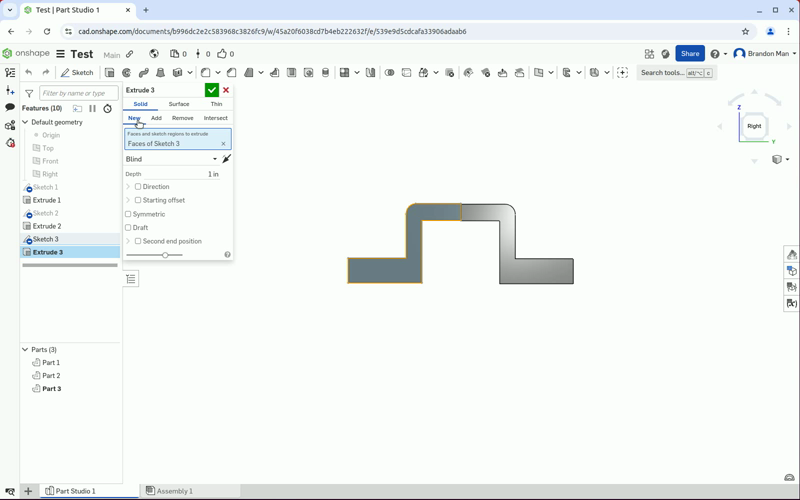
key(tab, 4)
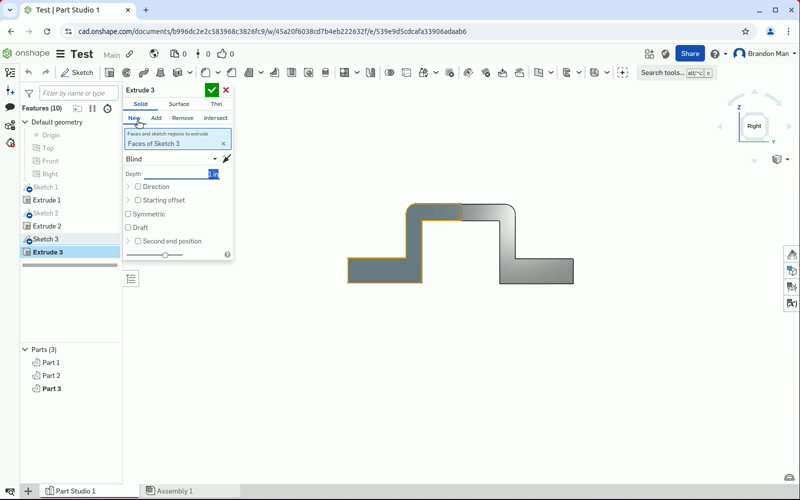
text(22.868)
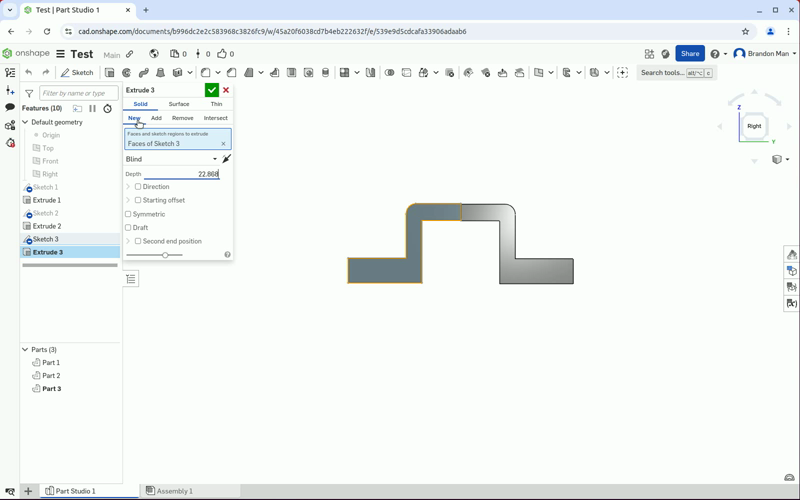
key(enter)
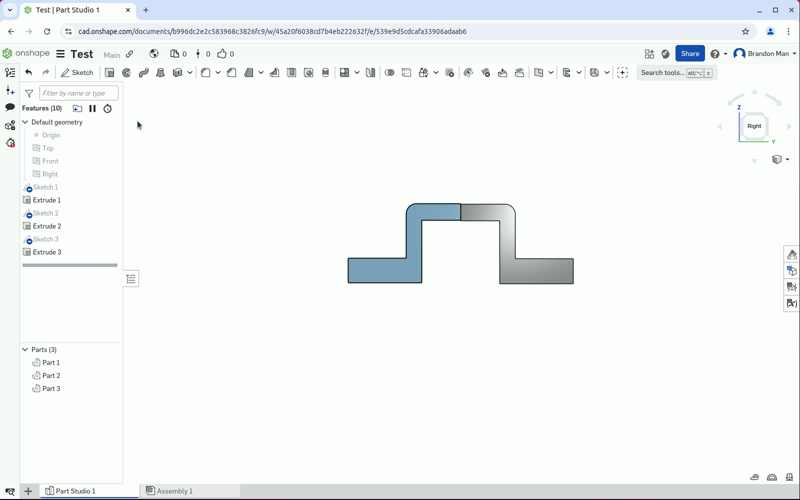
key(shift+h)
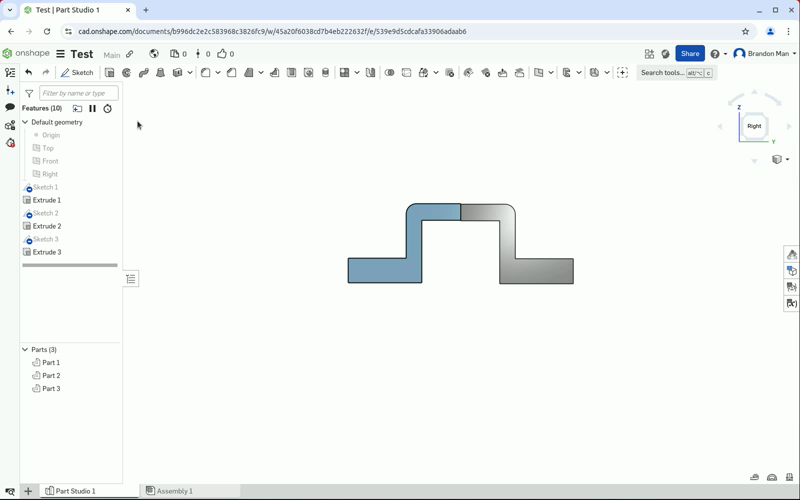
key(shift+h)
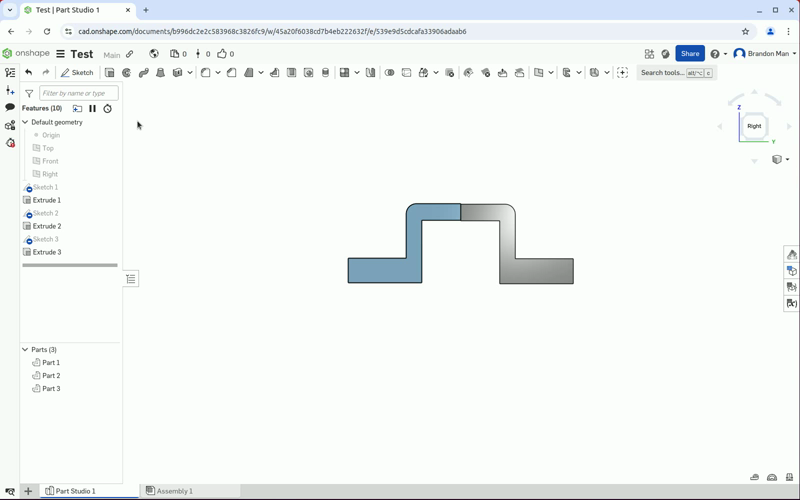
mouse_move(73, 189)
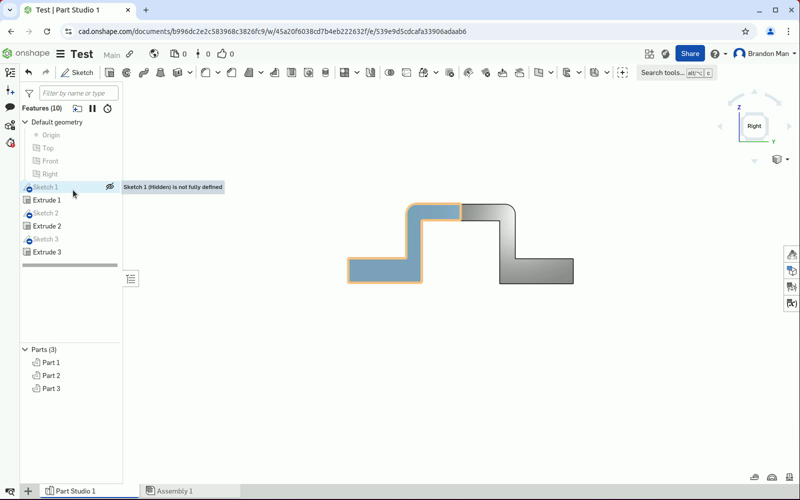
click(73, 189)
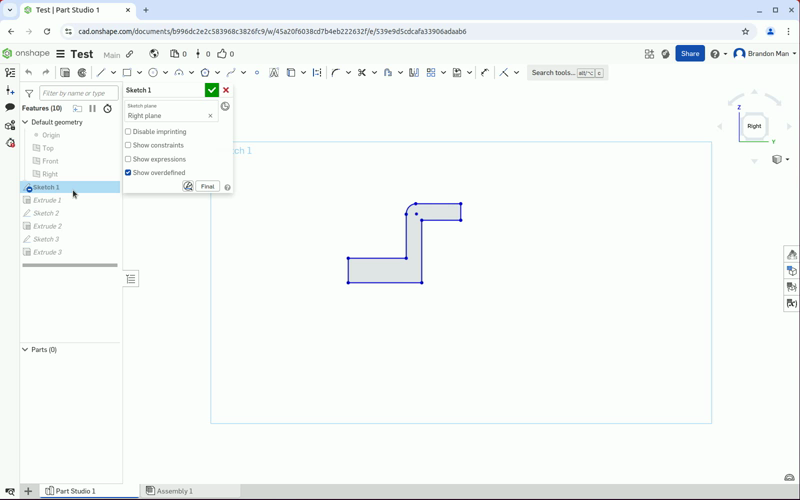
mouse_move(229, 92)
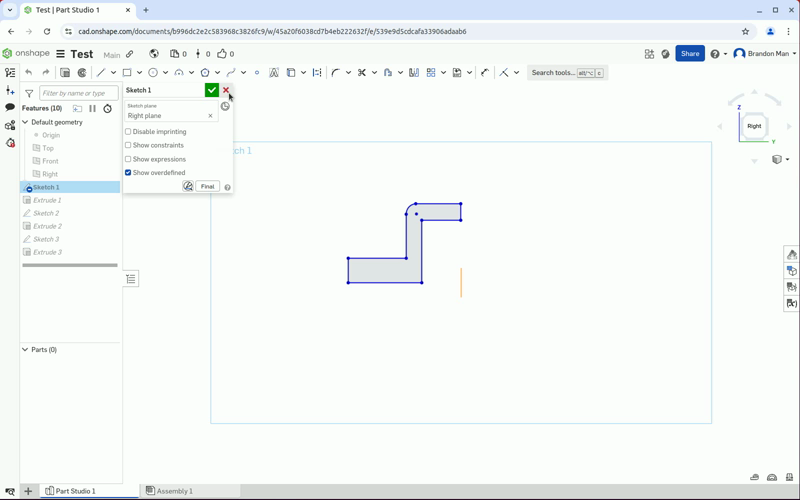
click(229, 92)
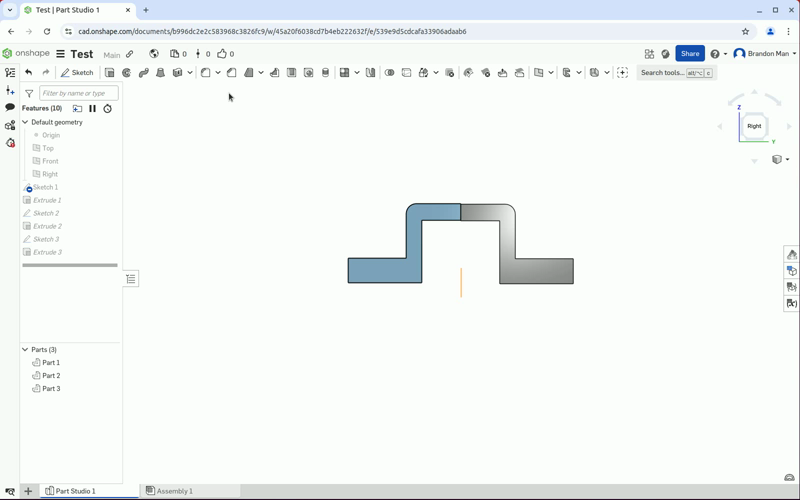
mouse_move(73, 352)
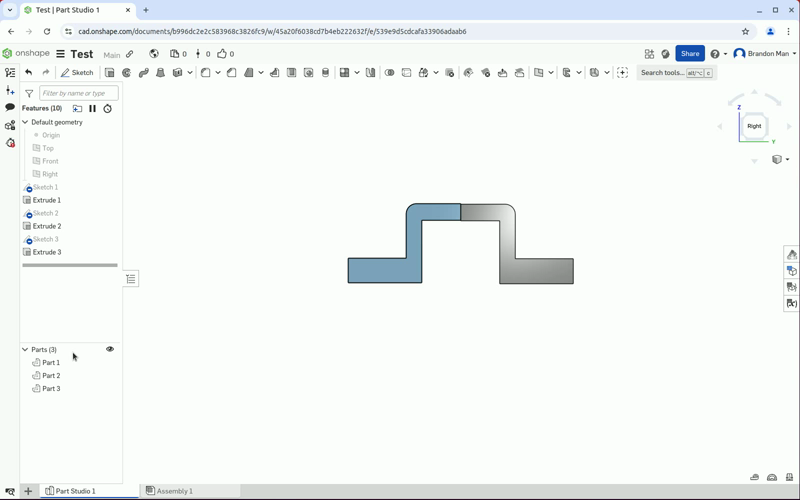
key(y)
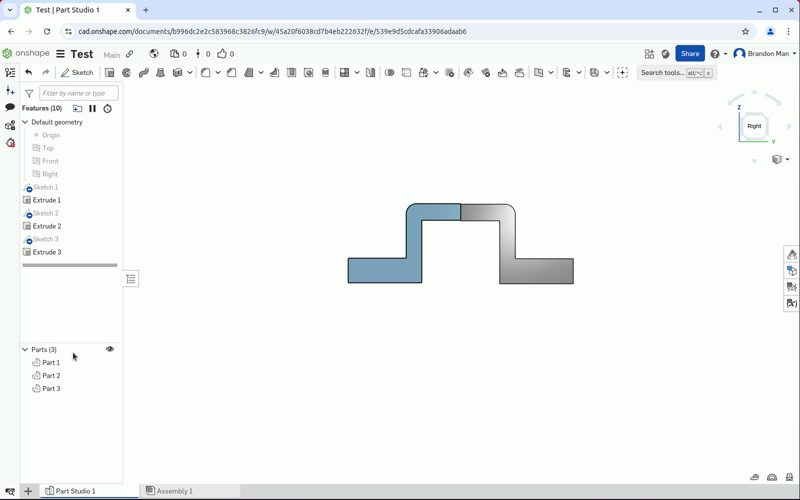
key(shift+p)
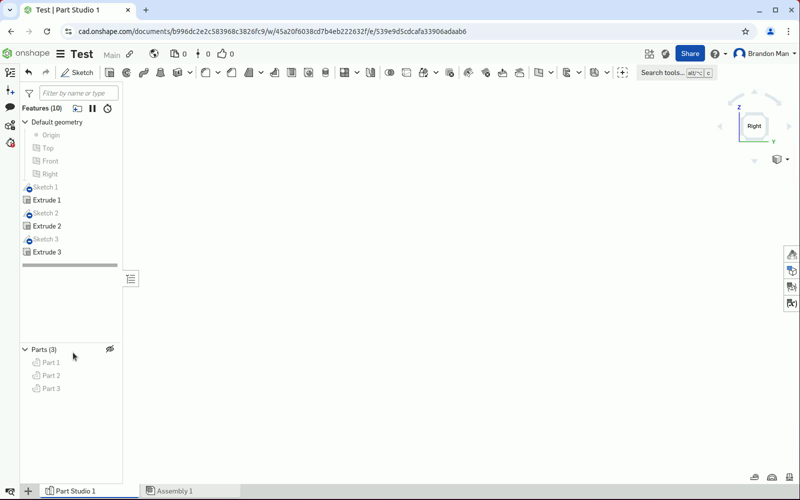
key(space)
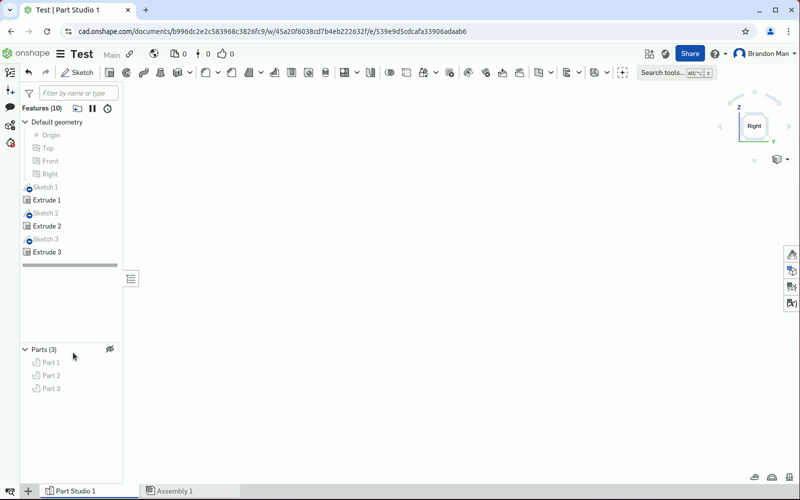
key_down(shift)
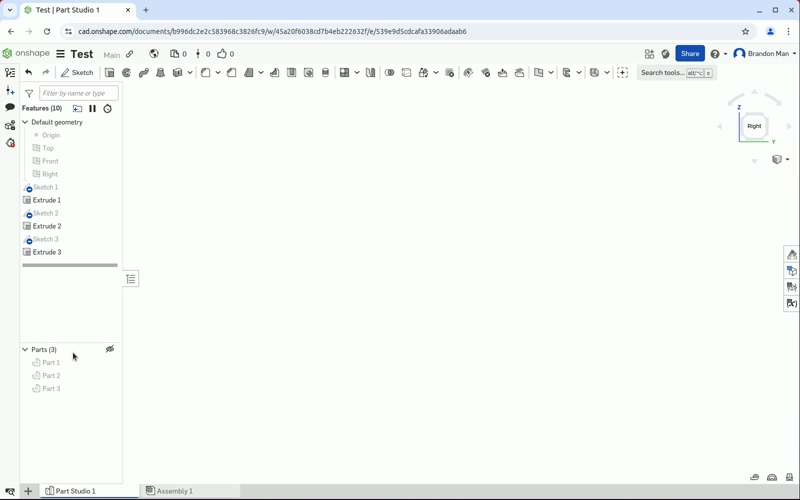
key(right)
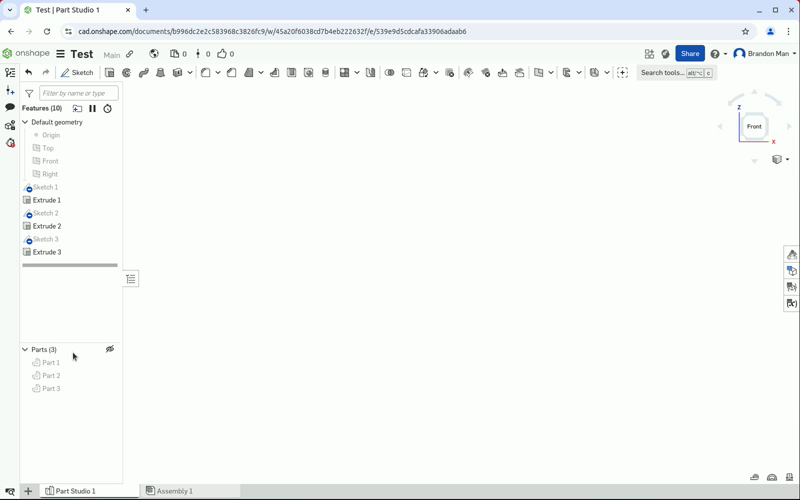
key_up(shift)
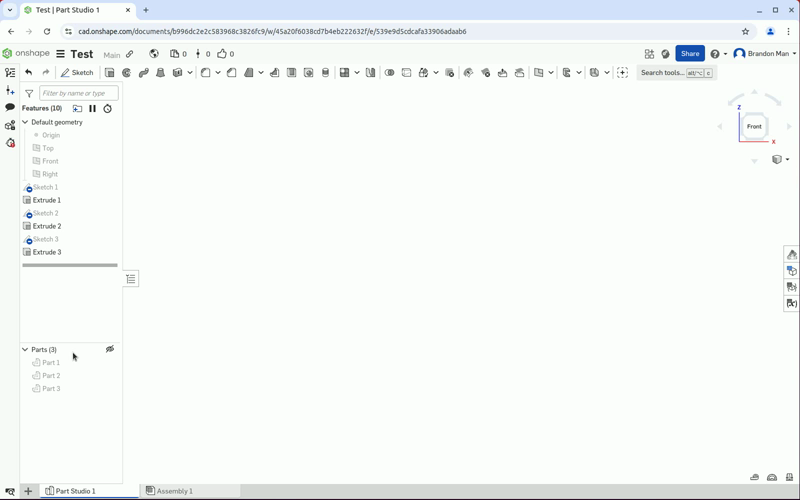
key(space)
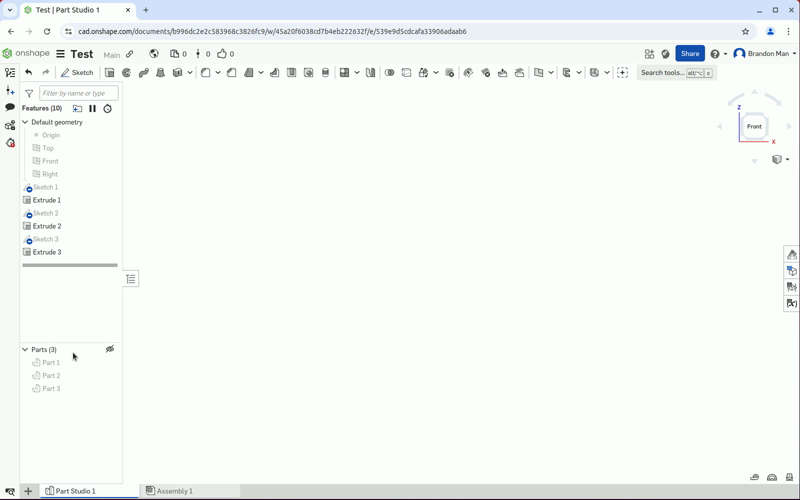
key_down(shift)
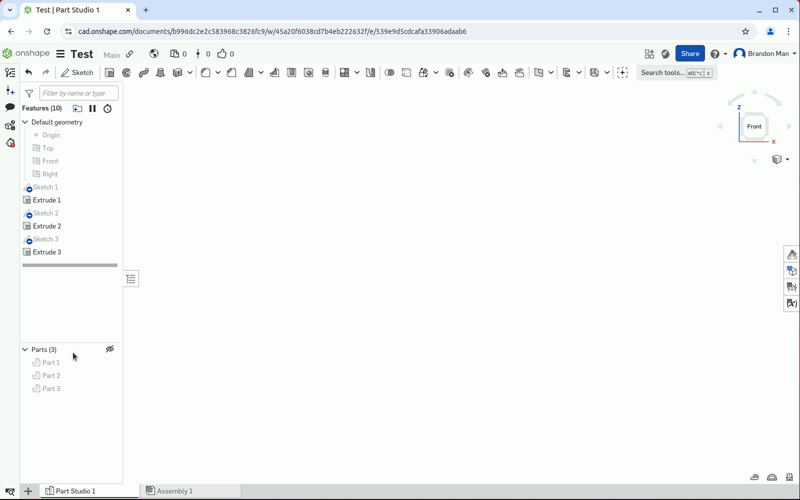
key(down)
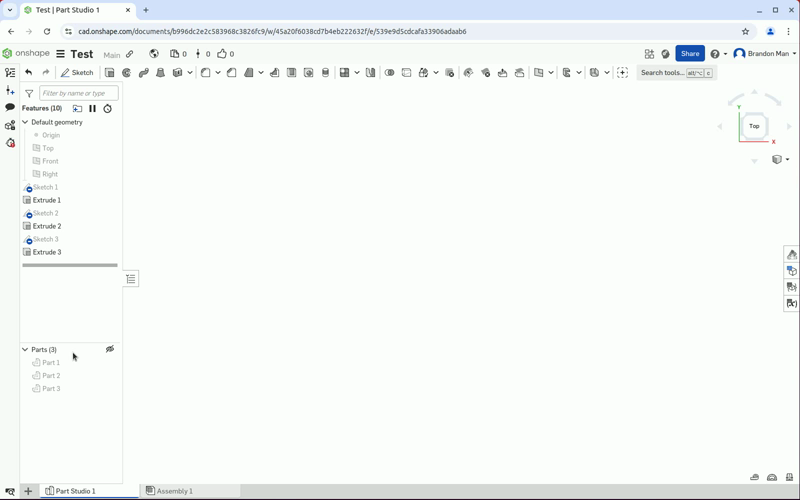
key_up(shift)
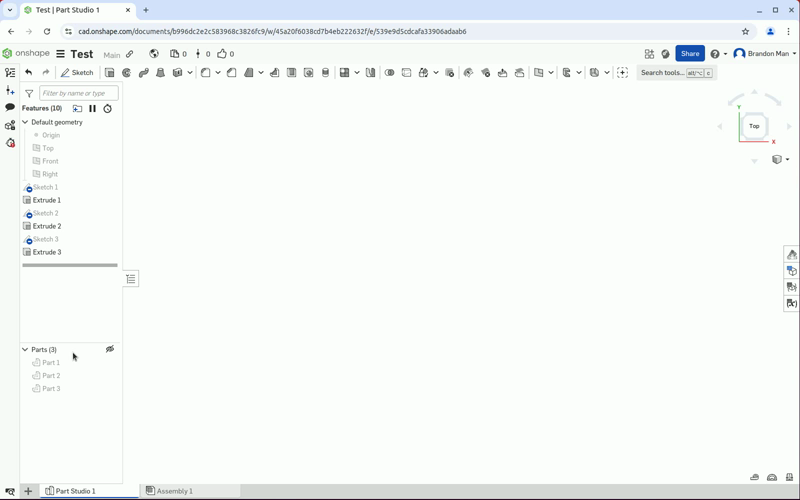
mouse_move(73, 352)
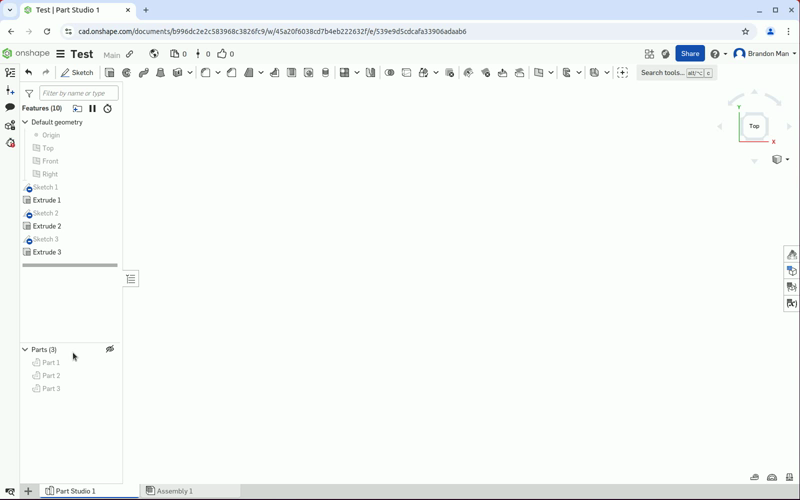
key(shift+y)
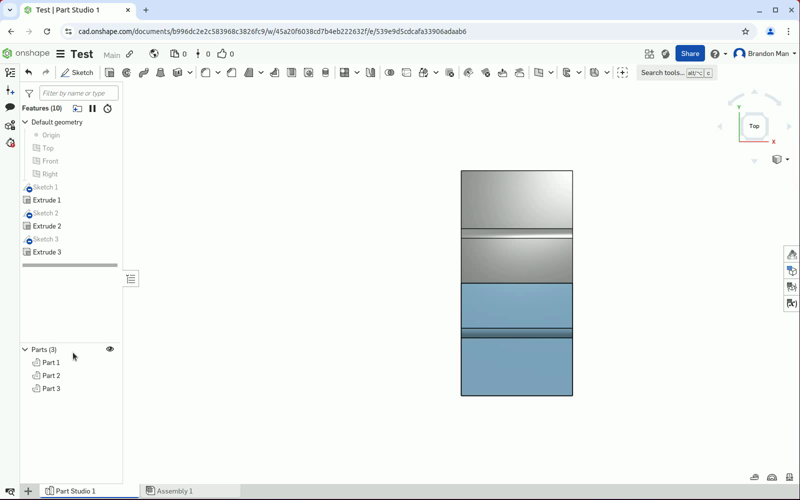
mouse_move(541, 75)
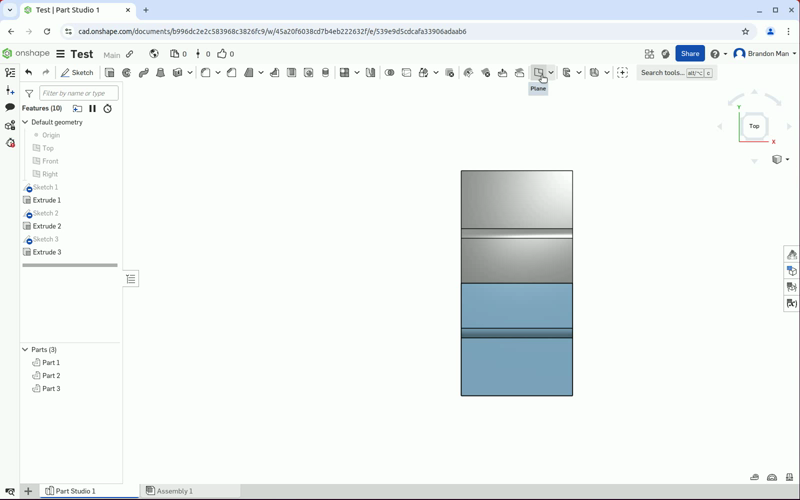
click(541, 75)
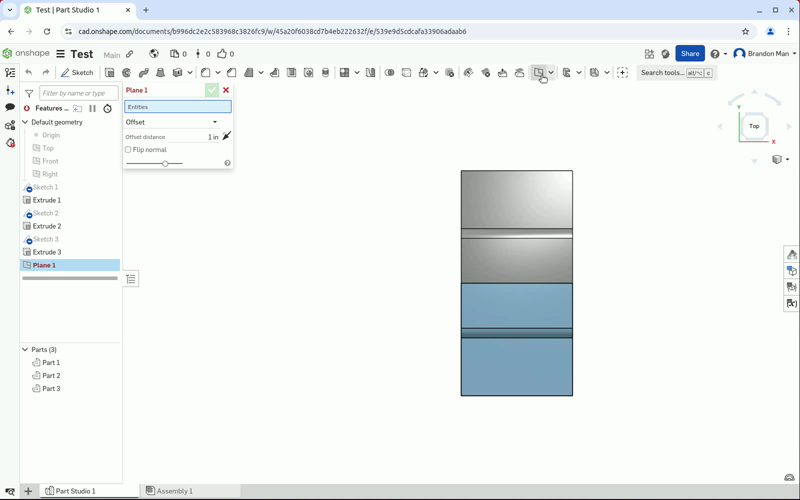
mouse_move(73, 150)
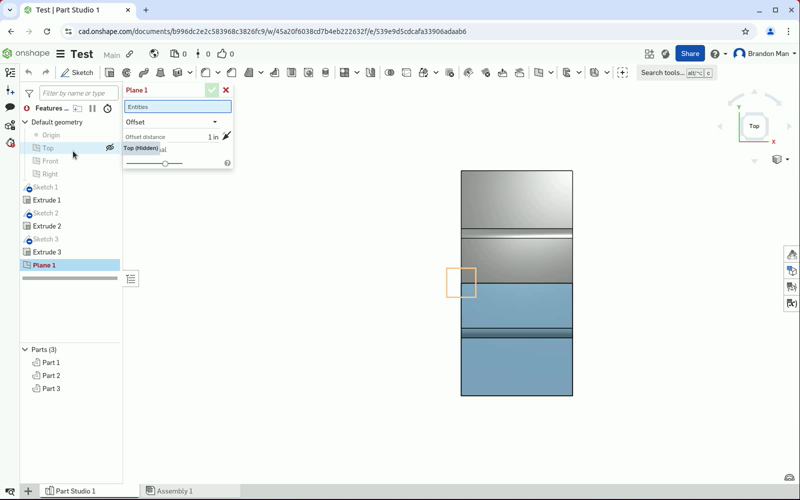
click(73, 150)
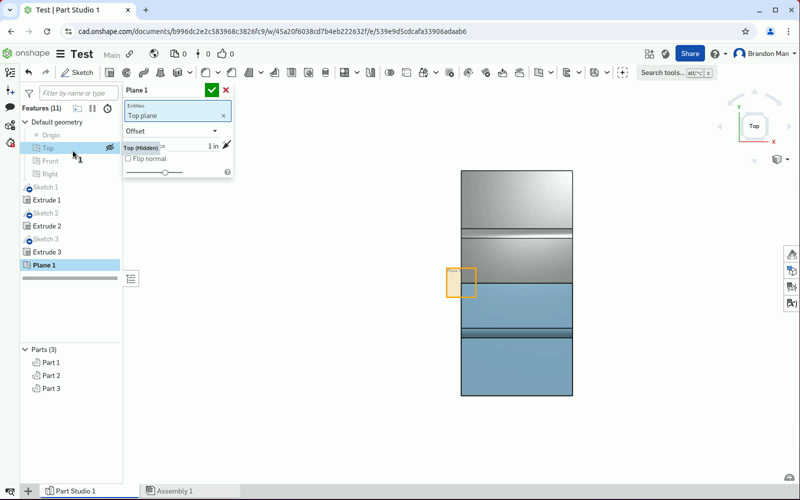
key(tab, 2)
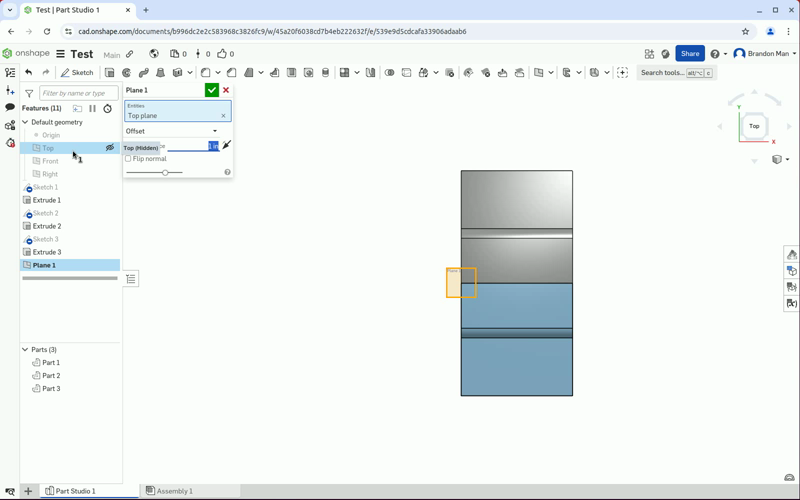
text(5.053)
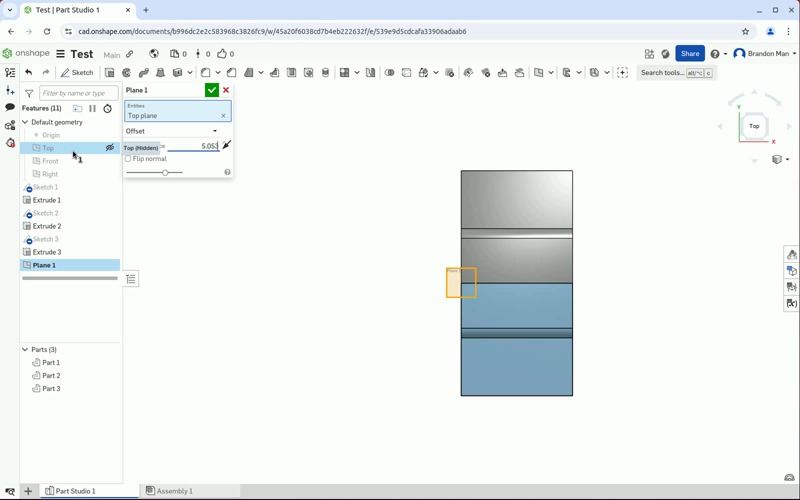
key(enter, 2)
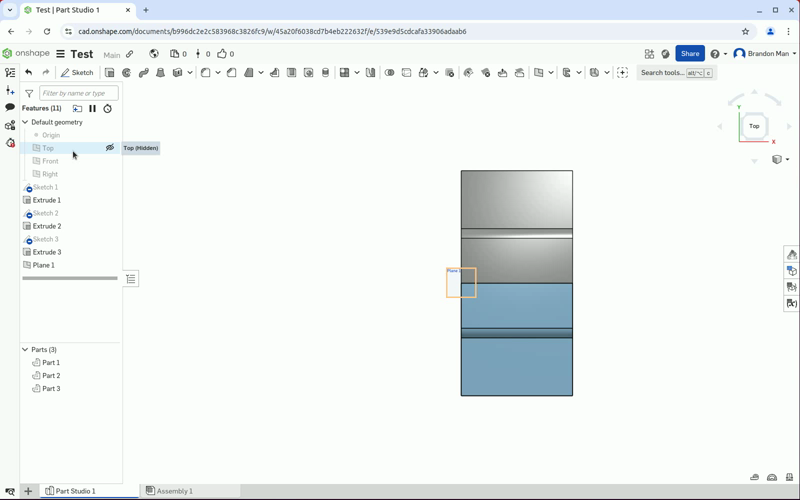
key(shift+s)
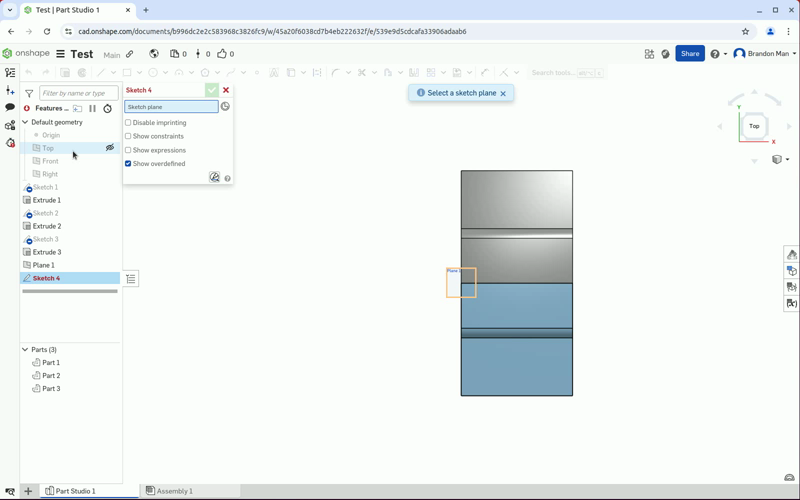
mouse_move(73, 267)
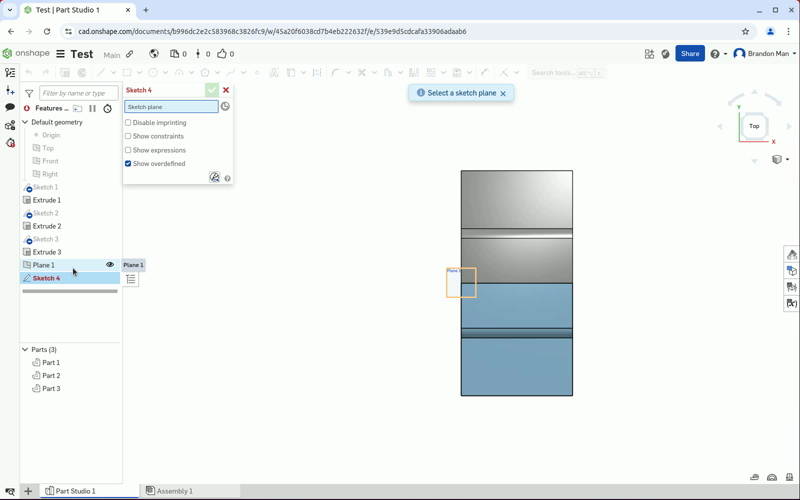
click(73, 267)
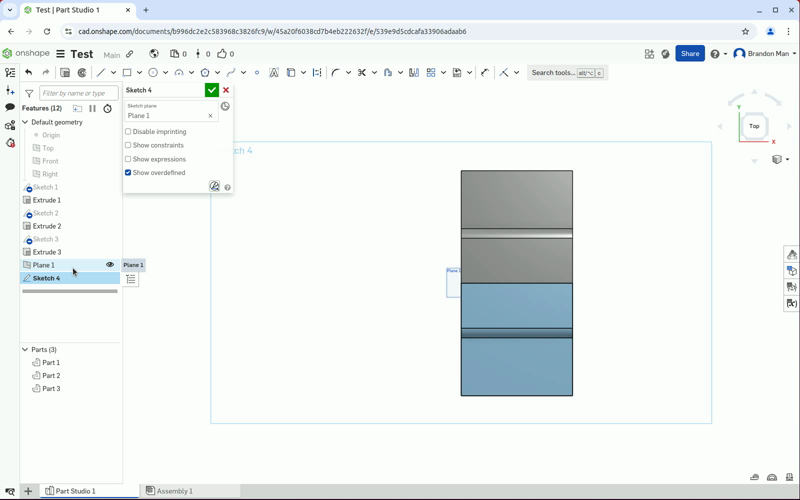
mouse_move(73, 352)
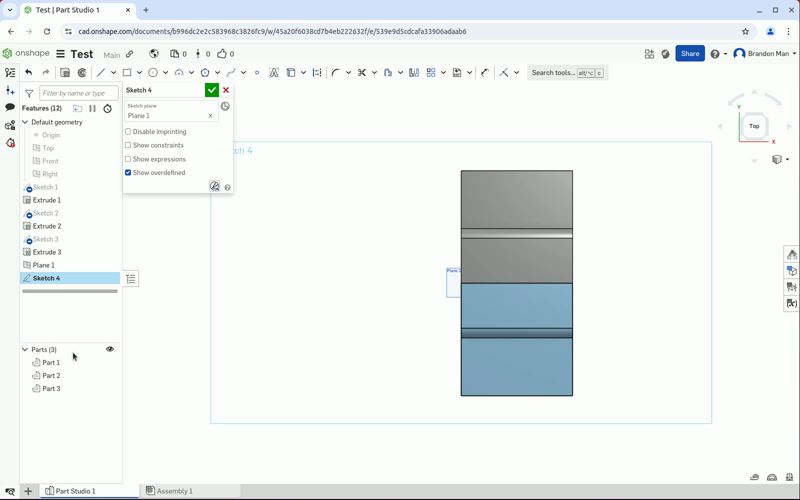
key(y)
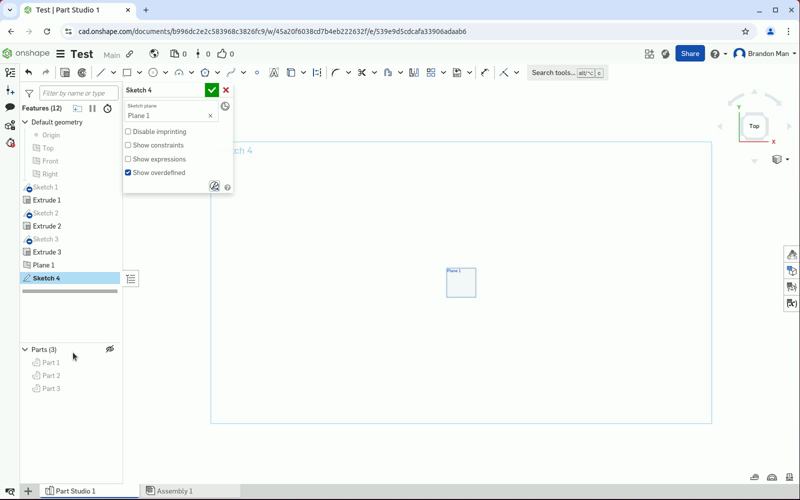
key(l)
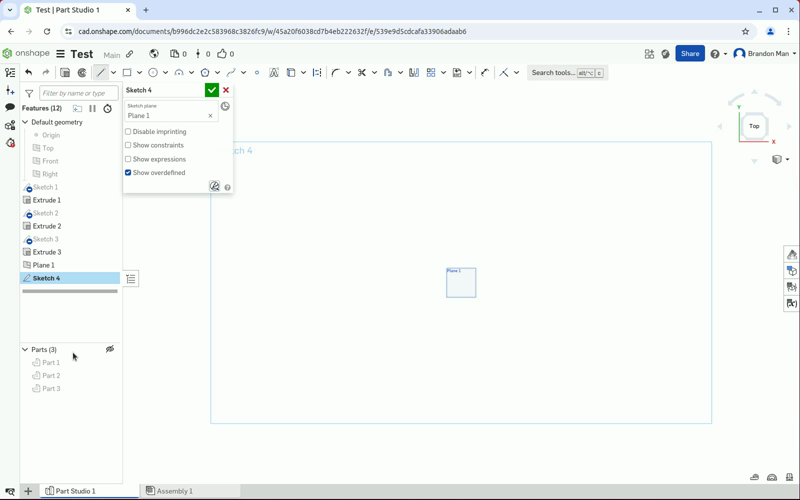
key_down(shift)
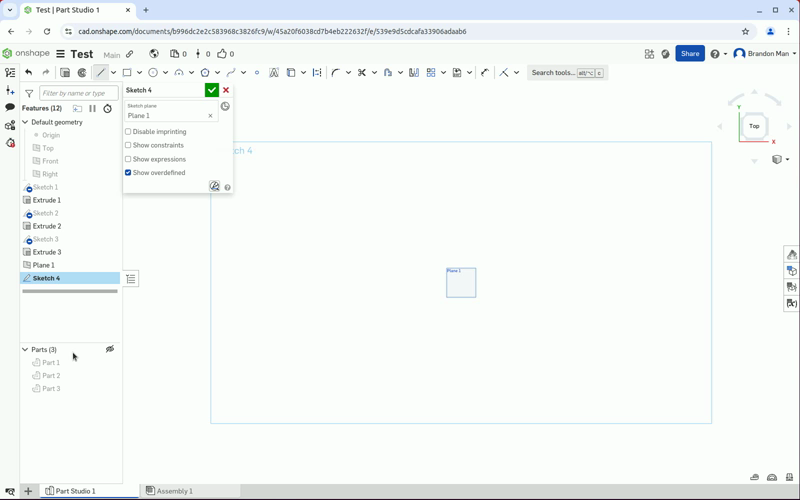
mouse_move(477, 365)
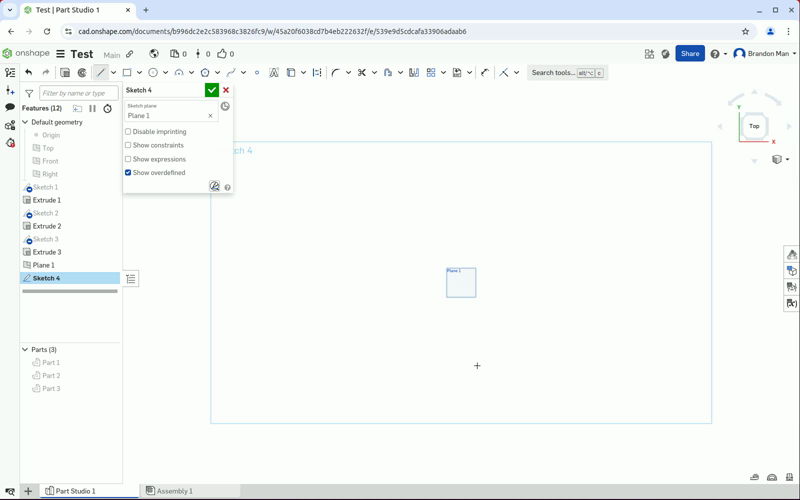
click(477, 365)
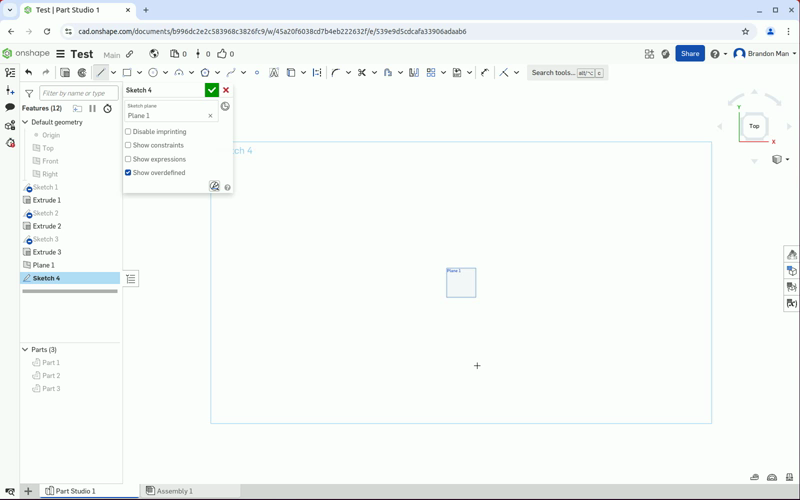
key_up(shift)
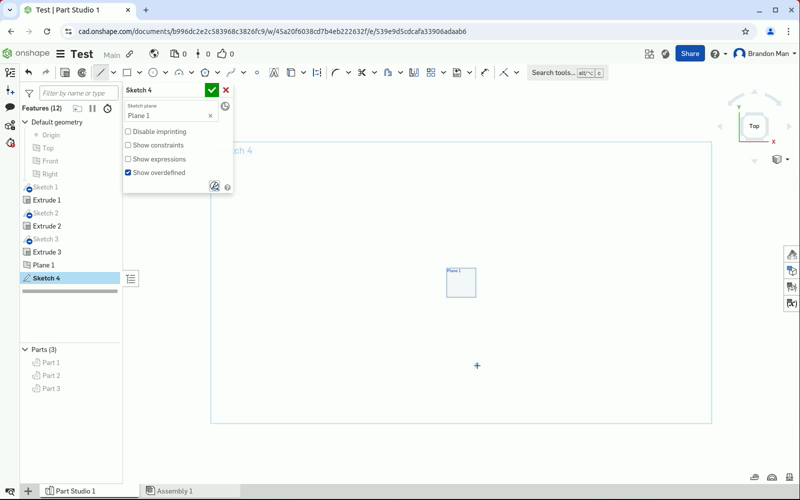
key_down(shift)
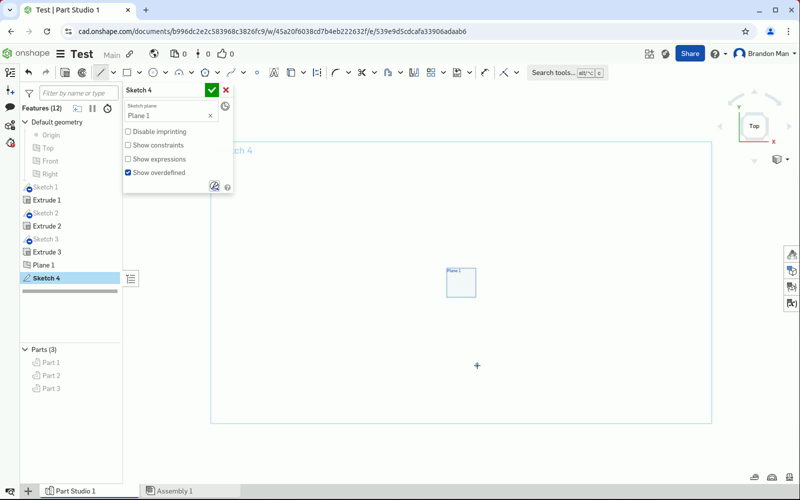
mouse_move(507, 365)
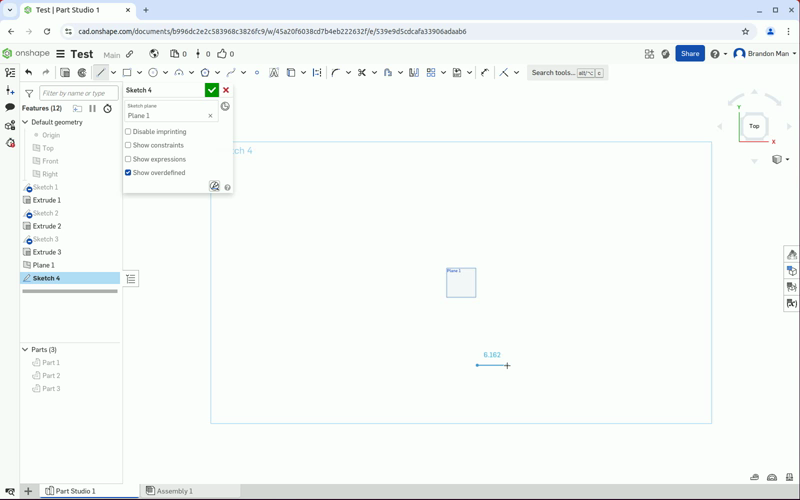
mouse_move(489, 365)
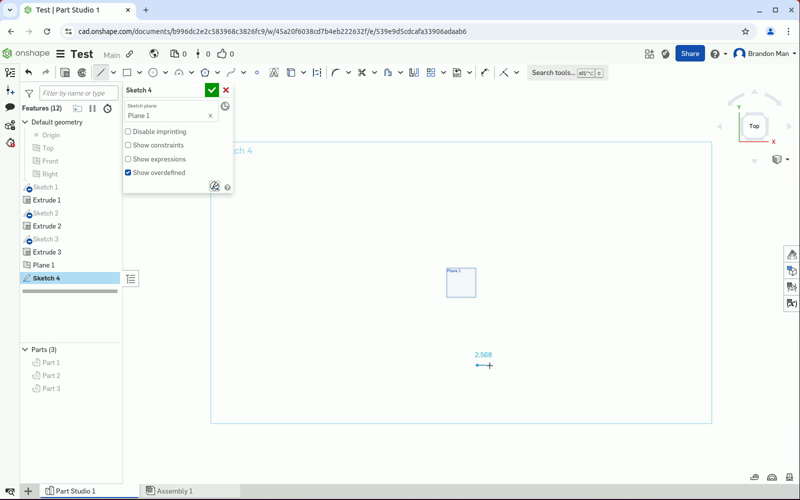
click(489, 365)
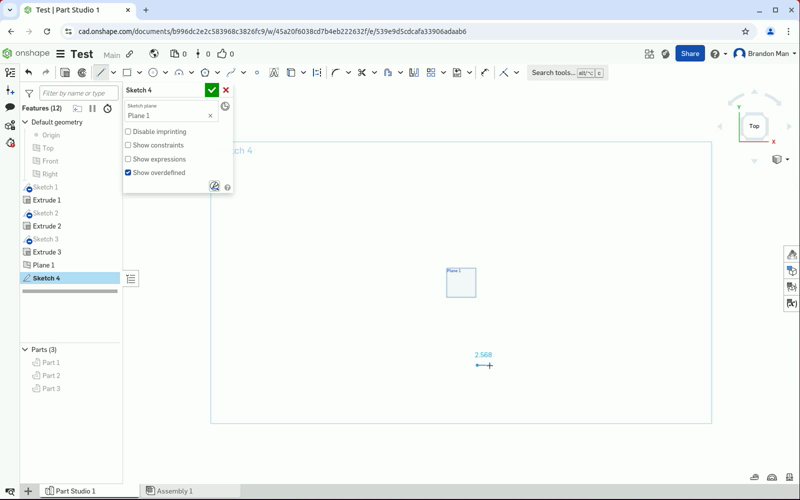
key_up(shift)
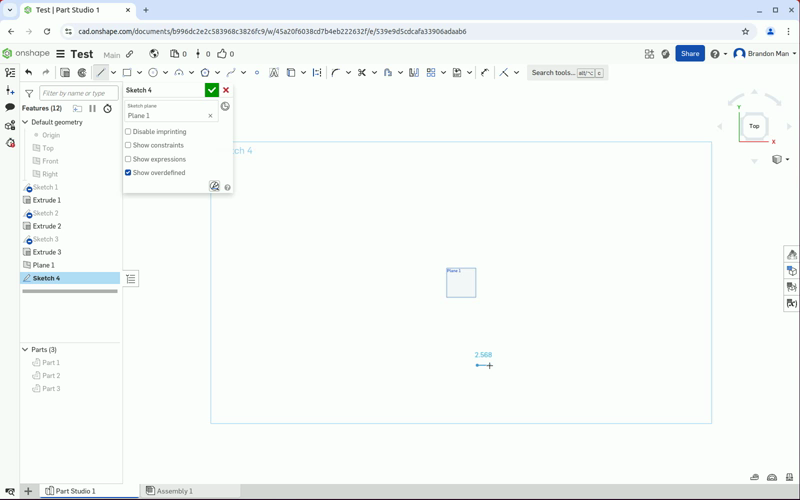
key_down(shift)
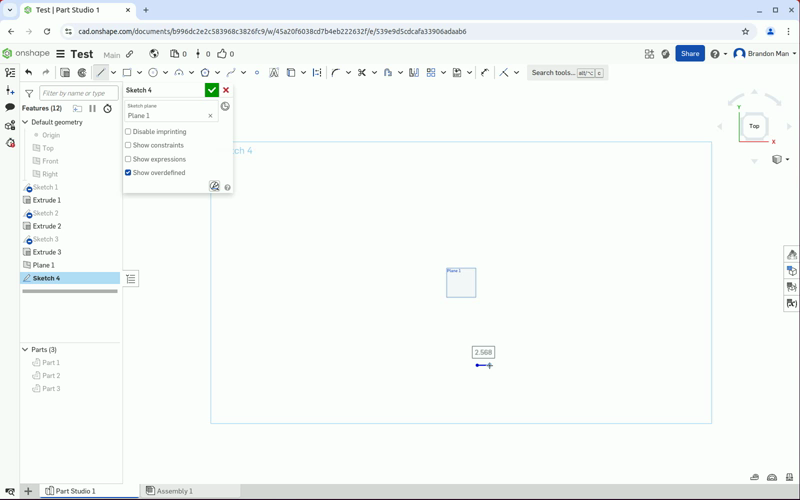
mouse_move(519, 365)
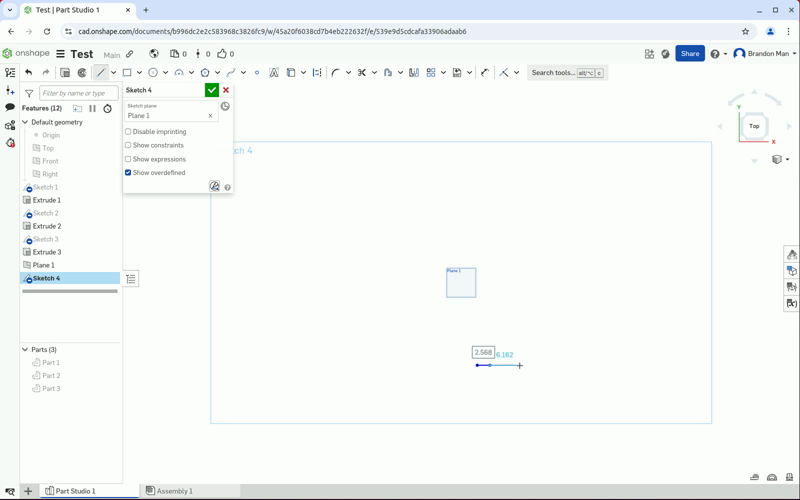
mouse_move(489, 352)
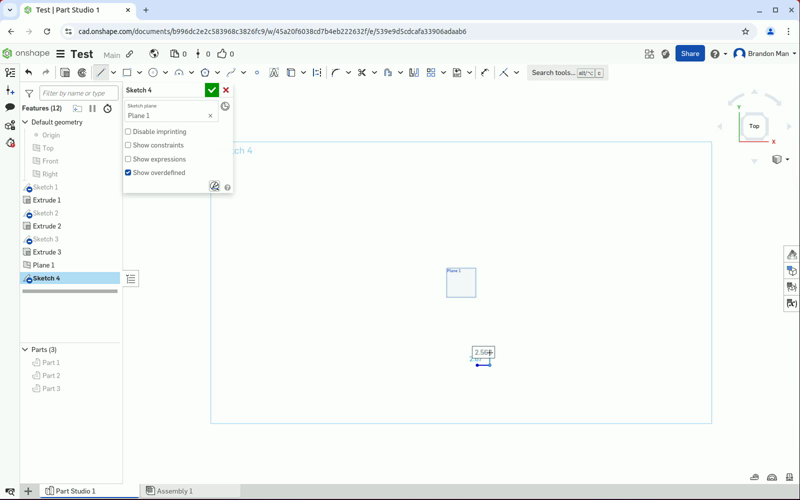
click(489, 352)
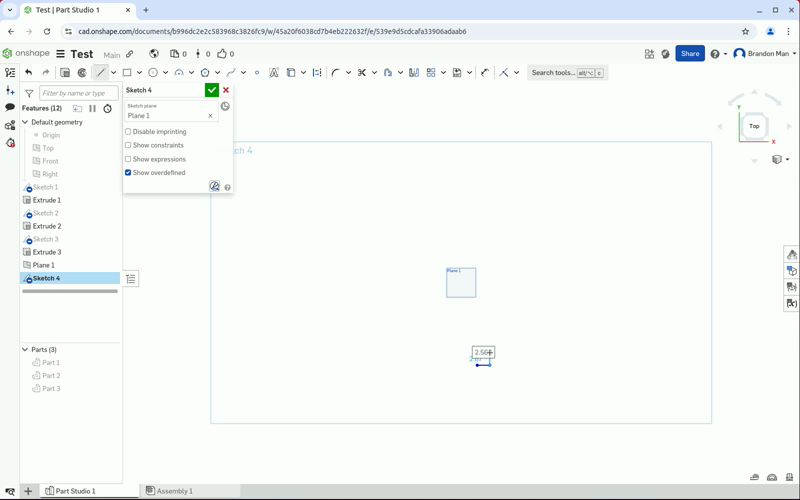
key_up(shift)
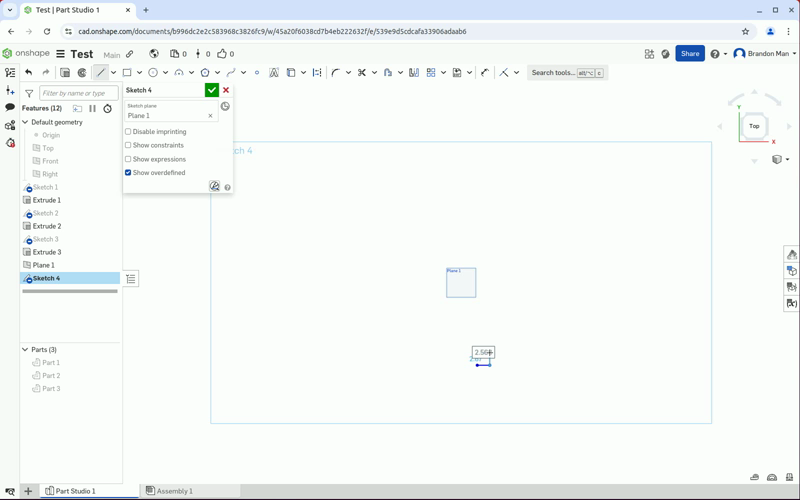
key(esc)
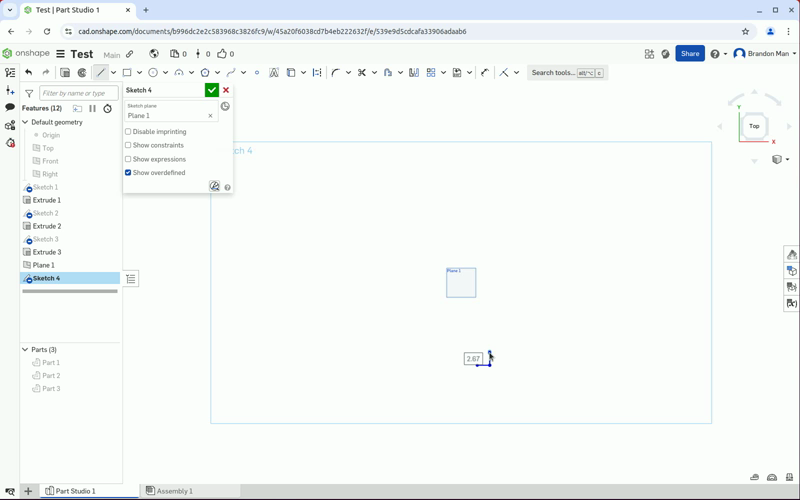
key(a)
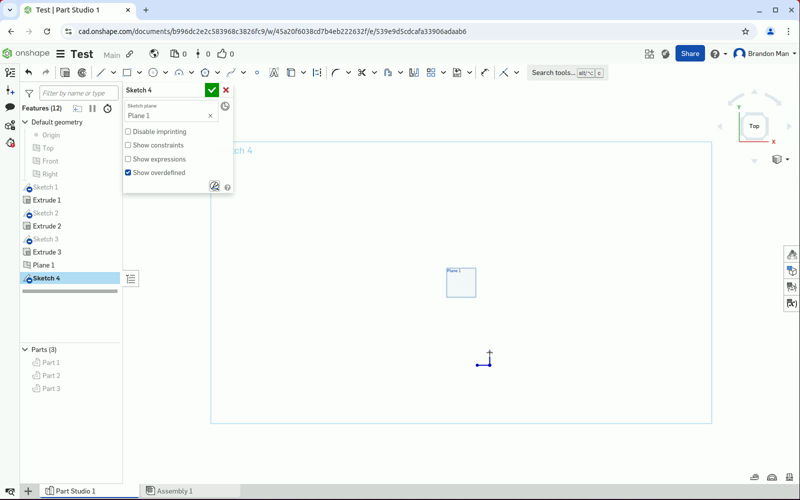
mouse_move(489, 352)
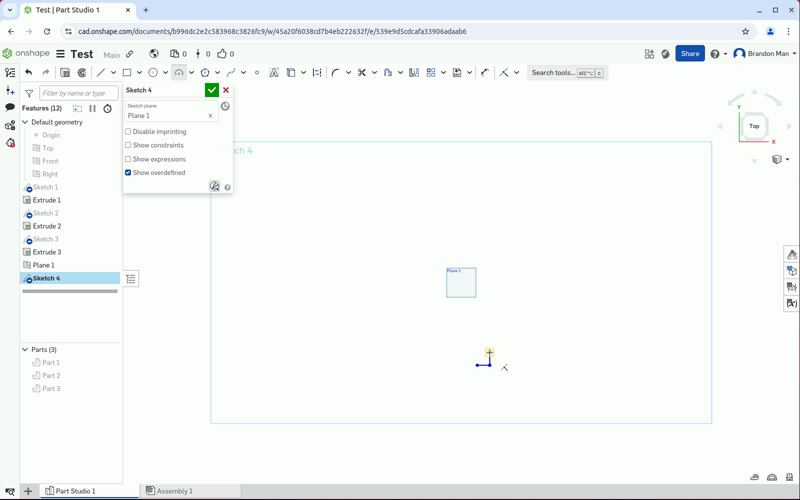
click(489, 352)
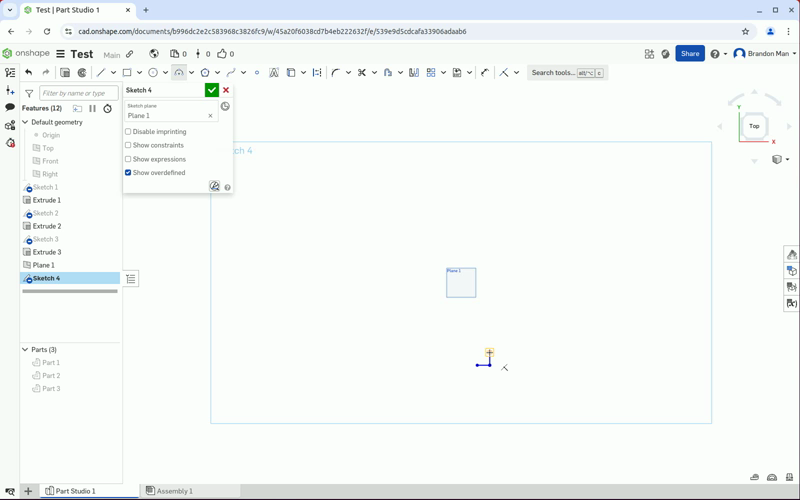
mouse_move(477, 365)
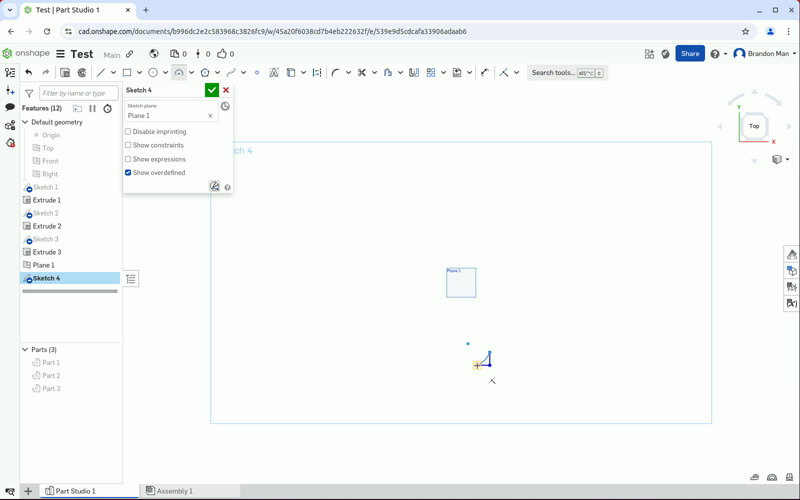
click(477, 365)
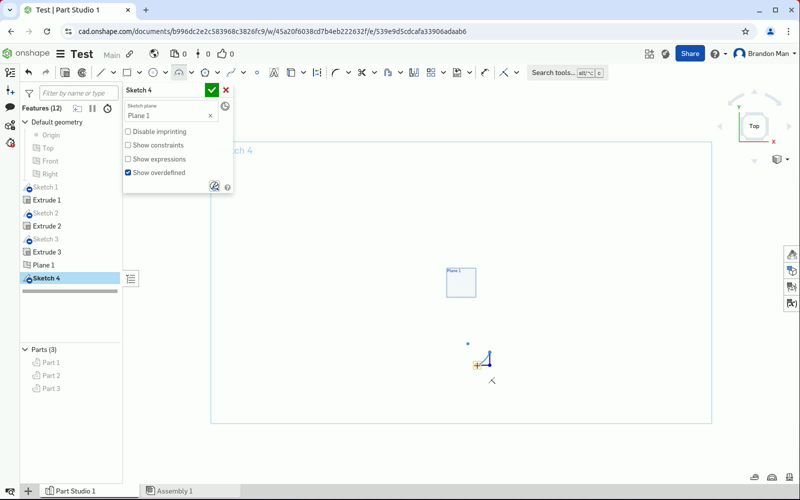
key_down(shift)
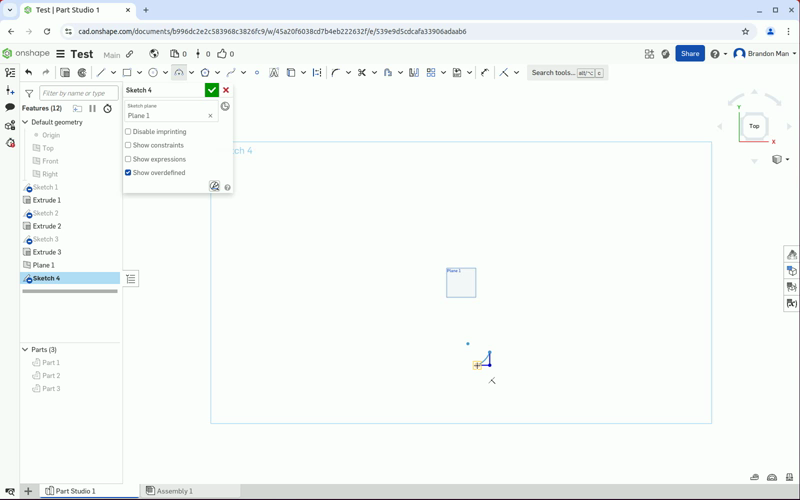
mouse_move(480, 355)
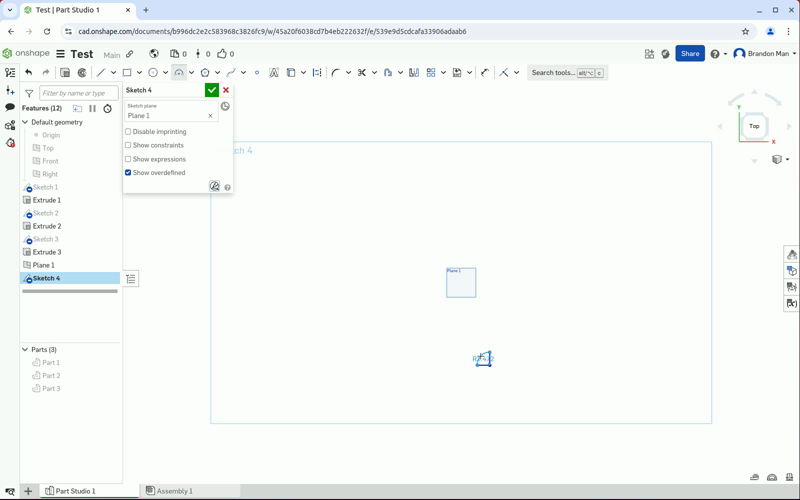
click(480, 355)
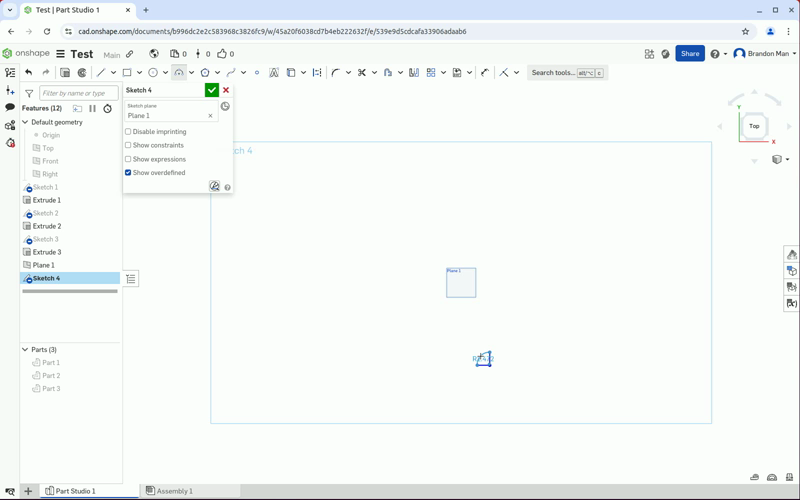
key_up(shift)
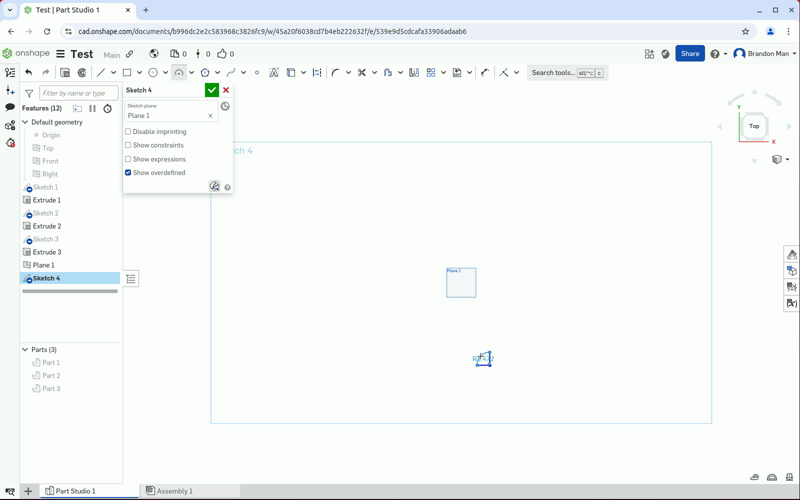
key(esc)
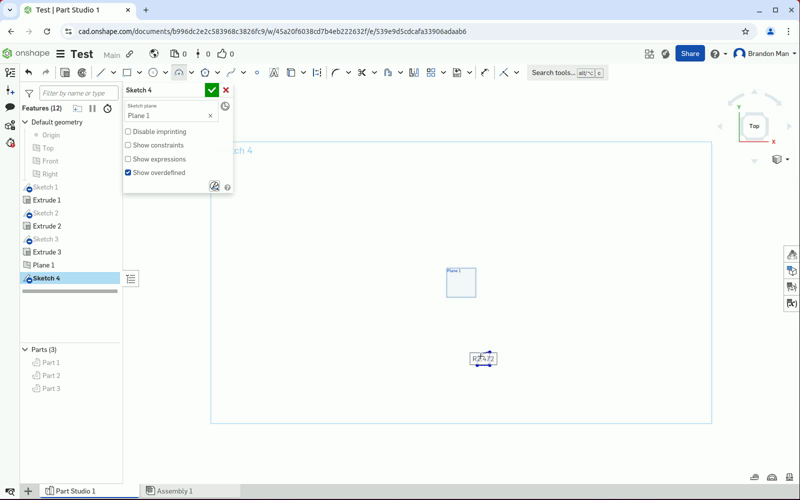
mouse_move(479, 359)
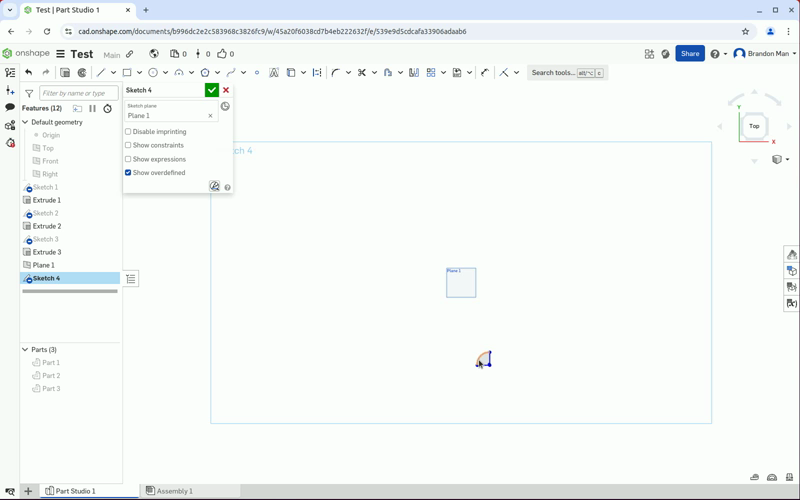
scroll(6)
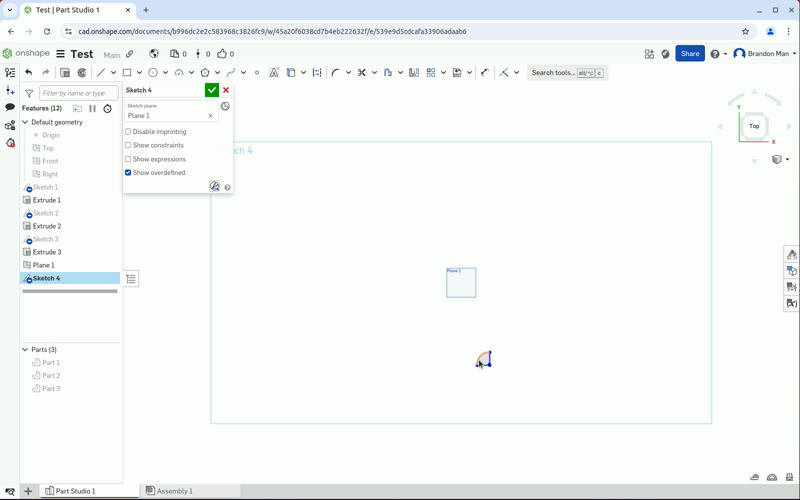
scroll(6)
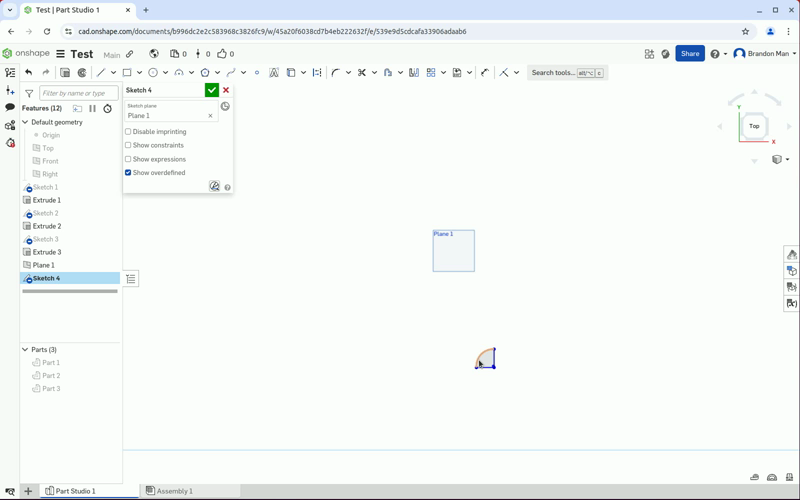
scroll(6)
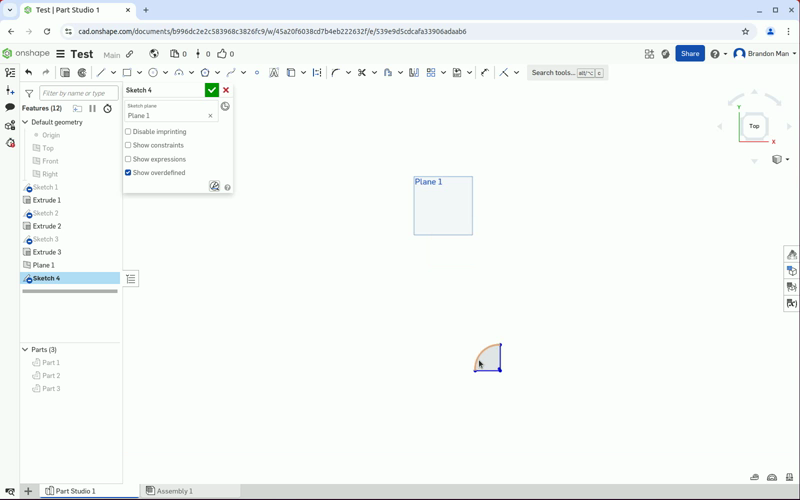
scroll(6)
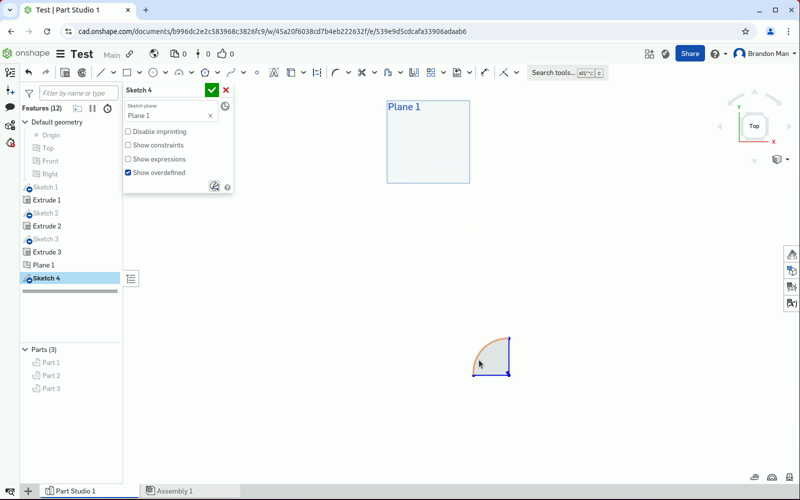
scroll(6)
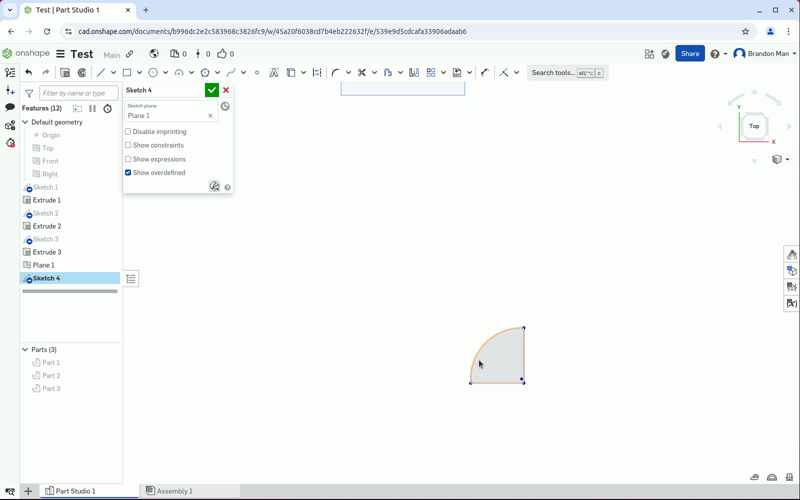
scroll(6)
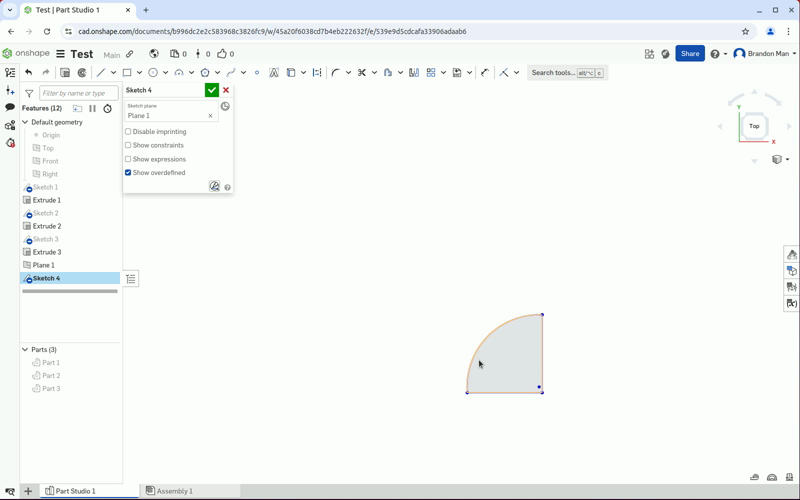
scroll(6)
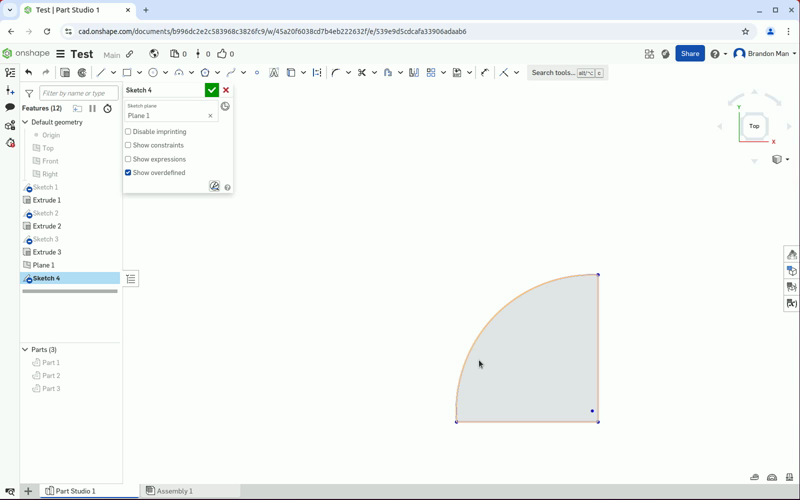
click(479, 359)
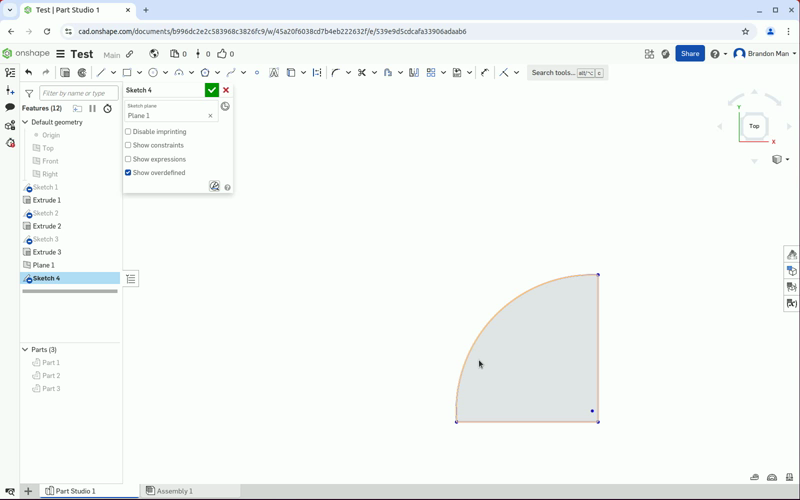
scroll(-6)
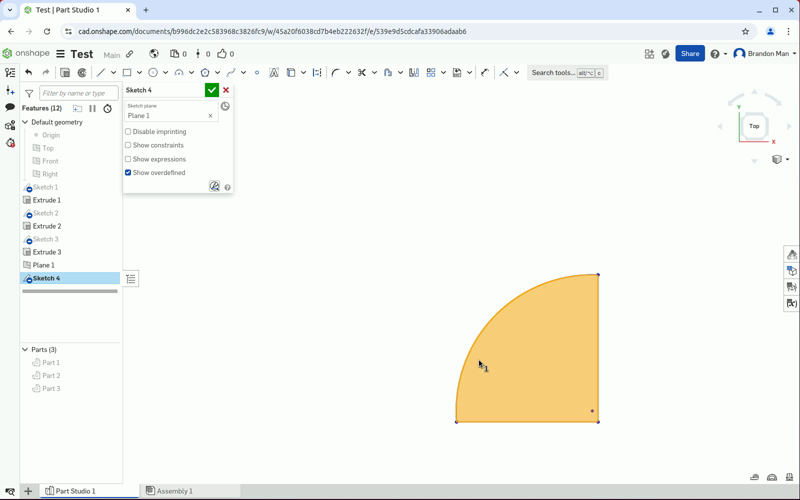
scroll(-6)
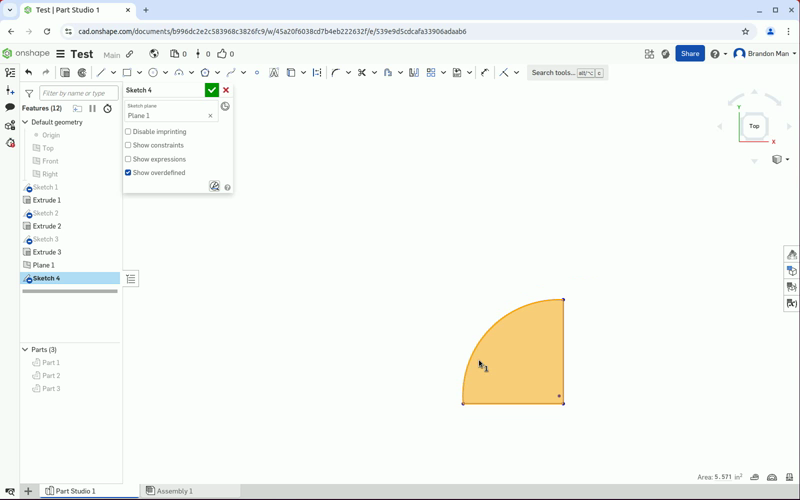
scroll(-6)
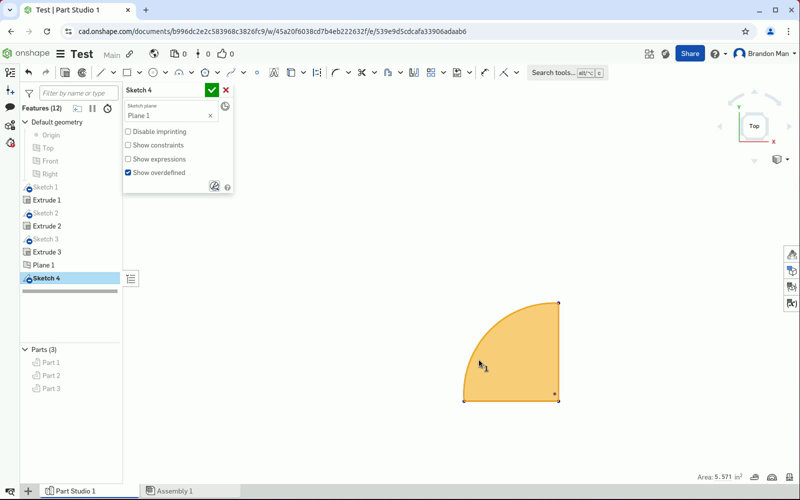
scroll(-6)
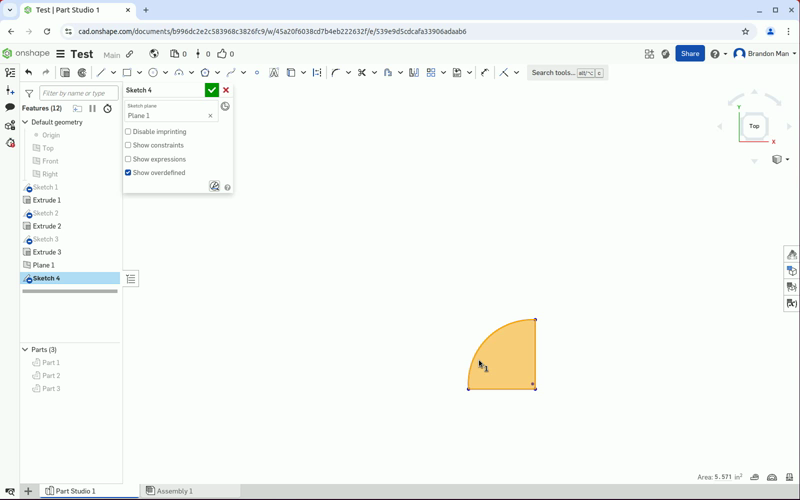
scroll(-6)
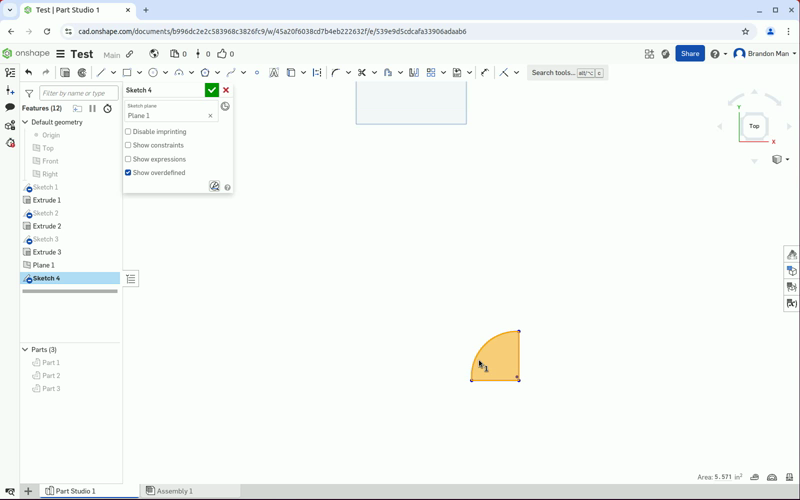
scroll(-6)
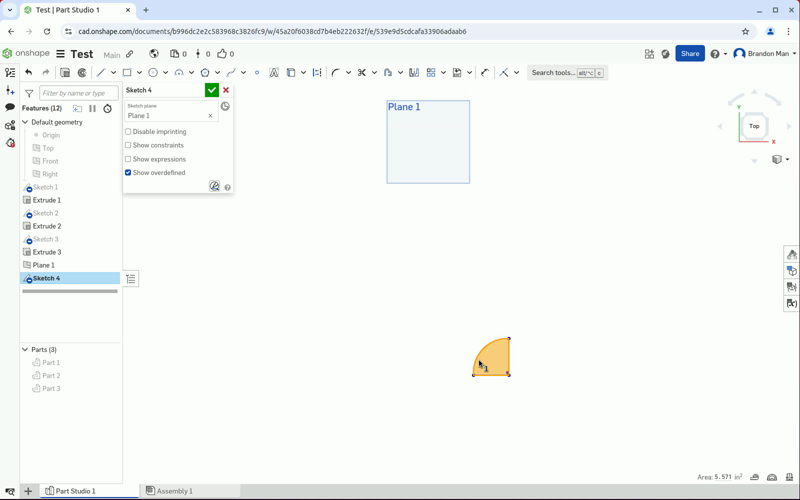
scroll(-6)
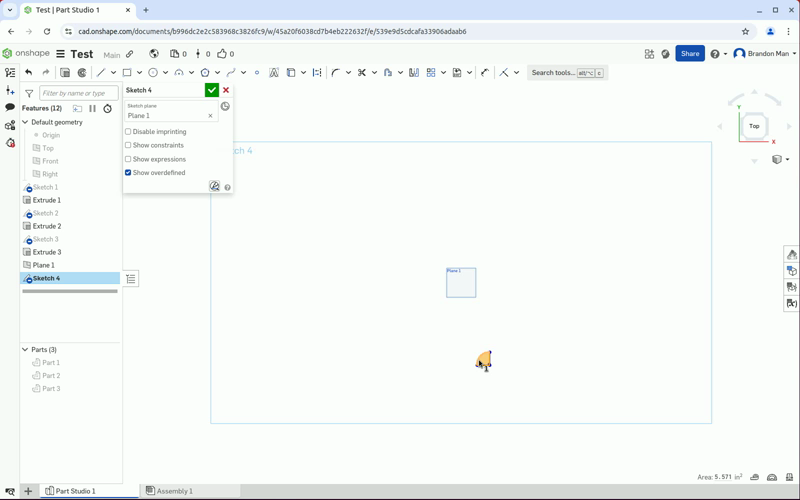
mouse_move(73, 352)
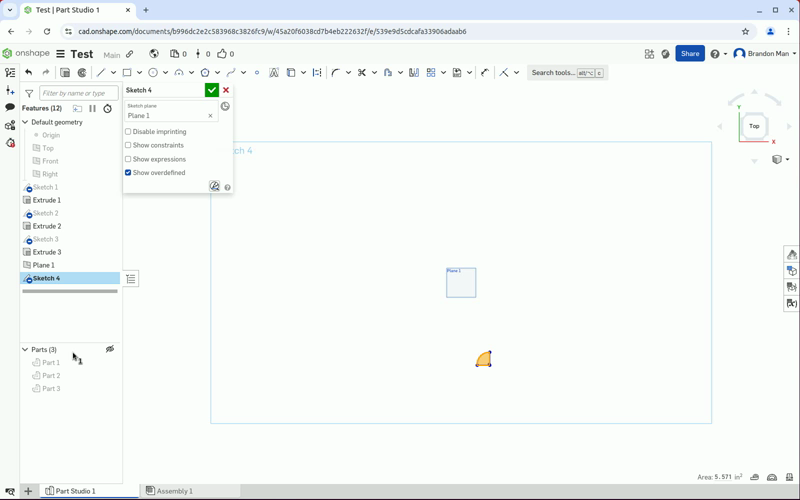
key(shift+y)
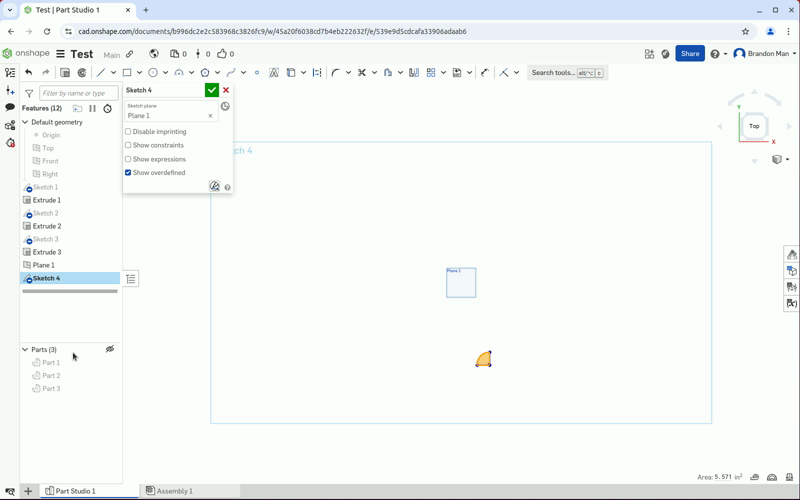
key(shift+e)
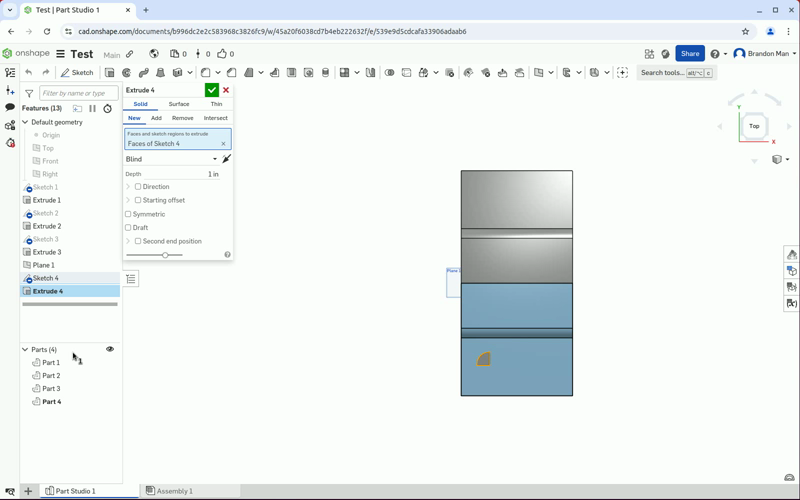
mouse_move(143, 106)
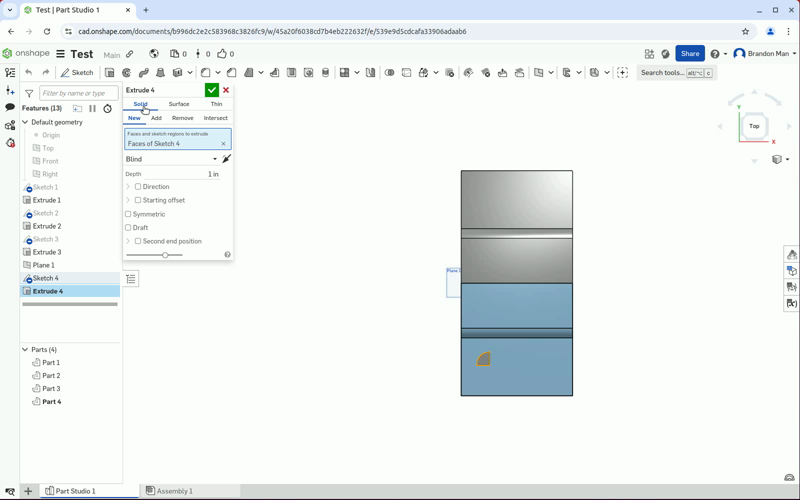
click(143, 106)
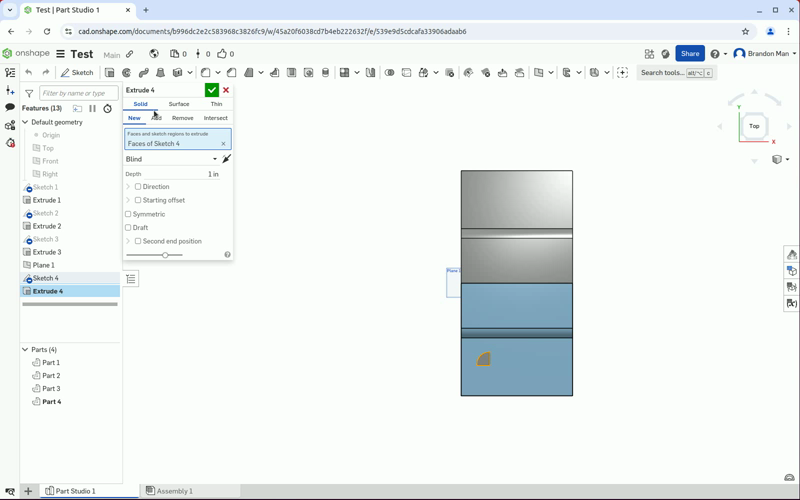
mouse_move(186, 120)
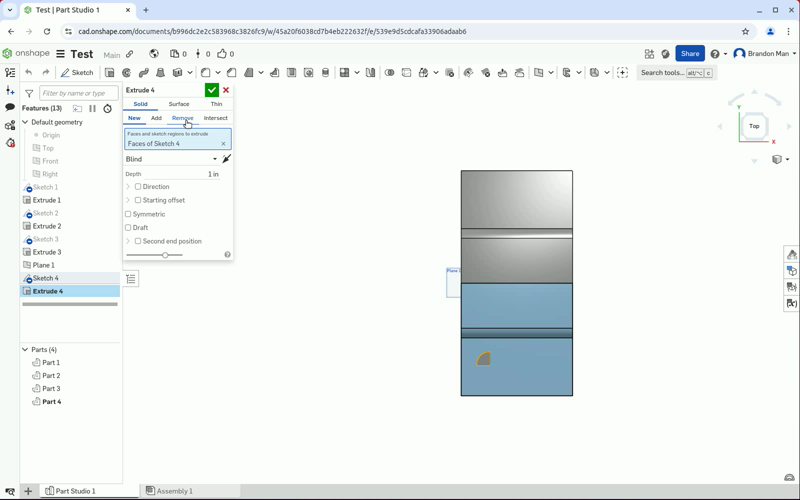
click(186, 120)
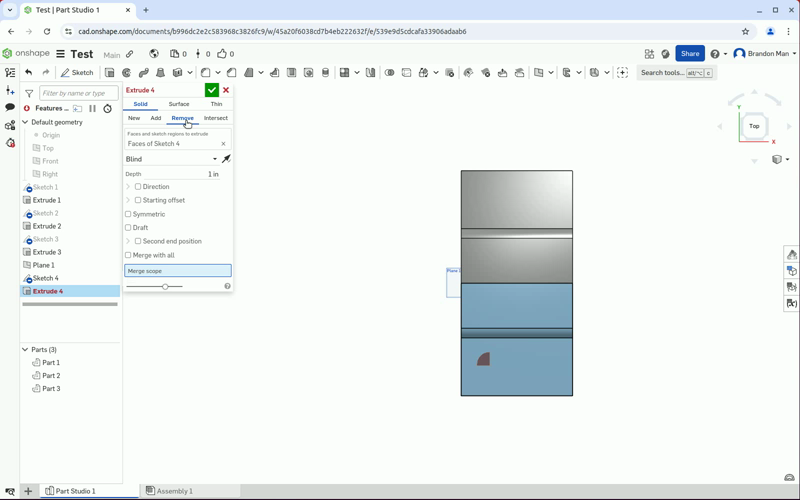
key(tab, 4)
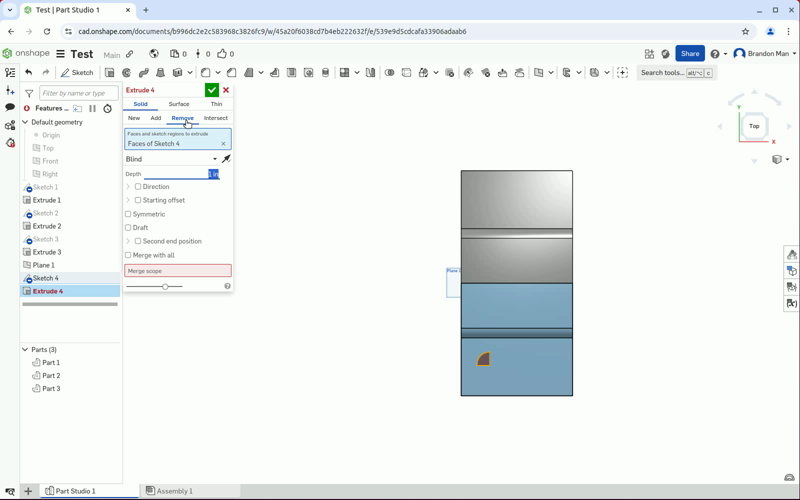
text(10.591)
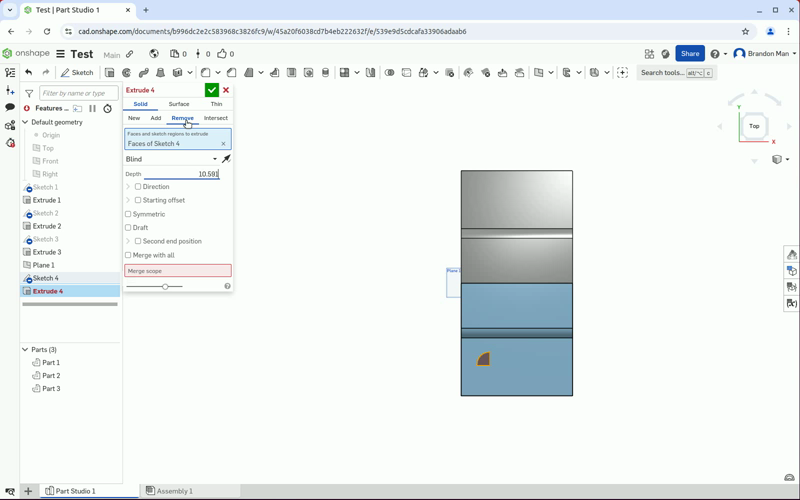
key(tab, 6)
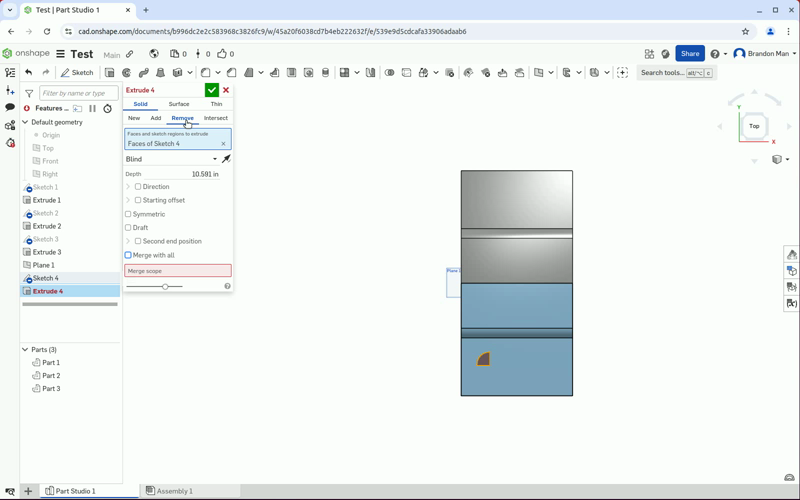
key(space)
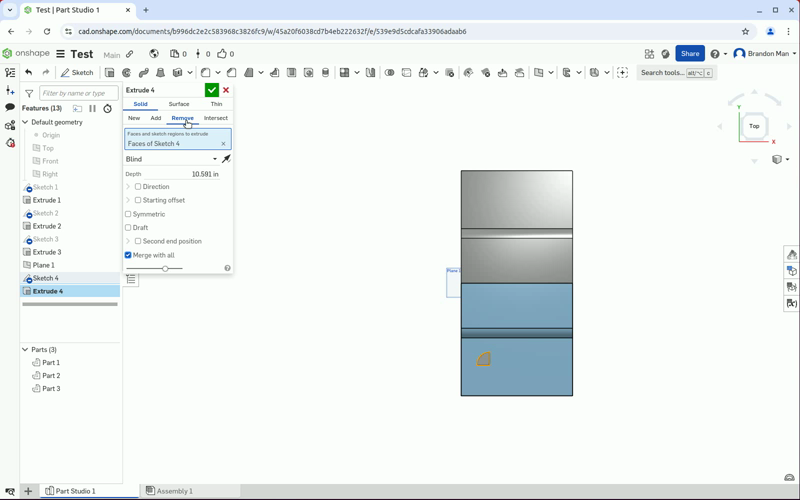
key(enter)
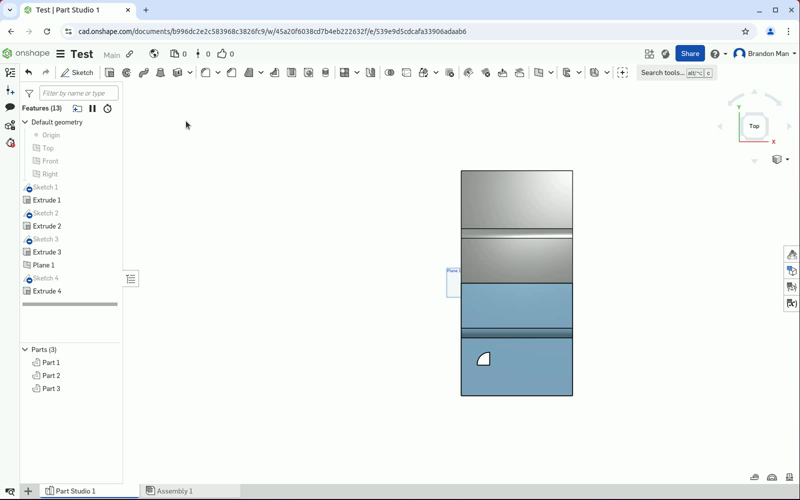
key(shift+h)
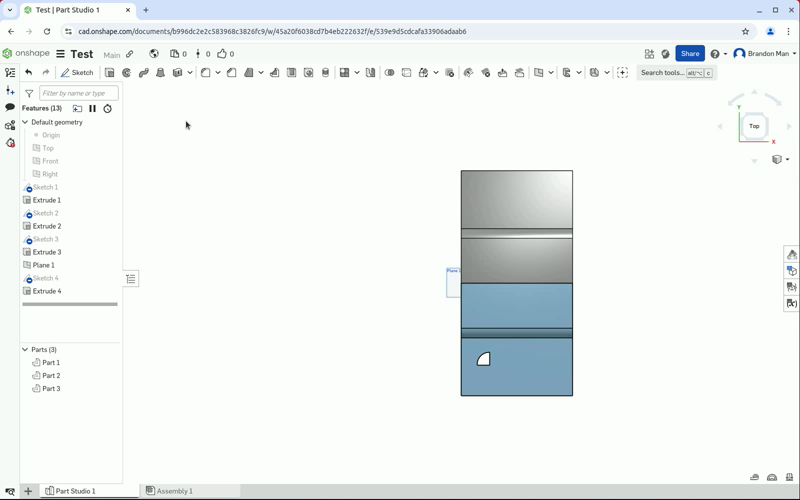
key(shift+h)
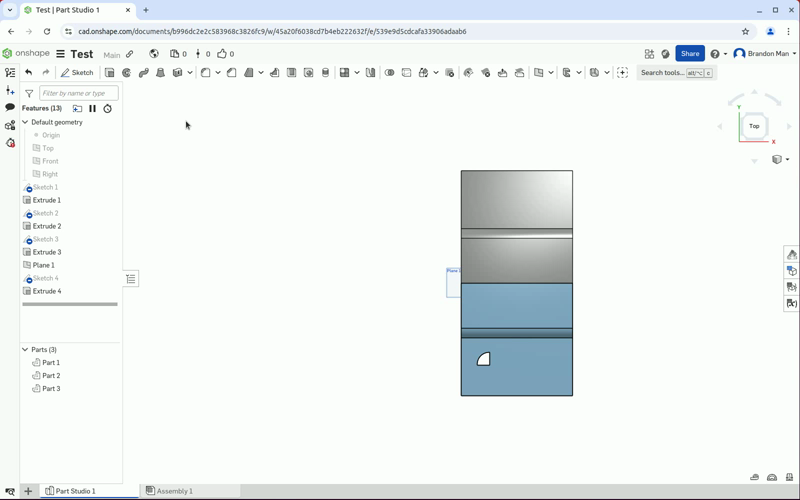
mouse_move(73, 189)
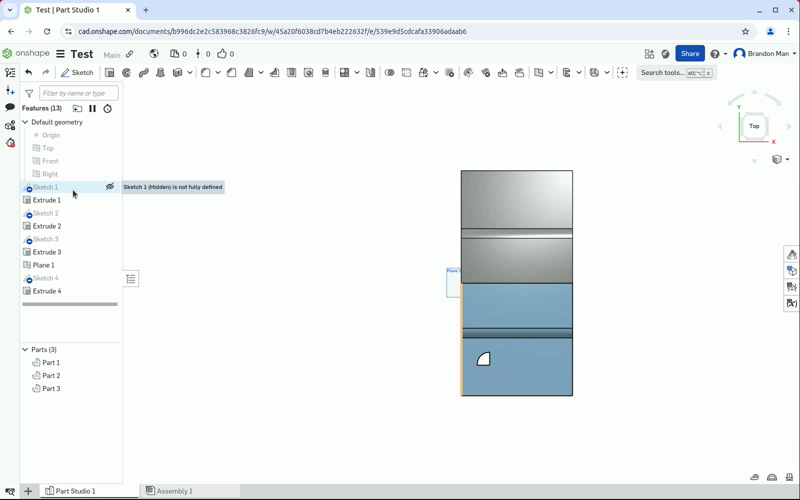
click(73, 189)
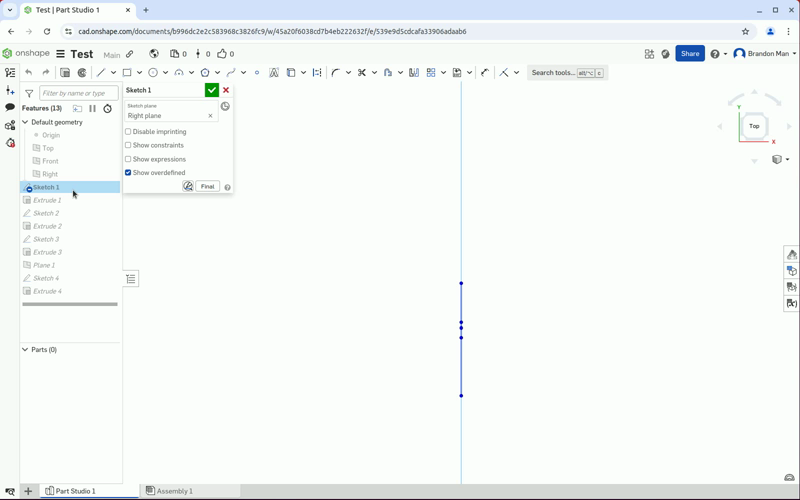
mouse_move(229, 92)
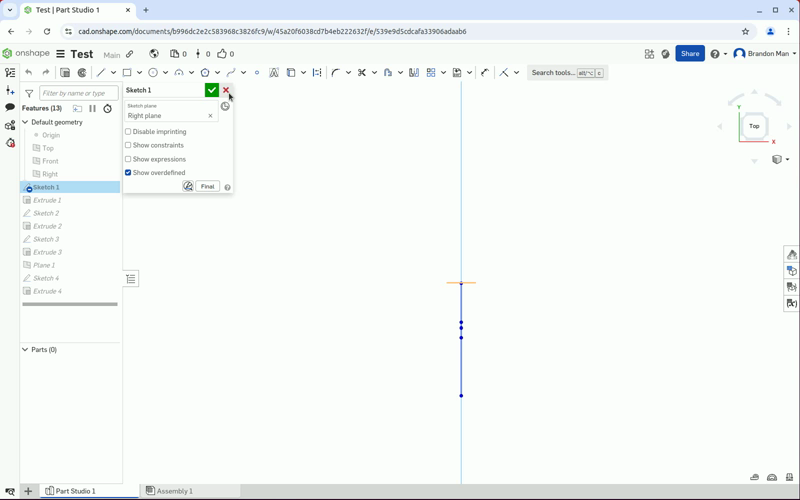
click(229, 92)
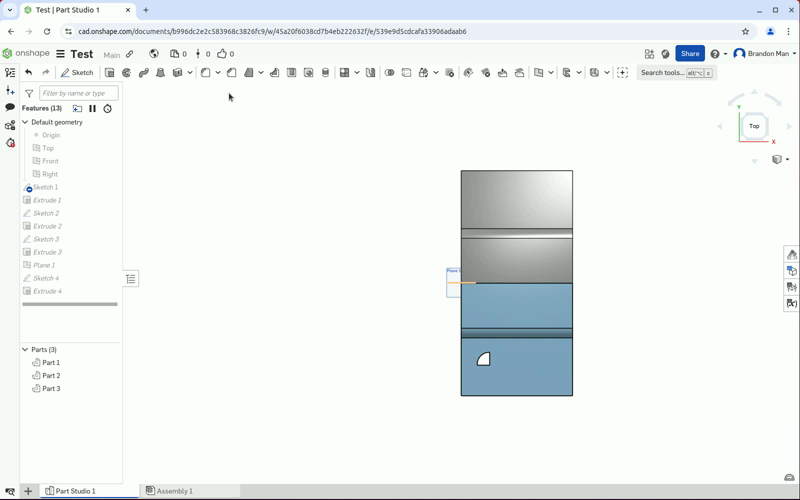
key(shift+s)
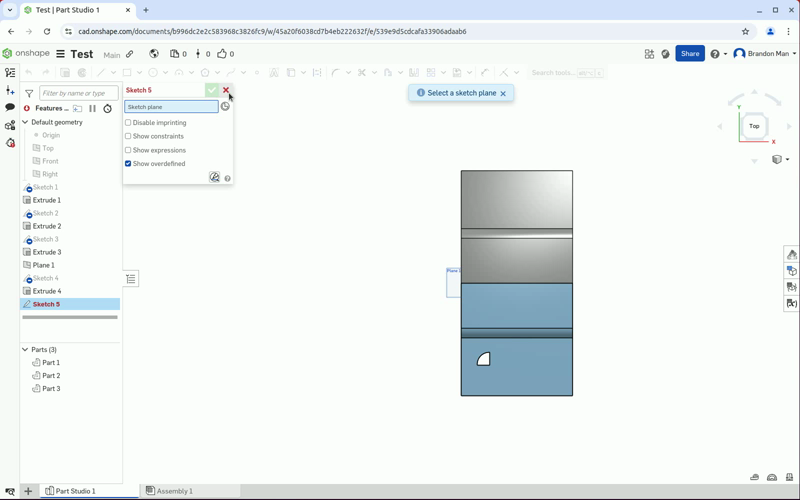
mouse_move(73, 267)
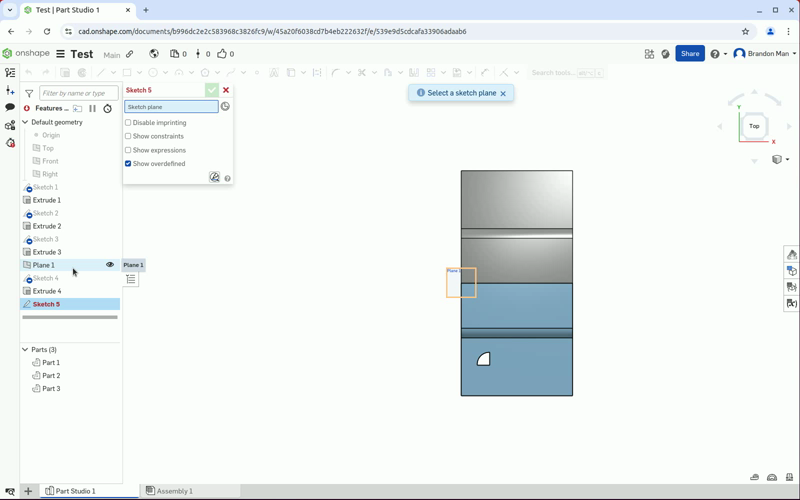
click(73, 267)
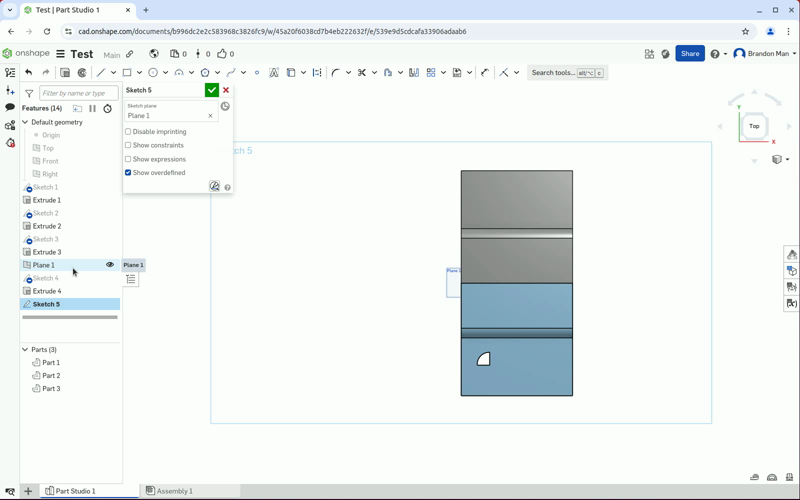
mouse_move(73, 352)
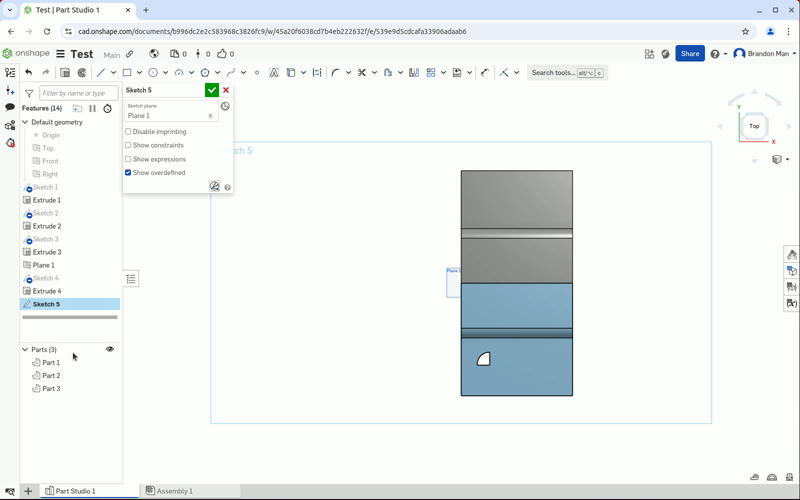
key(y)
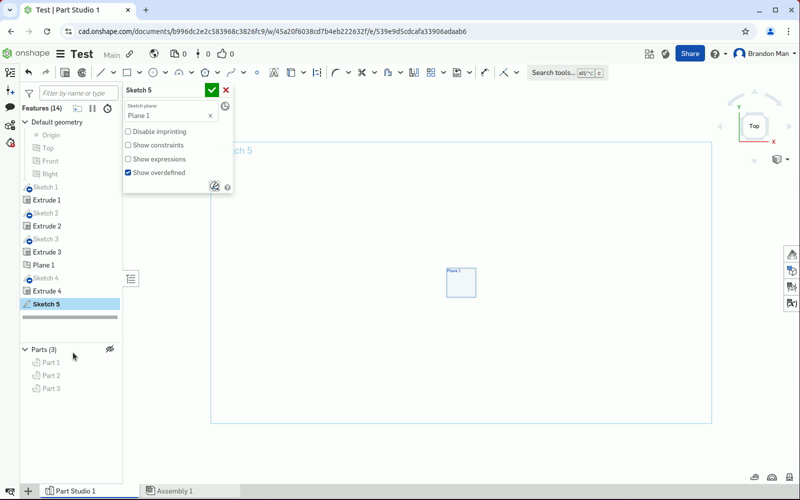
key(a)
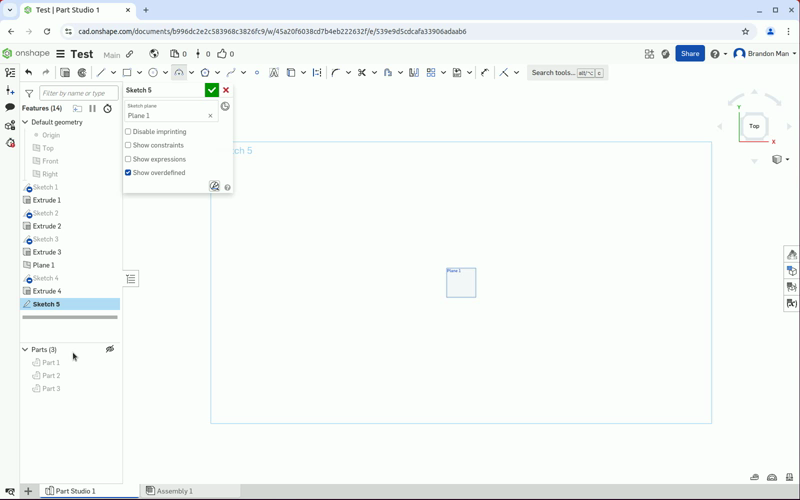
key_down(shift)
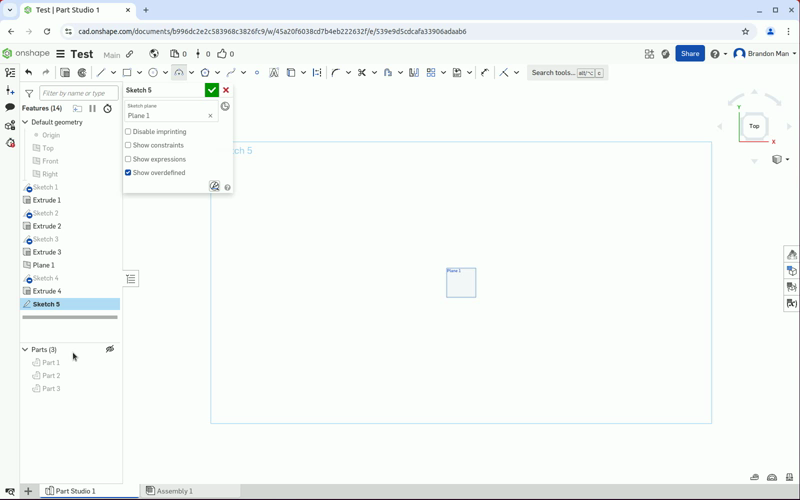
mouse_move(477, 365)
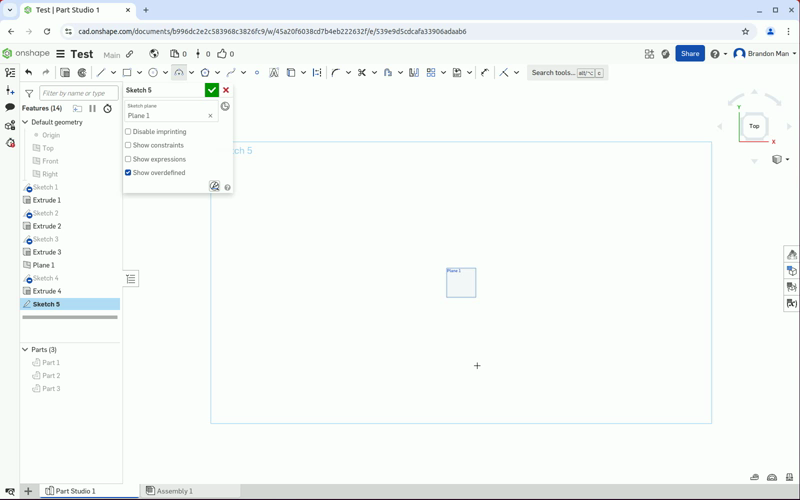
click(477, 365)
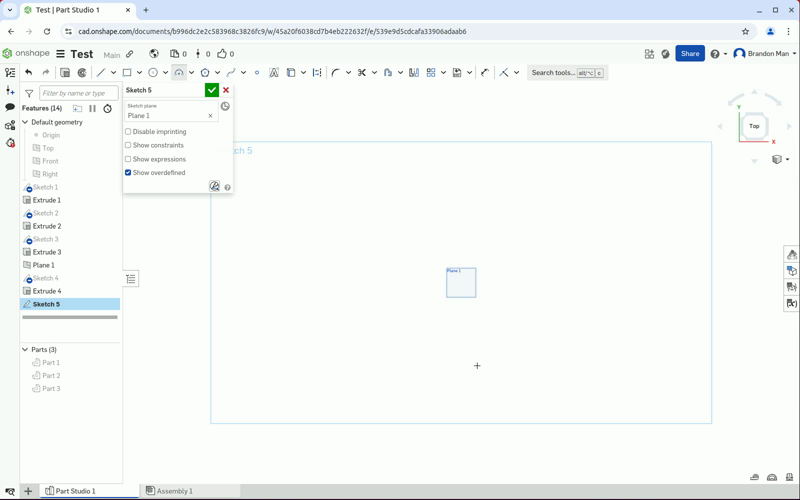
key_up(shift)
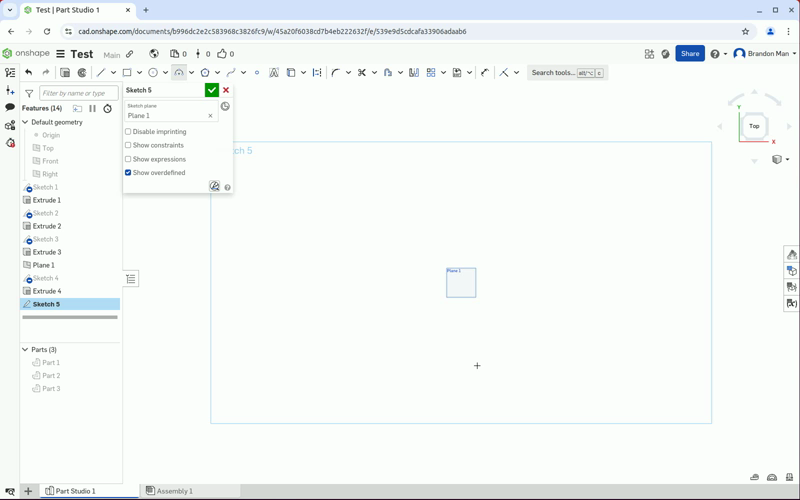
key_down(shift)
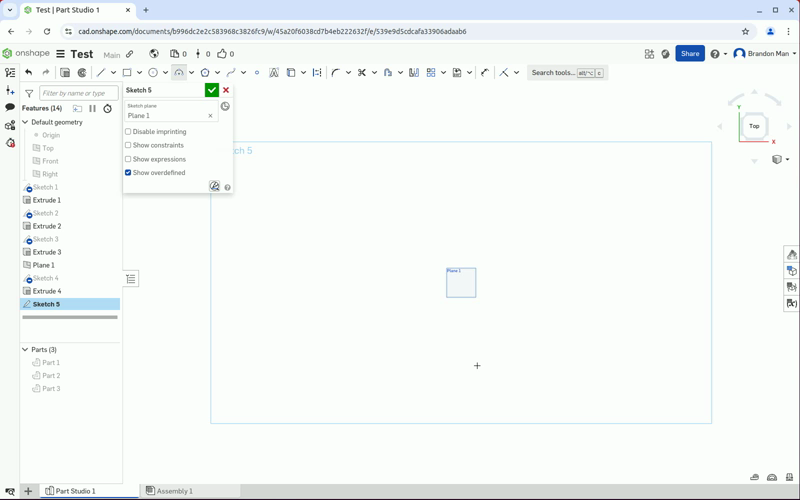
mouse_move(489, 352)
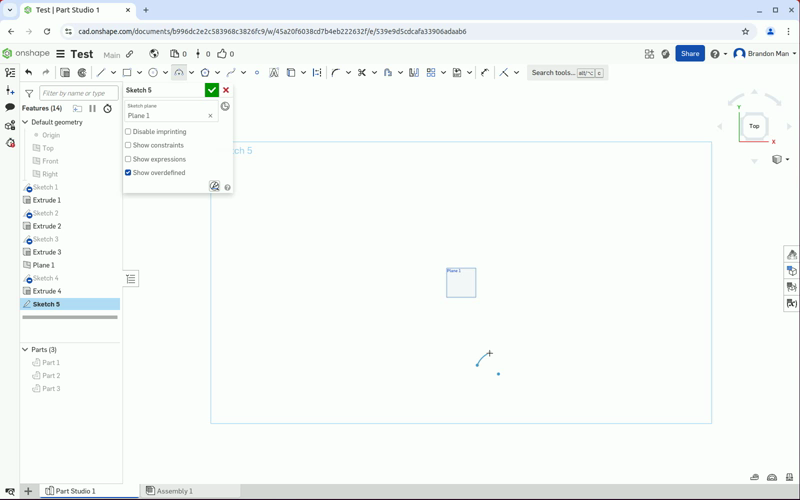
click(489, 352)
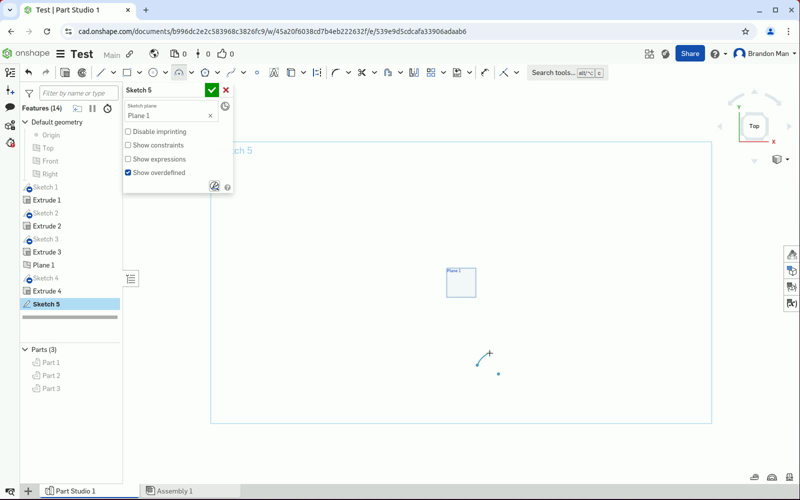
mouse_move(498, 373)
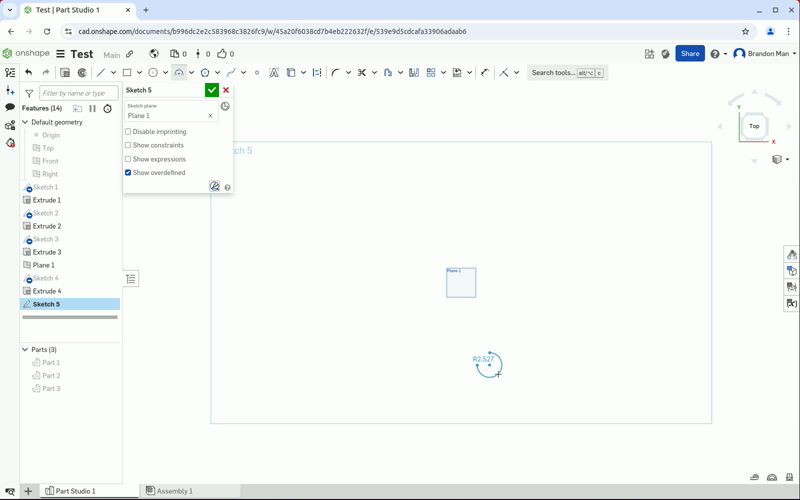
click(498, 373)
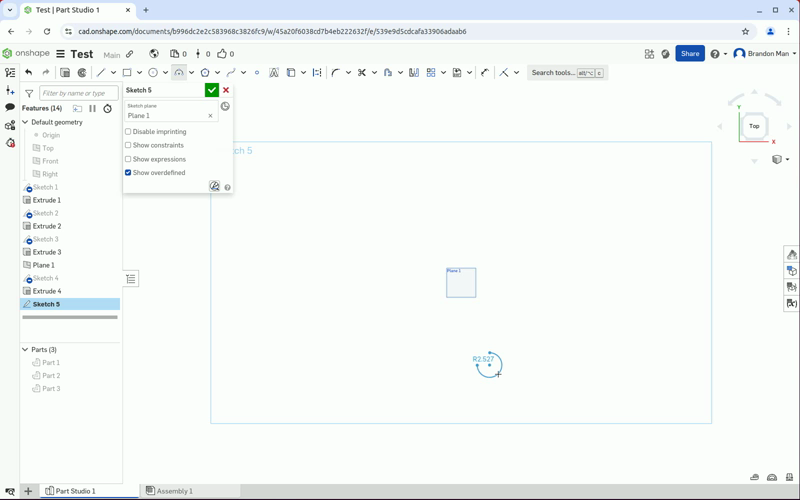
key_up(shift)
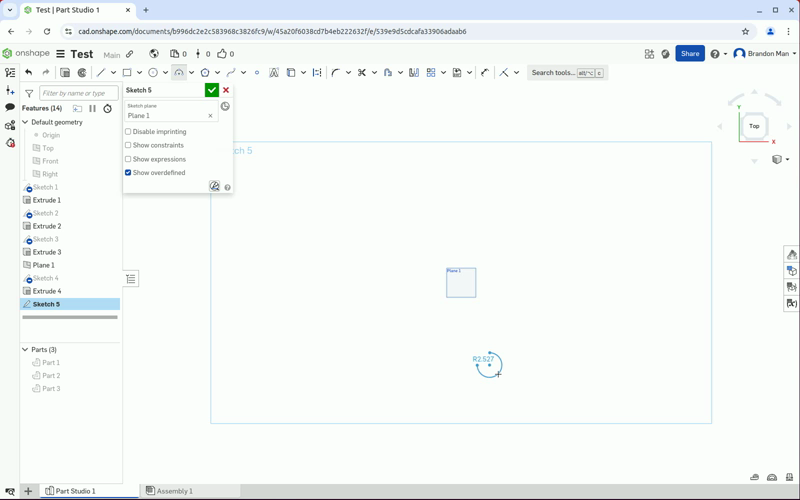
key(esc)
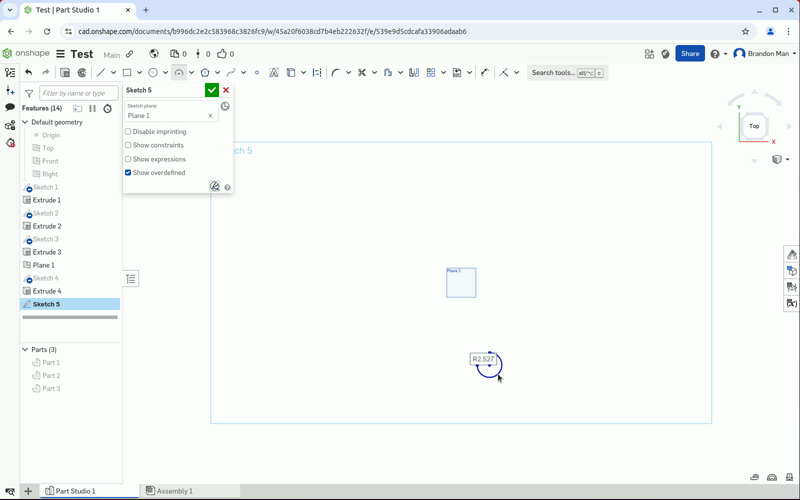
key(l)
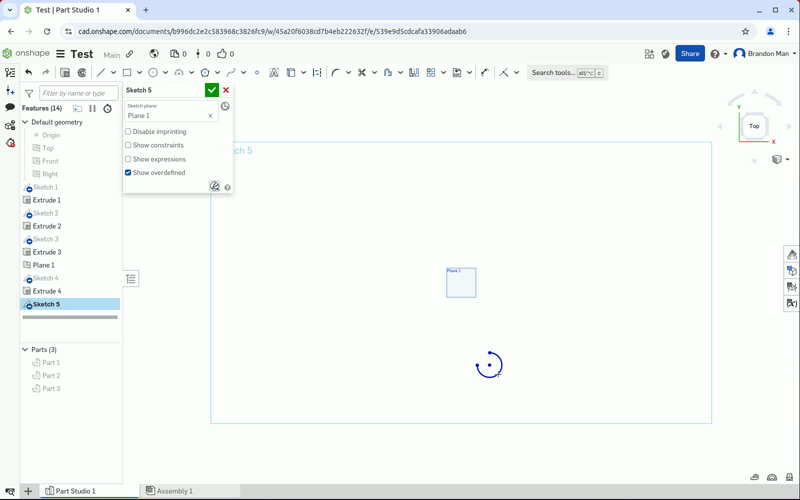
mouse_move(489, 352)
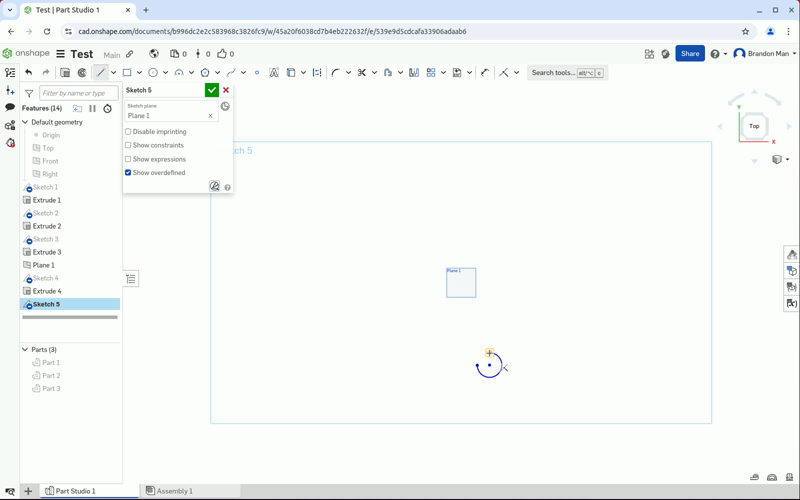
click(489, 352)
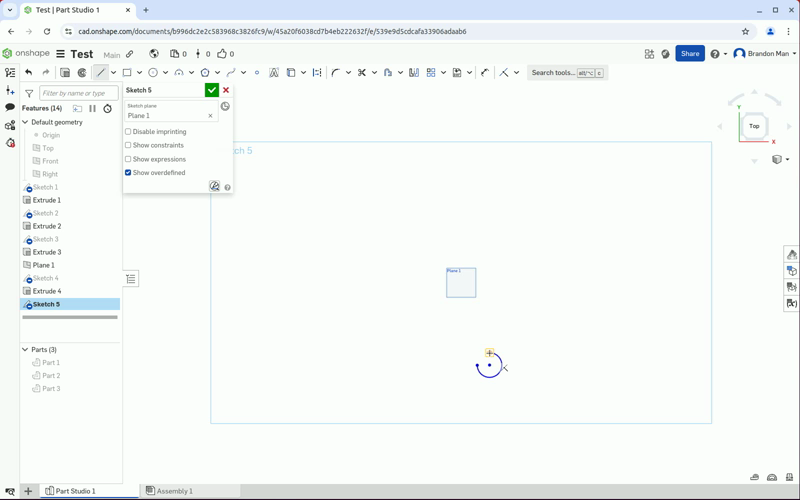
key_down(shift)
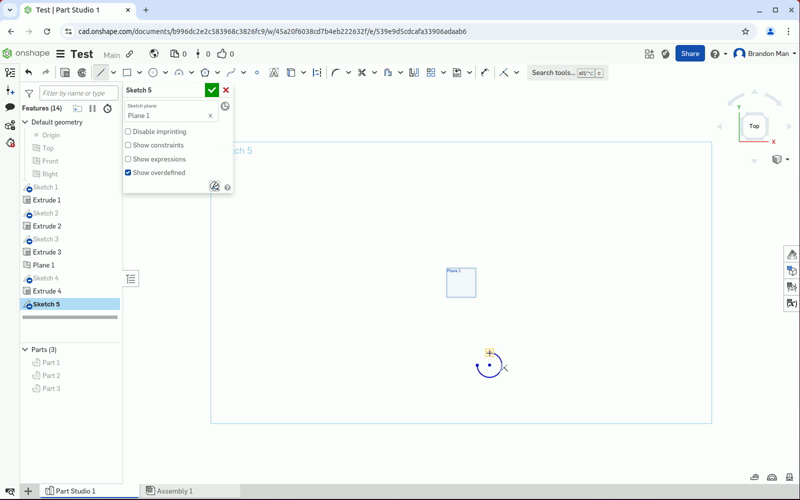
mouse_move(519, 352)
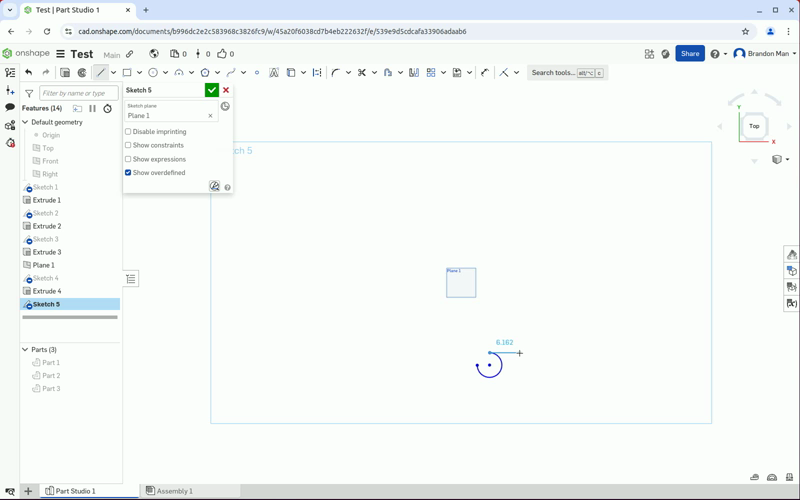
mouse_move(489, 365)
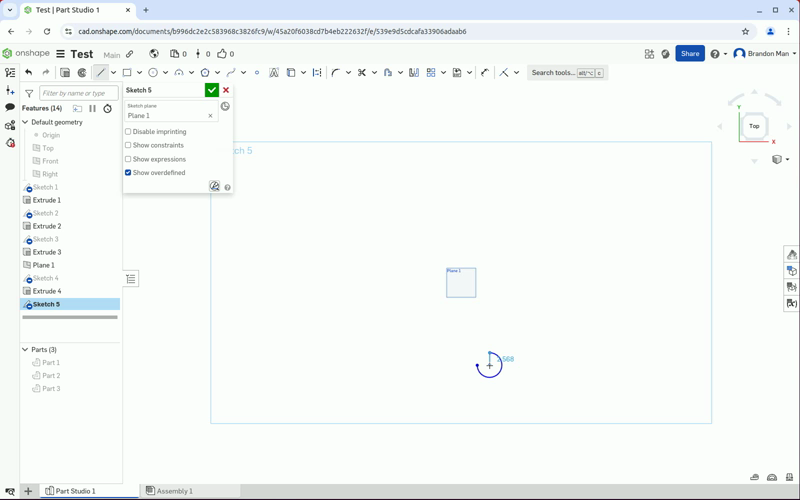
click(489, 365)
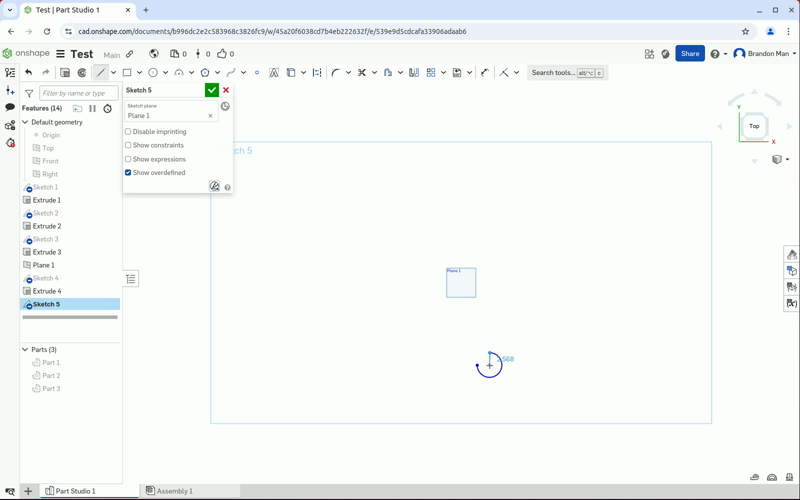
key_up(shift)
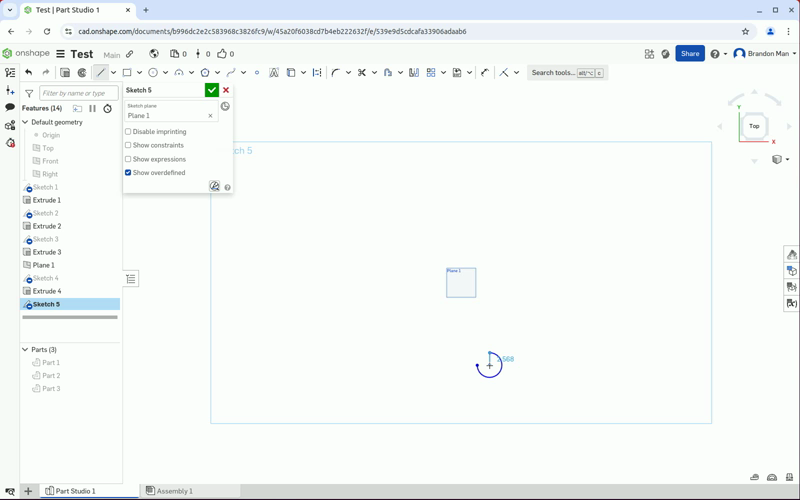
mouse_move(519, 365)
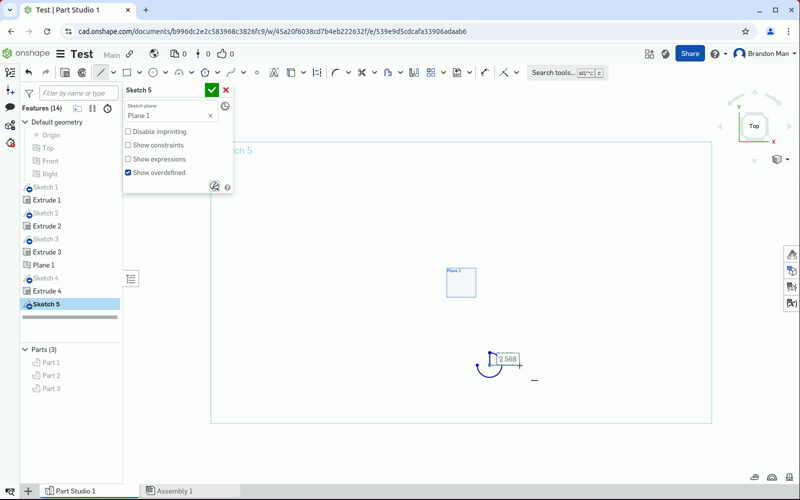
key_down(shift)
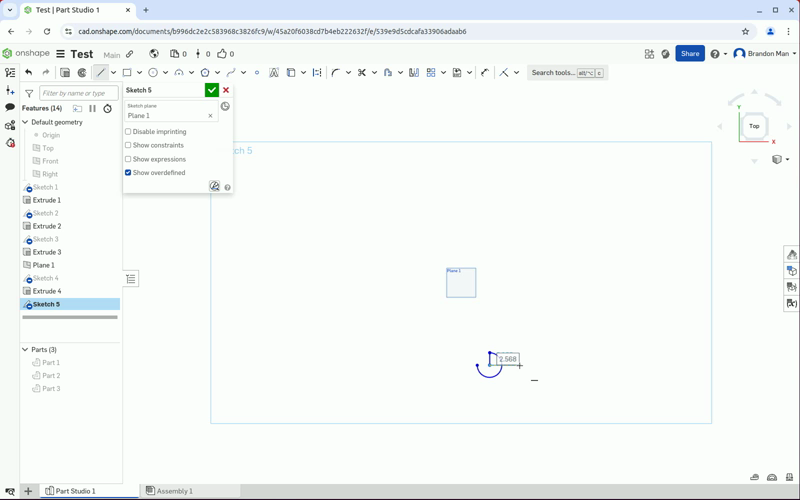
mouse_move(477, 365)
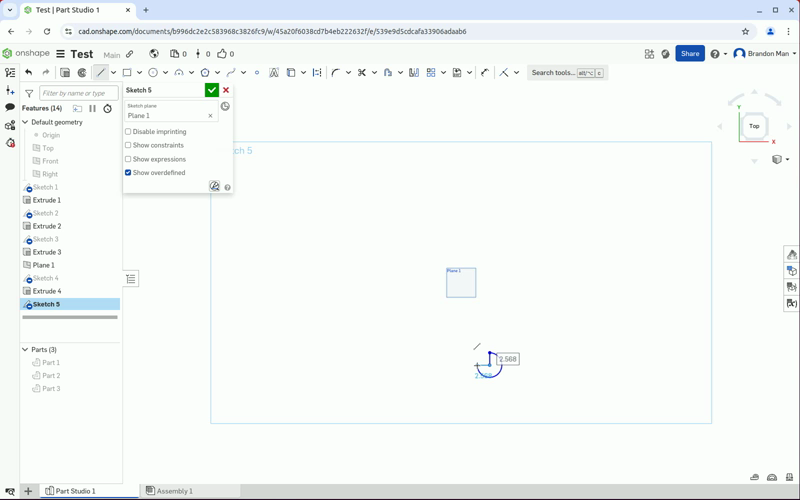
key_up(shift)
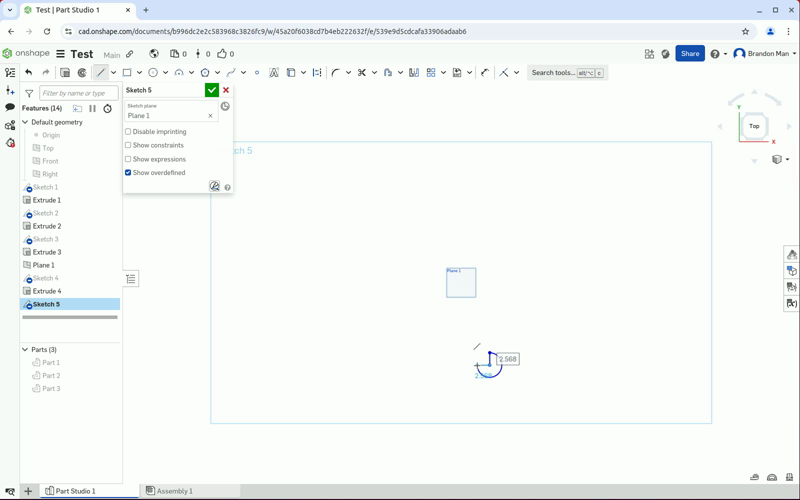
click(477, 365)
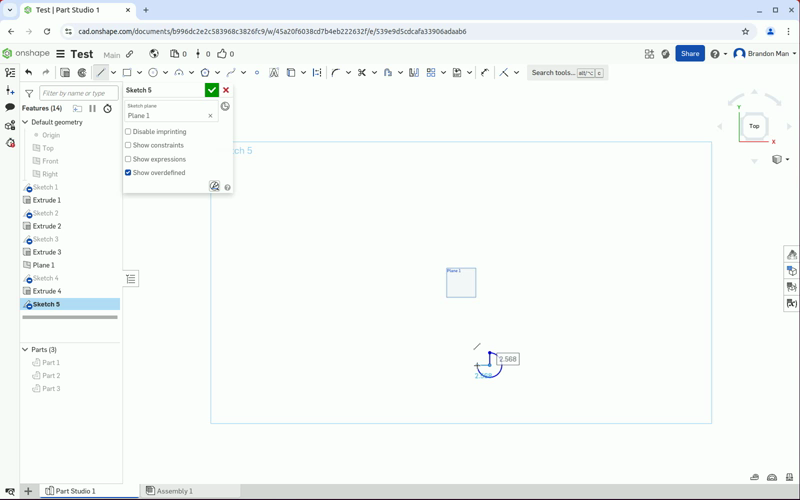
key(esc)
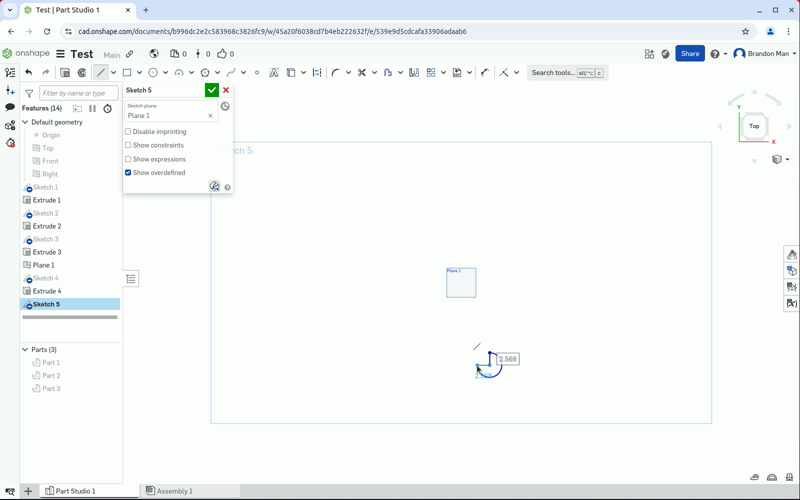
mouse_move(492, 374)
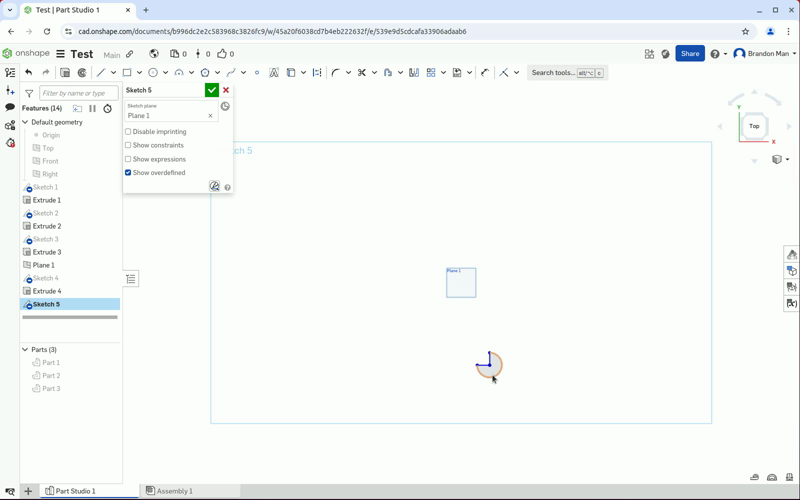
scroll(6)
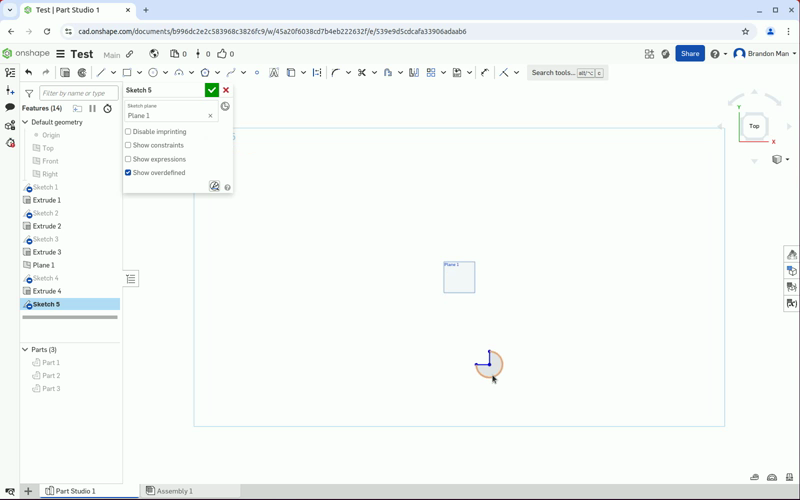
scroll(6)
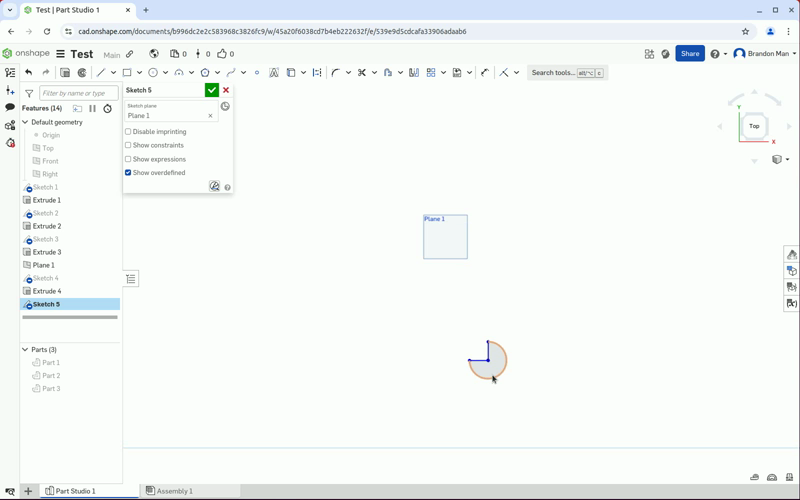
scroll(6)
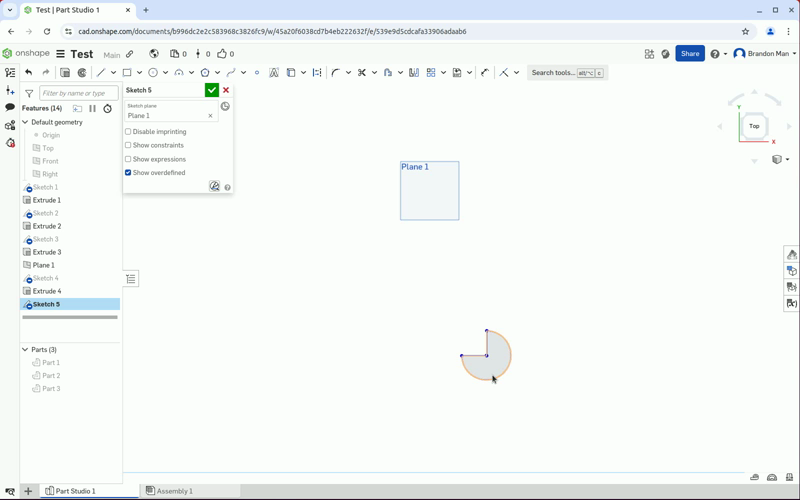
scroll(6)
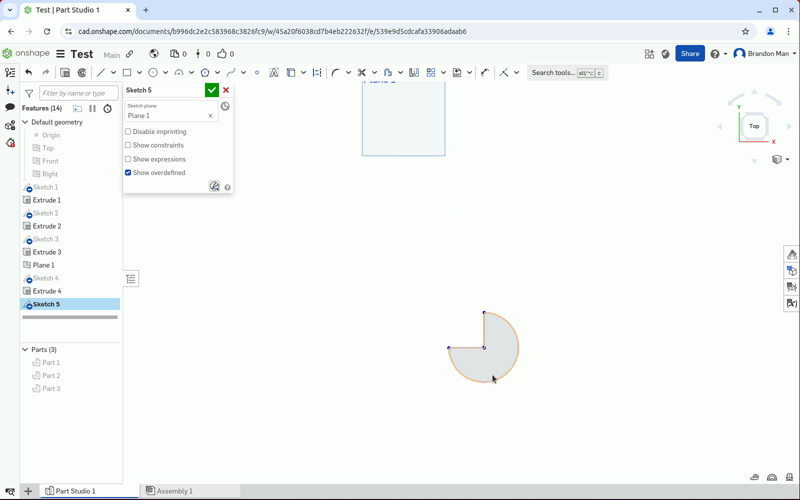
scroll(6)
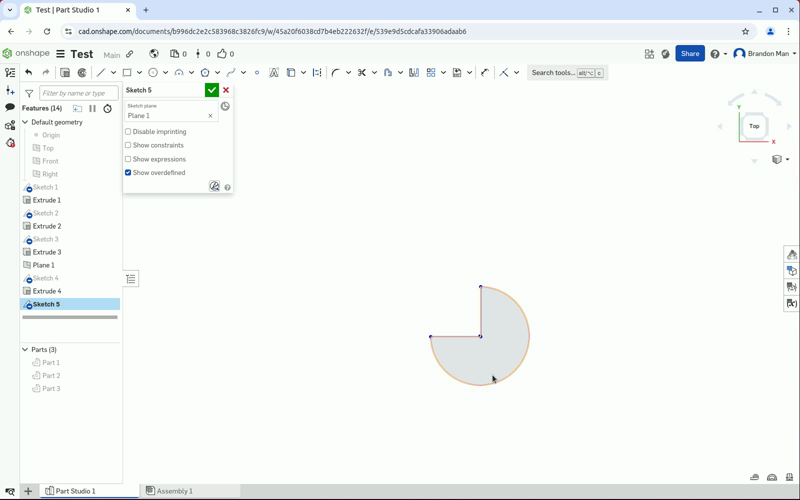
scroll(6)
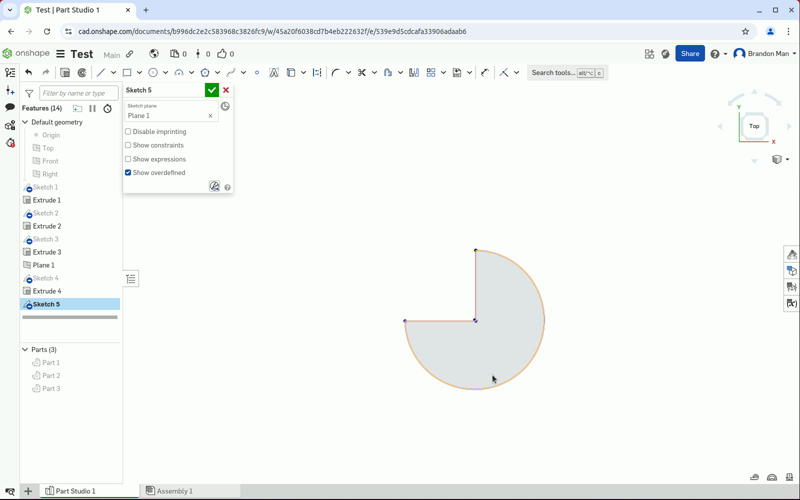
scroll(6)
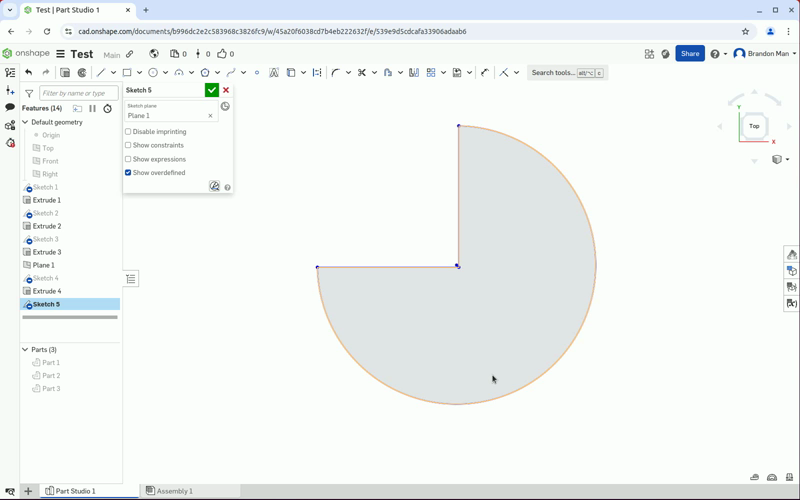
click(492, 374)
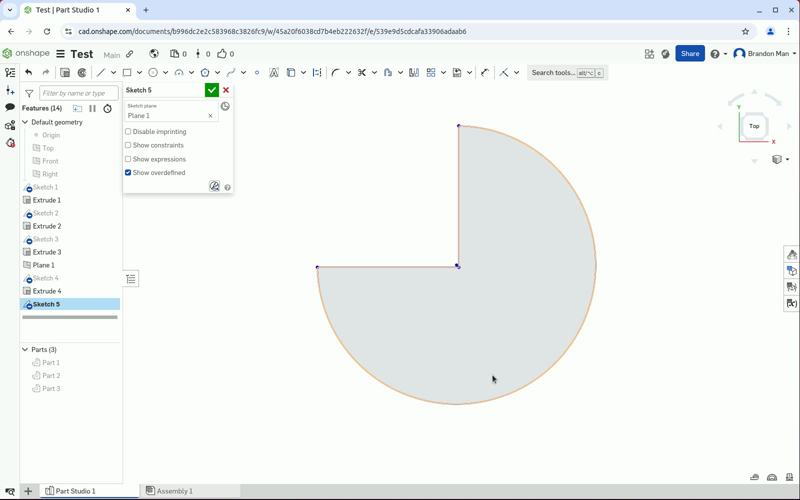
scroll(-6)
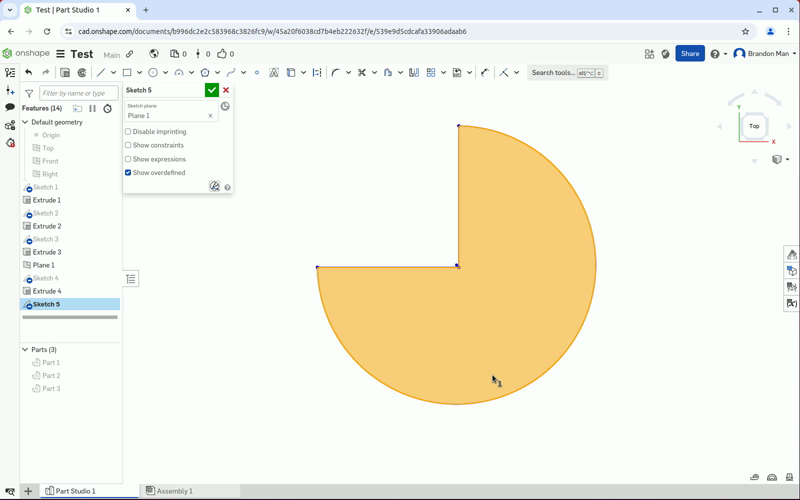
scroll(-6)
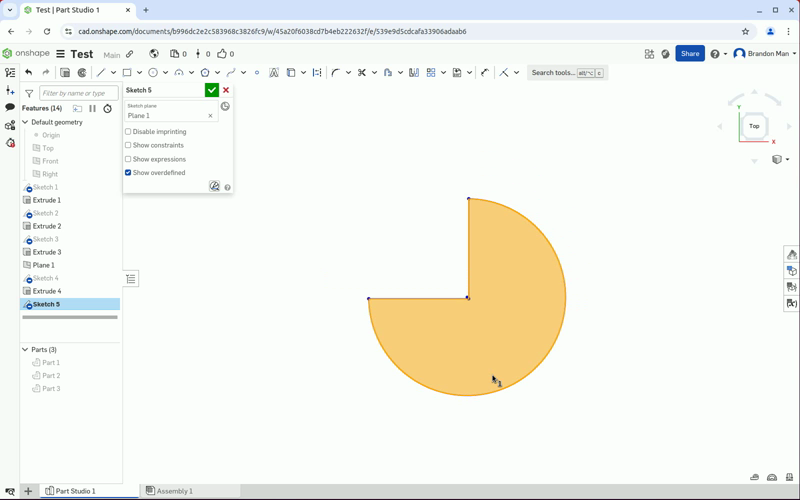
scroll(-6)
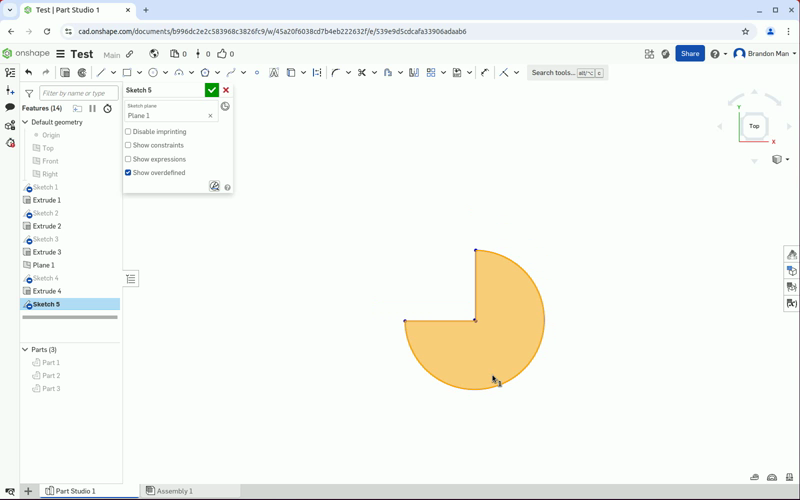
scroll(-6)
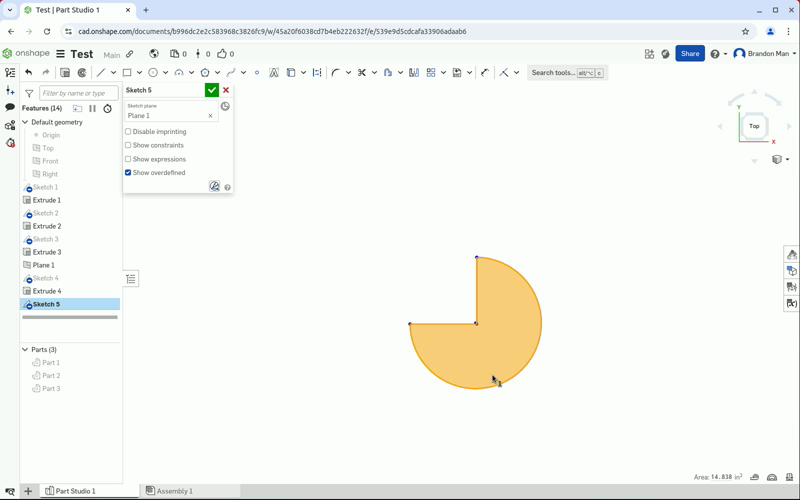
scroll(-6)
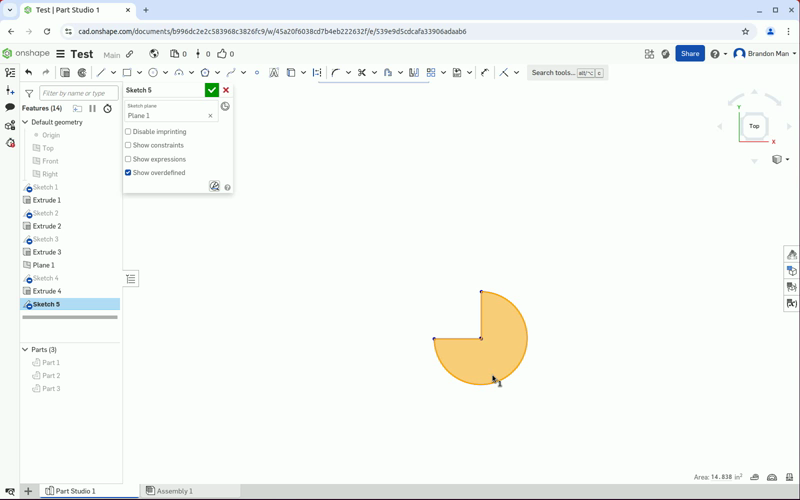
scroll(-6)
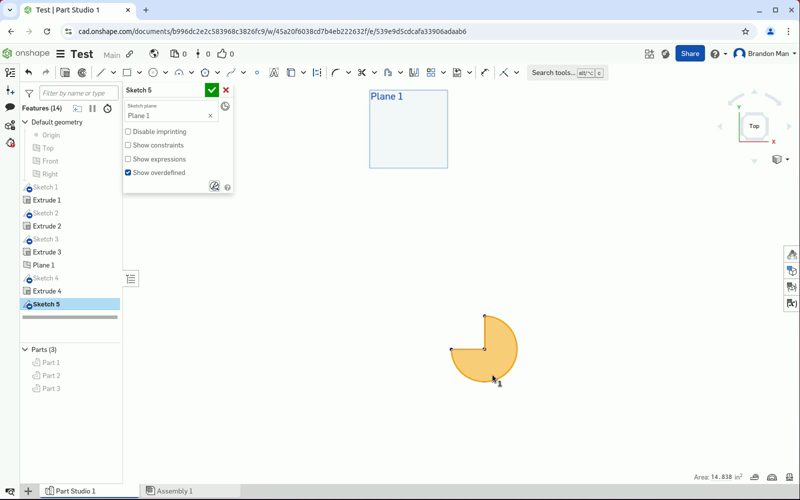
scroll(-6)
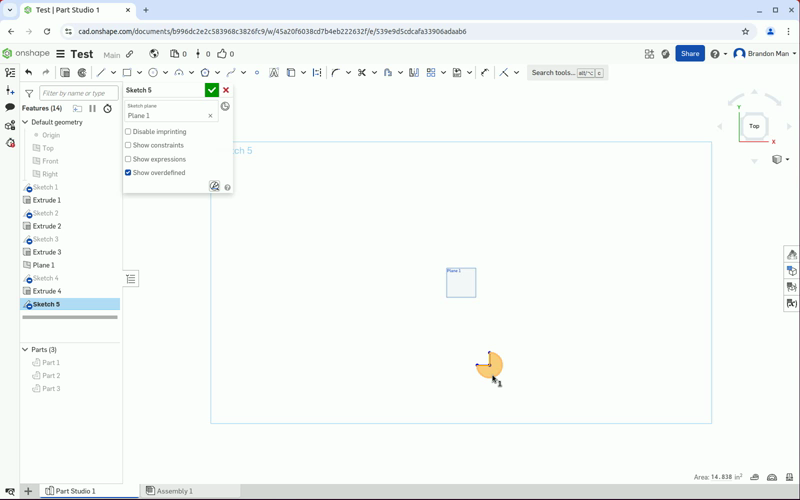
mouse_move(73, 352)
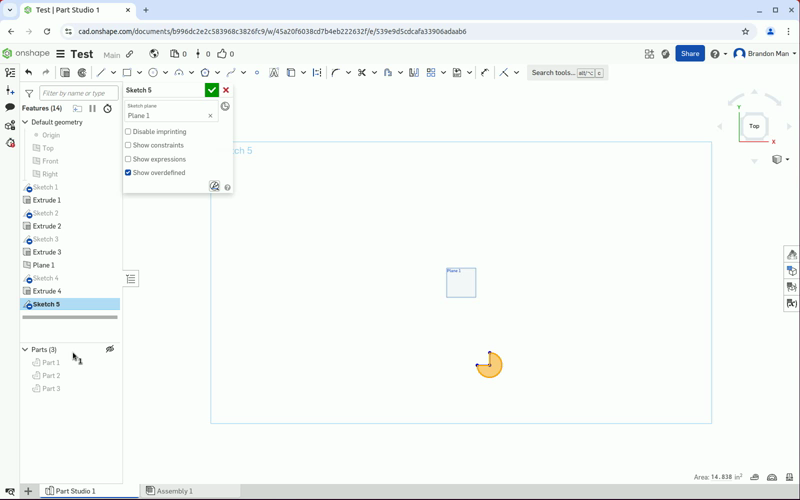
key(shift+y)
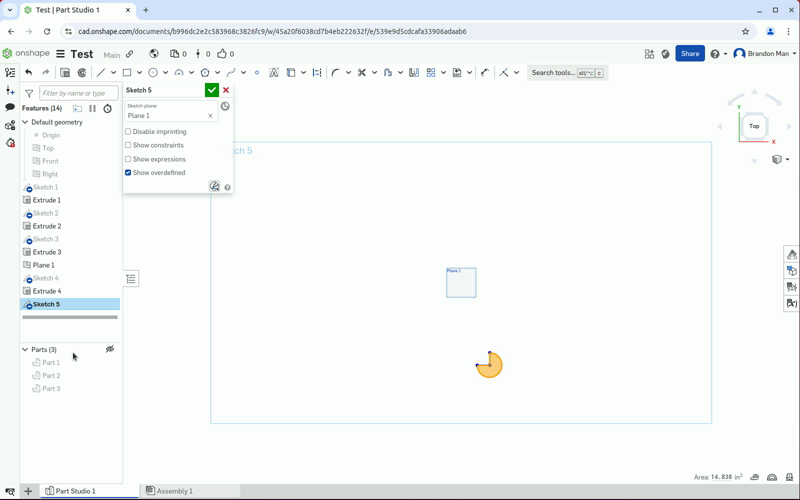
key(shift+e)
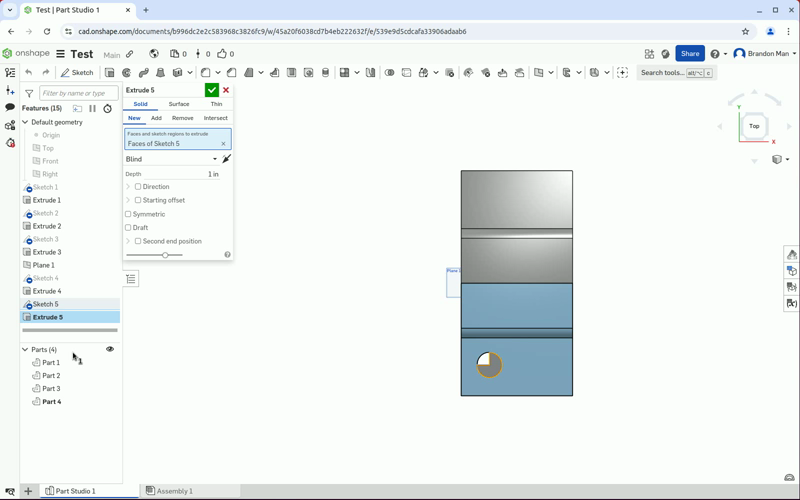
mouse_move(143, 106)
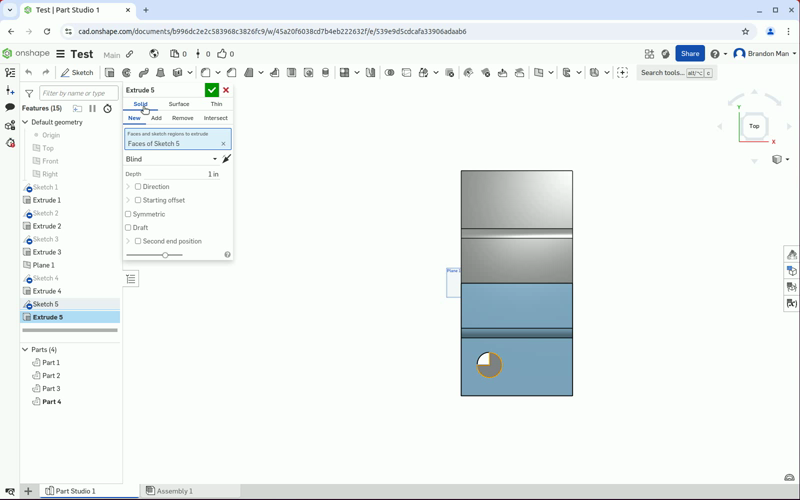
click(143, 106)
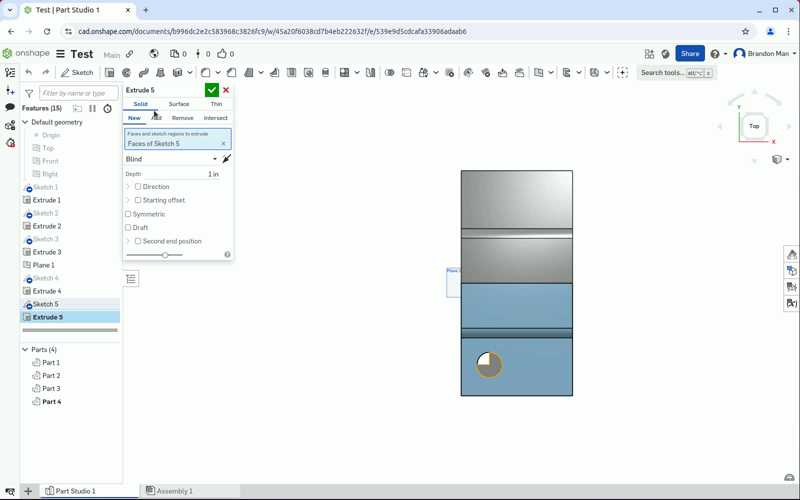
mouse_move(186, 120)
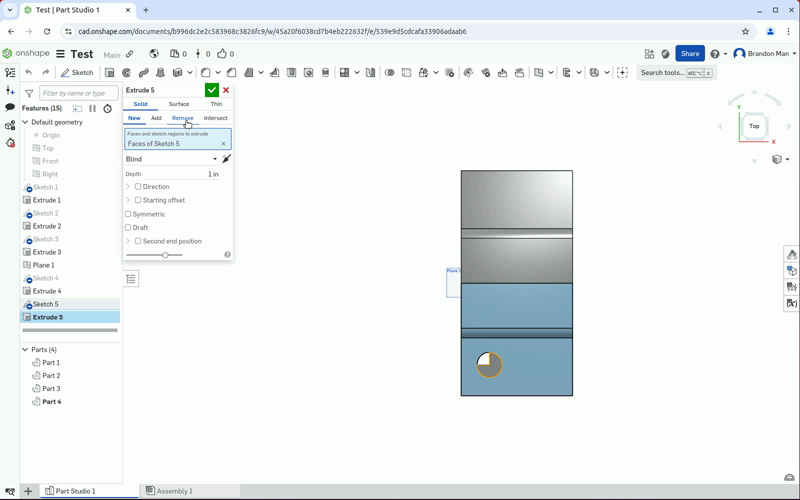
click(186, 120)
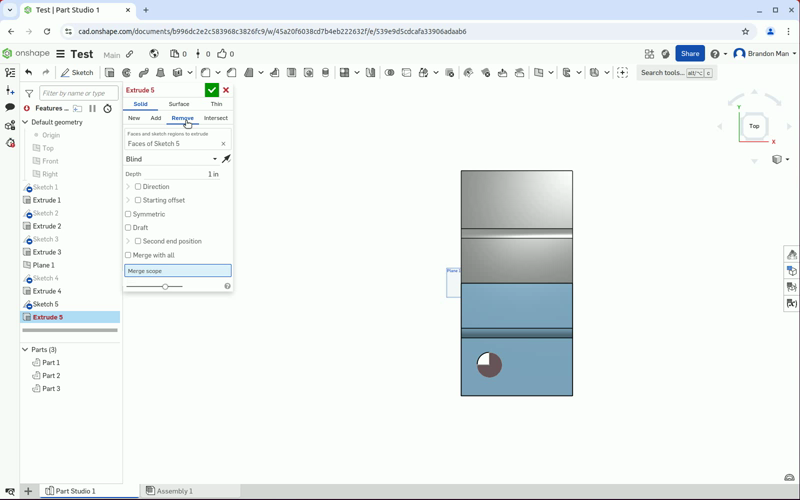
key(tab, 4)
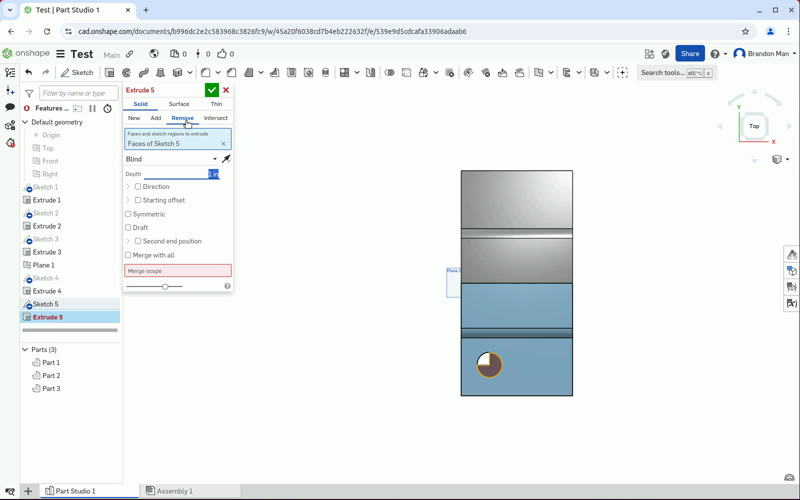
text(10.591)
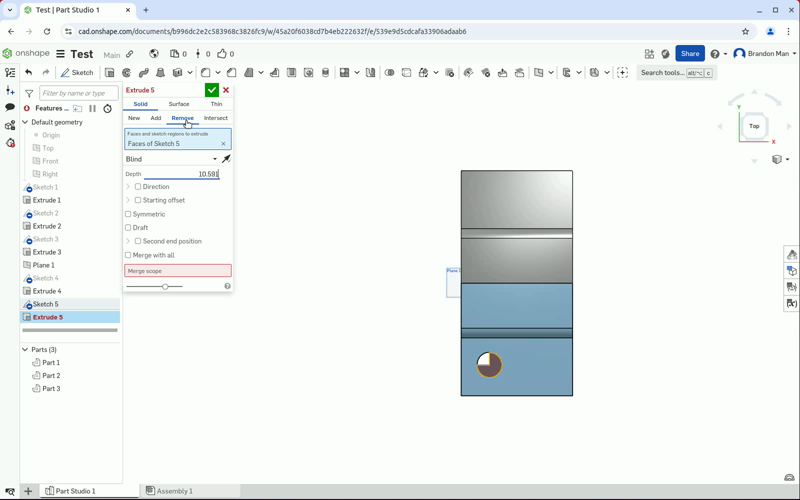
key(tab, 6)
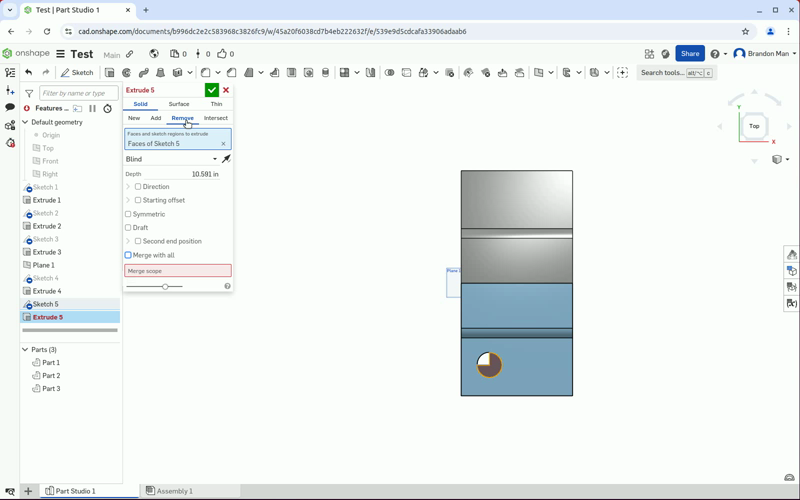
key(space)
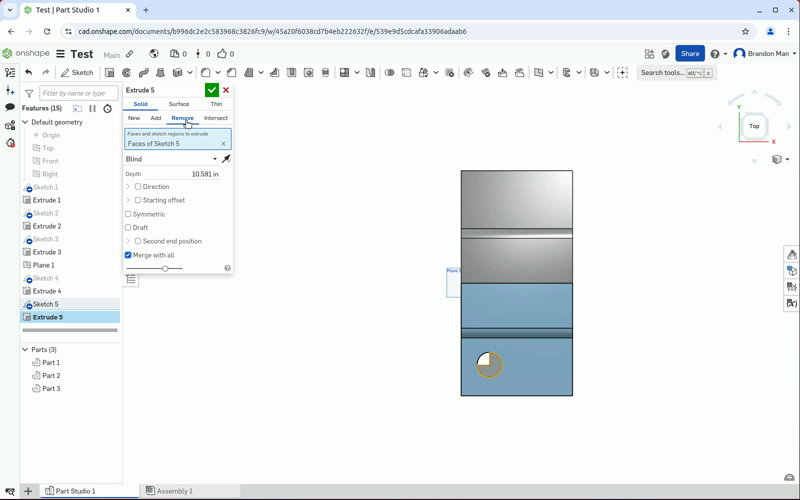
key(enter)
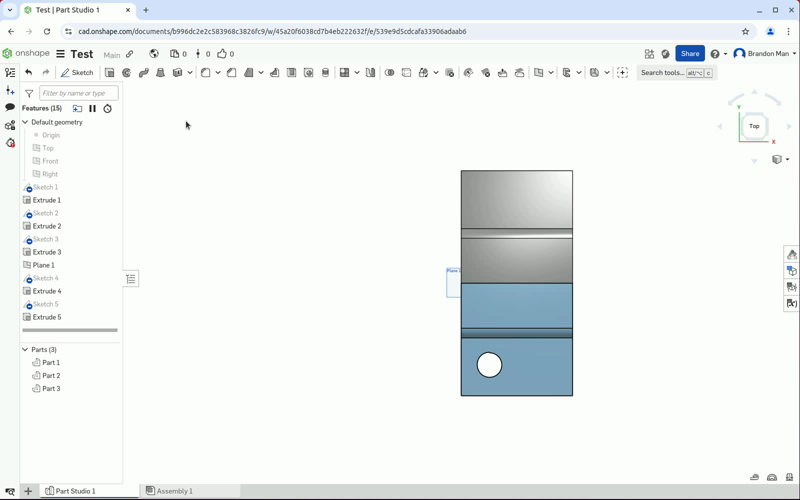
key(shift+h)
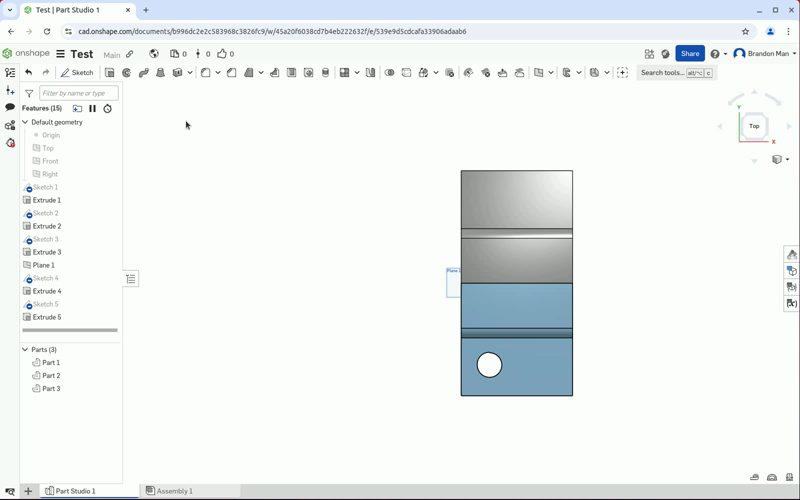
key(shift+h)
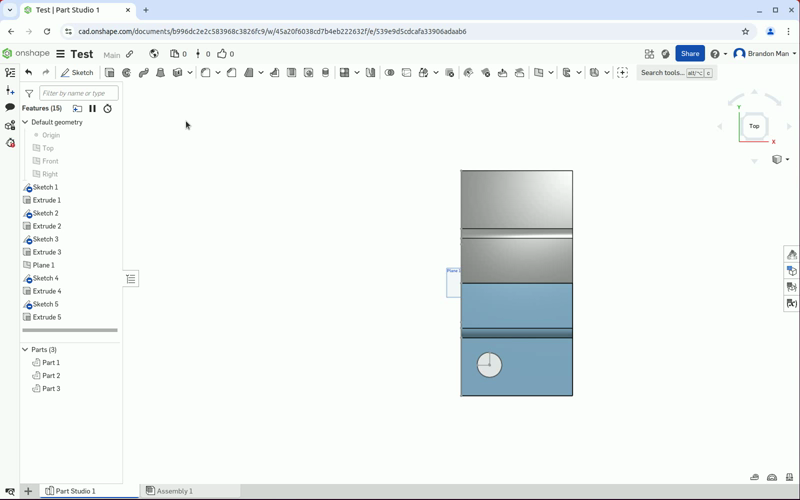
key(shift+7)
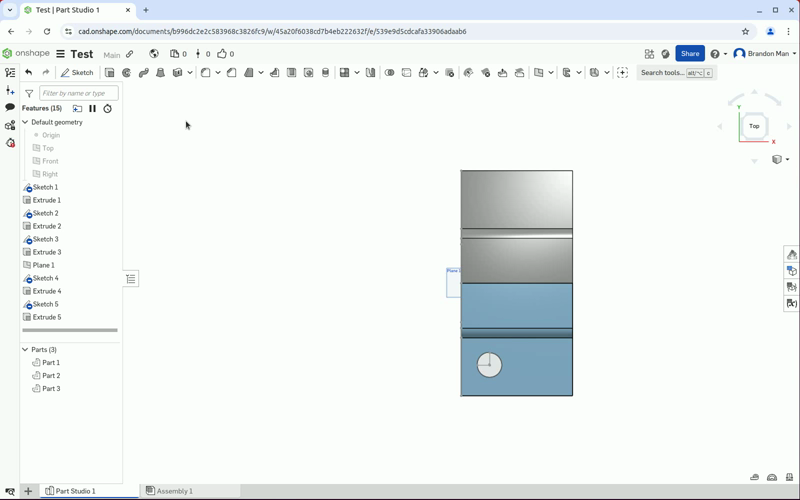
key(up, 3)
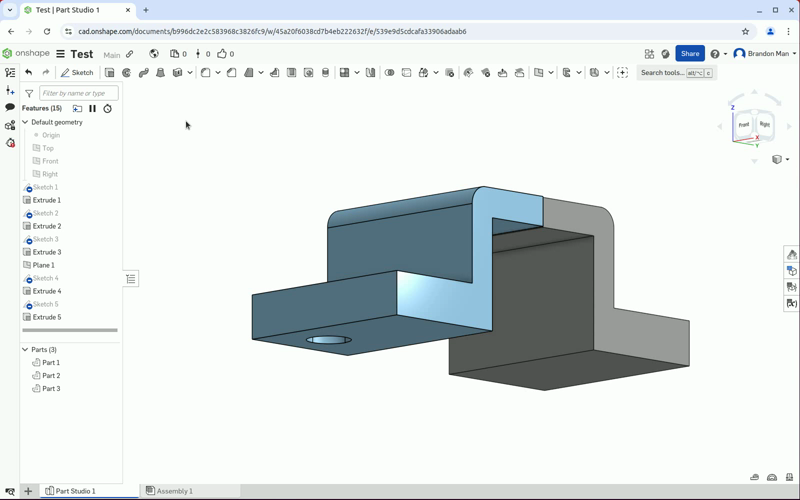
key(left, 3)
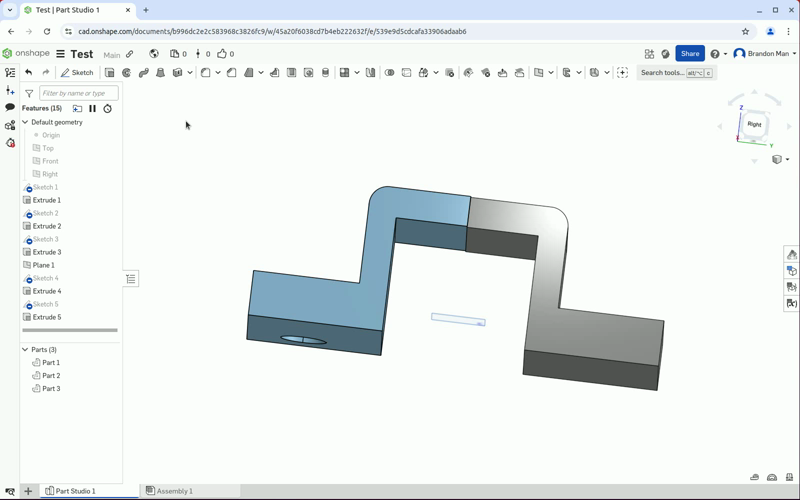
key(right, 3)
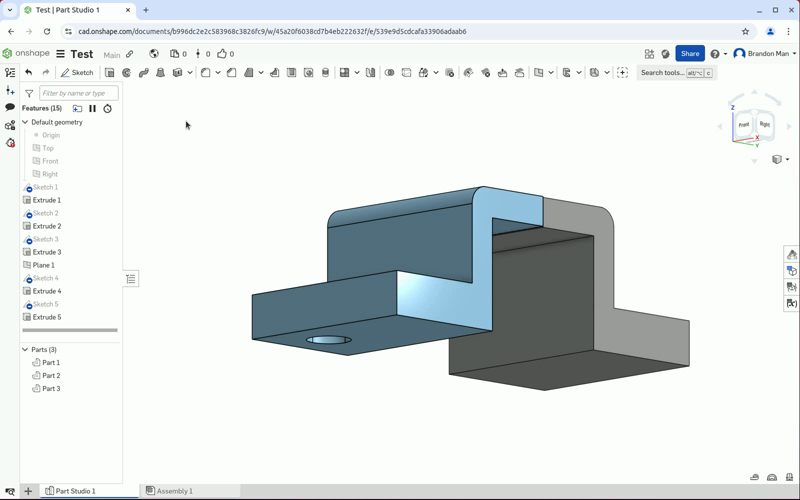
key(down, 3)
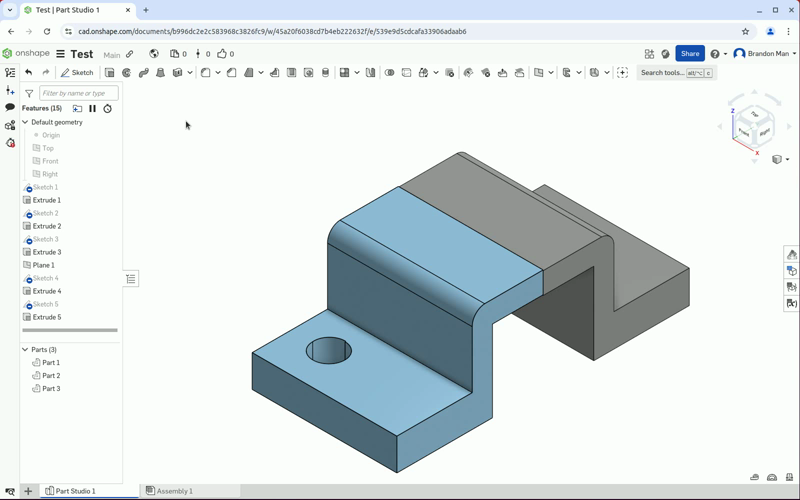
mouse_move(73, 189)
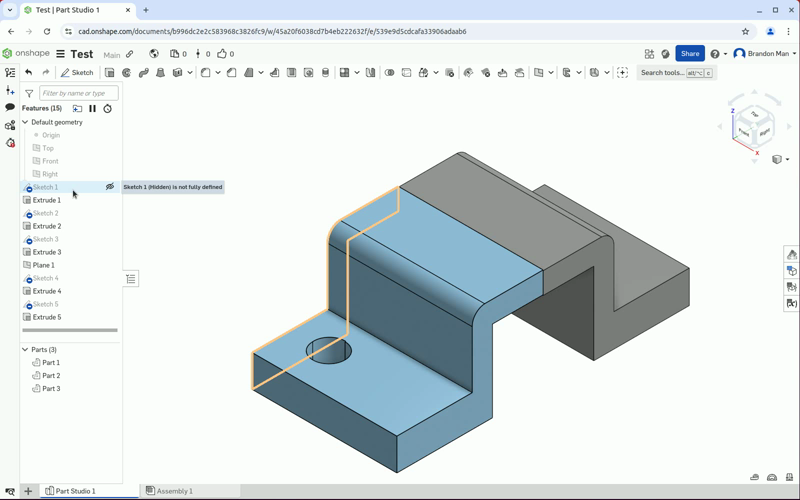
click(73, 189)